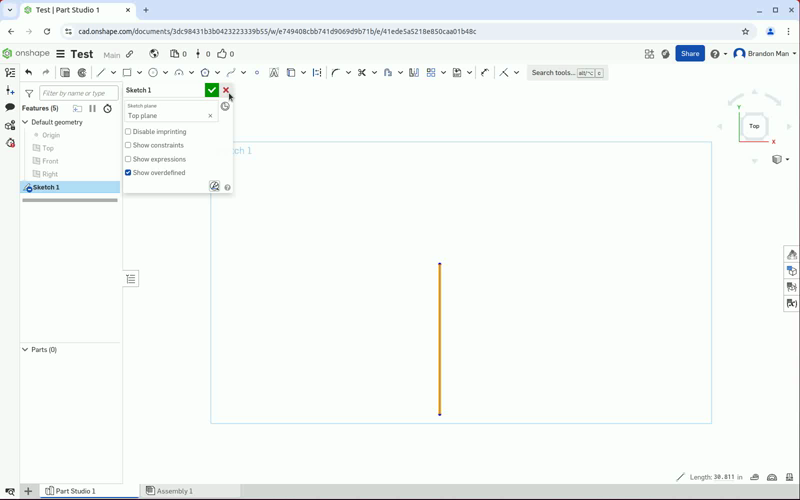
key(shift+h)
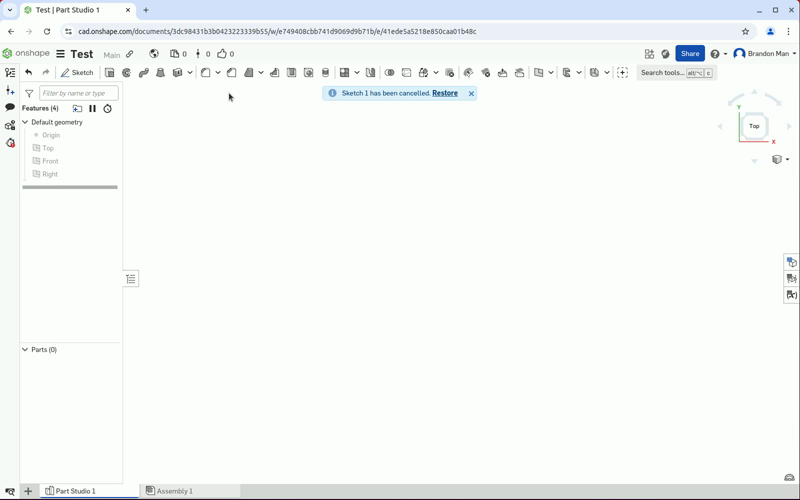
mouse_move(73, 352)
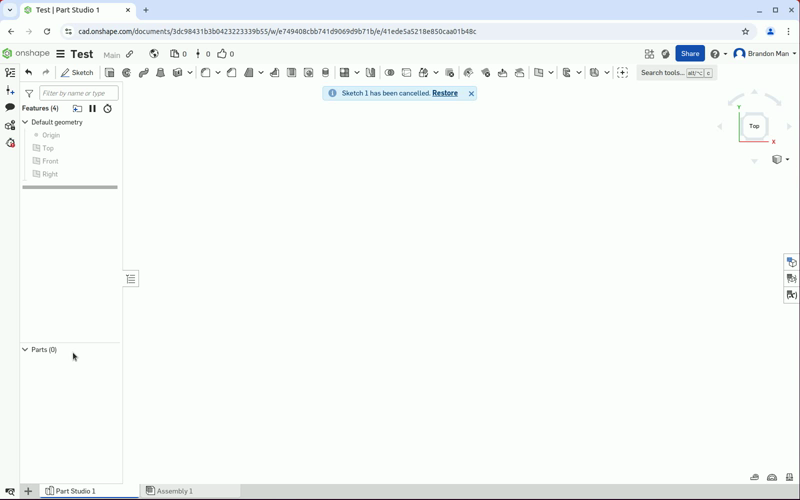
key(y)
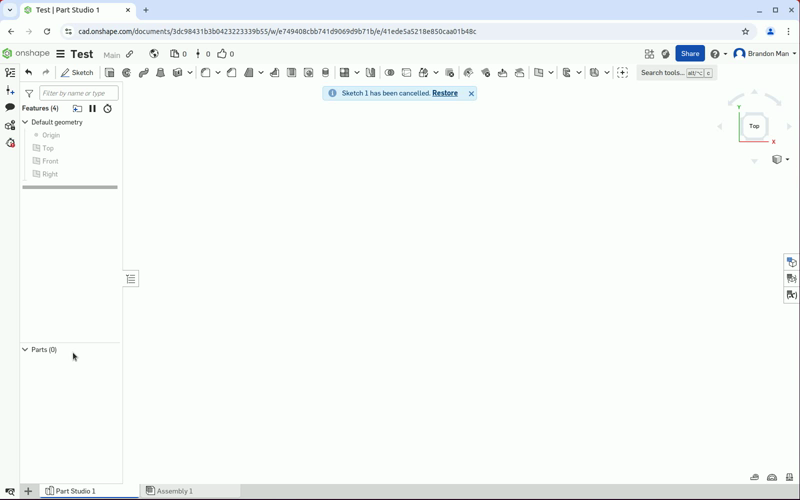
key(shift+p)
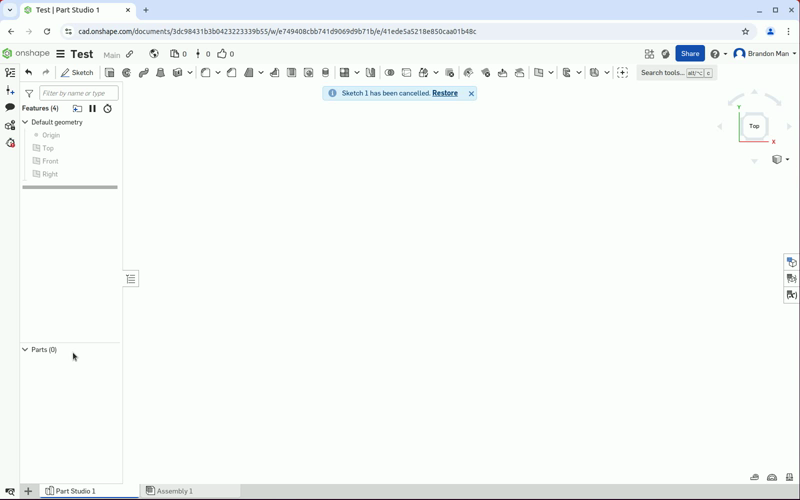
key(space)
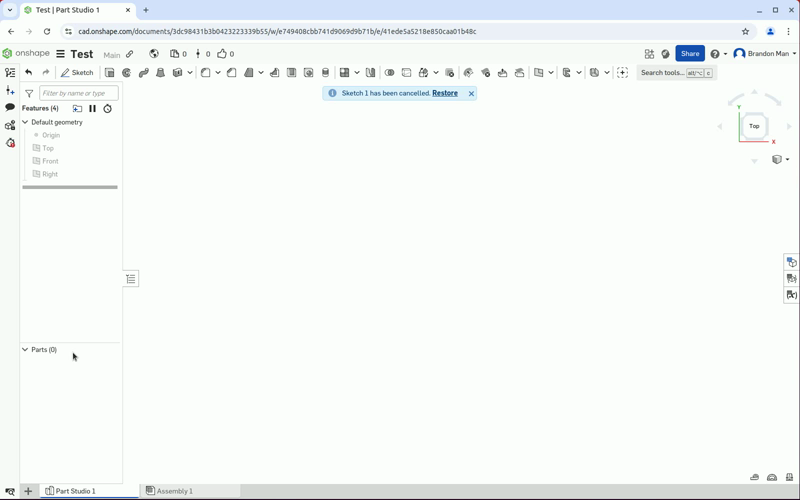
key_down(shift)
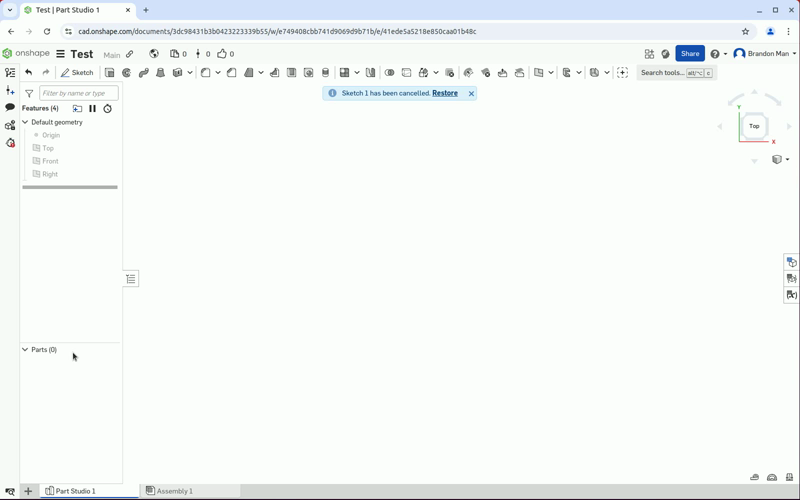
key(up)
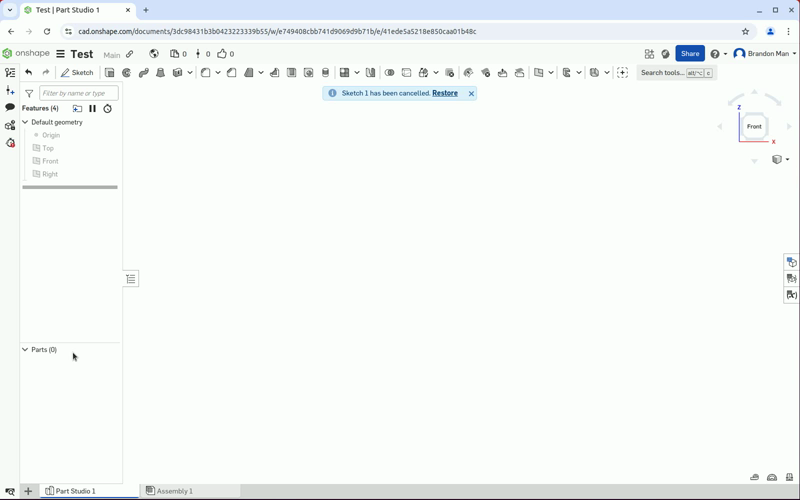
key_up(shift)
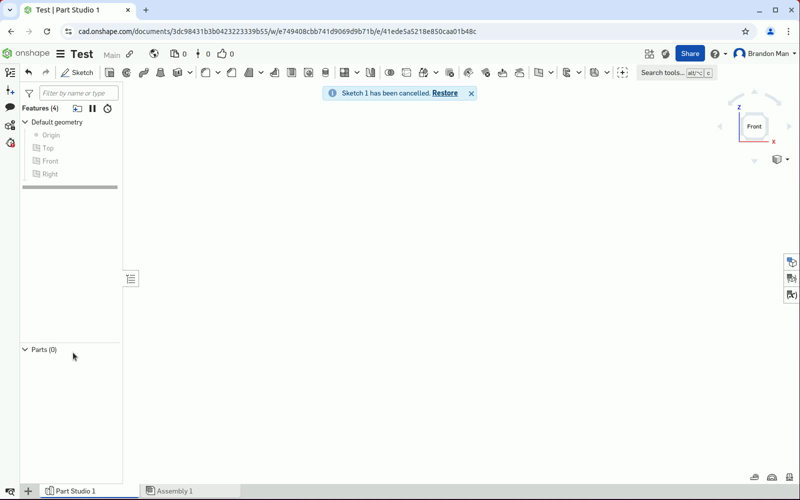
mouse_move(73, 352)
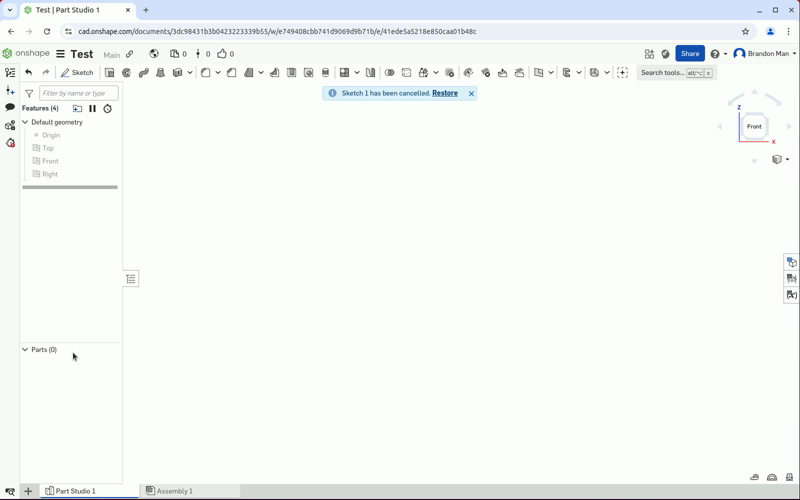
key(shift+y)
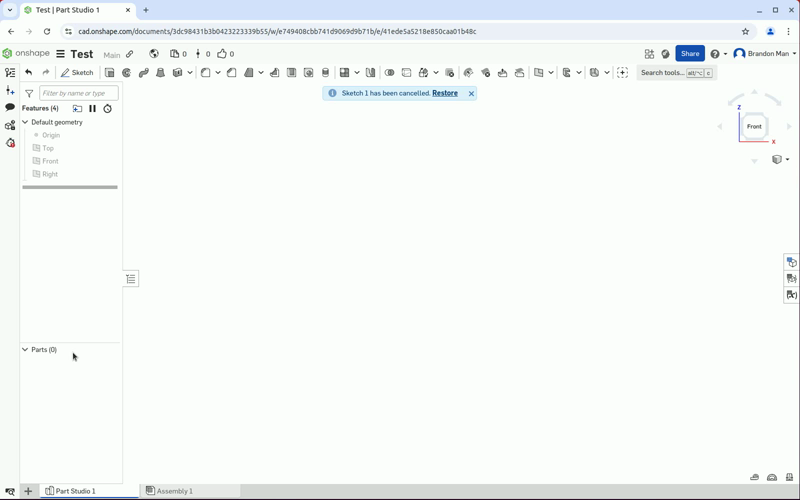
key(shift+s)
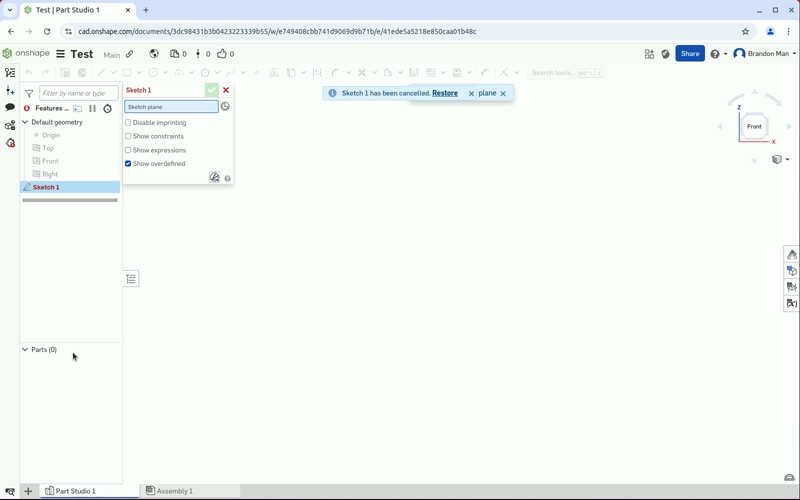
mouse_move(73, 163)
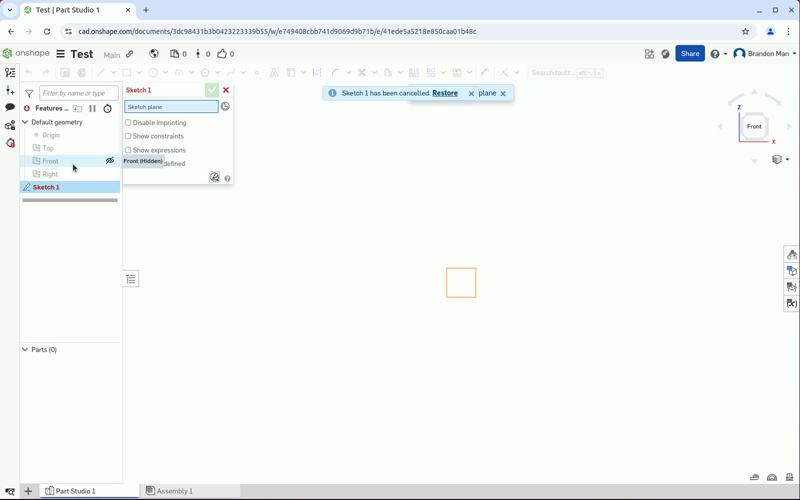
click(73, 163)
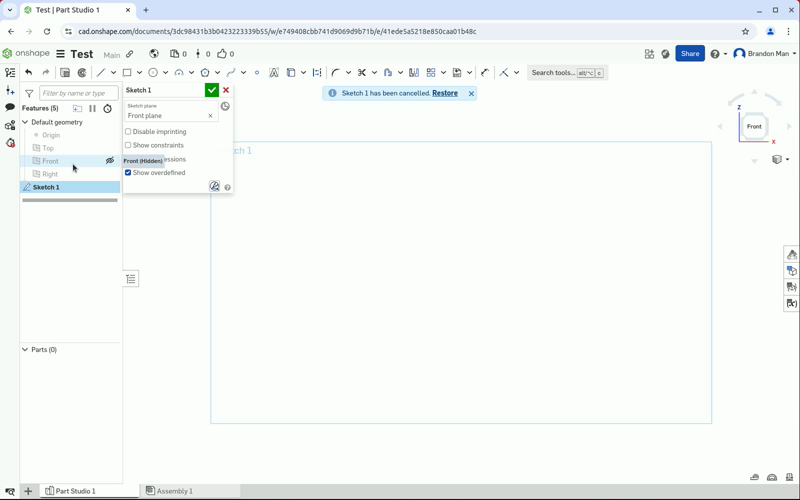
mouse_move(73, 352)
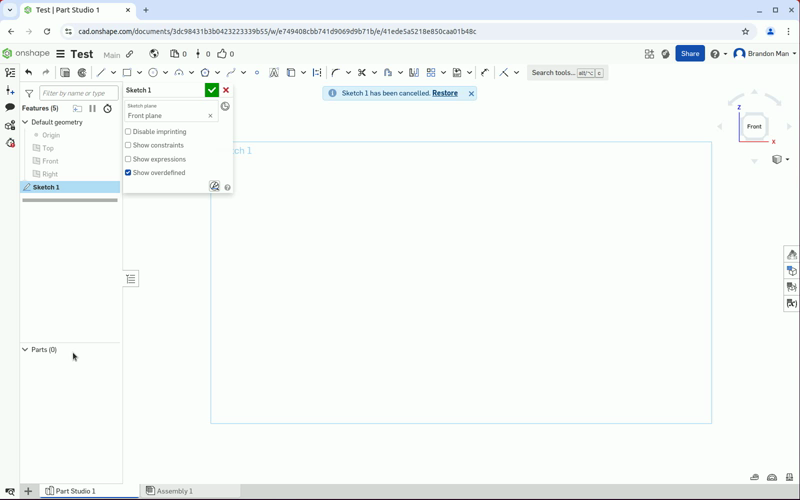
key(y)
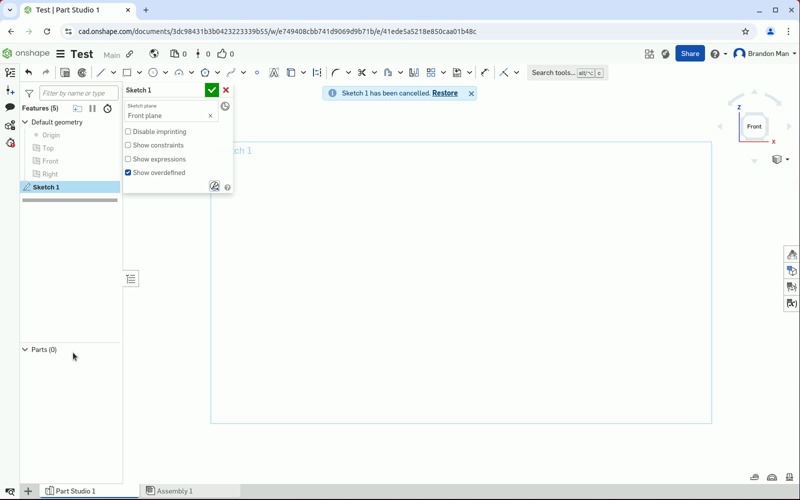
key(l)
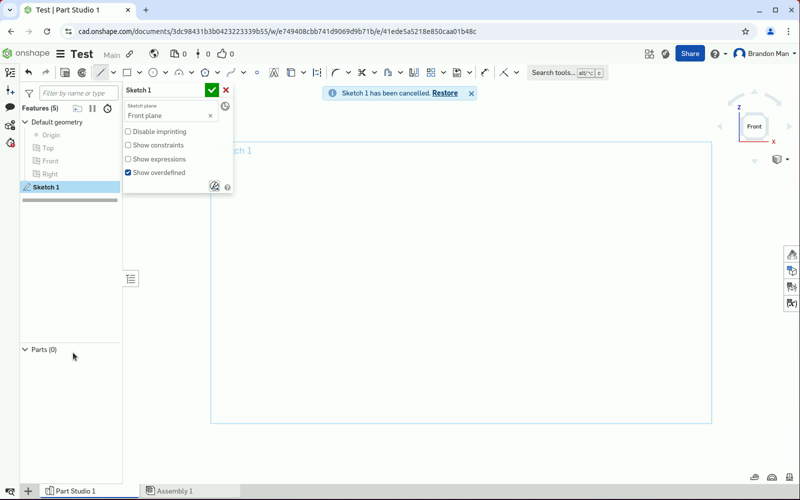
key_down(shift)
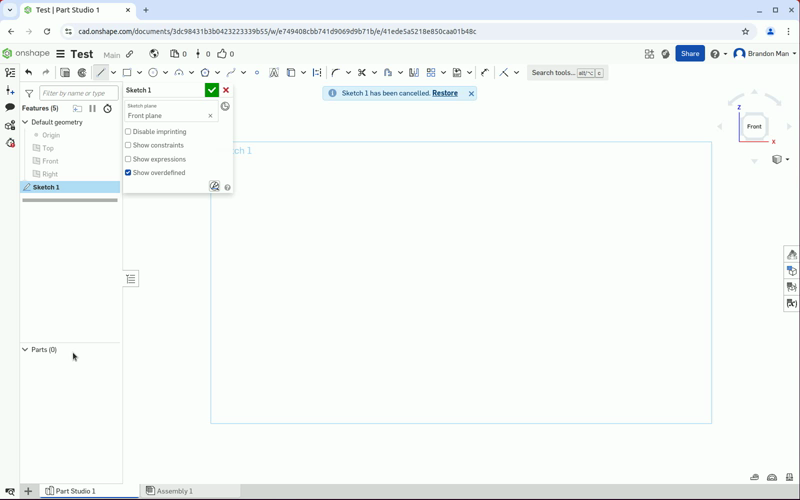
mouse_move(460, 282)
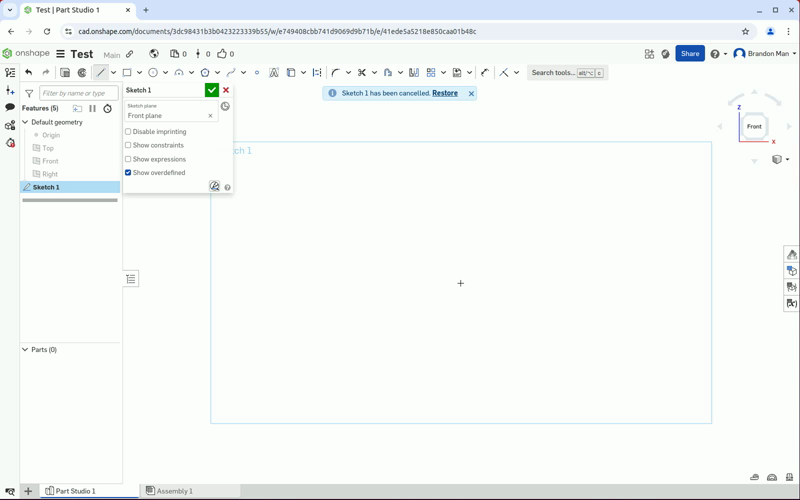
click(460, 282)
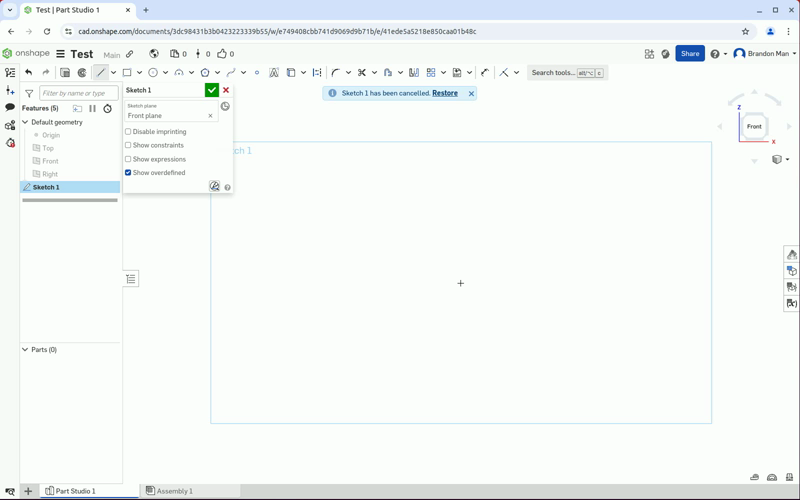
key_up(shift)
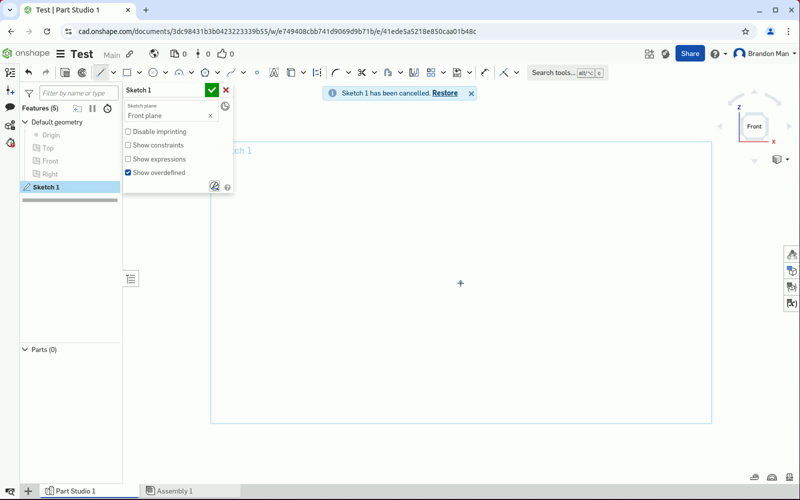
key_down(shift)
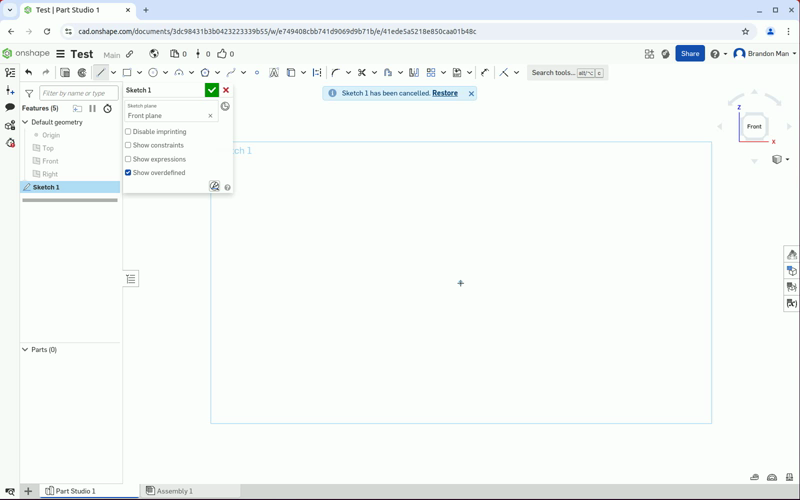
mouse_move(490, 282)
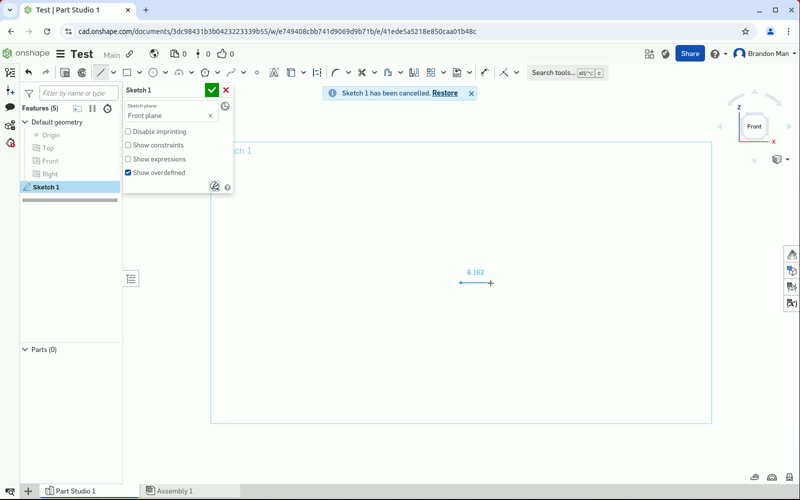
mouse_move(498, 258)
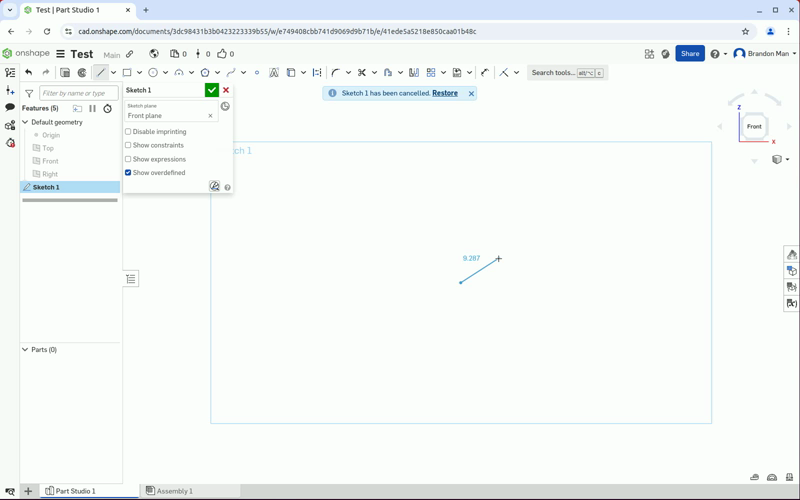
click(498, 258)
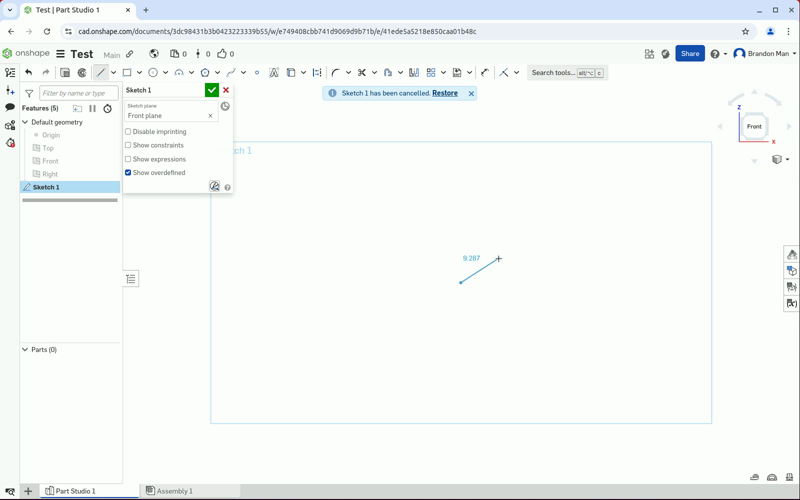
key_up(shift)
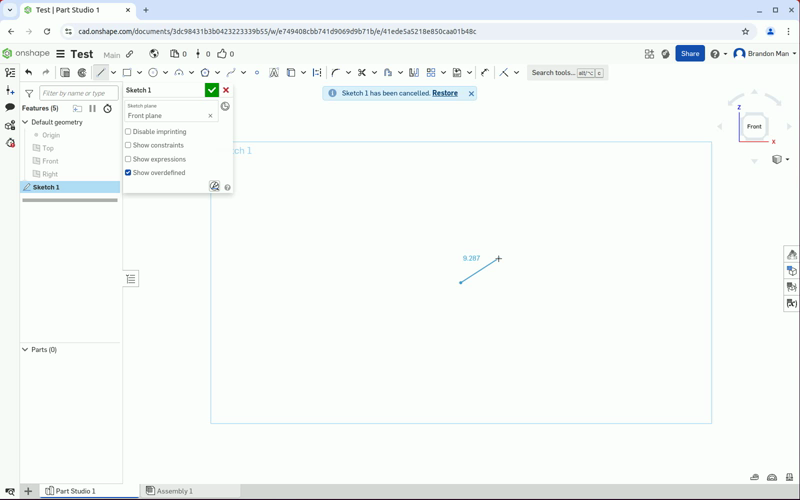
key_down(shift)
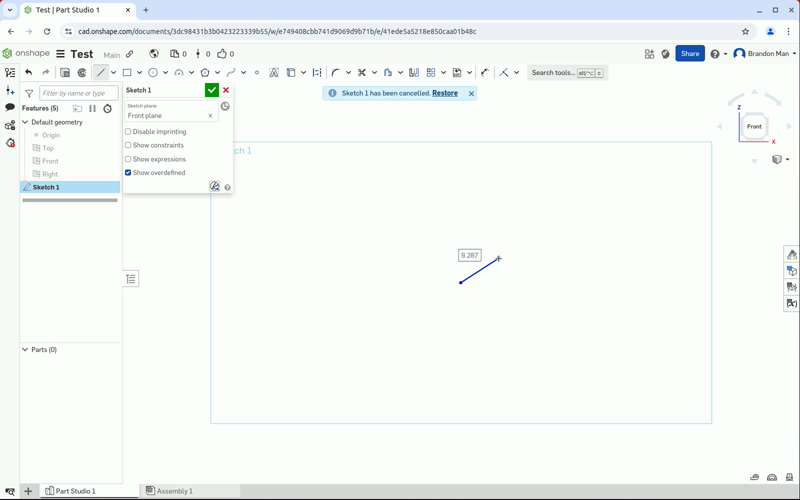
mouse_move(528, 258)
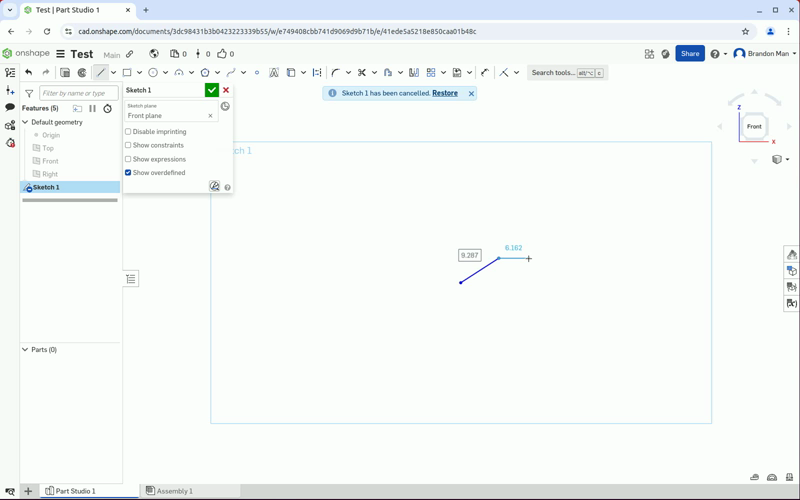
mouse_move(475, 243)
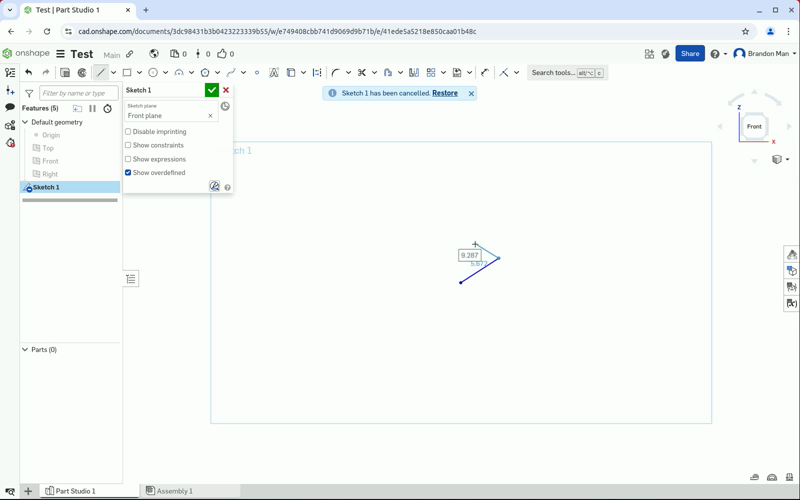
click(475, 243)
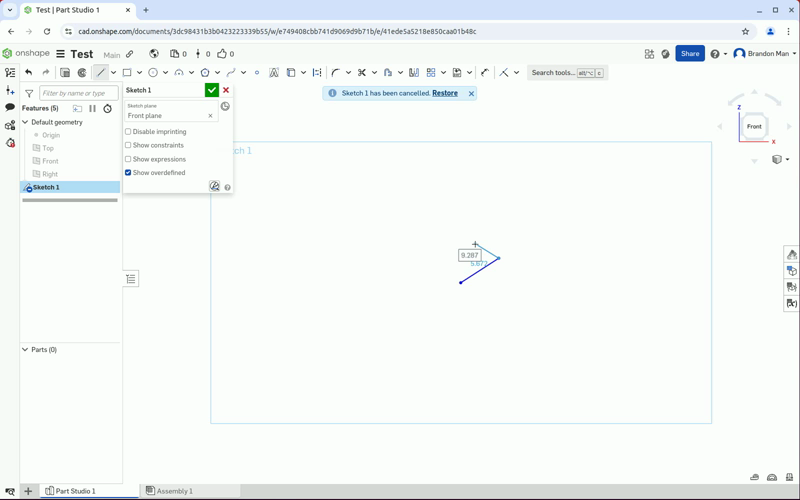
key_up(shift)
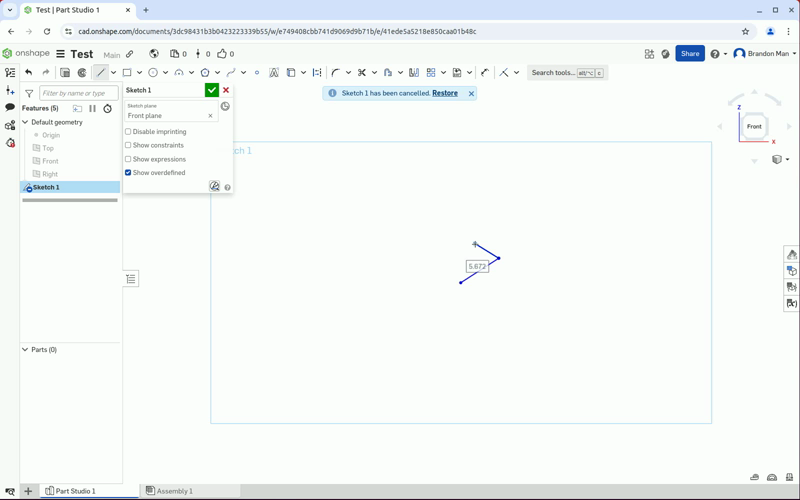
mouse_move(505, 243)
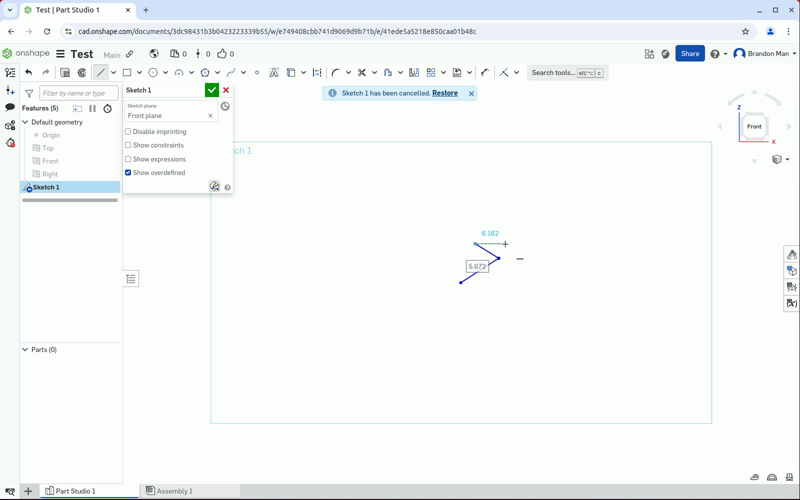
key_down(shift)
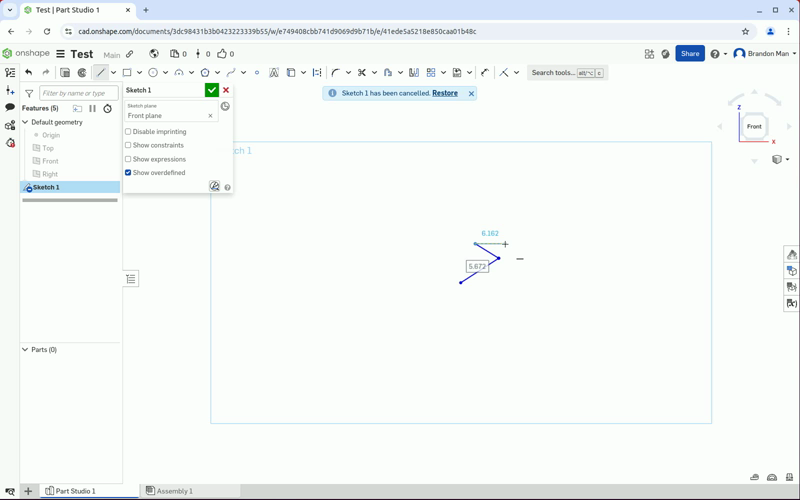
mouse_move(460, 282)
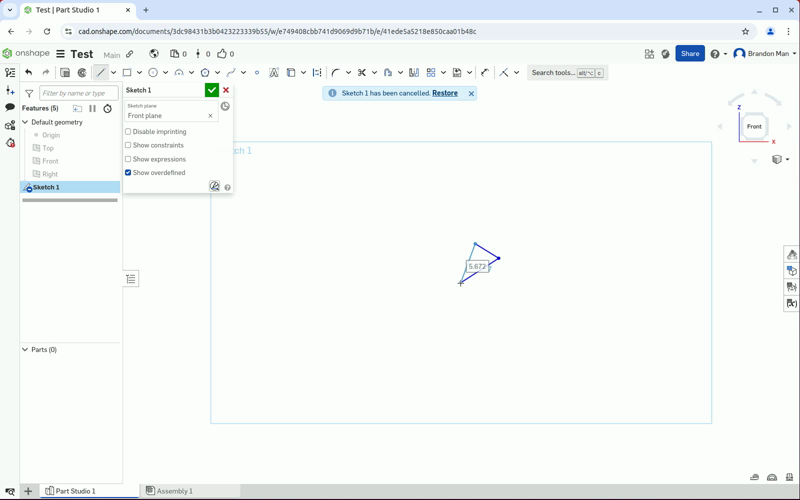
key_up(shift)
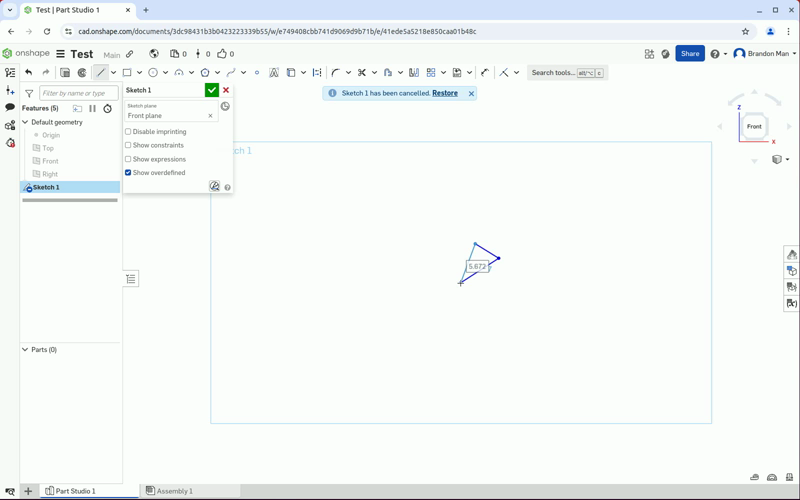
click(460, 282)
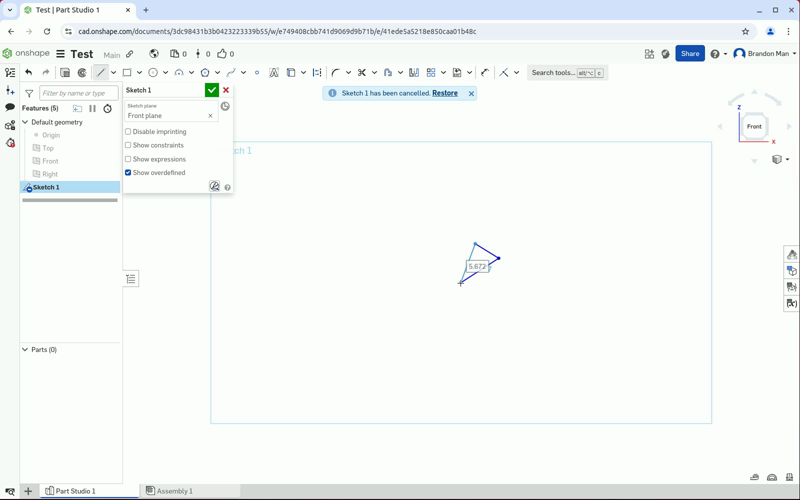
key(esc)
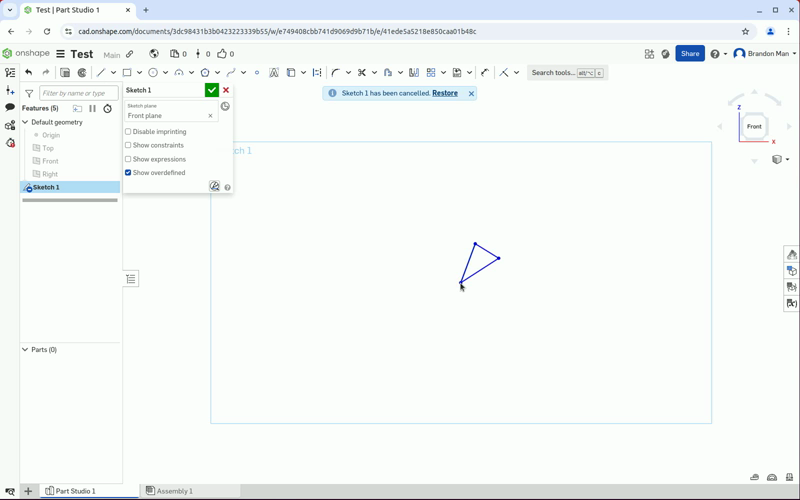
mouse_move(465, 279)
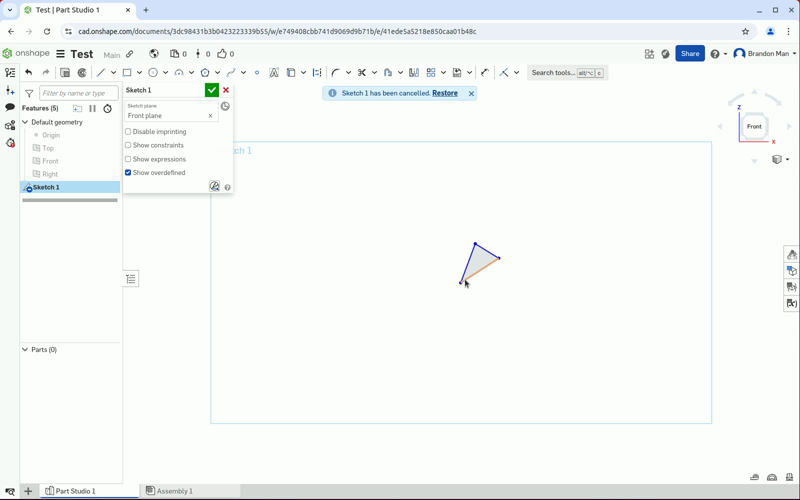
scroll(6)
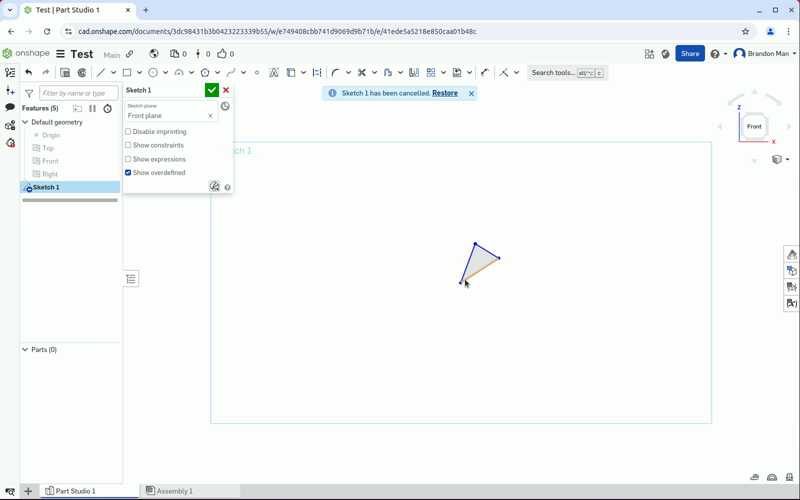
scroll(6)
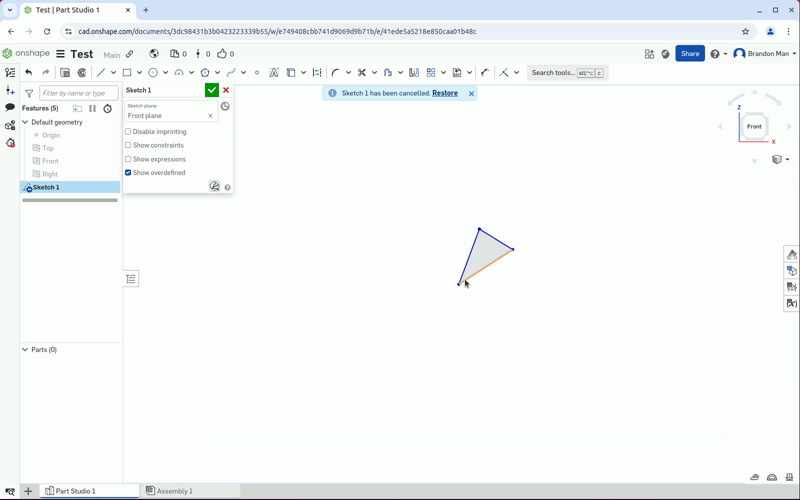
scroll(6)
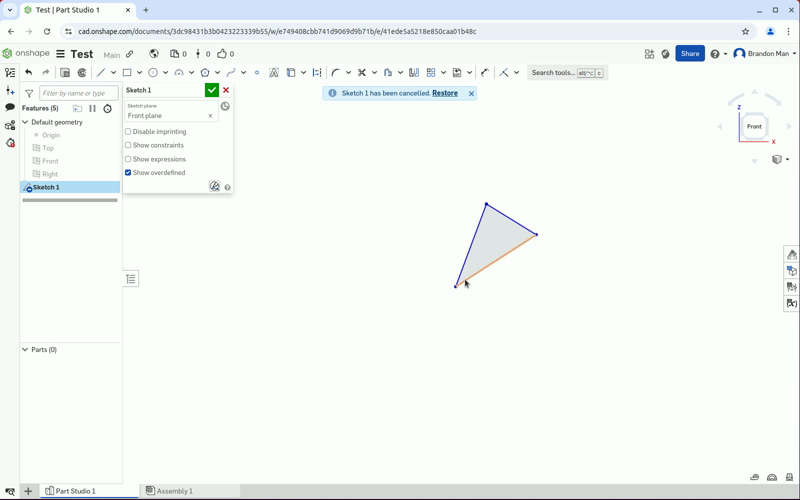
scroll(6)
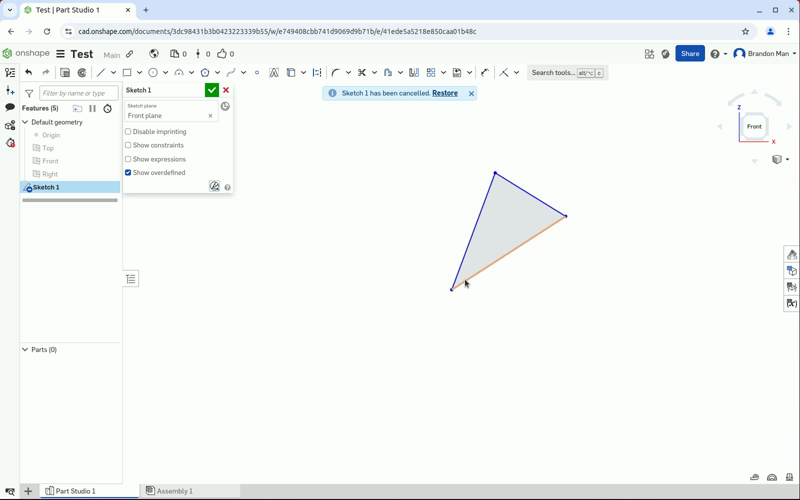
scroll(6)
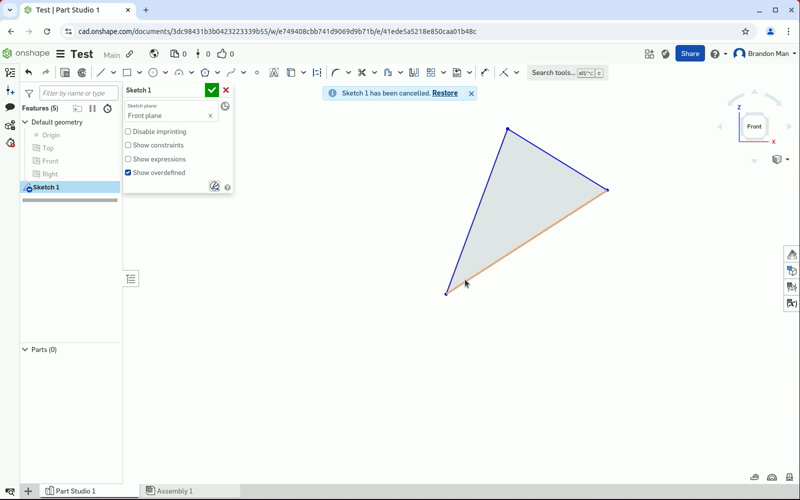
scroll(6)
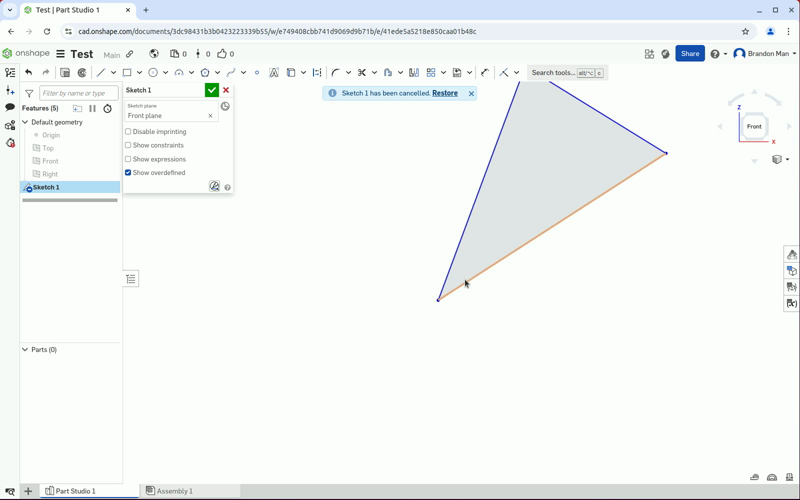
scroll(6)
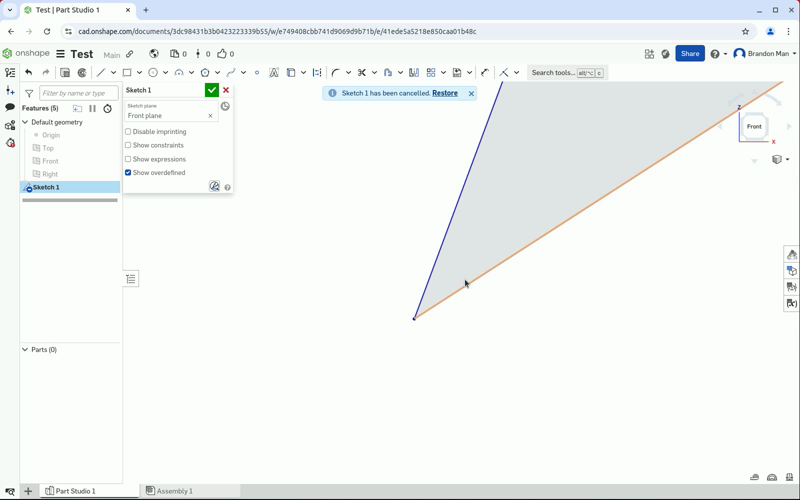
click(465, 279)
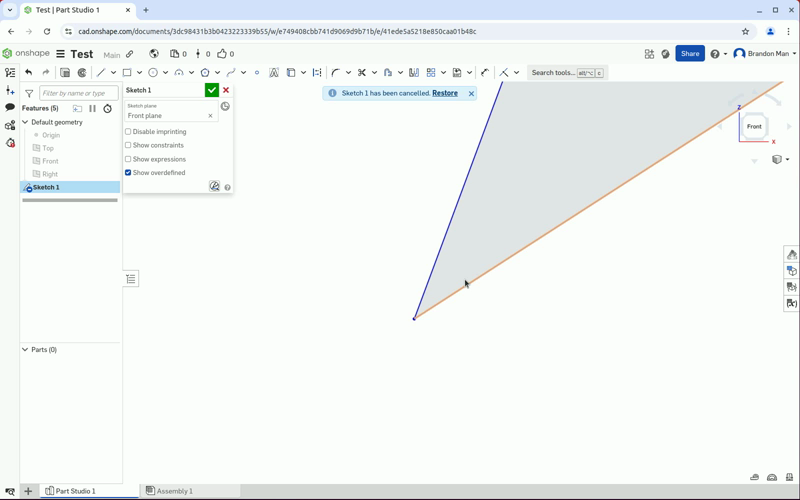
scroll(-6)
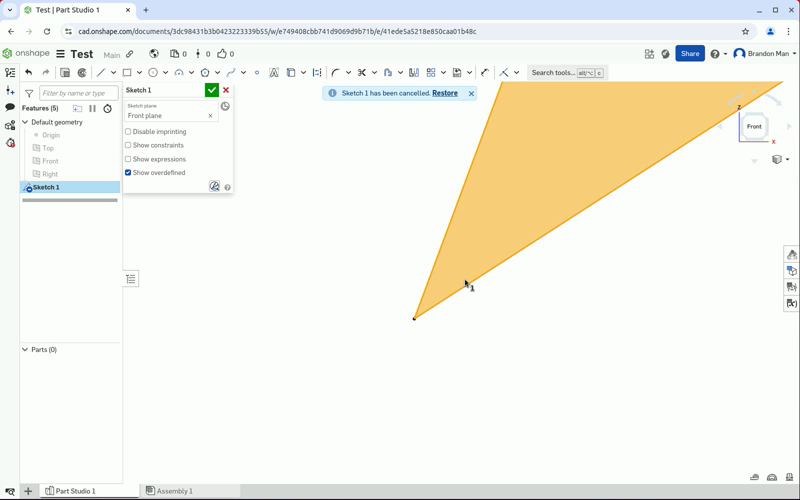
scroll(-6)
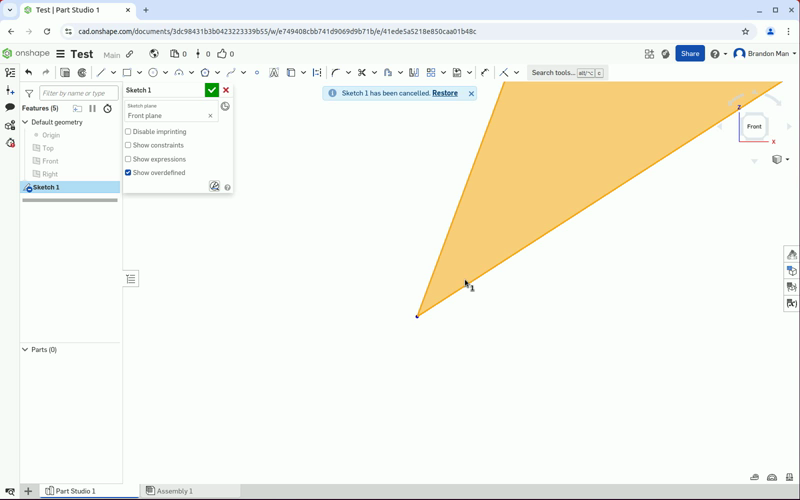
scroll(-6)
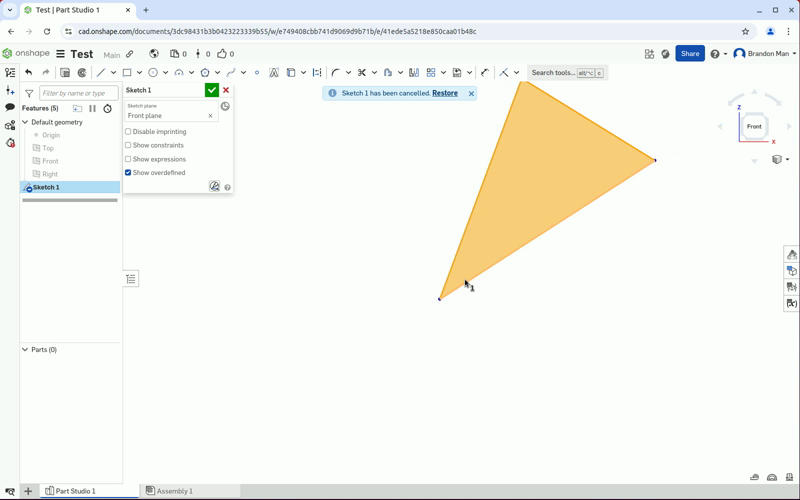
scroll(-6)
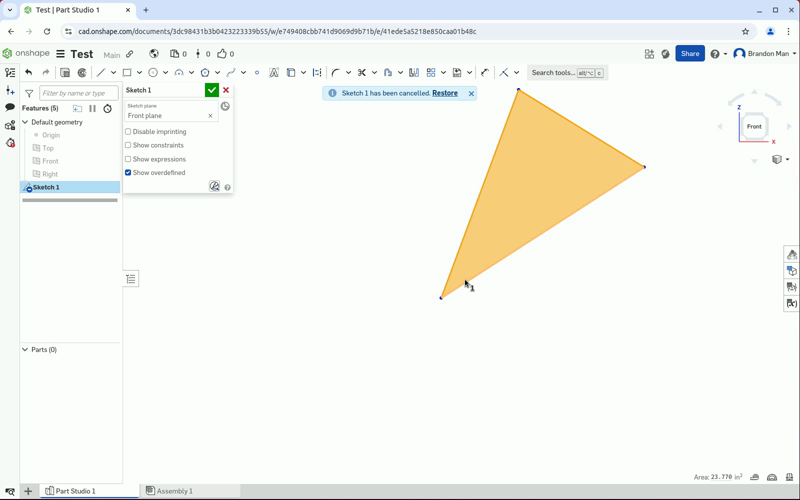
scroll(-6)
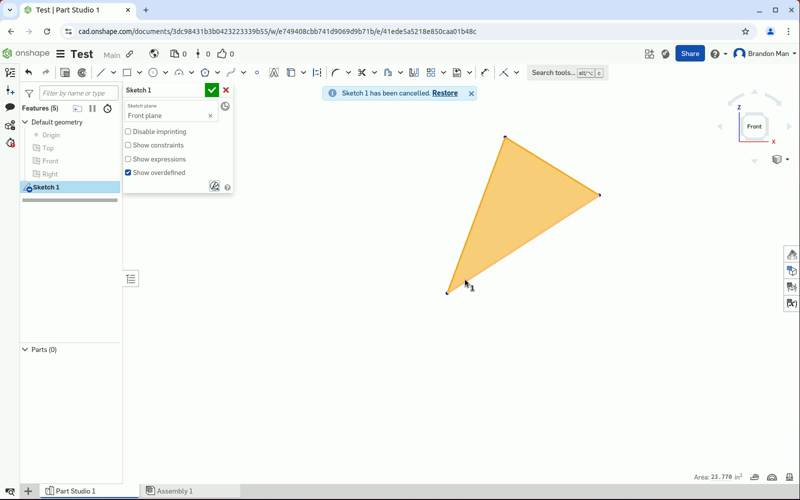
scroll(-6)
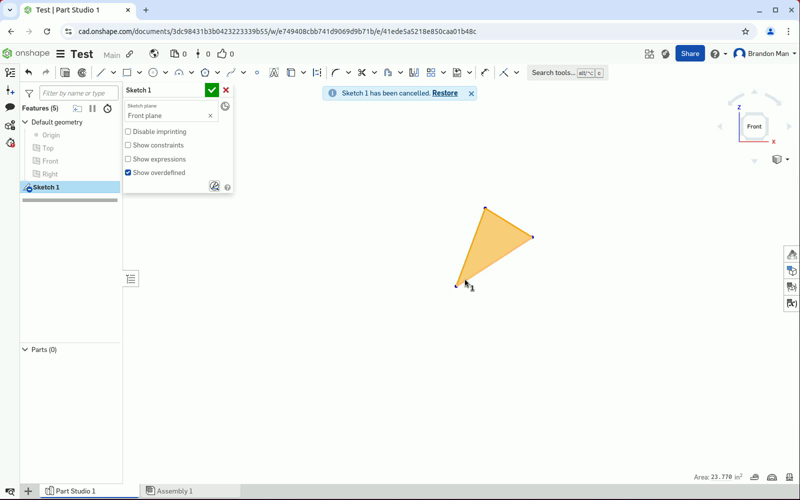
scroll(-6)
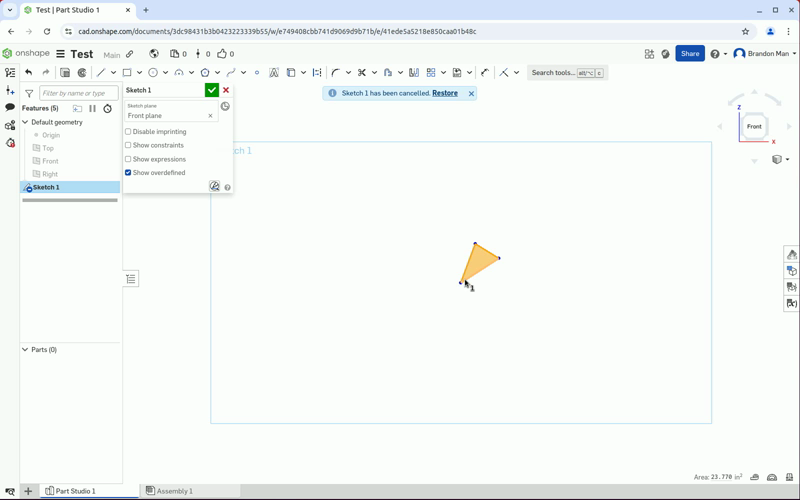
mouse_move(73, 352)
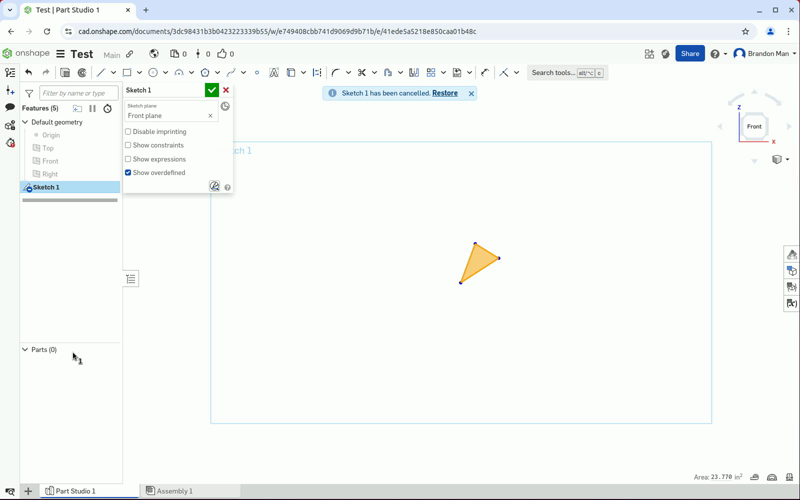
key(shift+y)
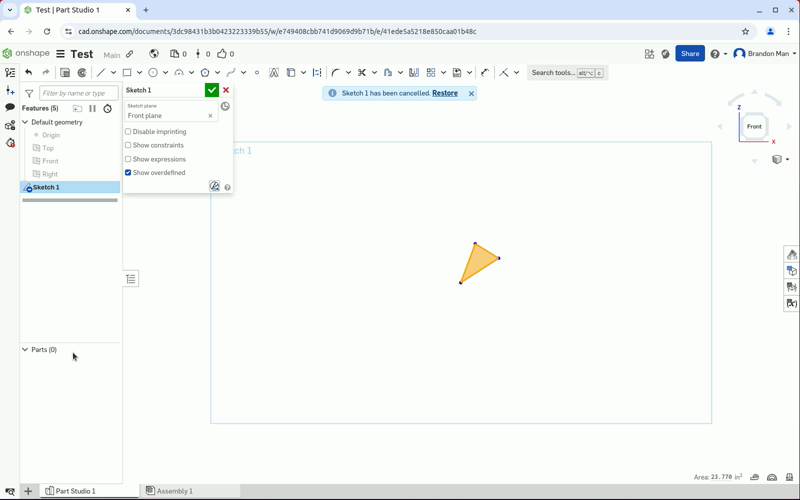
key(shift+e)
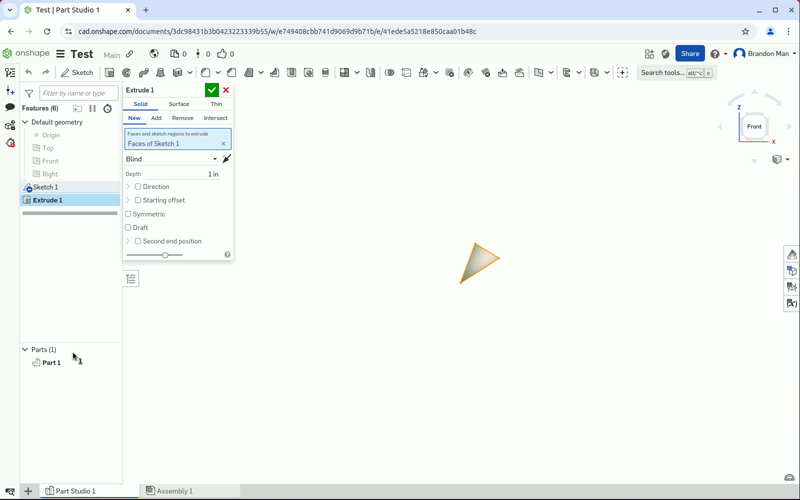
mouse_move(143, 106)
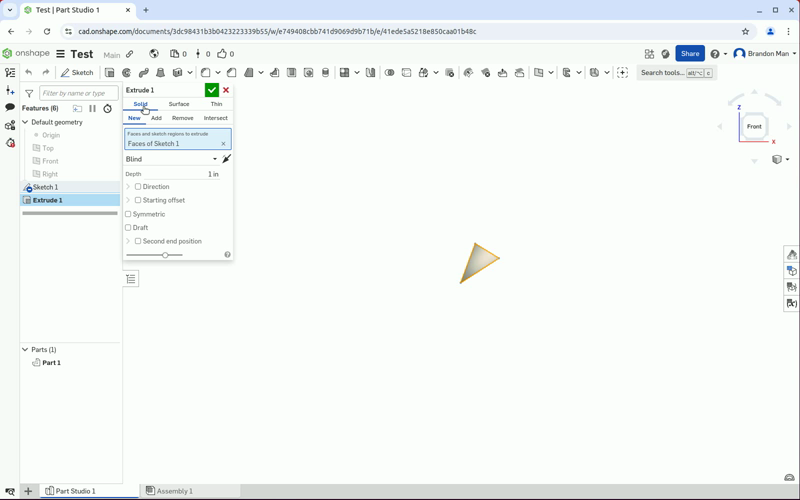
click(143, 106)
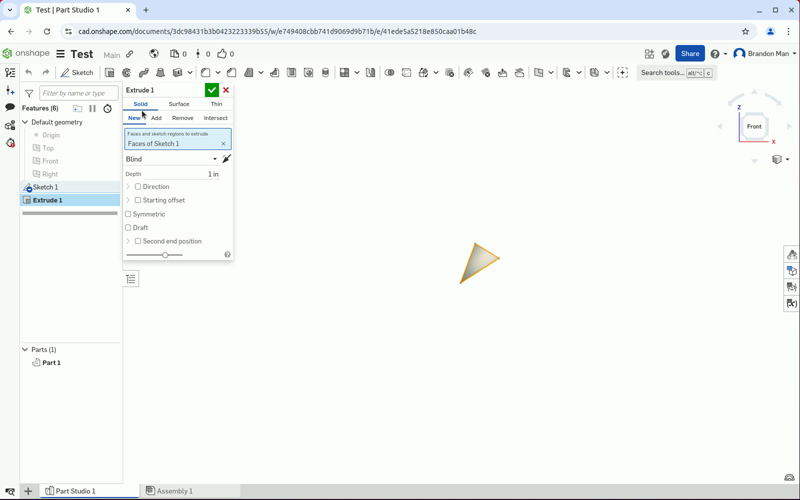
mouse_move(137, 120)
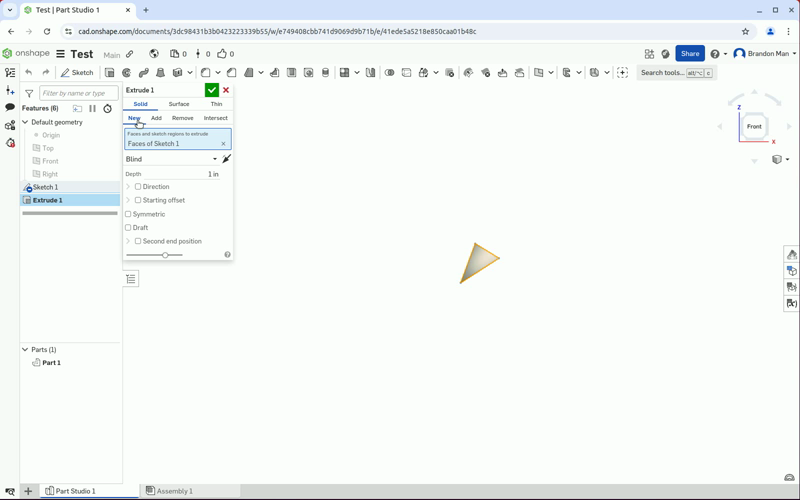
click(137, 120)
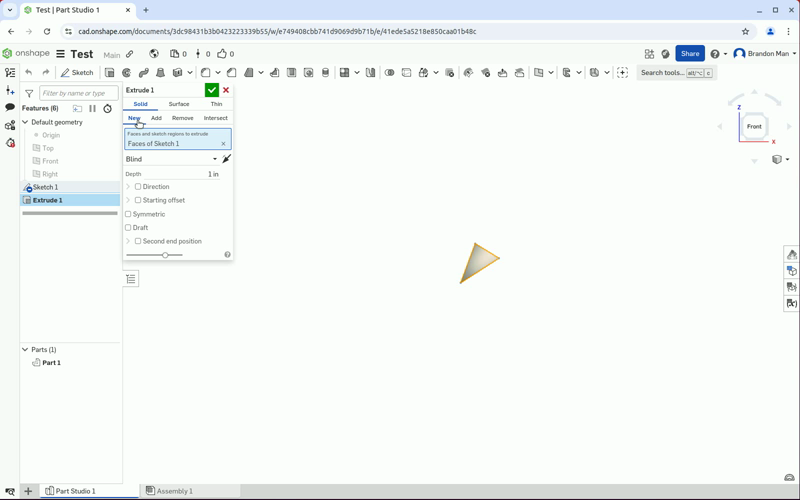
key(tab, 4)
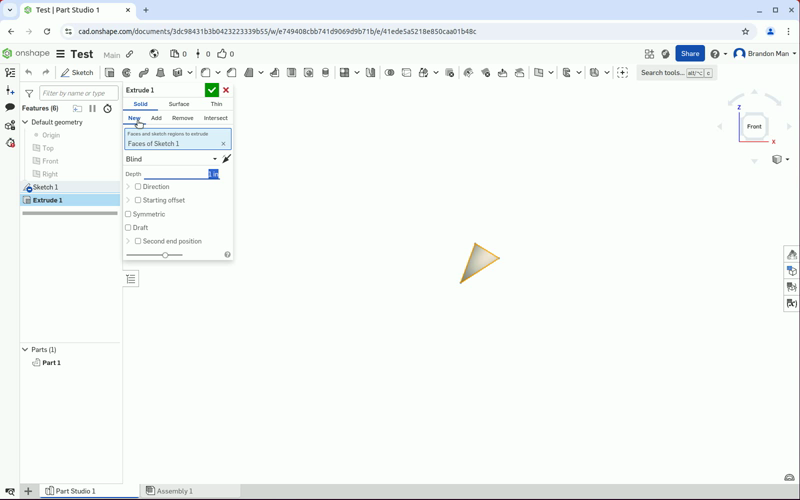
text(13.721)
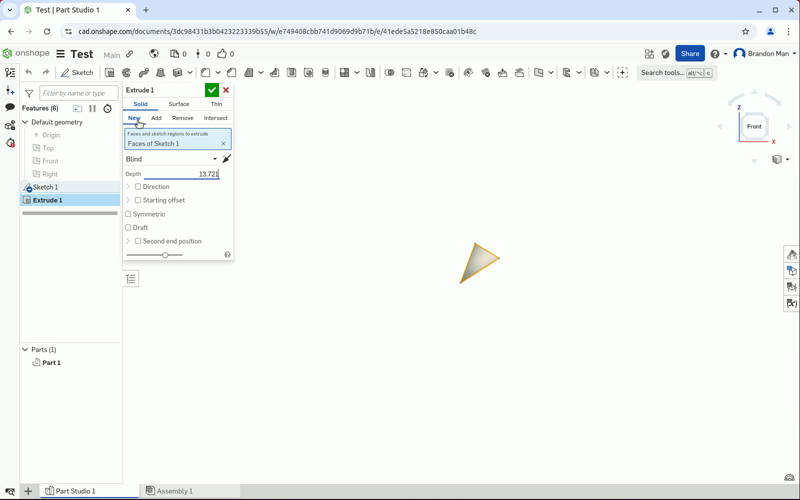
key(tab, 3)
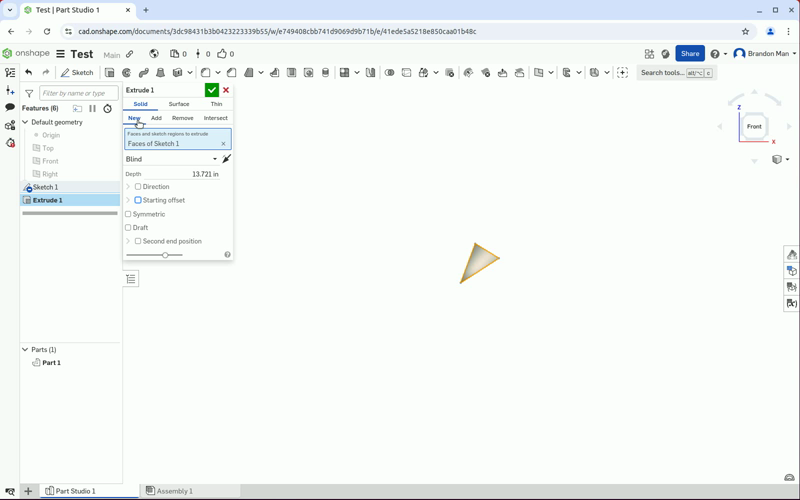
key(tab, 2)
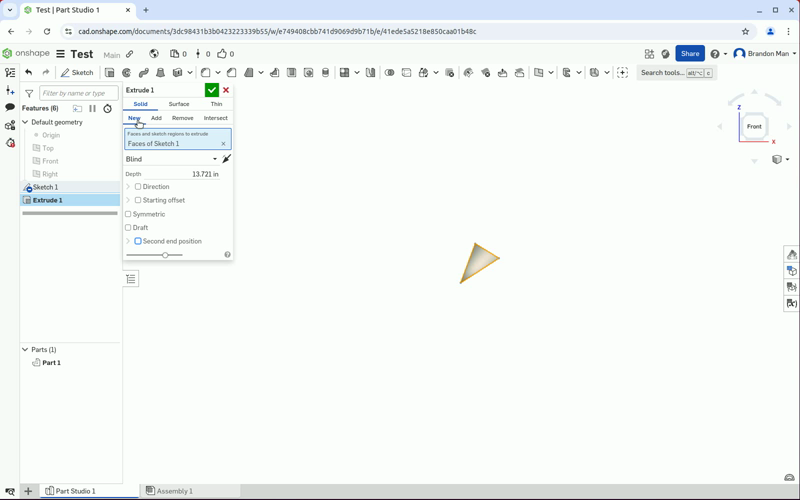
key(space)
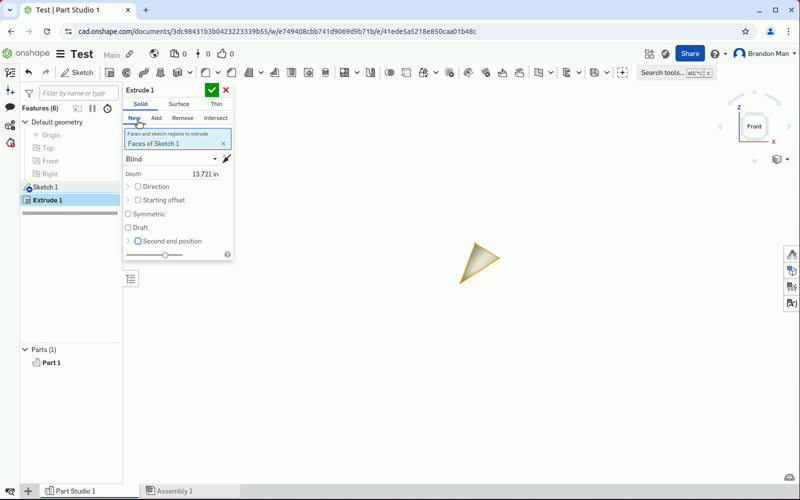
key(tab, 3)
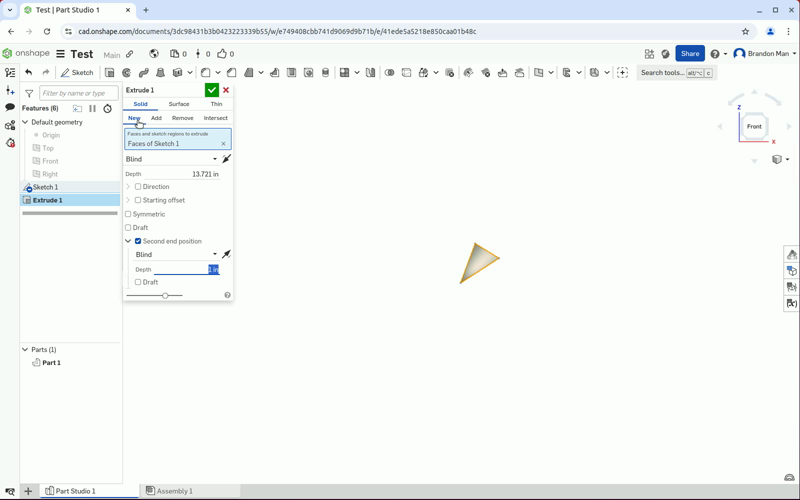
text(10.832)
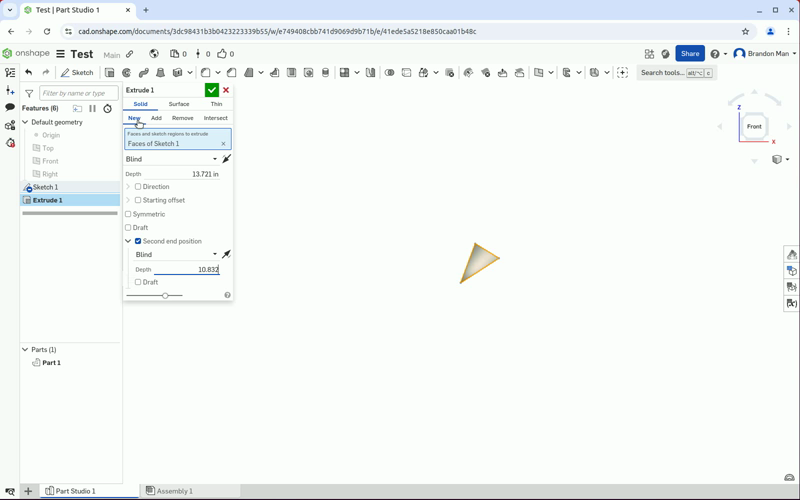
key(enter)
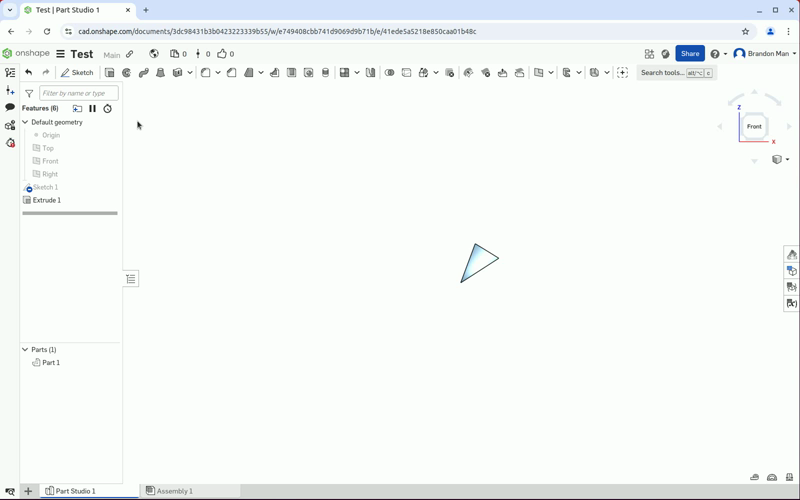
key(shift+h)
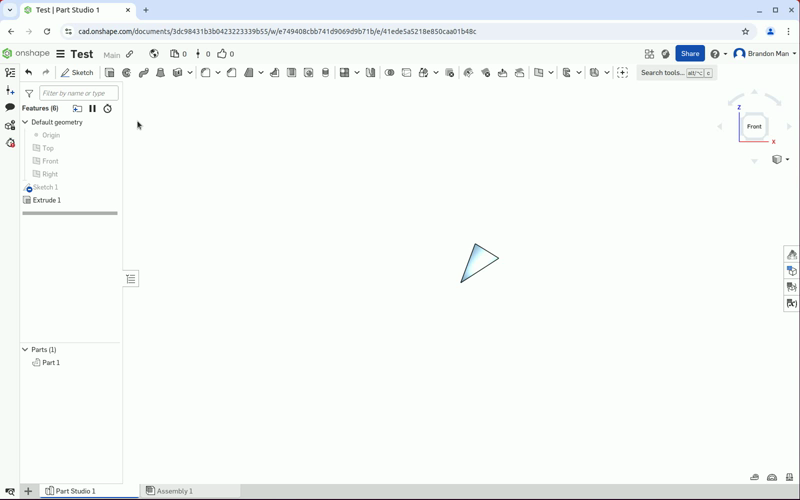
key(shift+h)
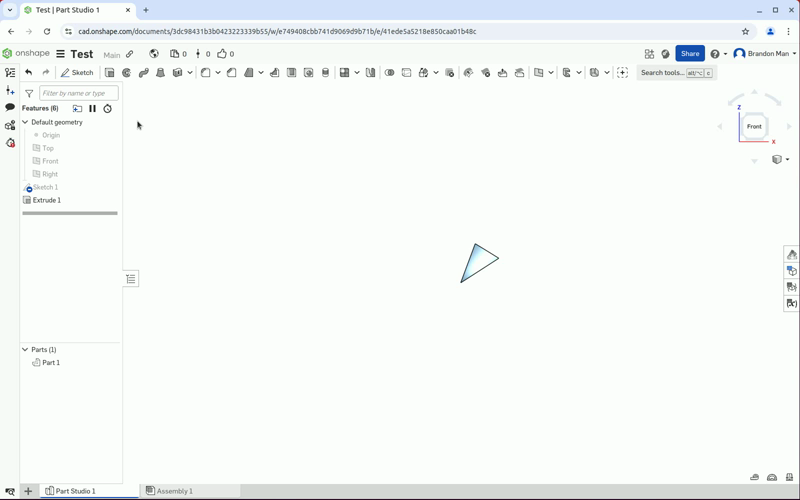
mouse_move(73, 189)
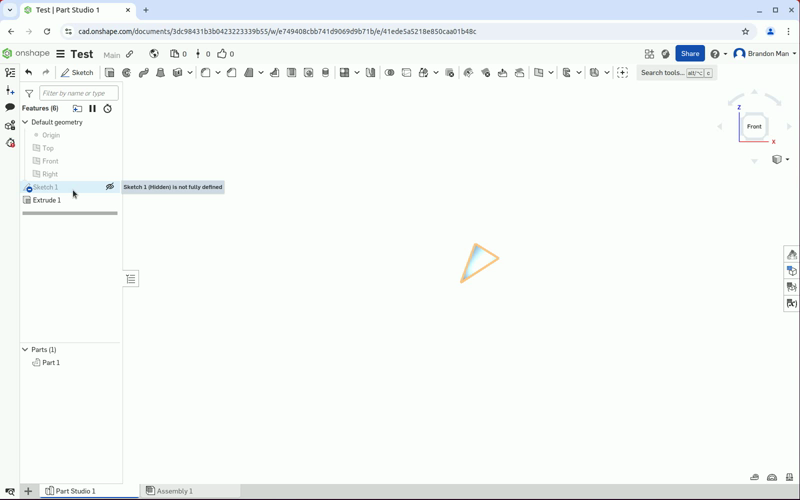
click(73, 189)
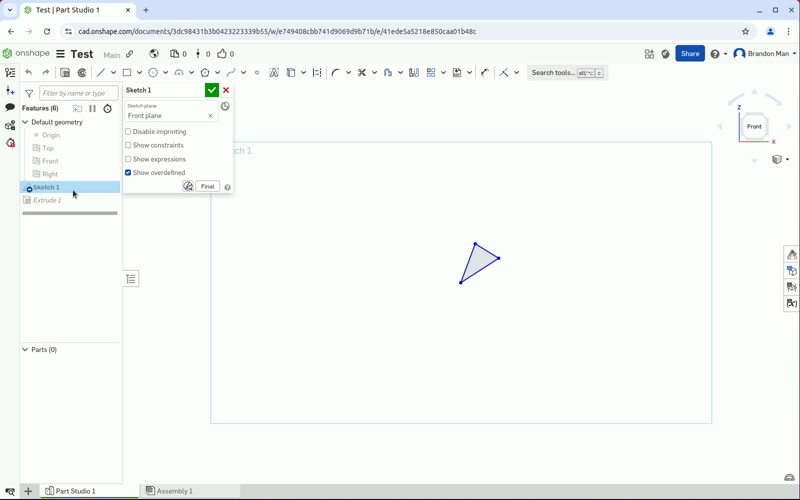
mouse_move(229, 92)
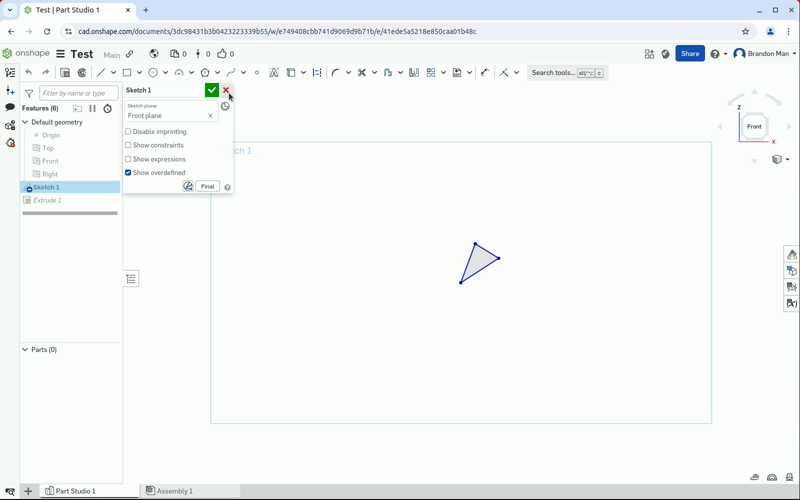
click(229, 92)
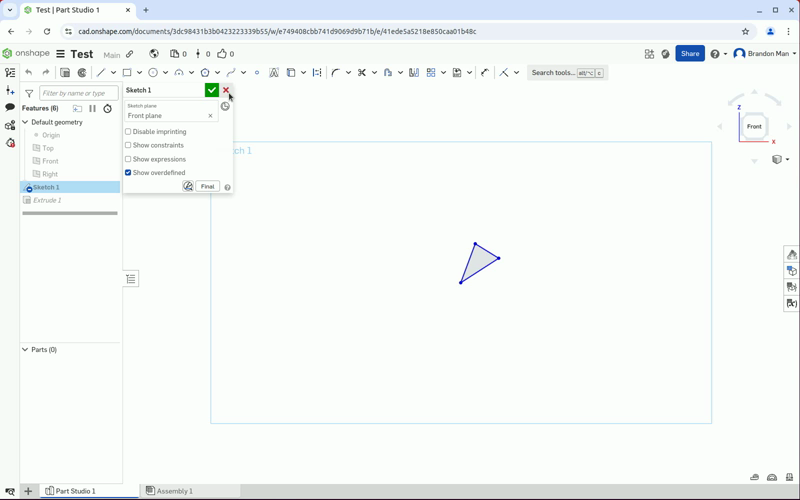
key(shift+s)
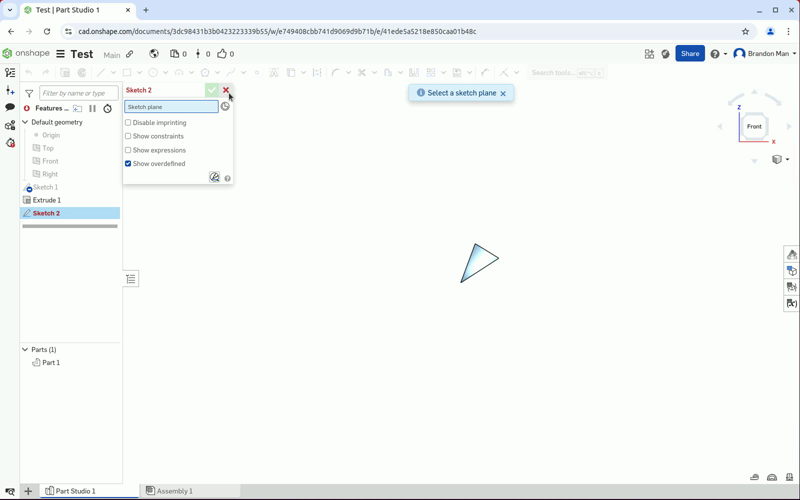
mouse_move(73, 163)
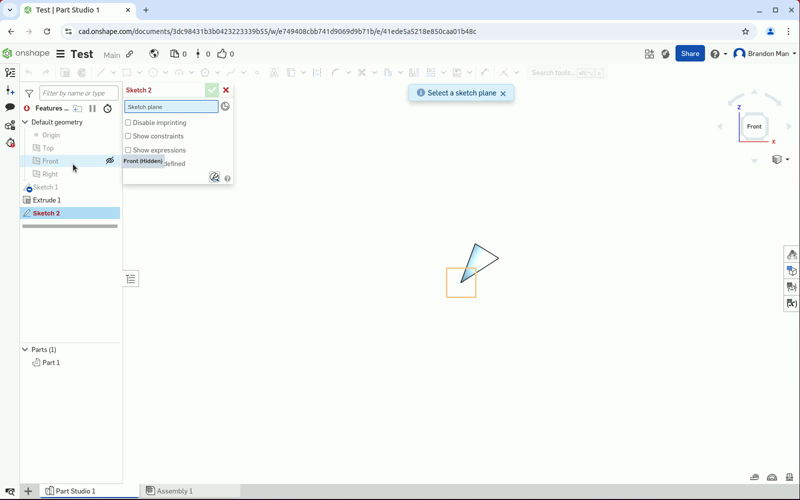
click(73, 163)
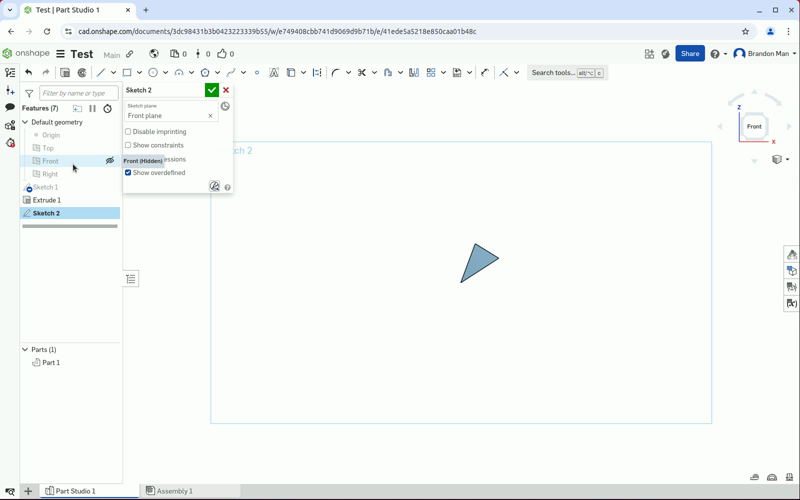
mouse_move(73, 352)
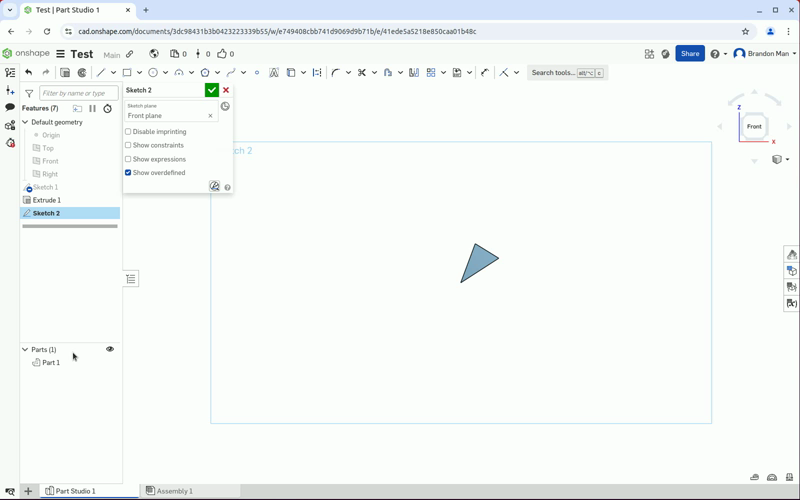
key(y)
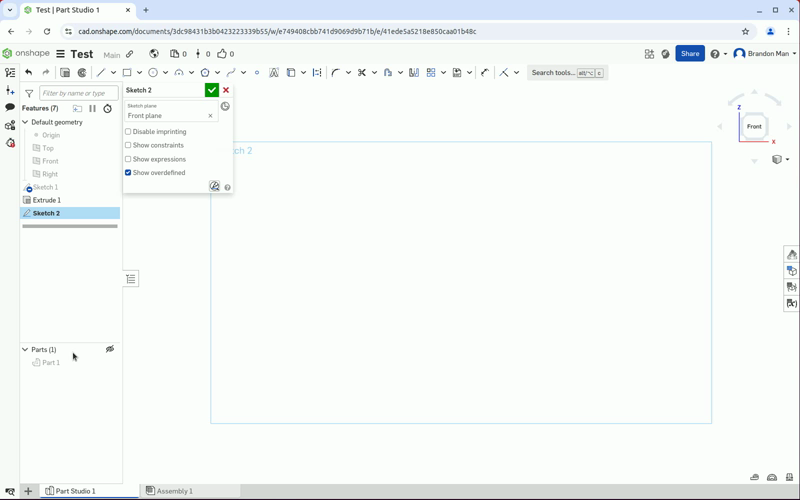
key(l)
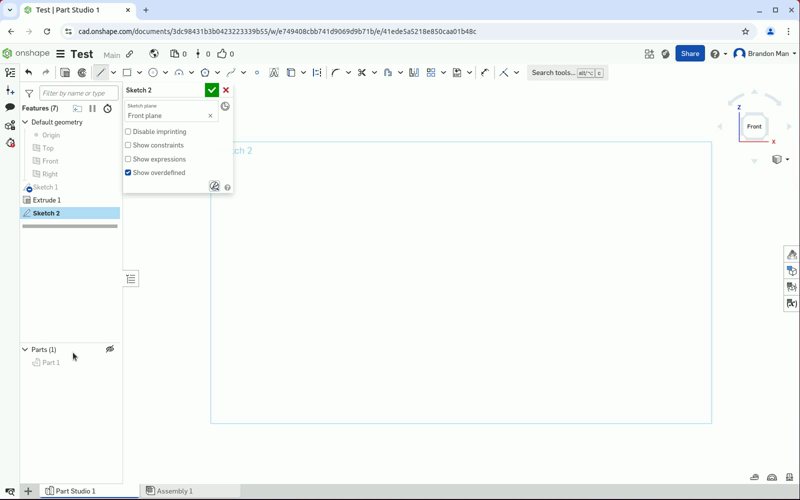
key_down(shift)
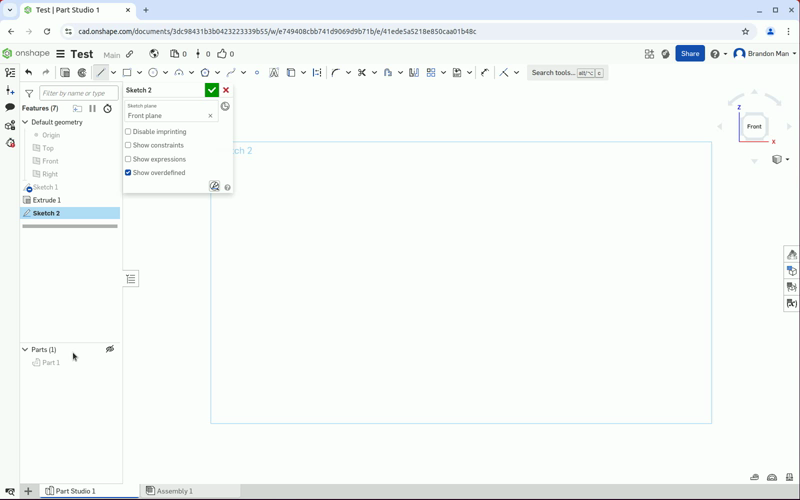
mouse_move(443, 224)
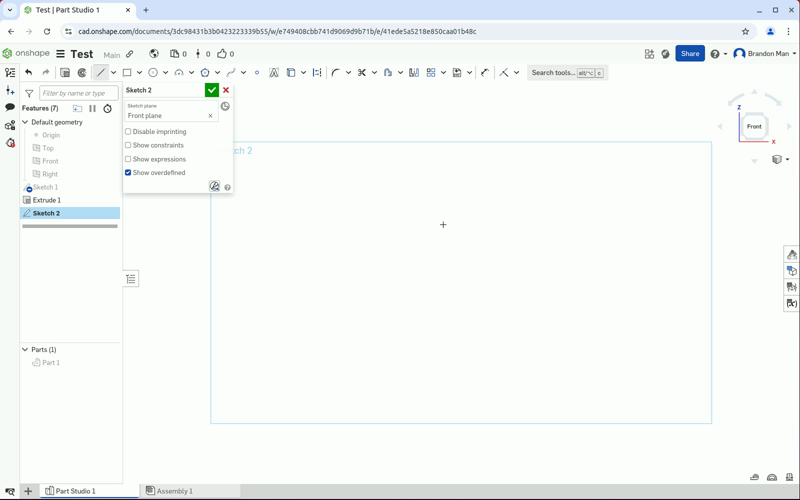
click(443, 224)
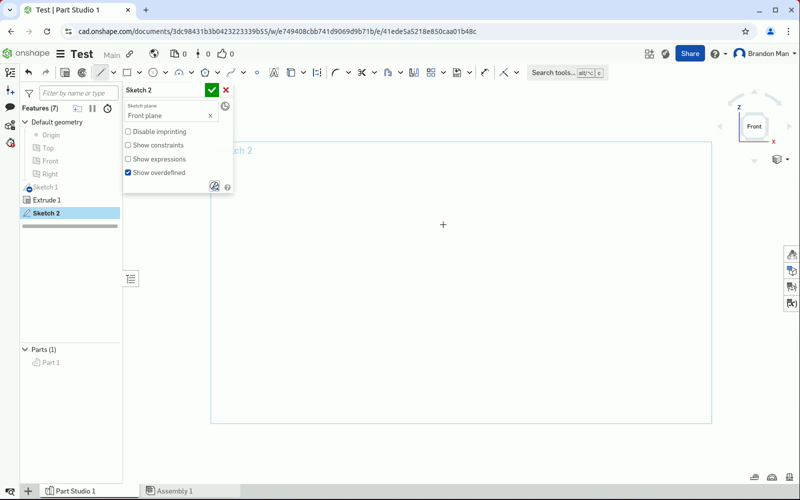
key_up(shift)
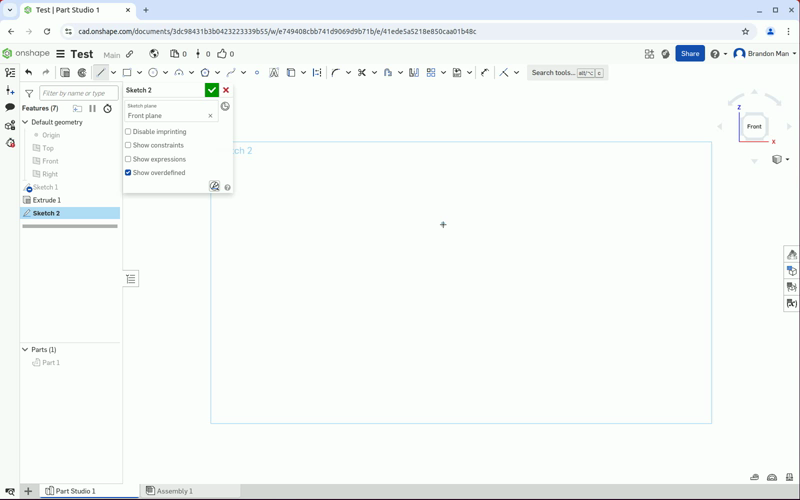
key_down(shift)
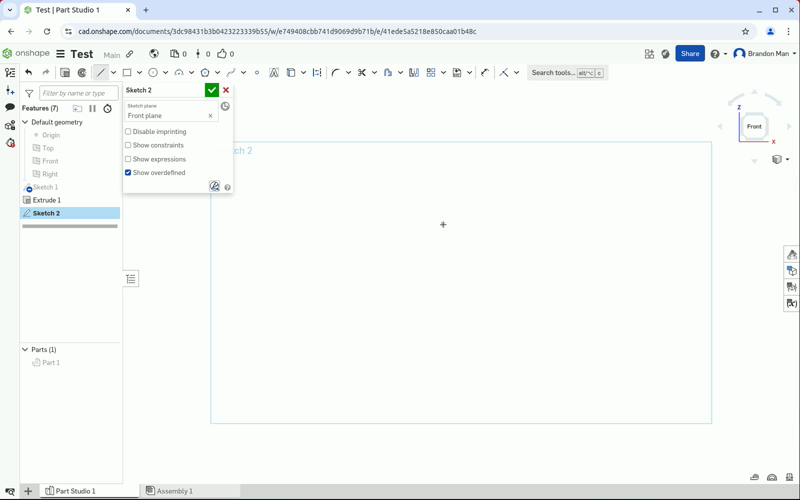
mouse_move(473, 224)
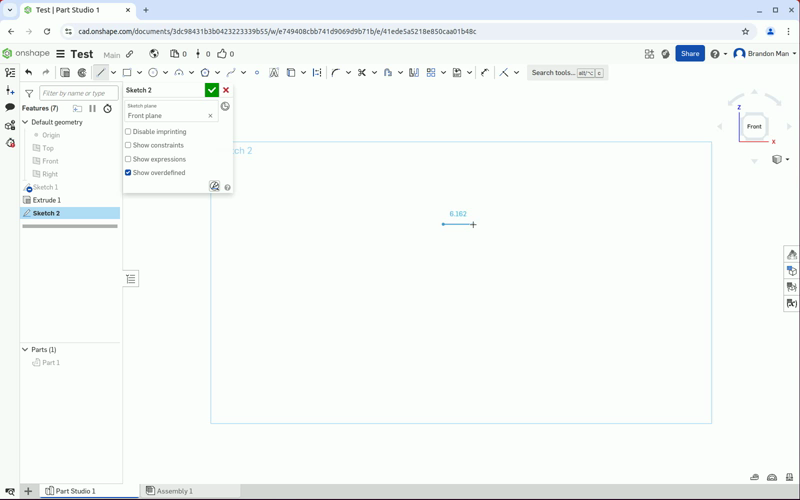
mouse_move(475, 244)
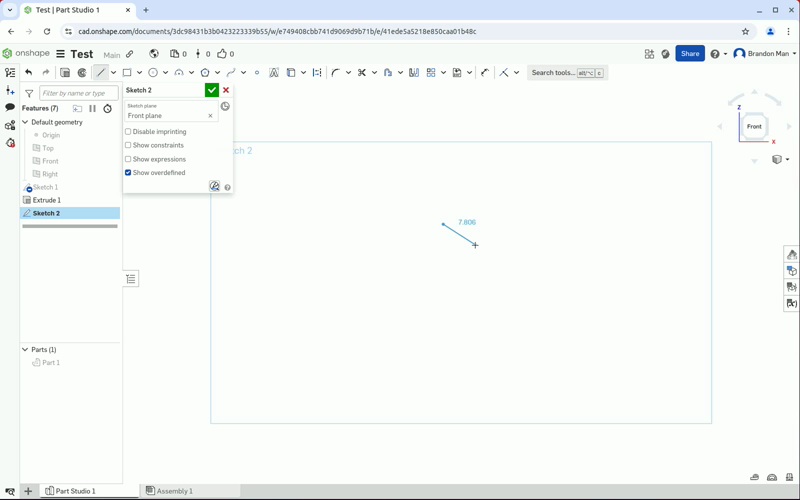
click(475, 244)
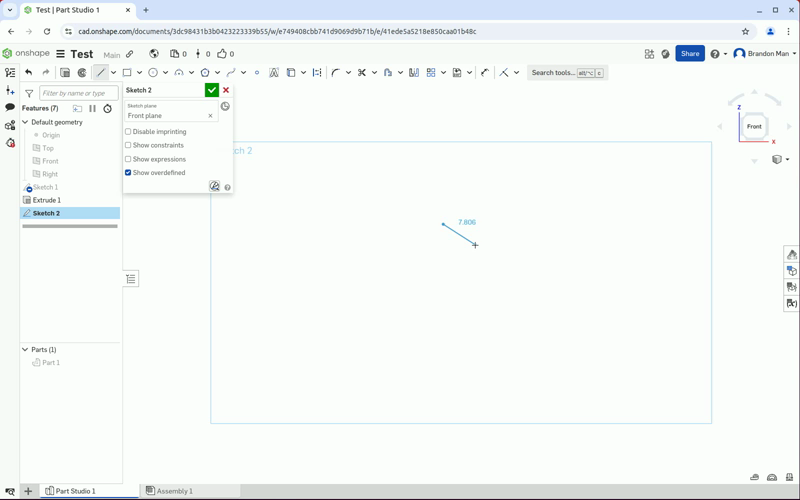
key_up(shift)
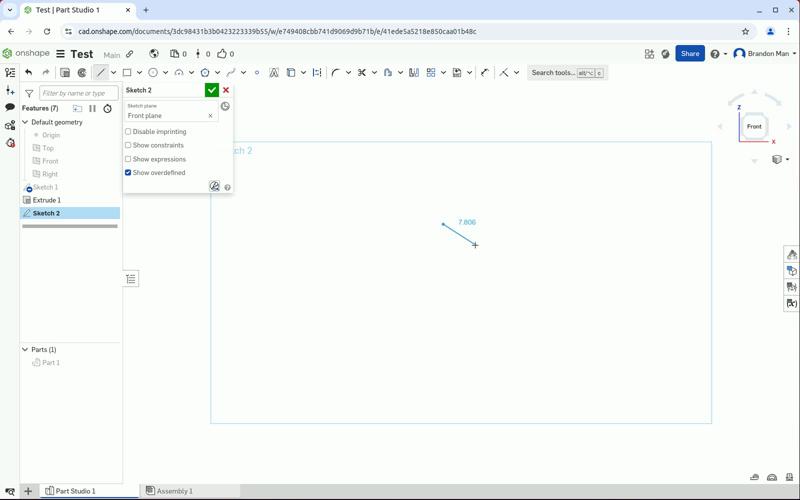
key_down(shift)
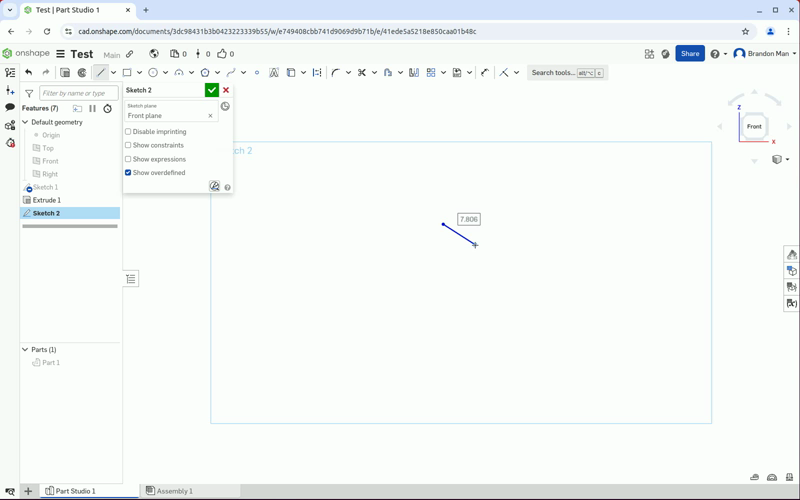
mouse_move(505, 244)
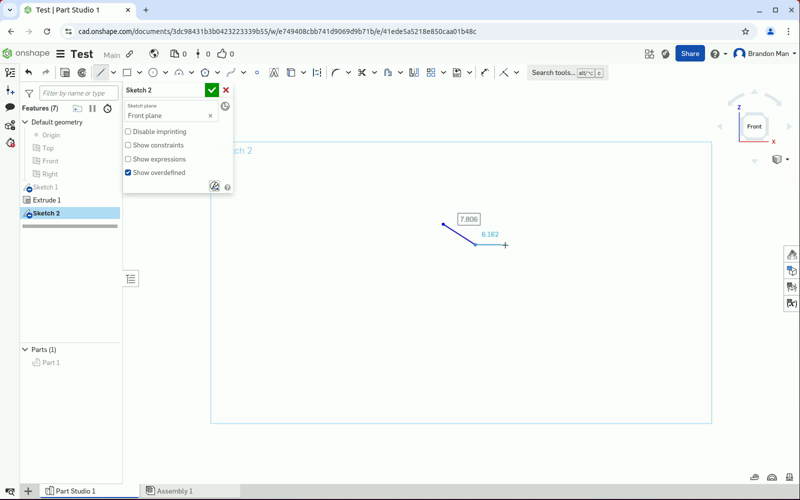
mouse_move(482, 224)
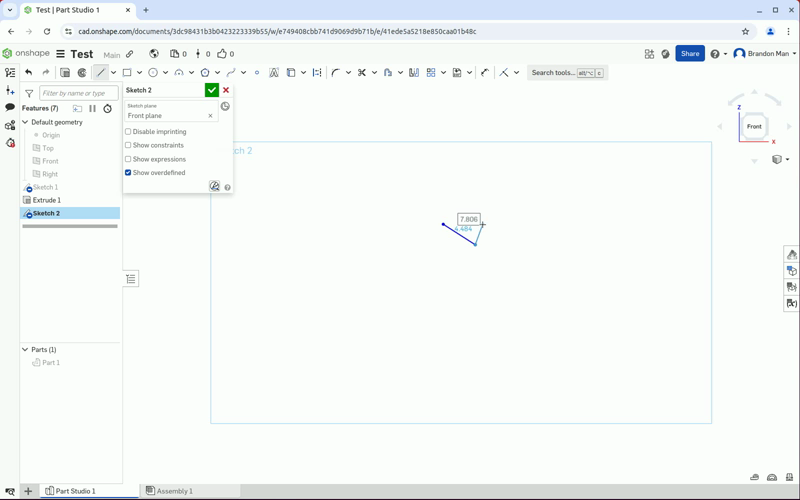
click(482, 224)
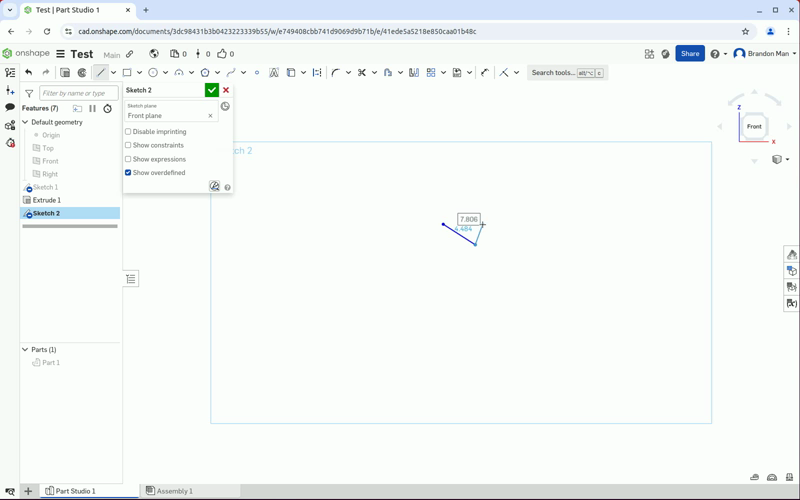
key_up(shift)
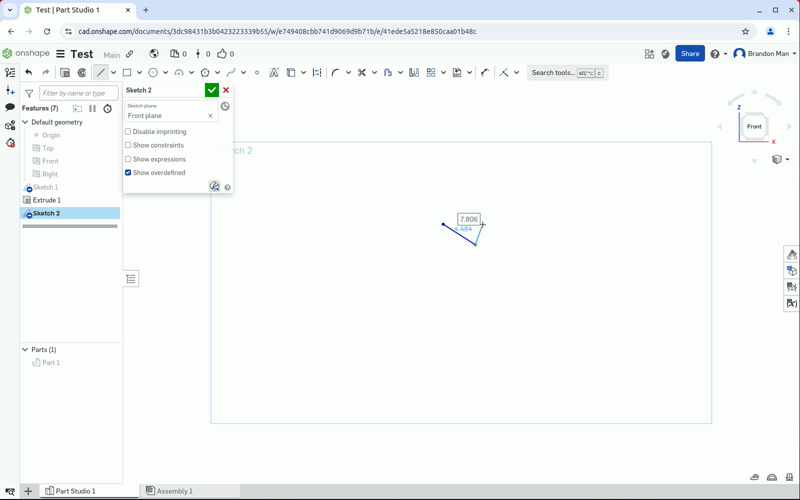
mouse_move(512, 224)
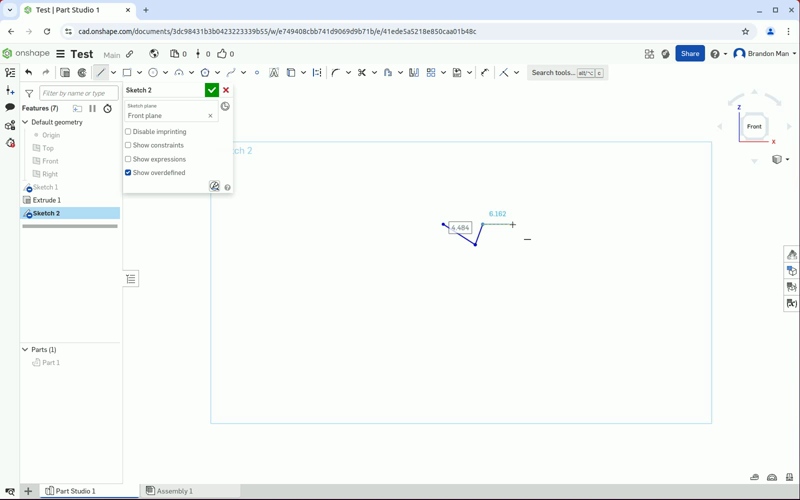
key_down(shift)
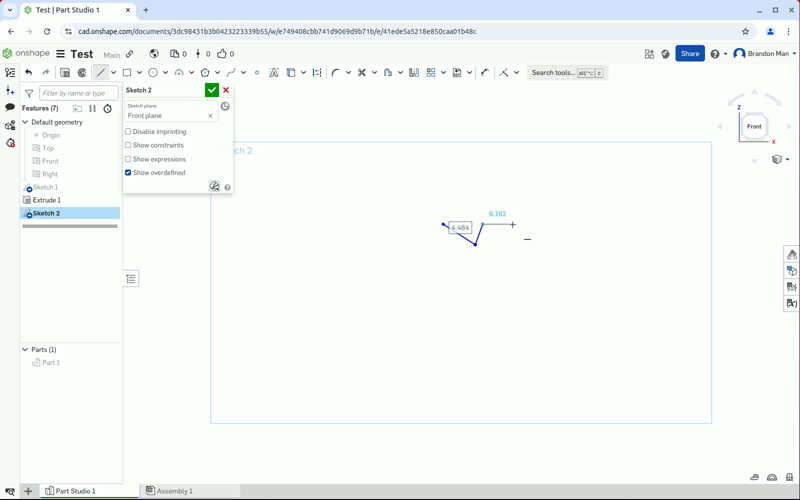
mouse_move(443, 224)
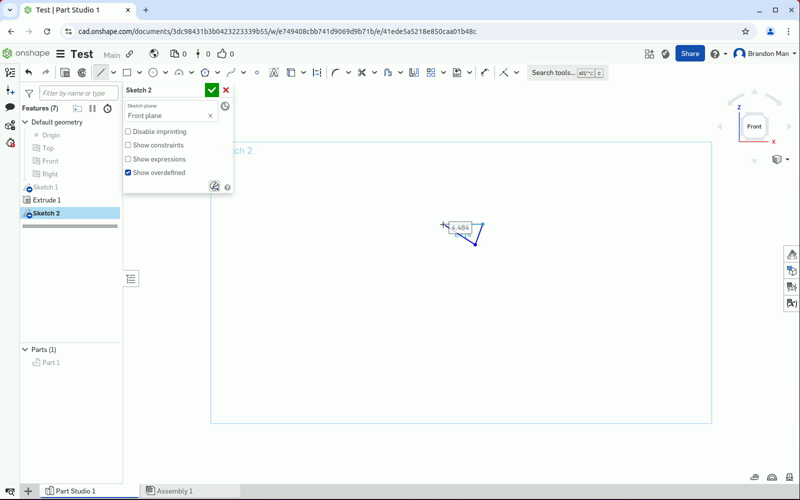
key_up(shift)
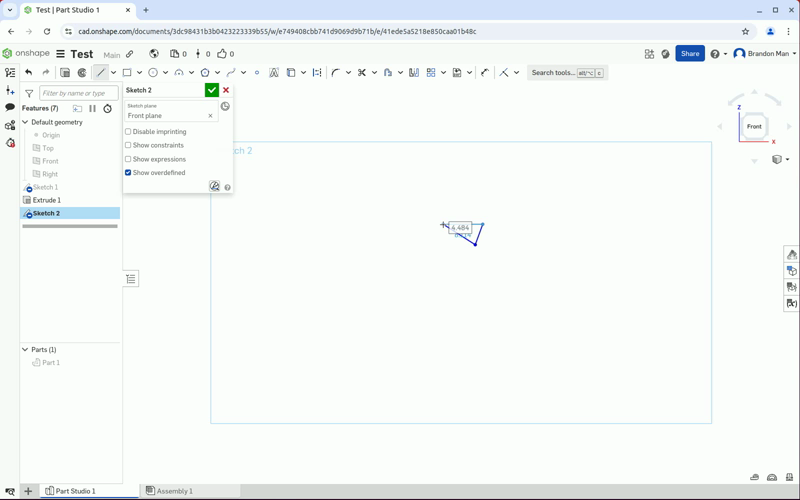
click(443, 224)
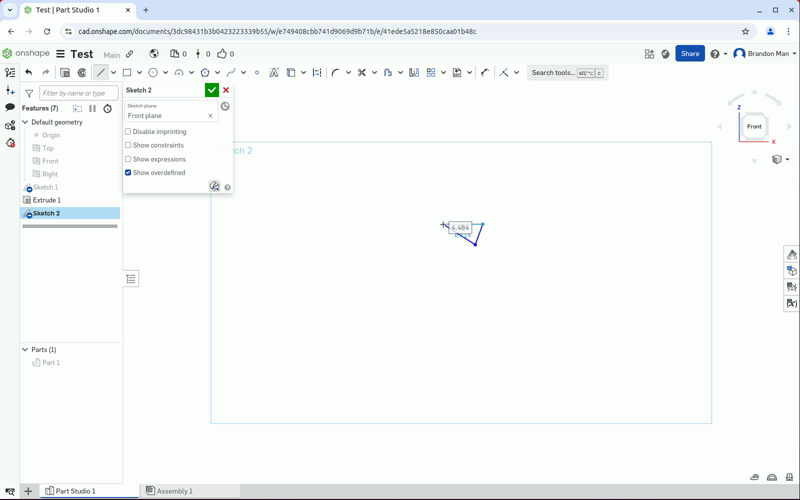
key(esc)
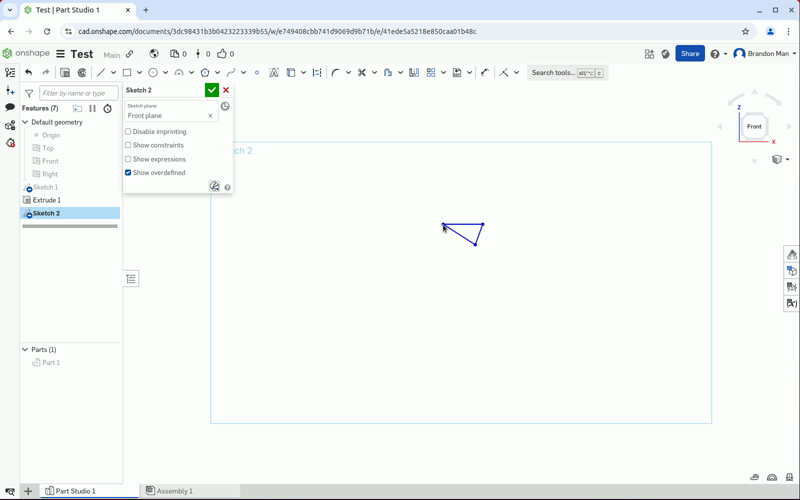
mouse_move(475, 228)
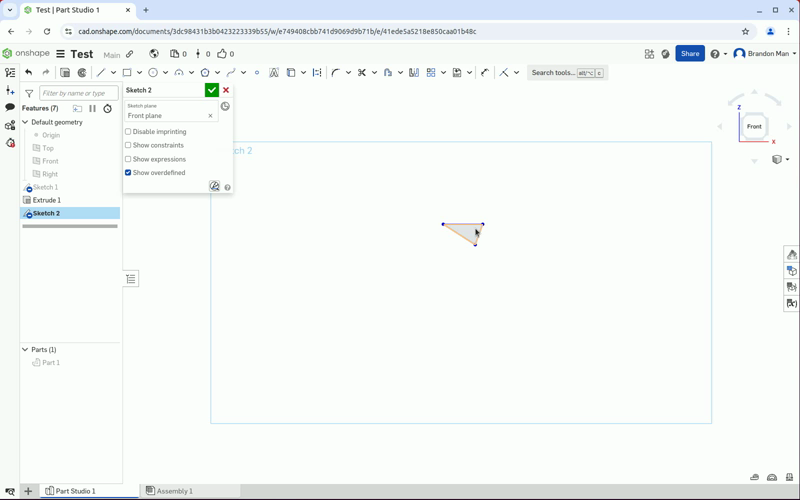
scroll(6)
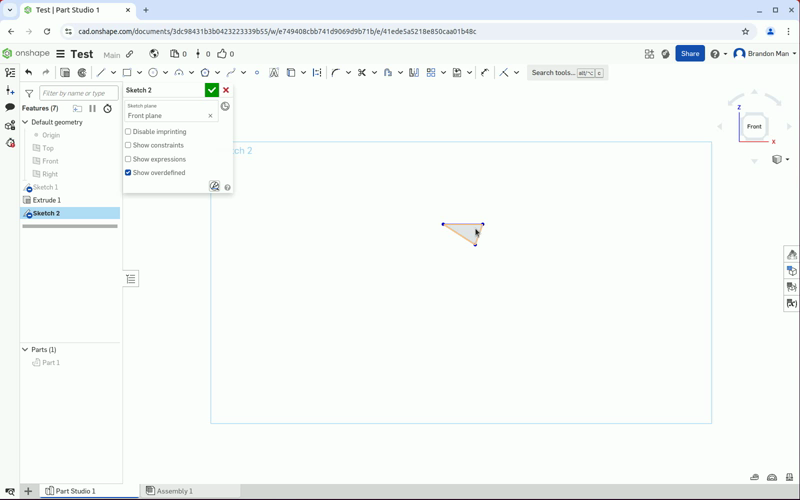
scroll(6)
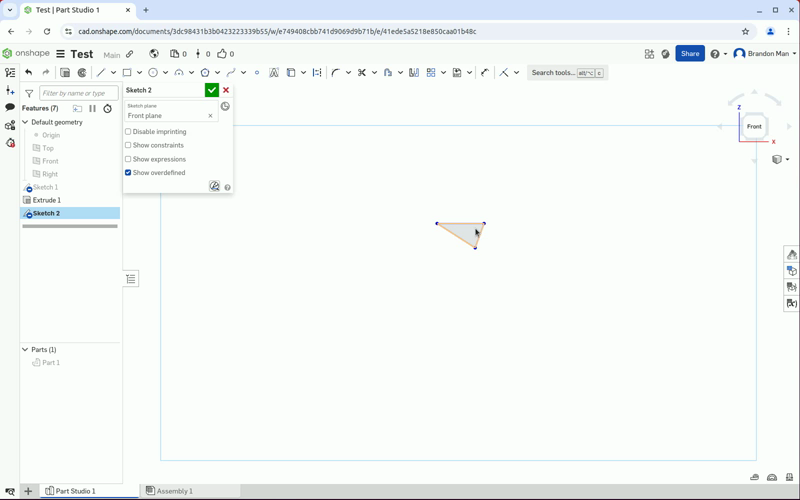
scroll(6)
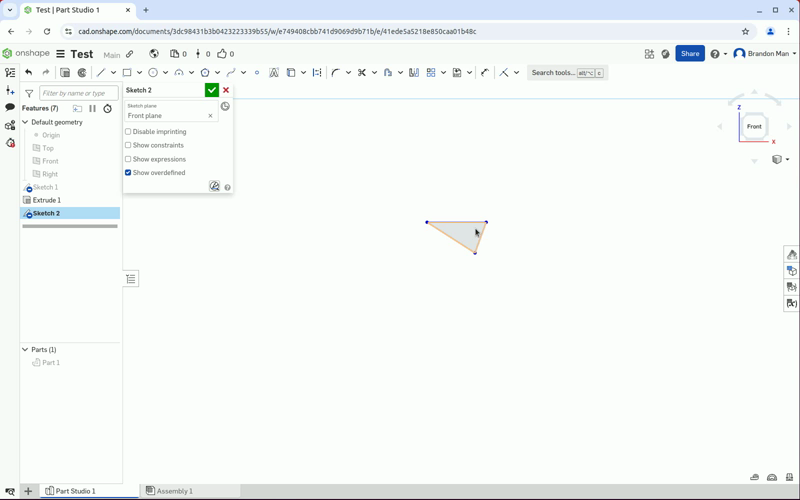
scroll(6)
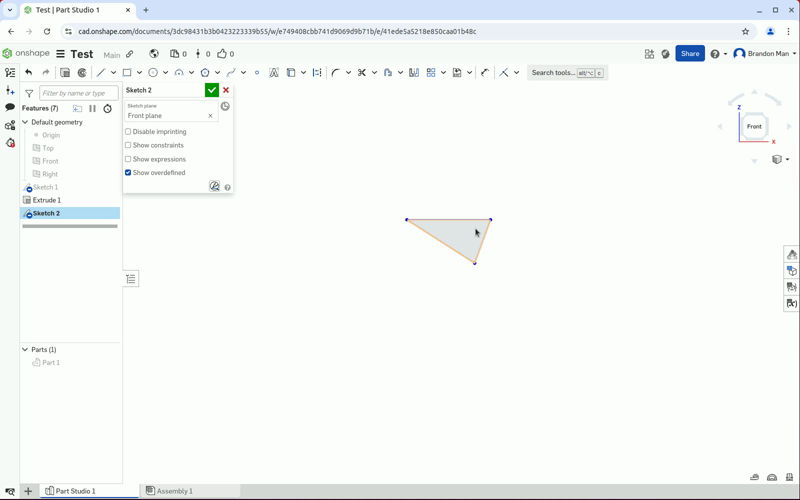
scroll(6)
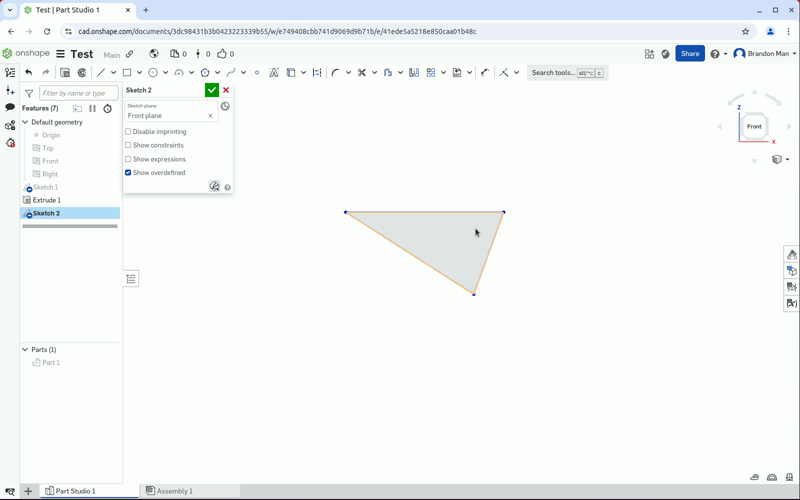
scroll(6)
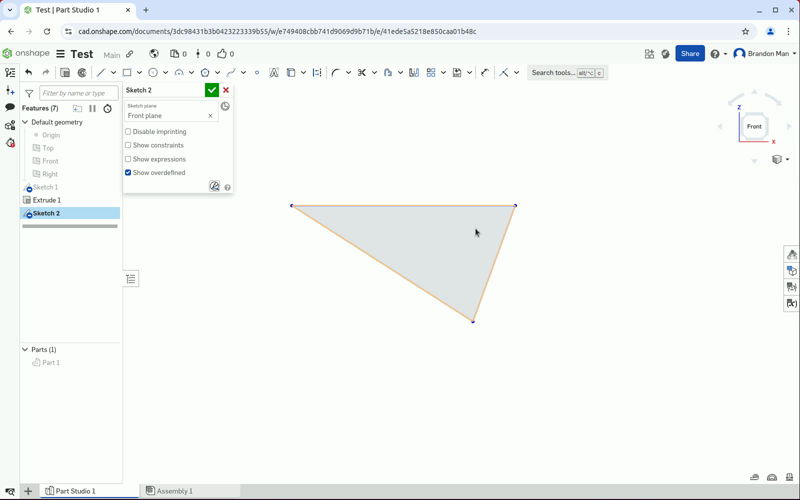
scroll(6)
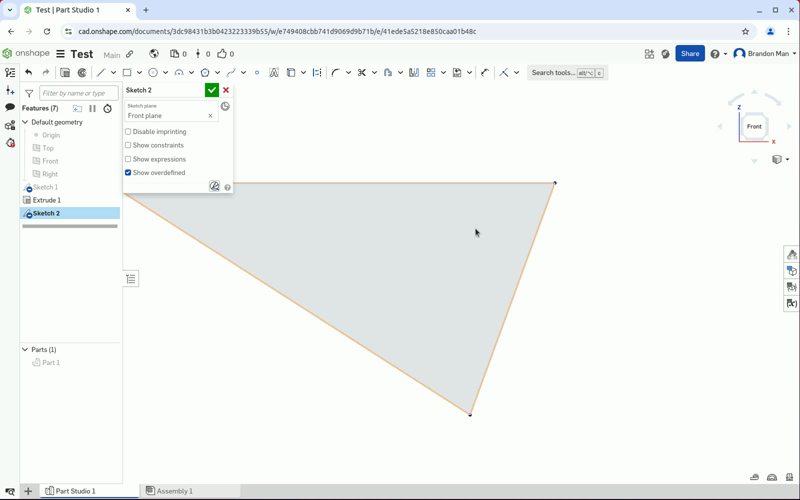
click(475, 228)
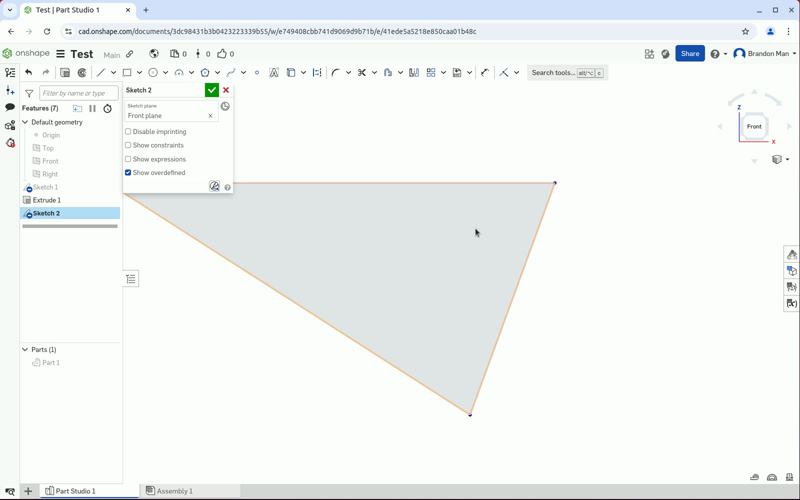
scroll(-6)
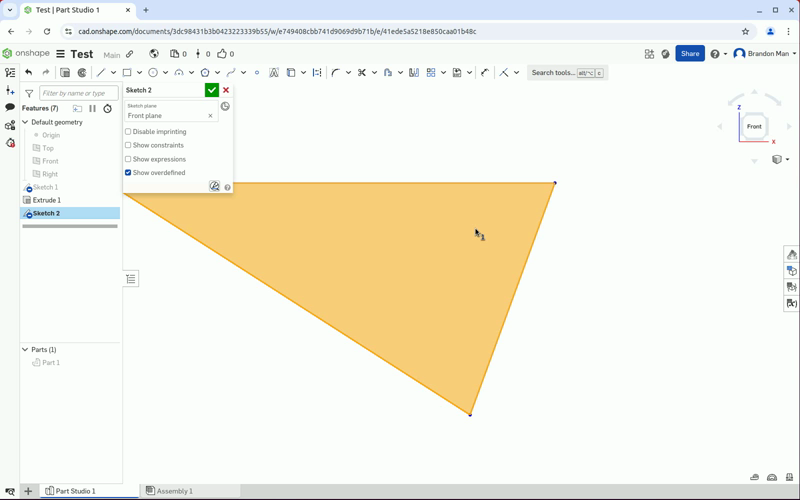
scroll(-6)
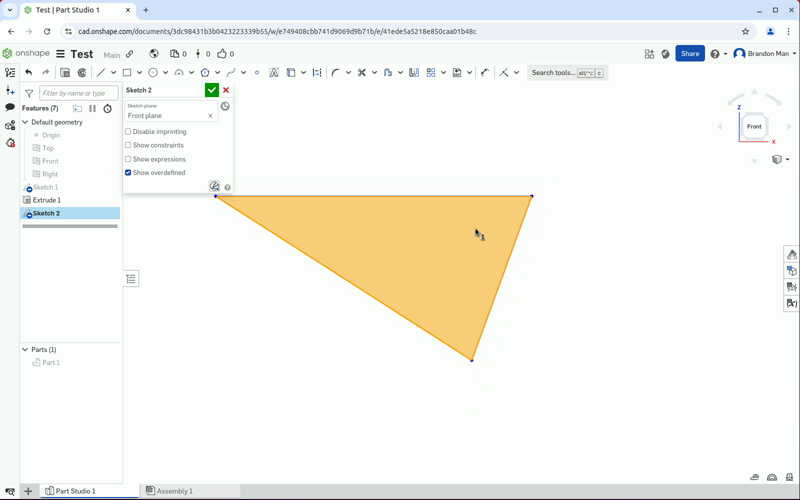
scroll(-6)
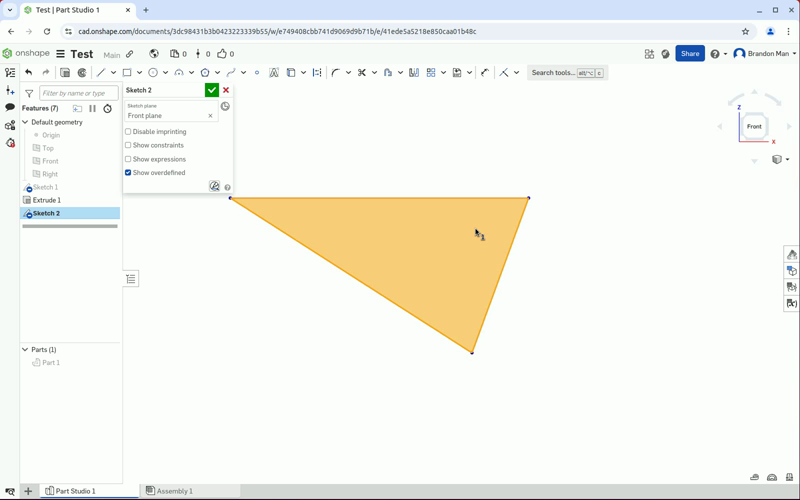
scroll(-6)
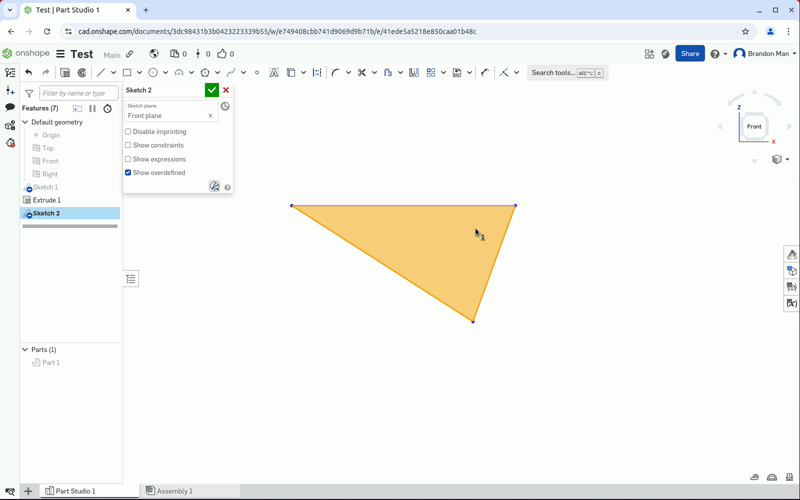
scroll(-6)
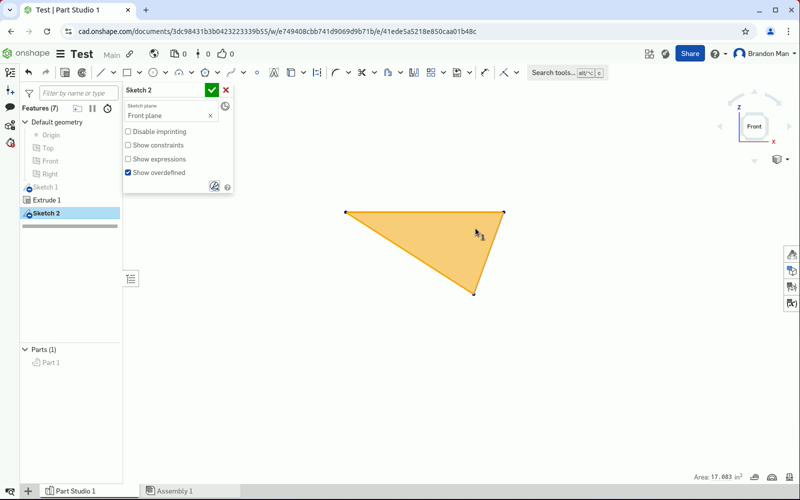
scroll(-6)
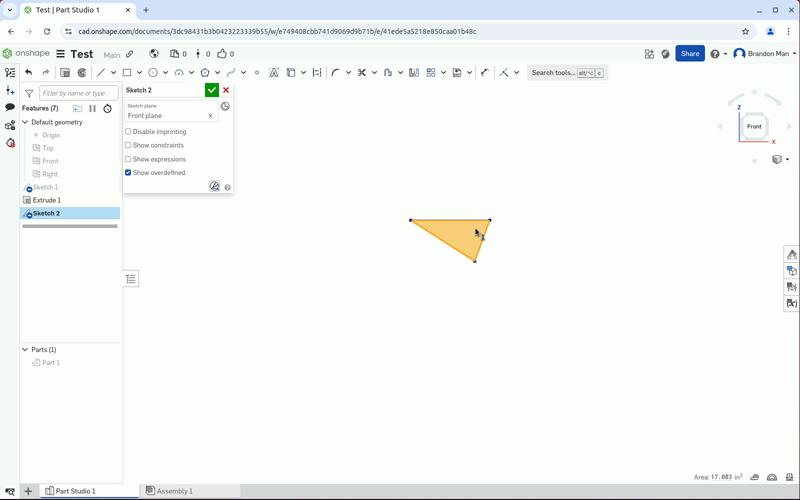
scroll(-6)
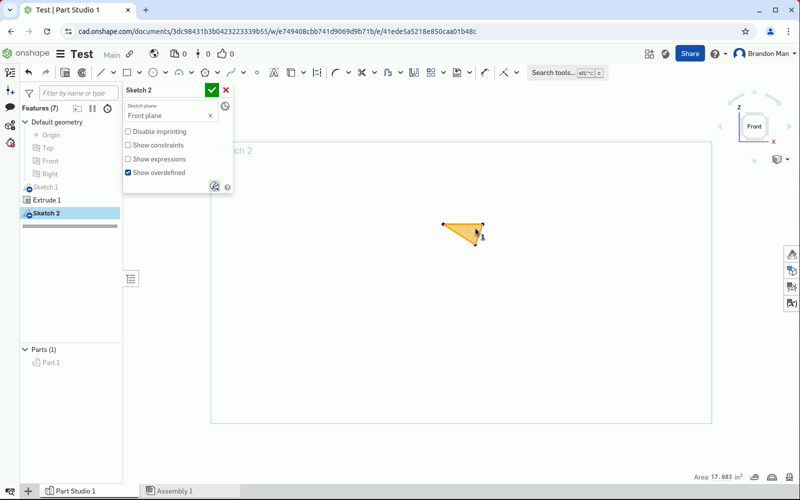
mouse_move(73, 352)
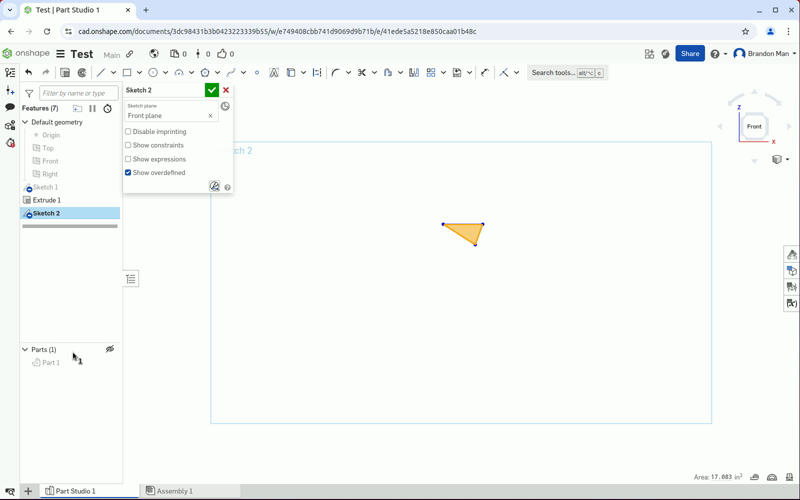
key(shift+y)
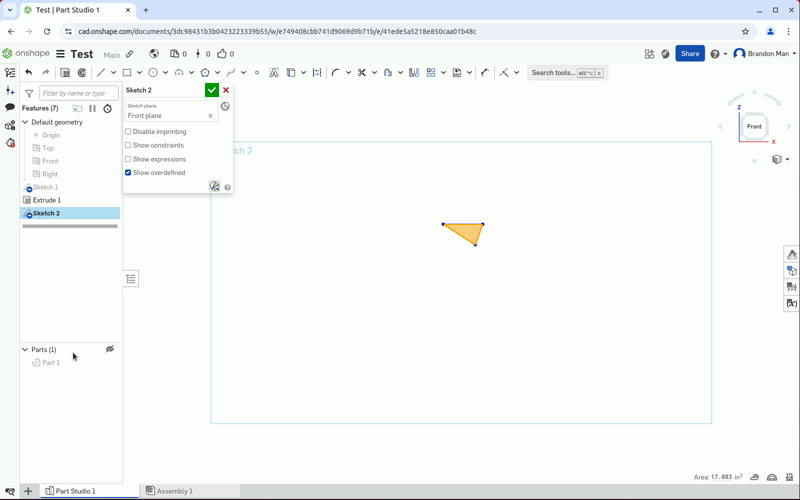
key(shift+e)
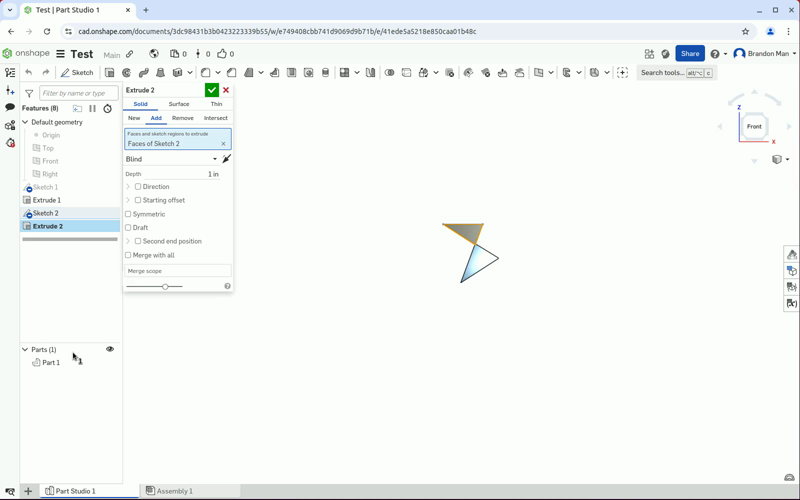
mouse_move(143, 106)
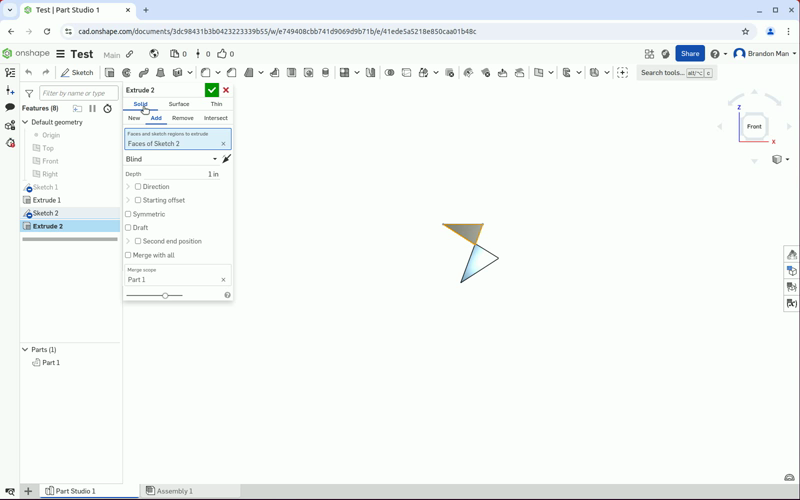
click(143, 106)
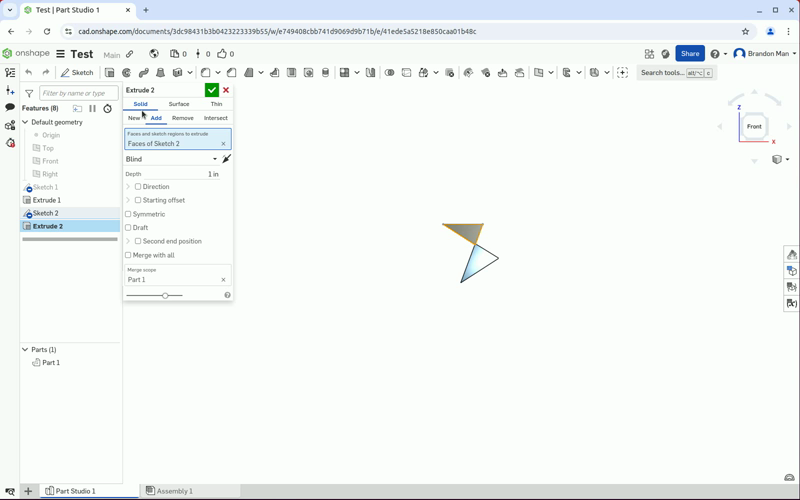
mouse_move(137, 120)
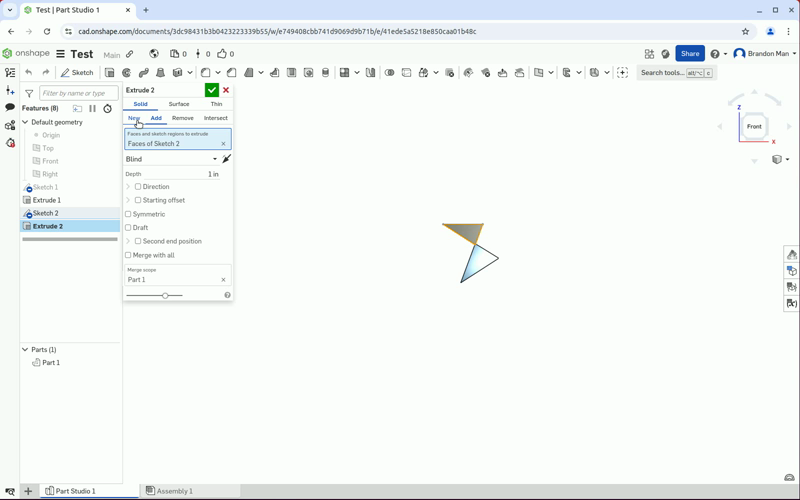
click(137, 120)
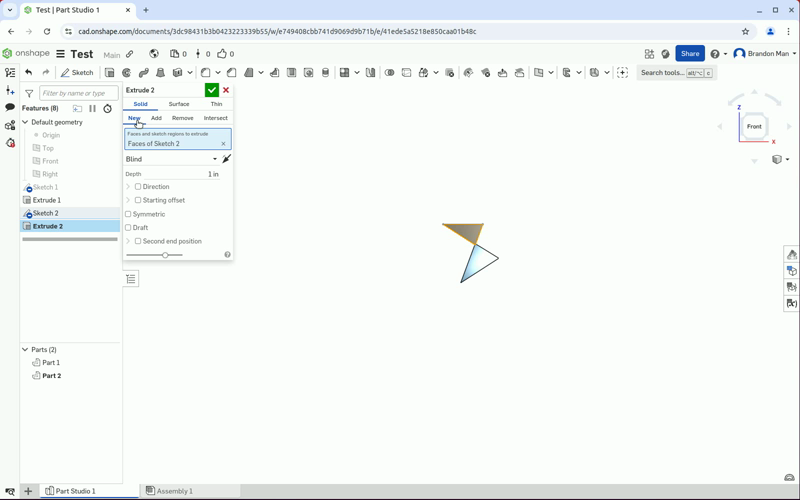
key(tab, 4)
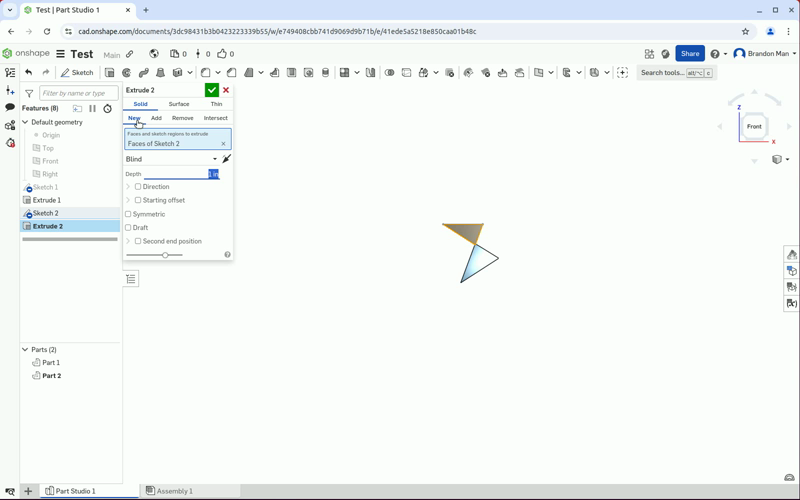
text(13.721)
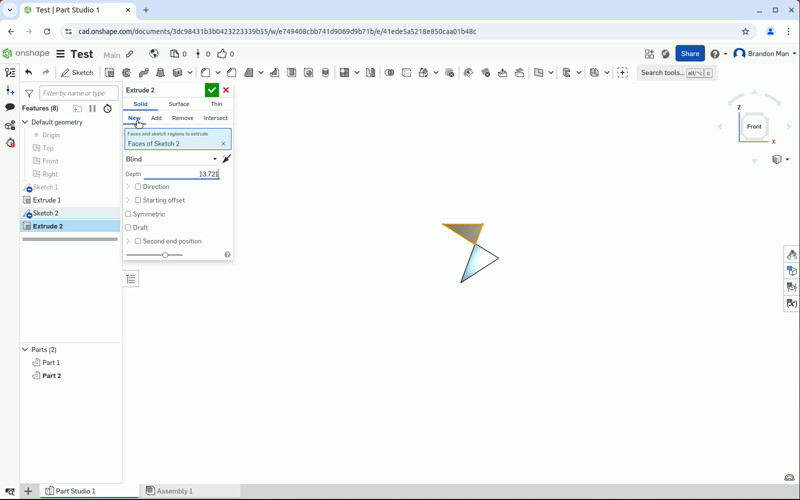
key(tab, 3)
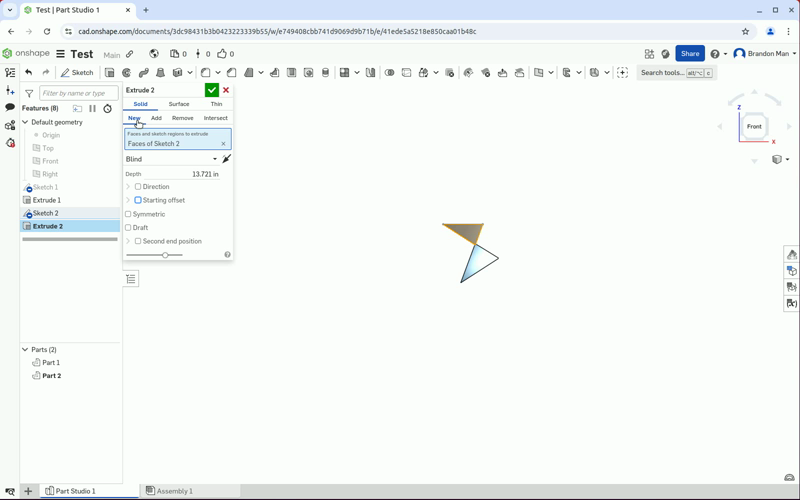
key(tab, 2)
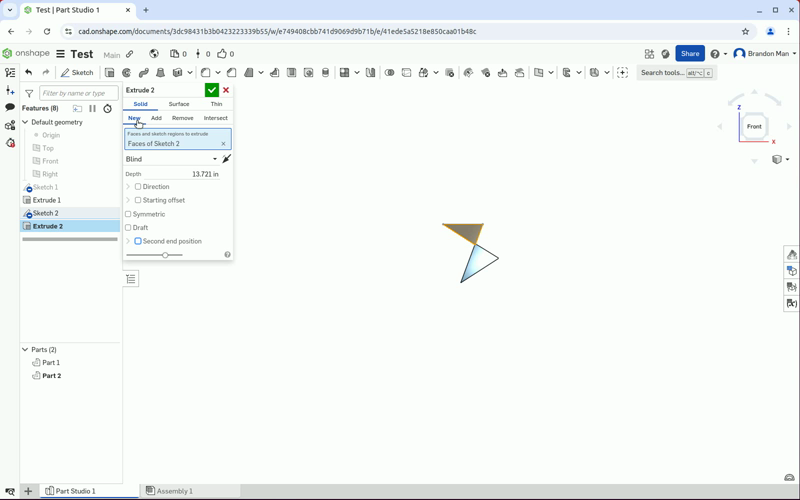
key(space)
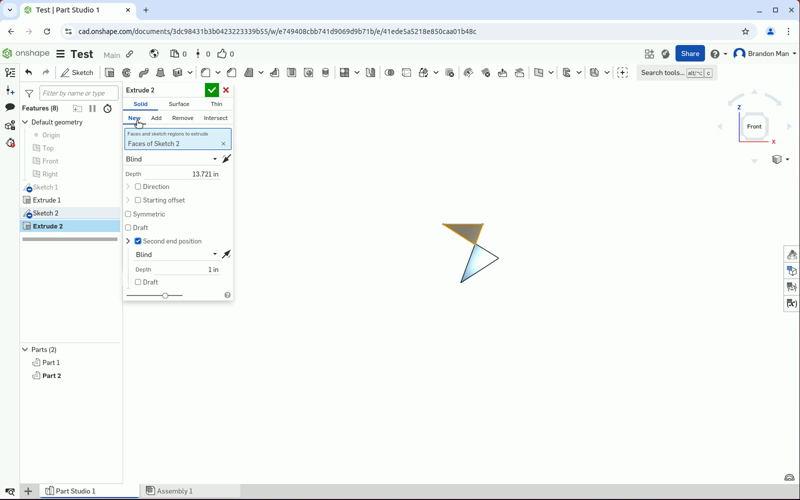
key(tab, 3)
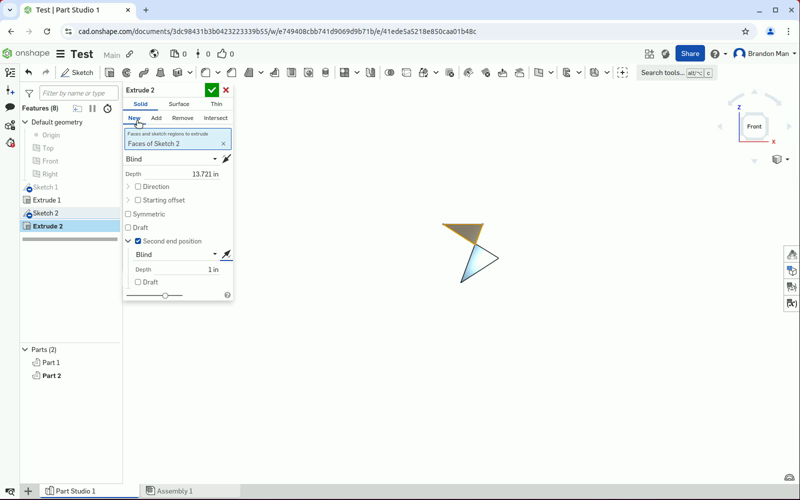
text(10.832)
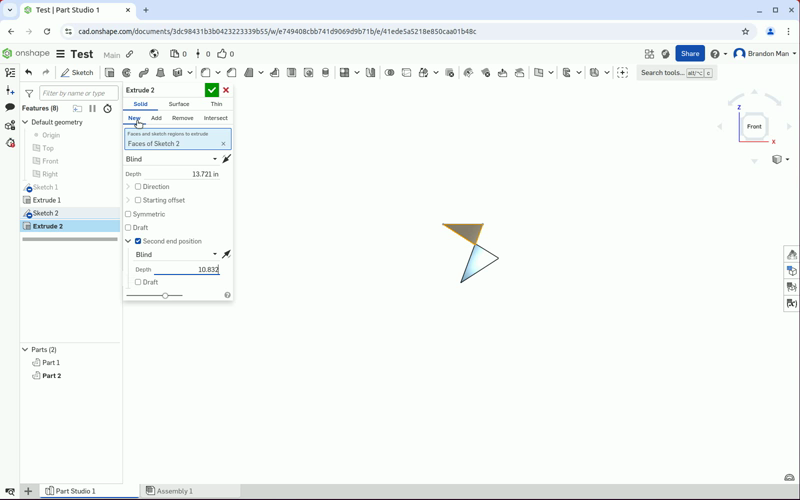
key(enter)
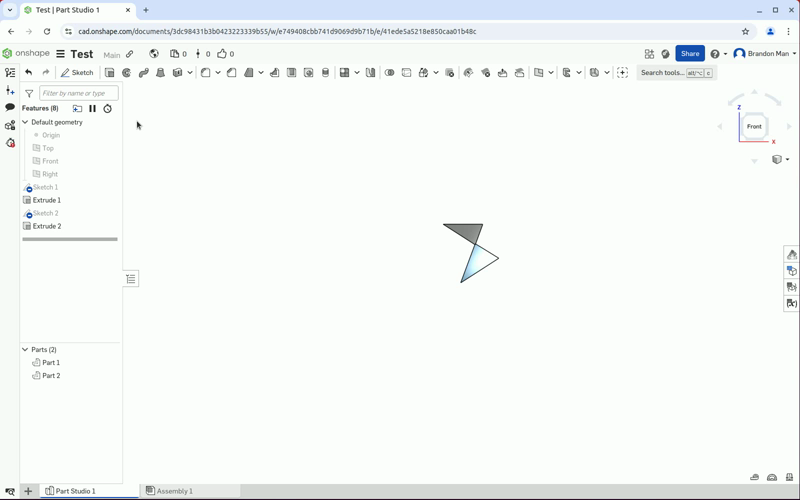
key(shift+h)
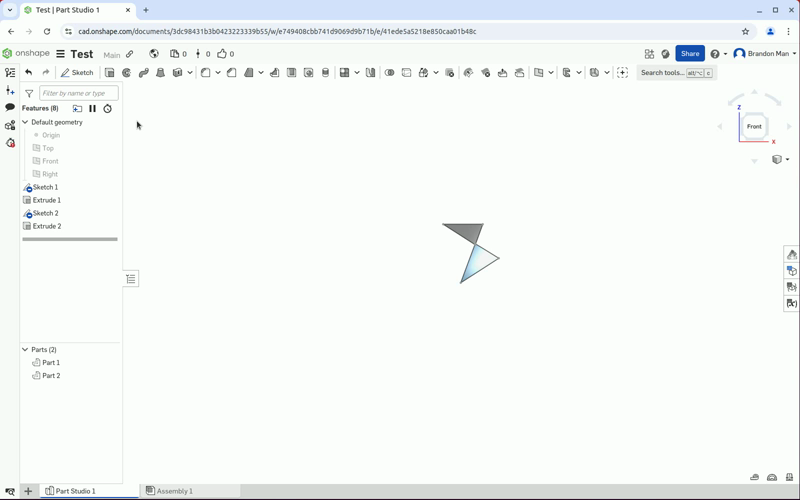
key(shift+h)
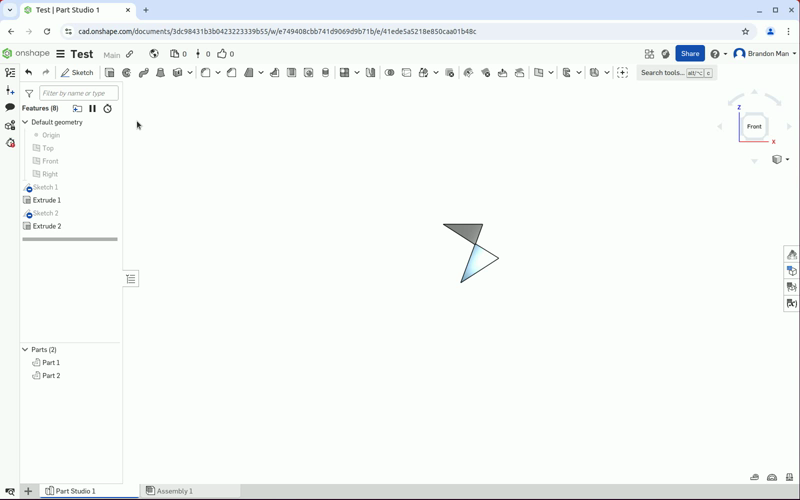
mouse_move(73, 189)
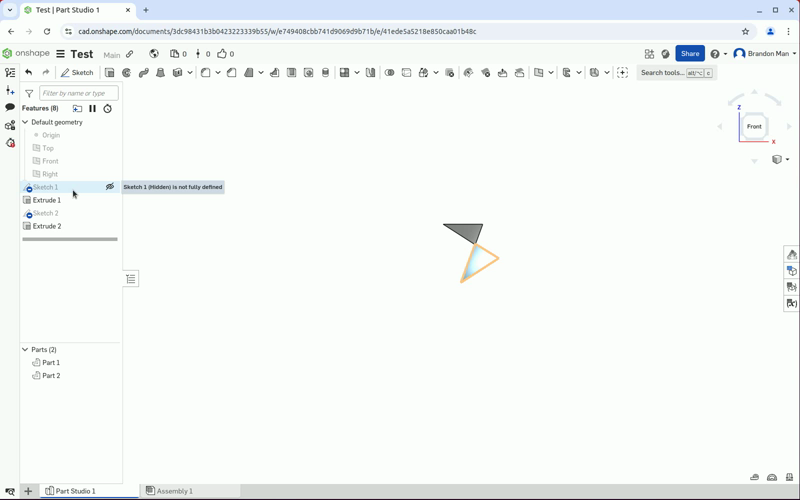
click(73, 189)
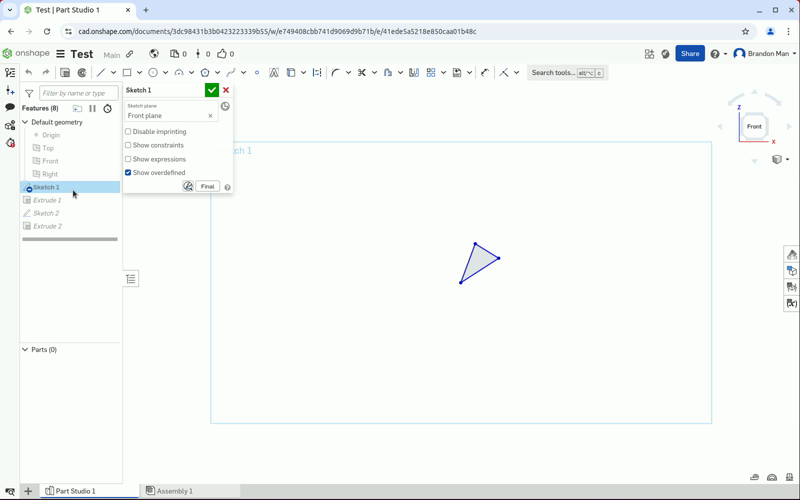
mouse_move(229, 92)
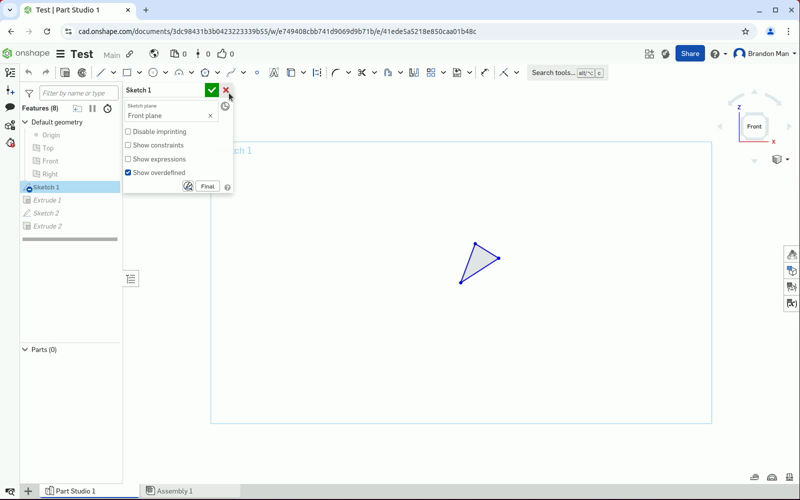
click(229, 92)
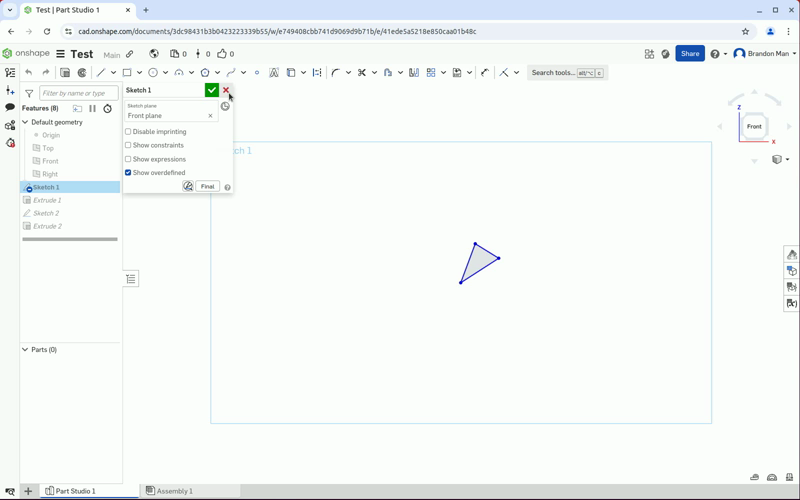
key(shift+s)
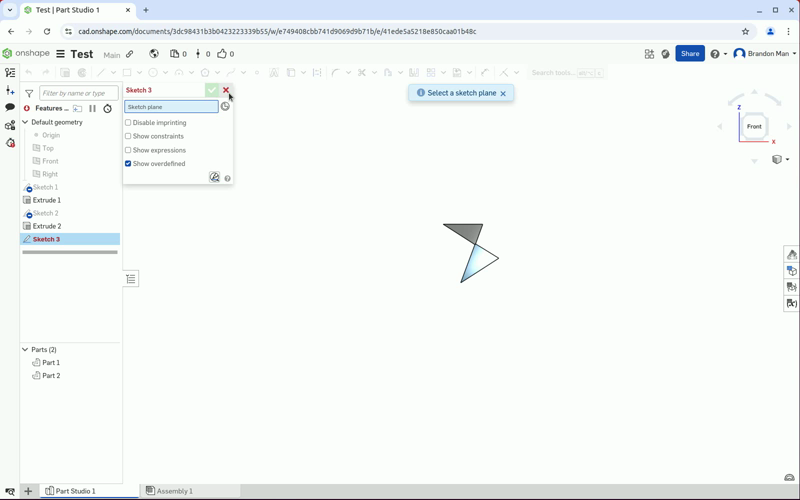
mouse_move(73, 163)
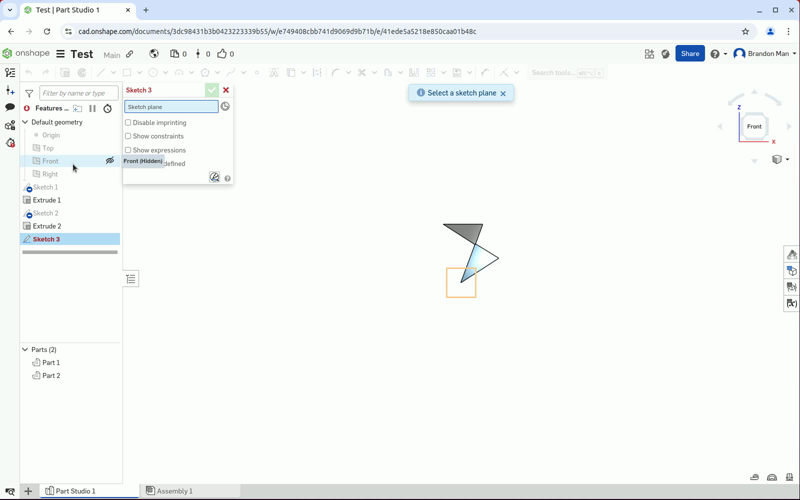
click(73, 163)
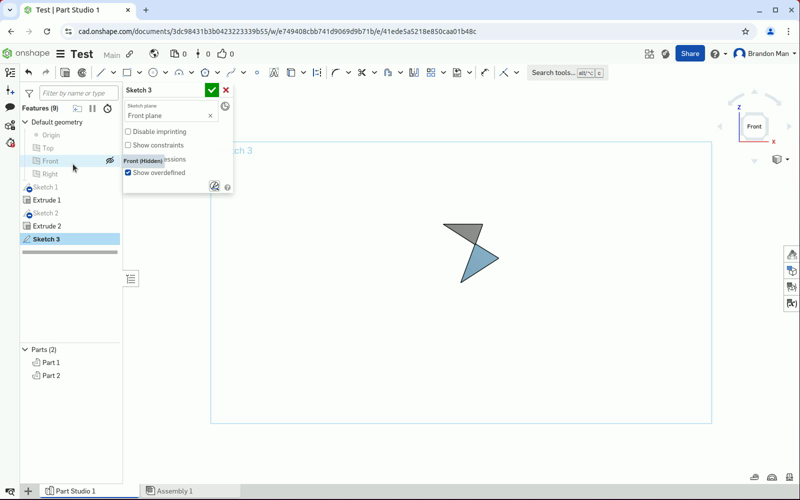
mouse_move(73, 352)
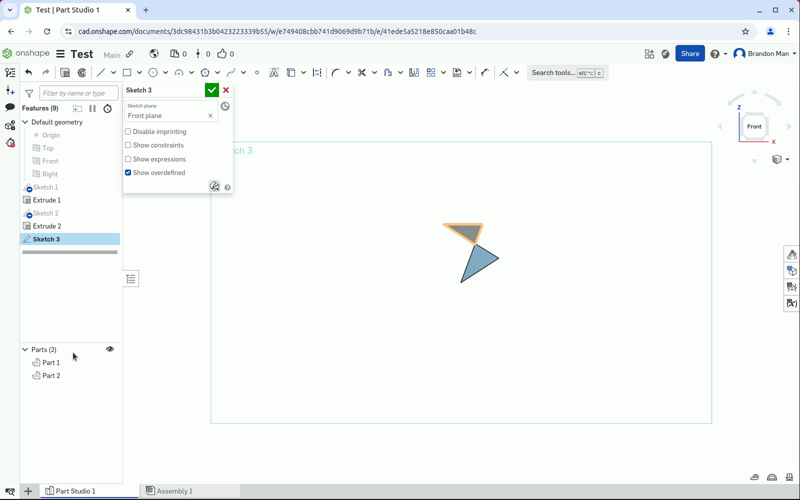
key(y)
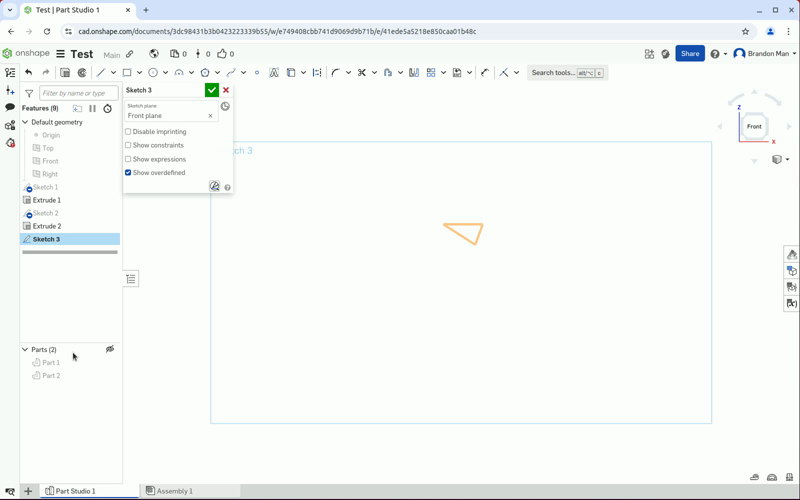
key(l)
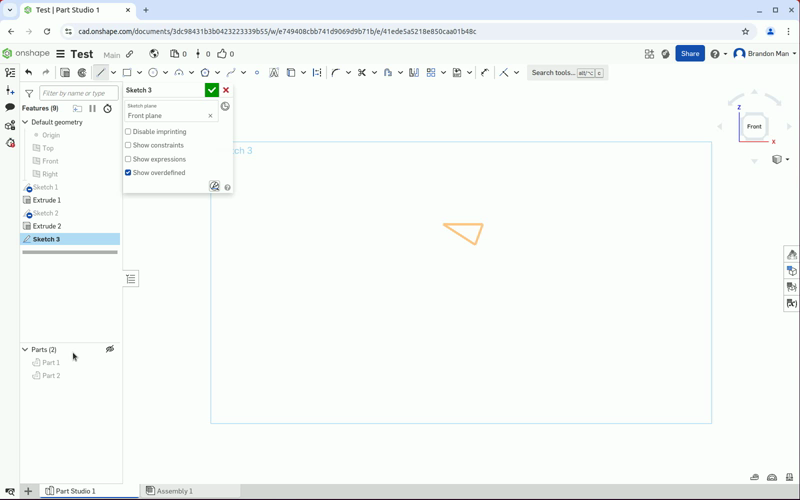
key_down(shift)
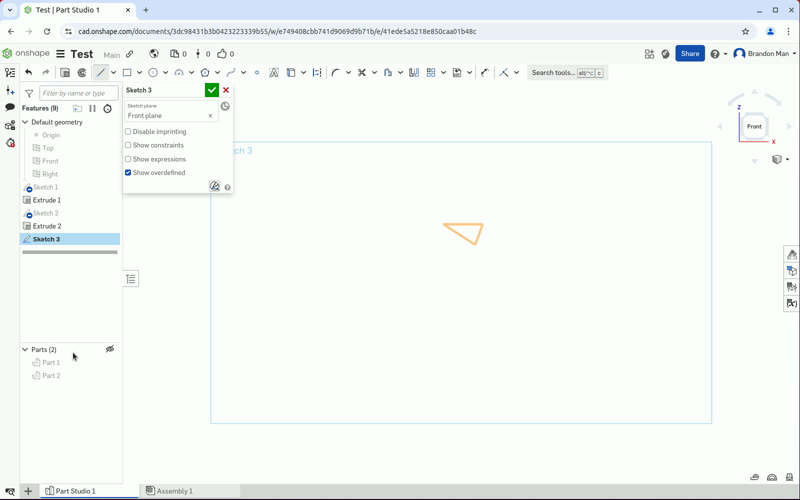
mouse_move(481, 224)
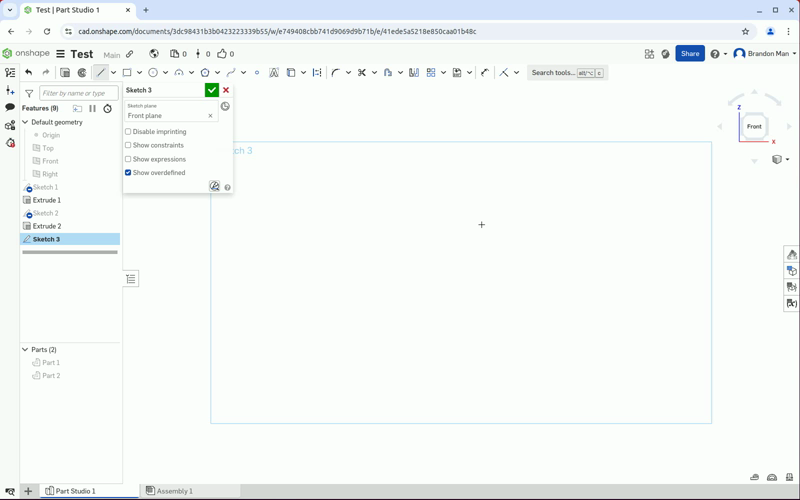
click(481, 224)
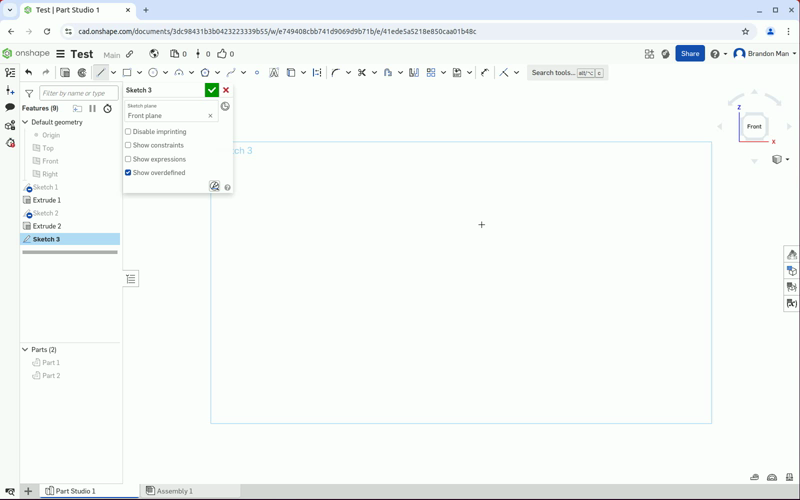
key_up(shift)
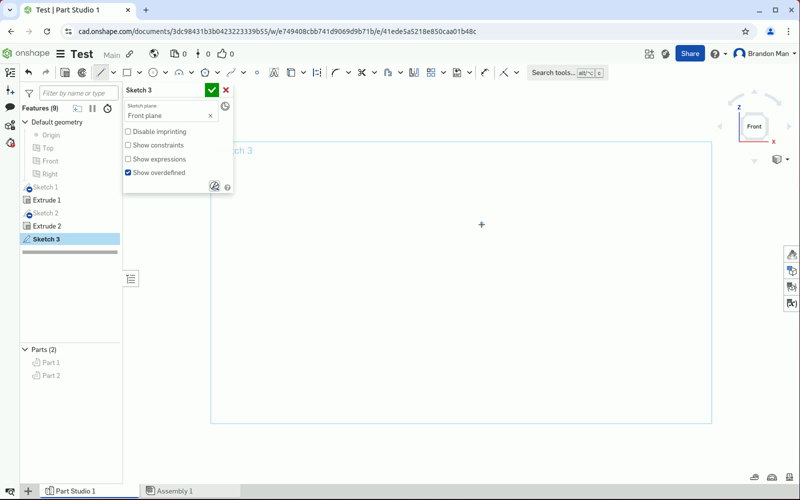
key_down(shift)
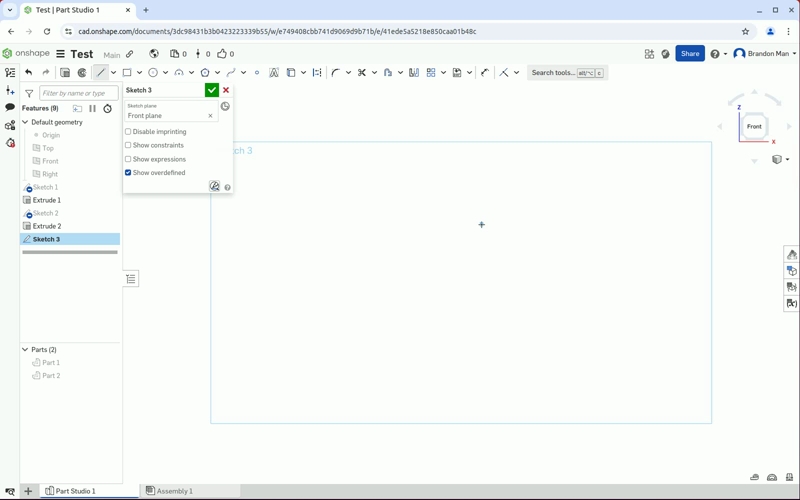
mouse_move(511, 224)
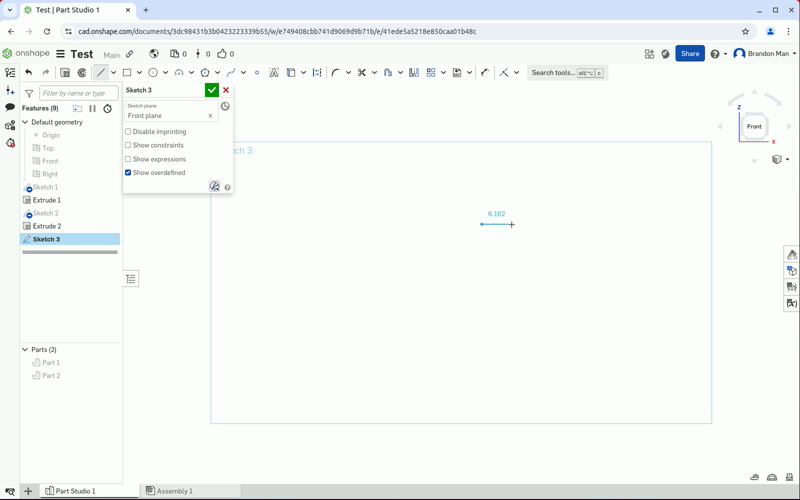
mouse_move(513, 224)
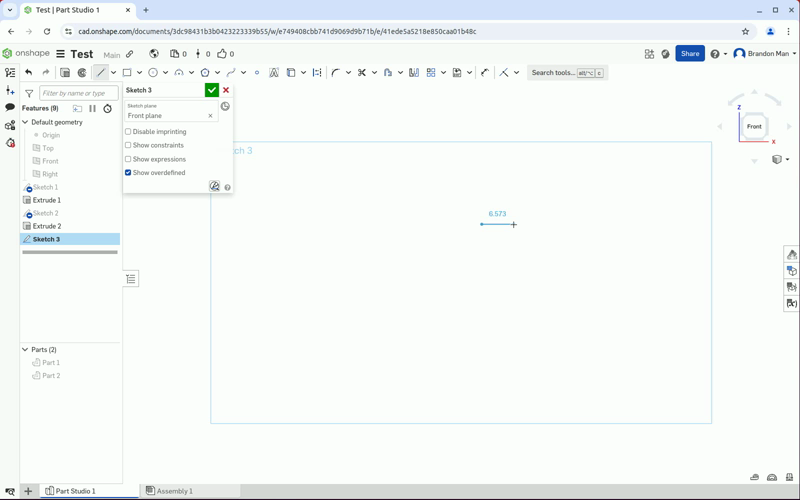
click(513, 224)
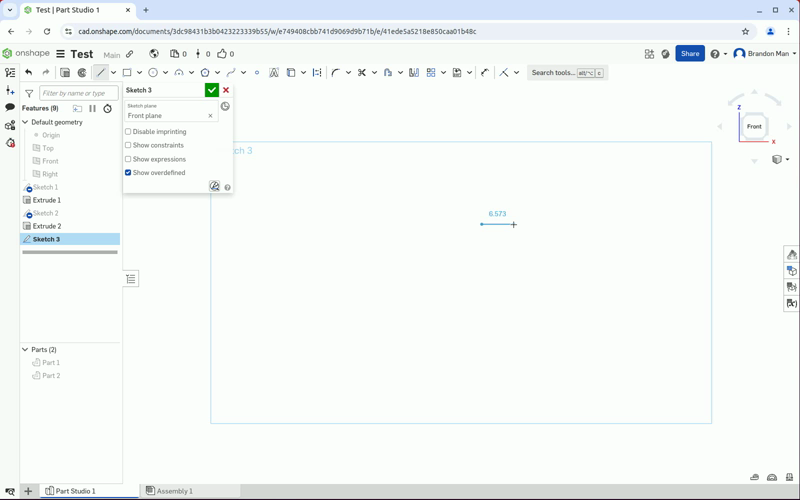
key_up(shift)
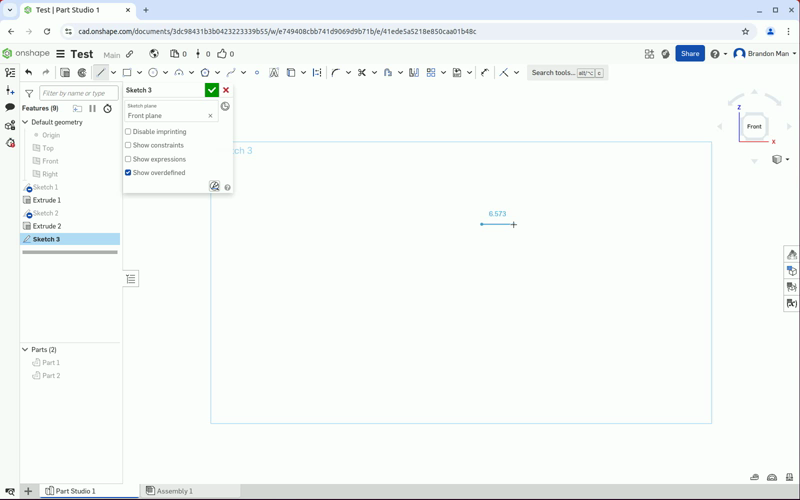
key_down(shift)
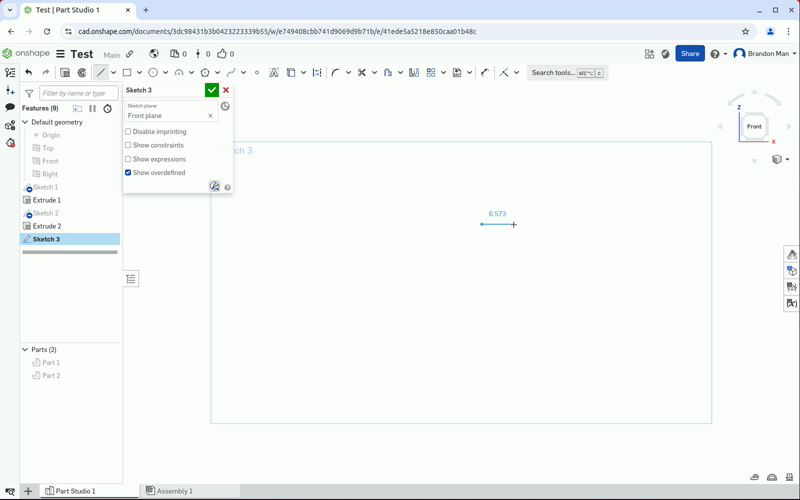
mouse_move(543, 224)
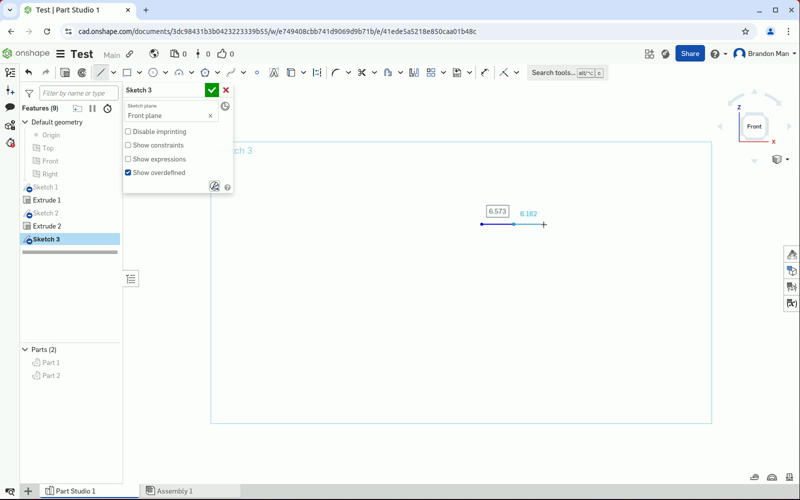
mouse_move(498, 180)
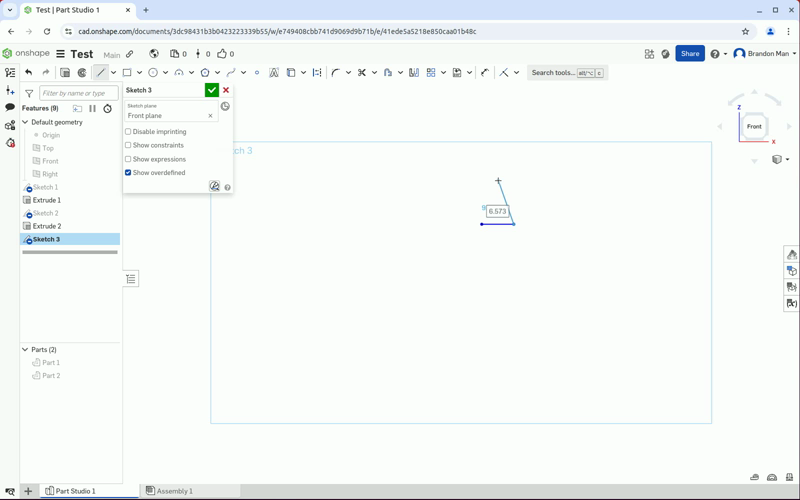
click(498, 180)
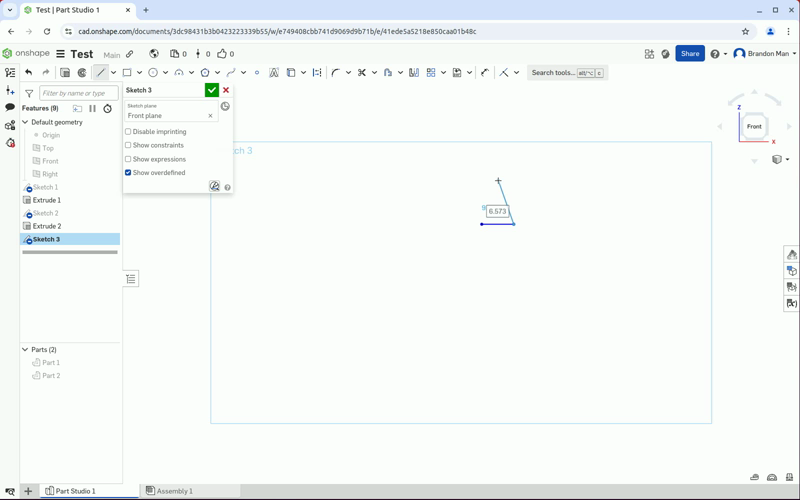
key_up(shift)
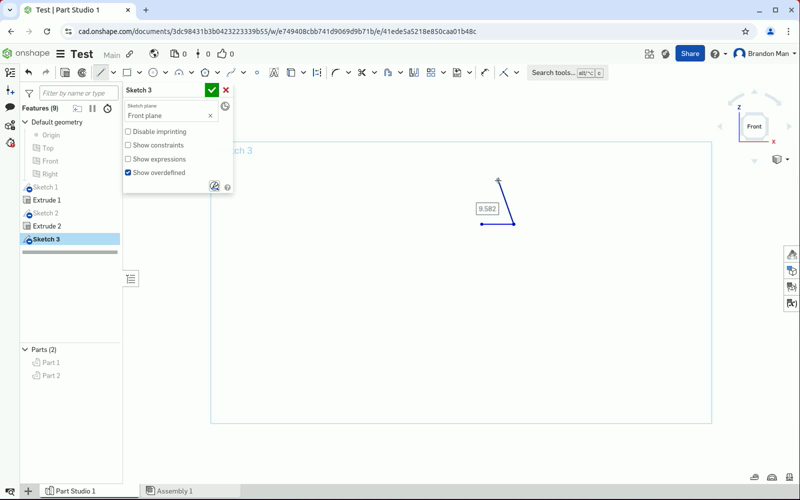
mouse_move(528, 180)
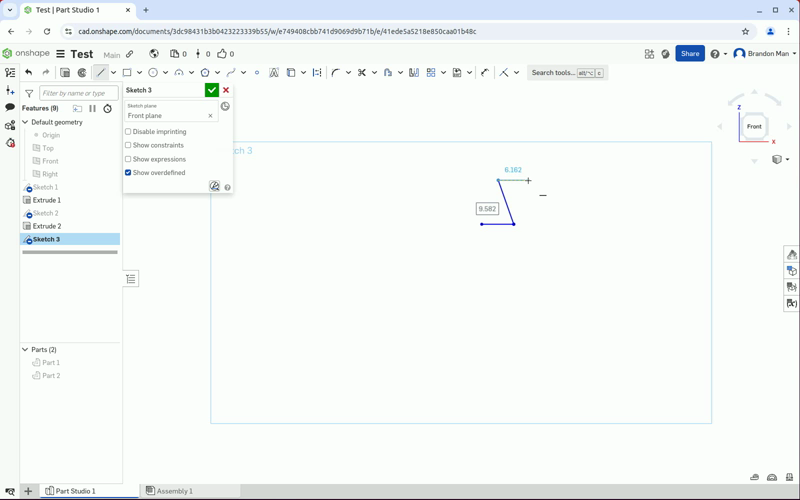
key_down(shift)
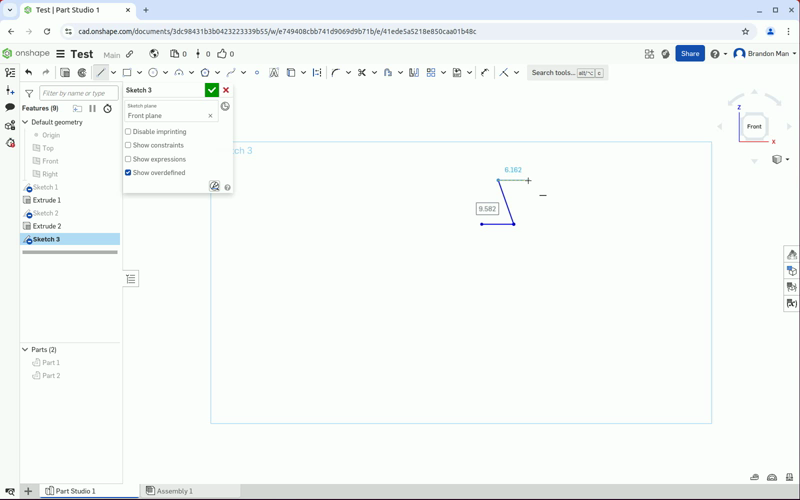
mouse_move(481, 224)
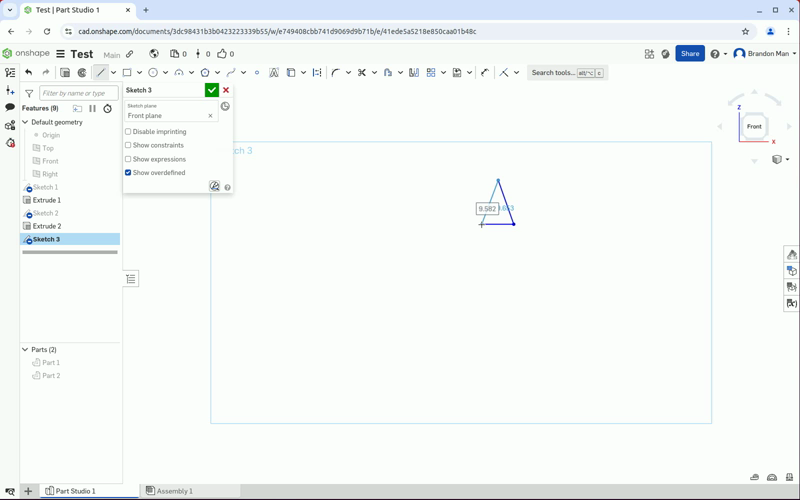
key_up(shift)
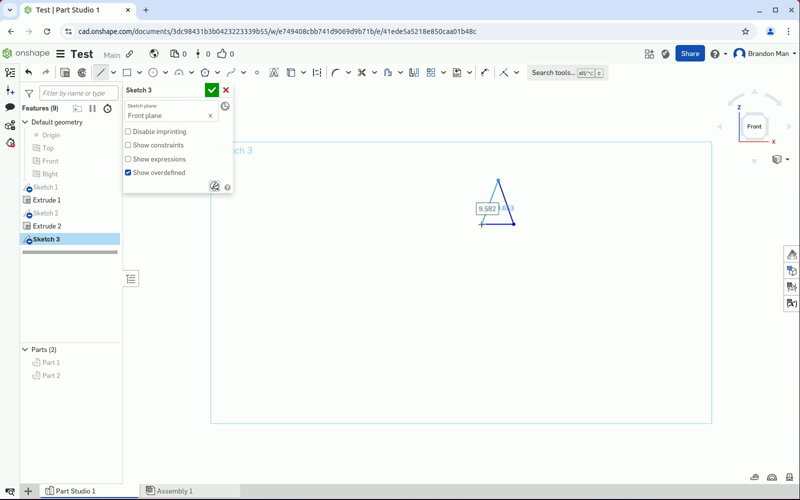
click(481, 224)
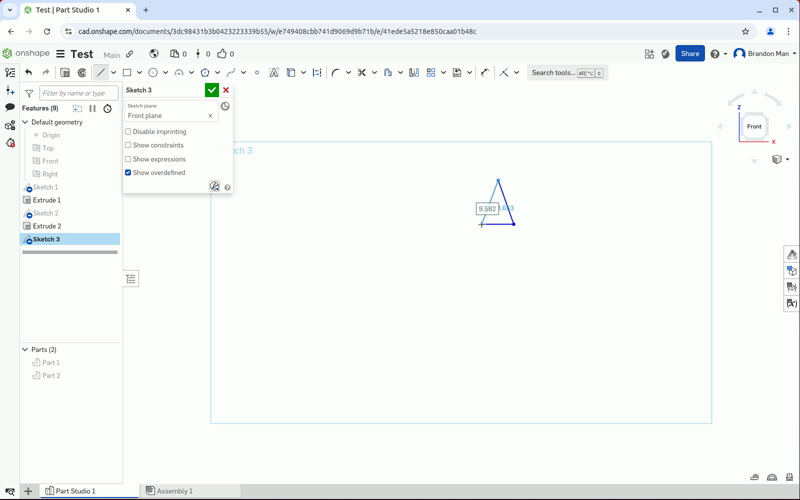
key(esc)
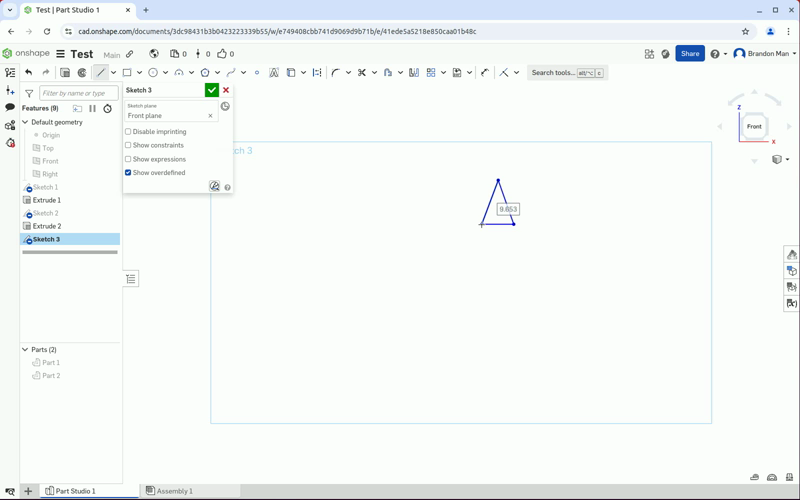
mouse_move(496, 190)
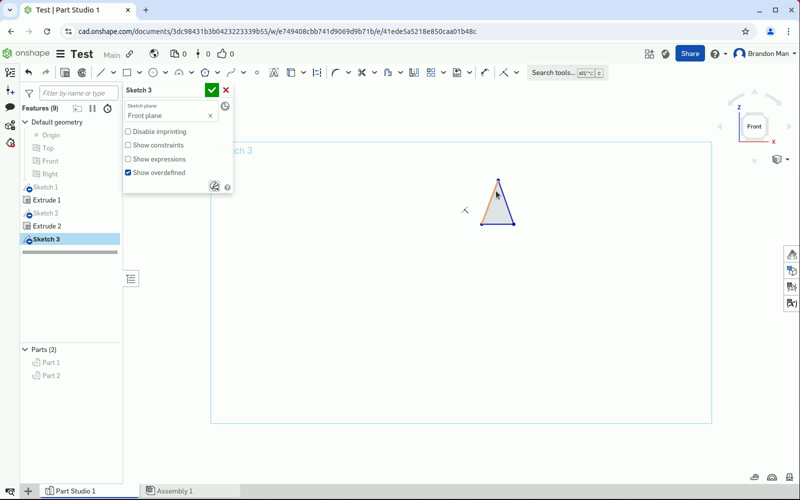
scroll(6)
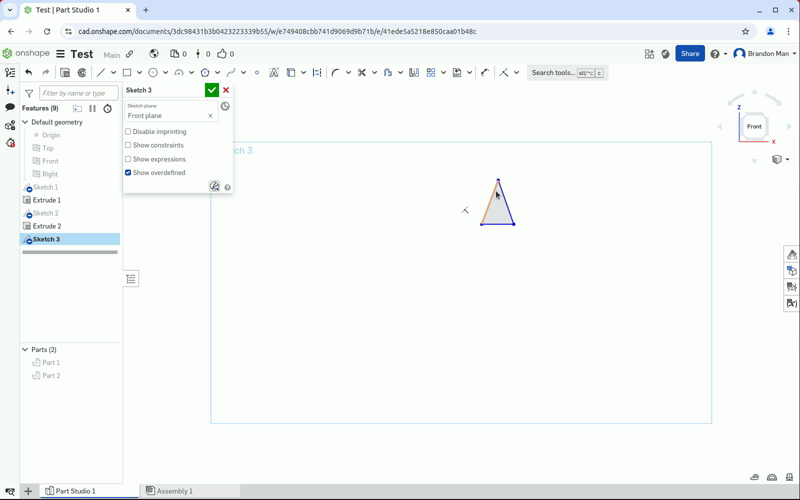
scroll(6)
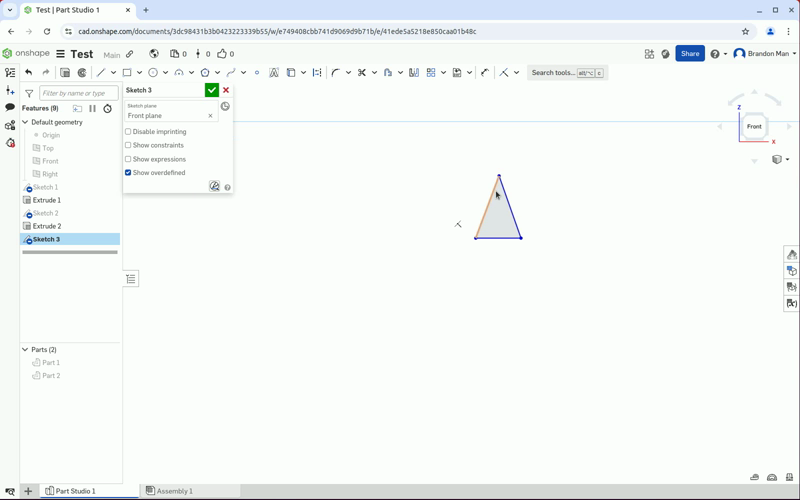
scroll(6)
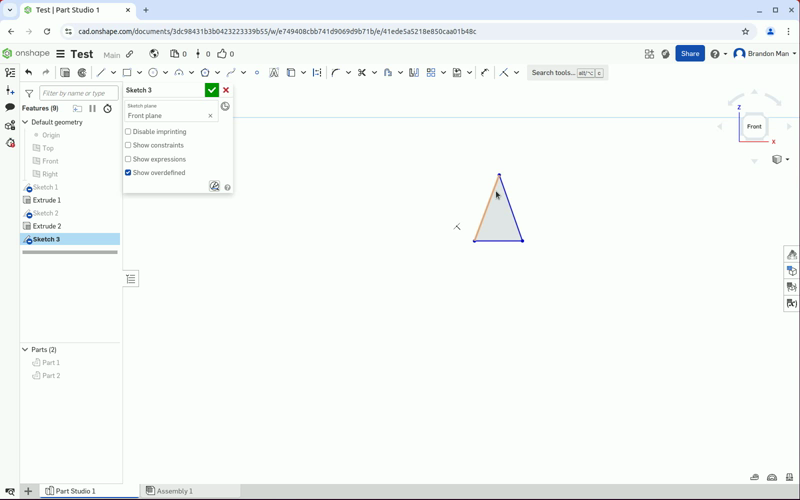
scroll(6)
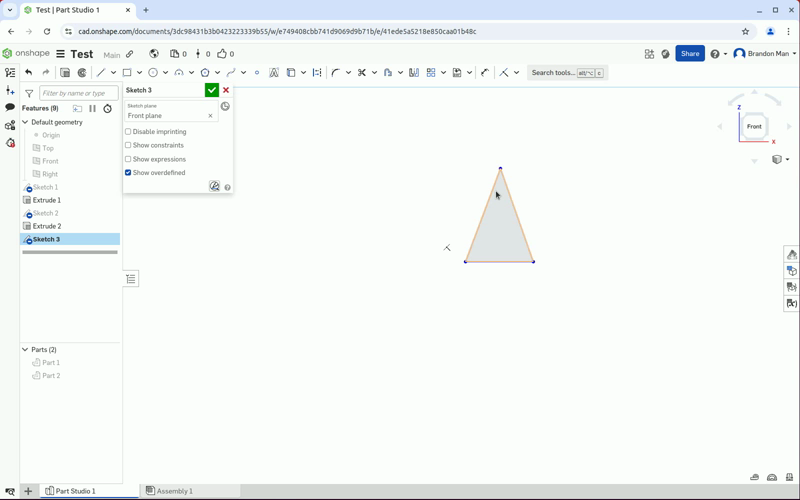
scroll(6)
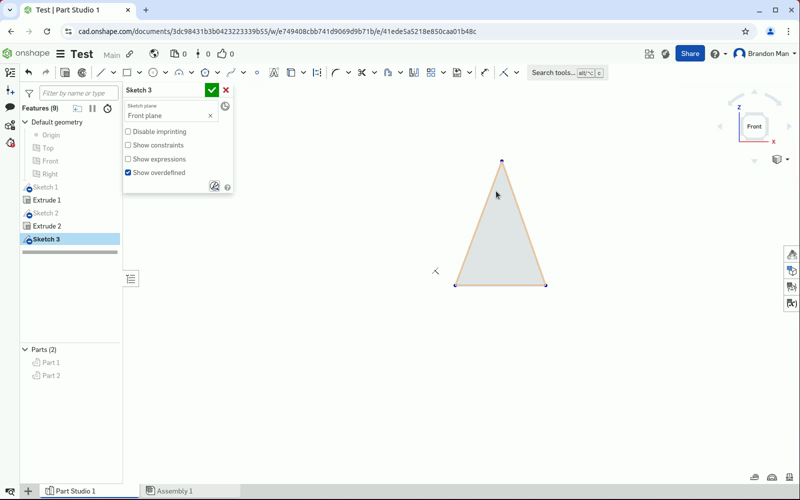
scroll(6)
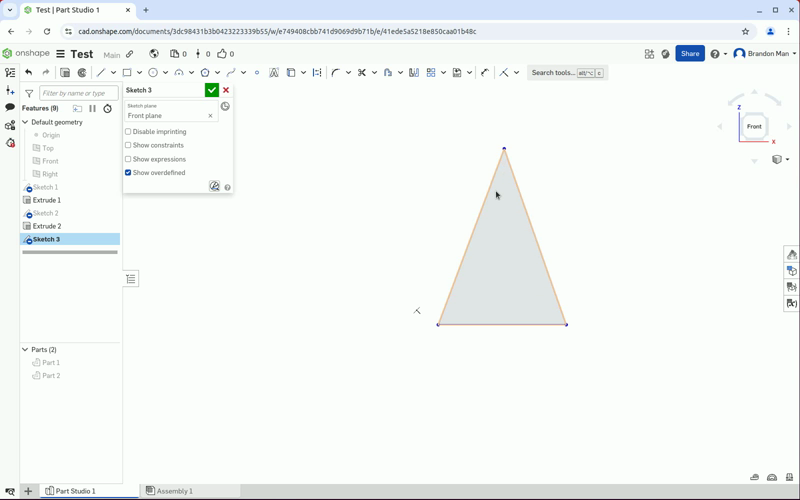
scroll(6)
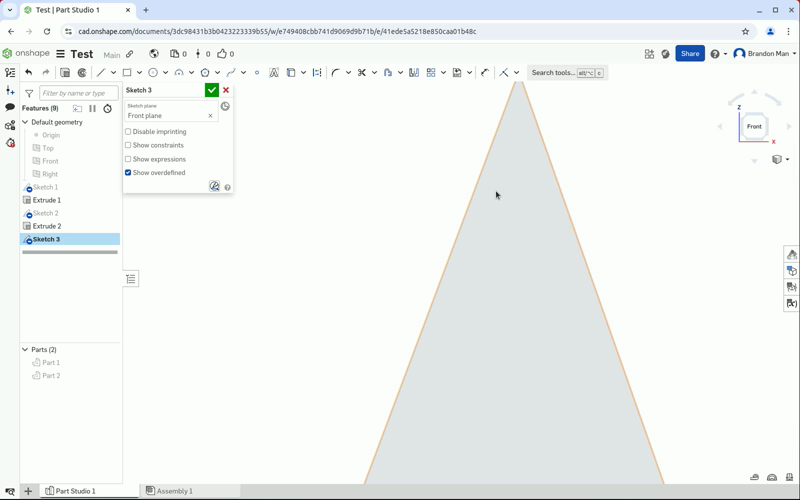
click(496, 190)
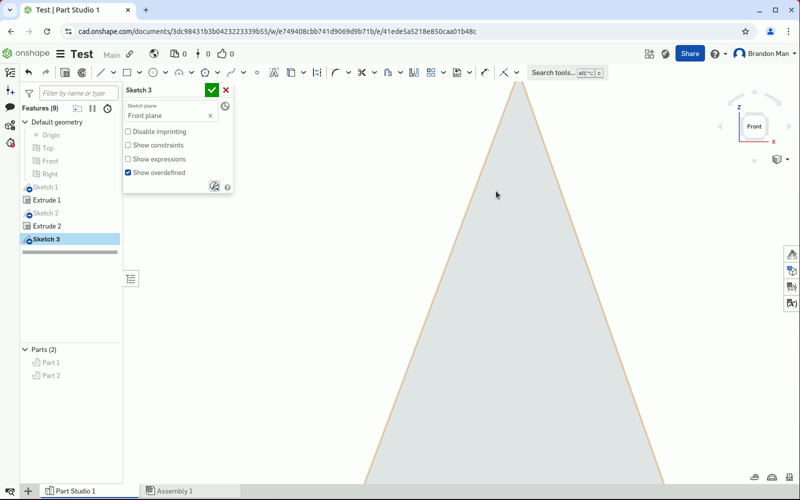
scroll(-6)
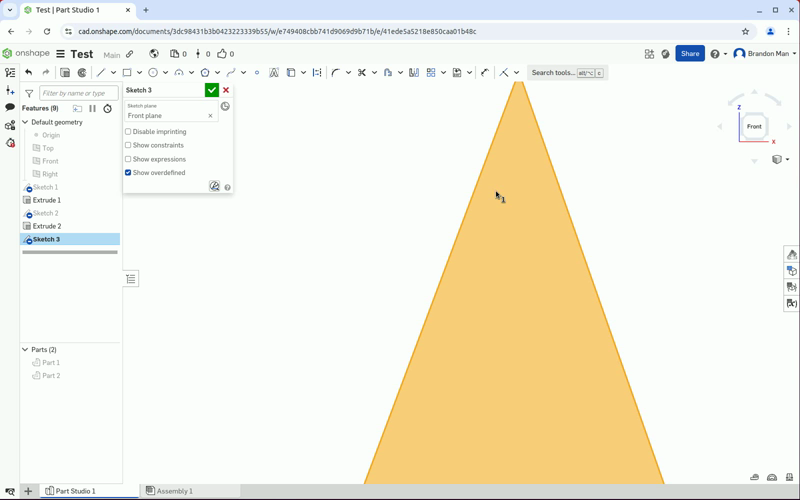
scroll(-6)
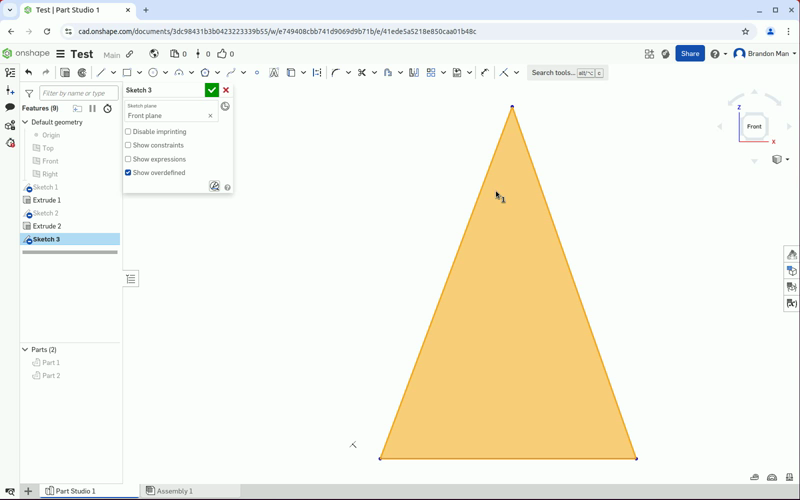
scroll(-6)
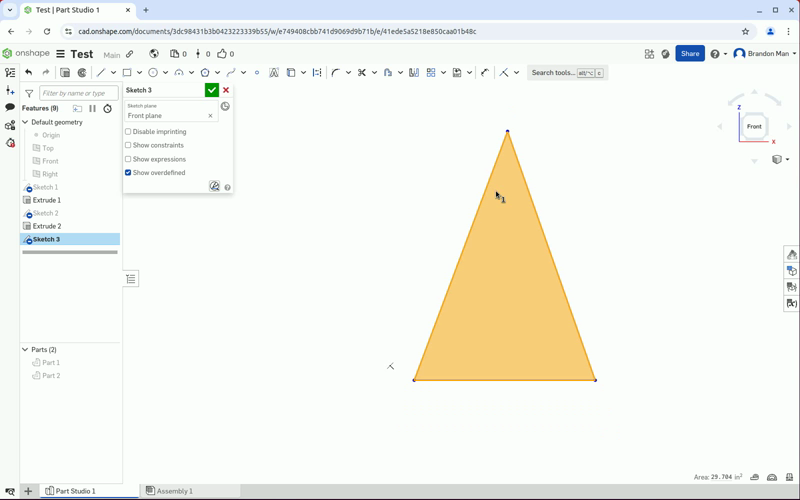
scroll(-6)
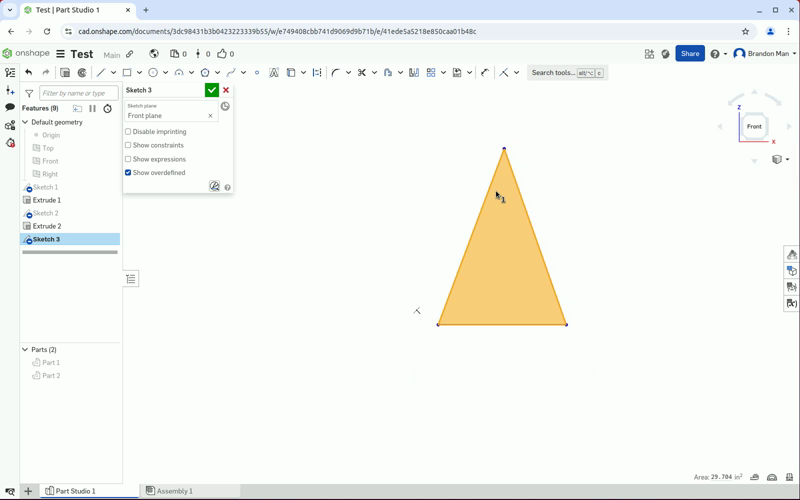
scroll(-6)
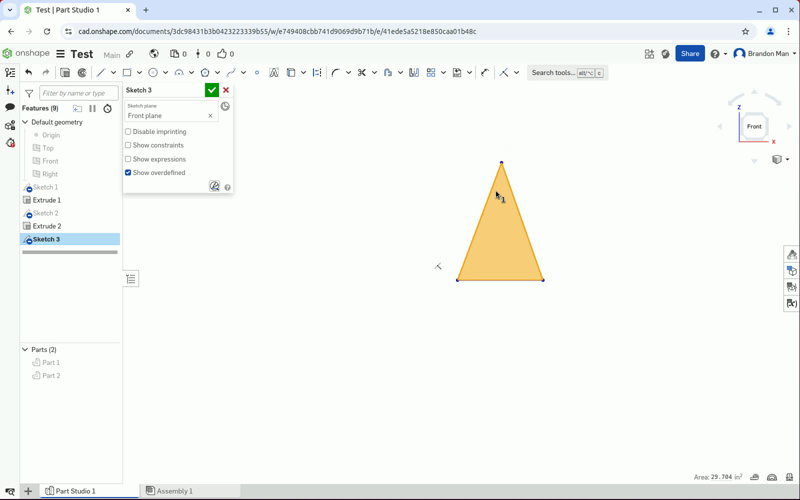
scroll(-6)
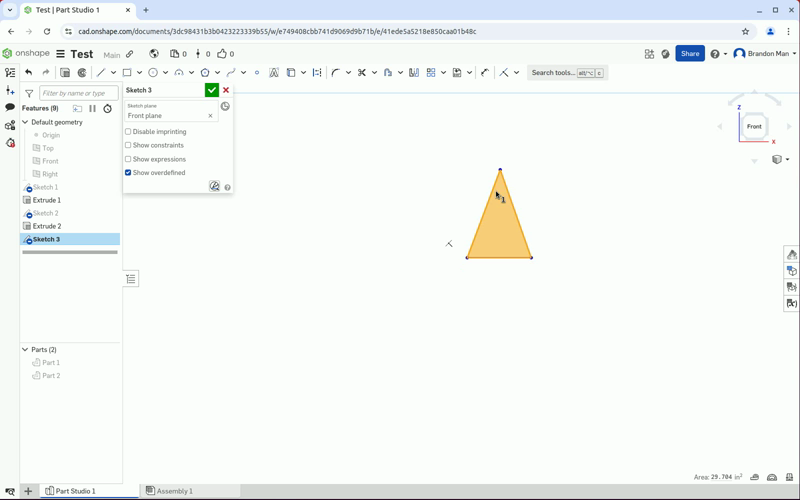
scroll(-6)
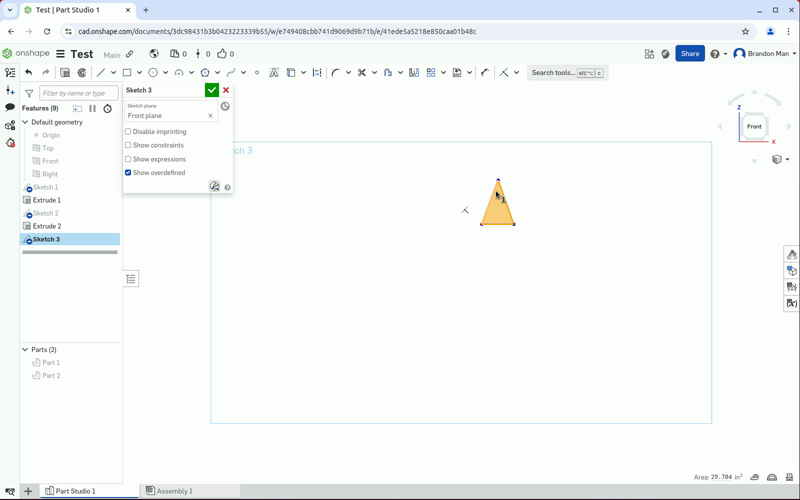
mouse_move(73, 352)
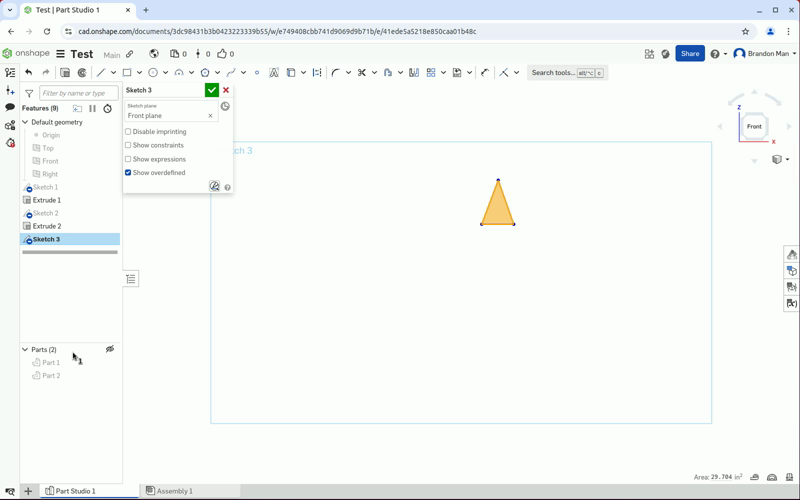
key(shift+y)
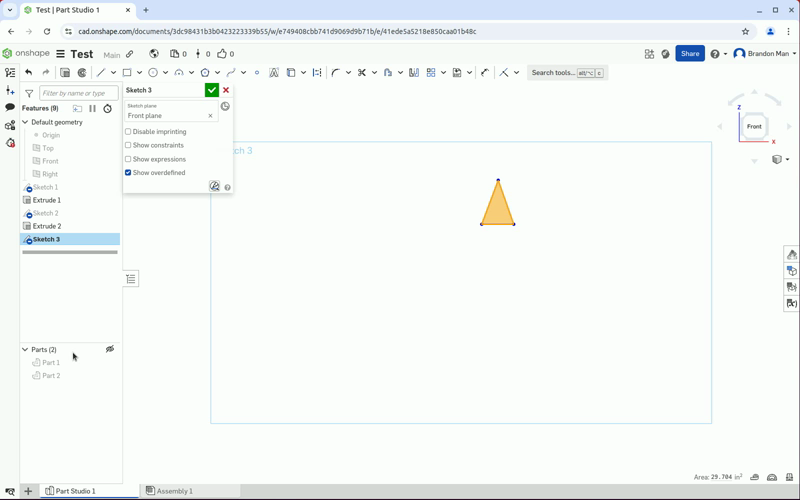
key(shift+e)
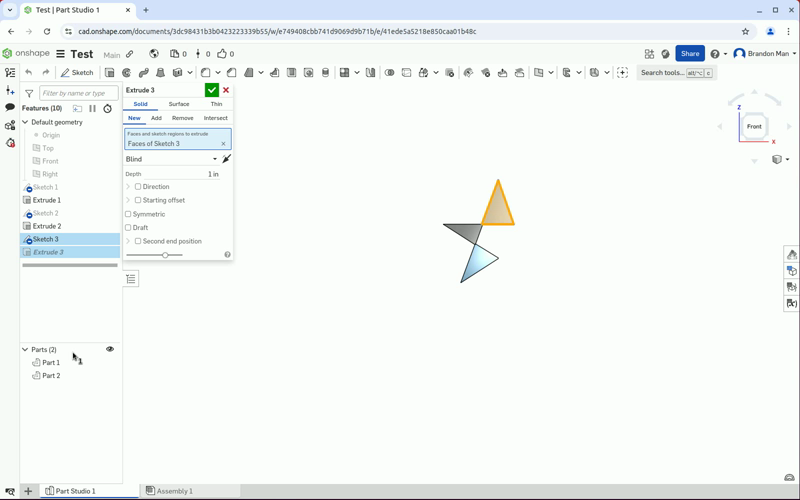
mouse_move(143, 106)
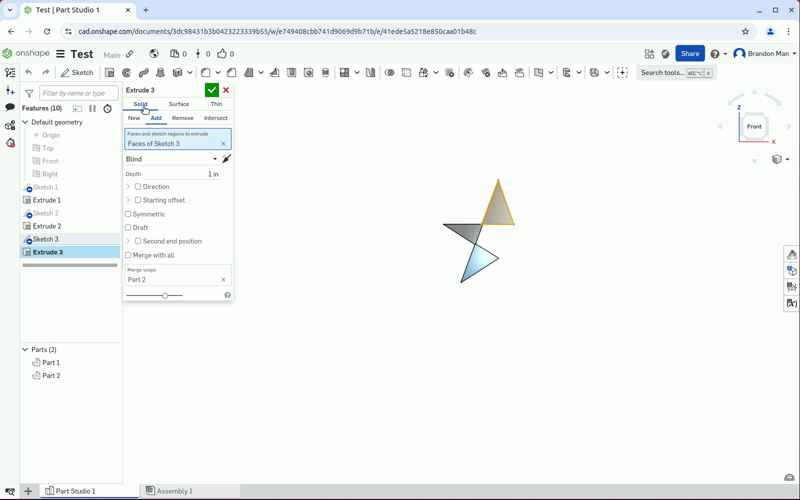
click(143, 106)
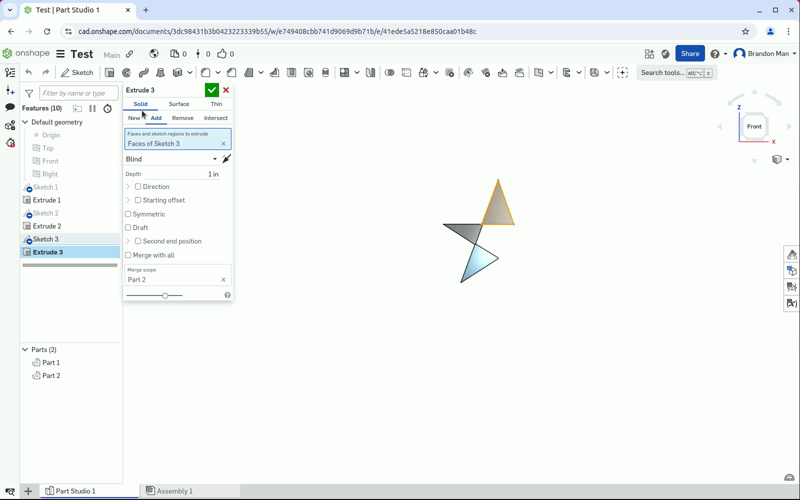
mouse_move(137, 120)
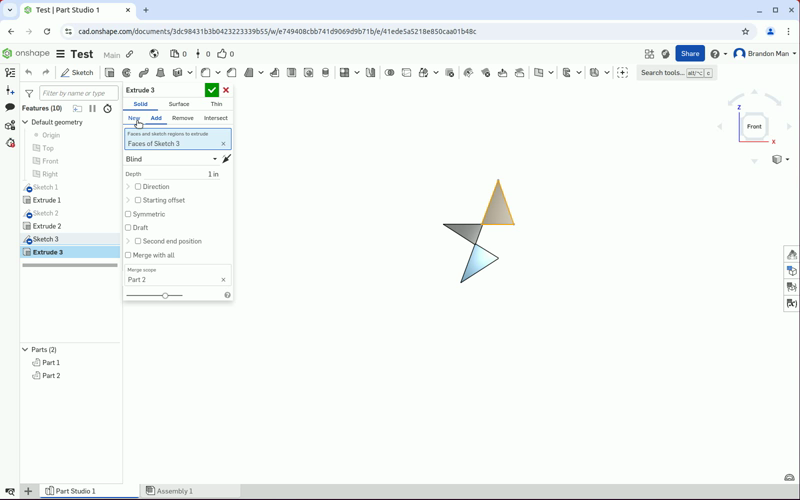
click(137, 120)
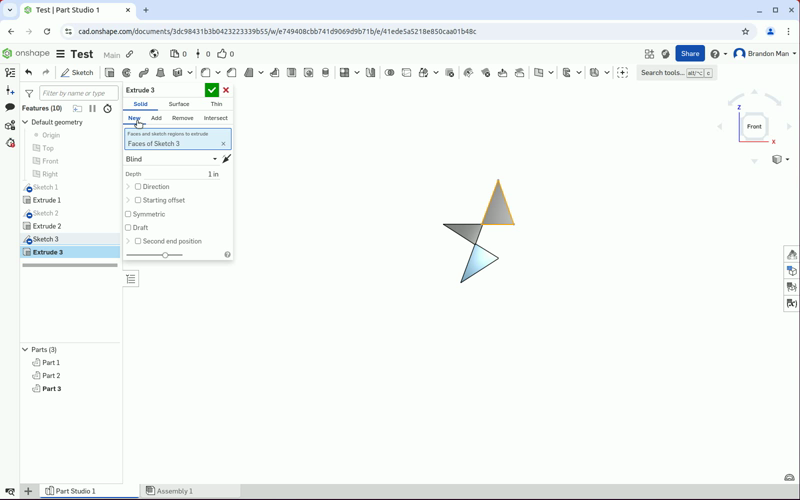
key(tab, 4)
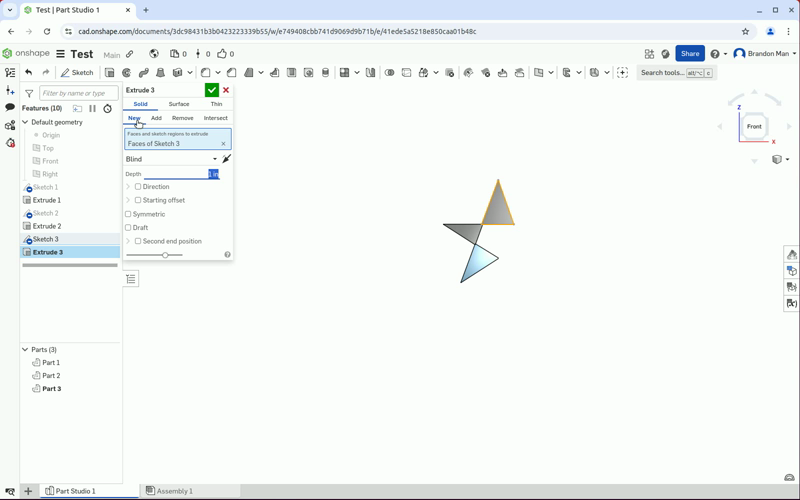
text(13.721)
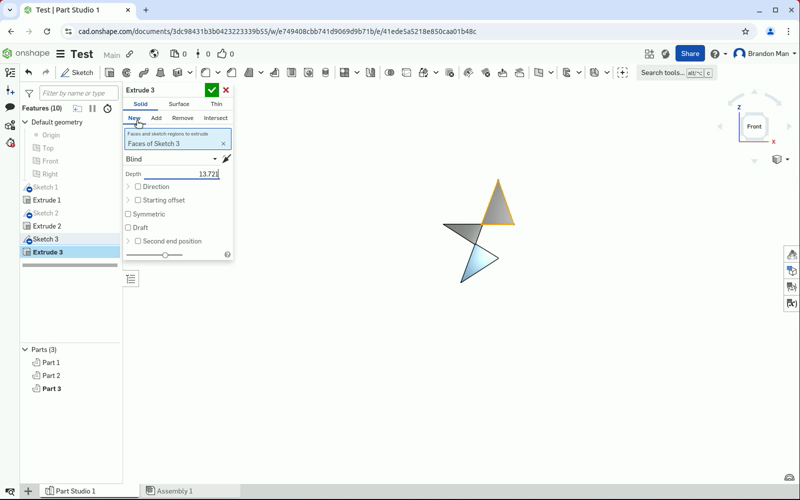
key(tab, 3)
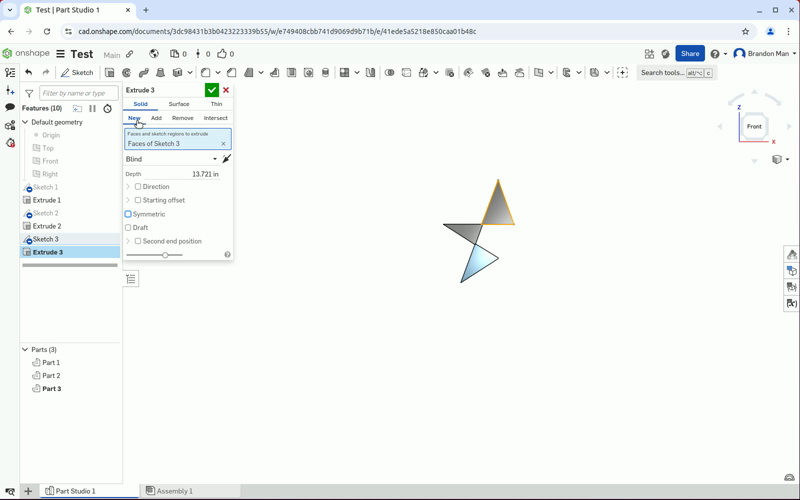
key(tab, 2)
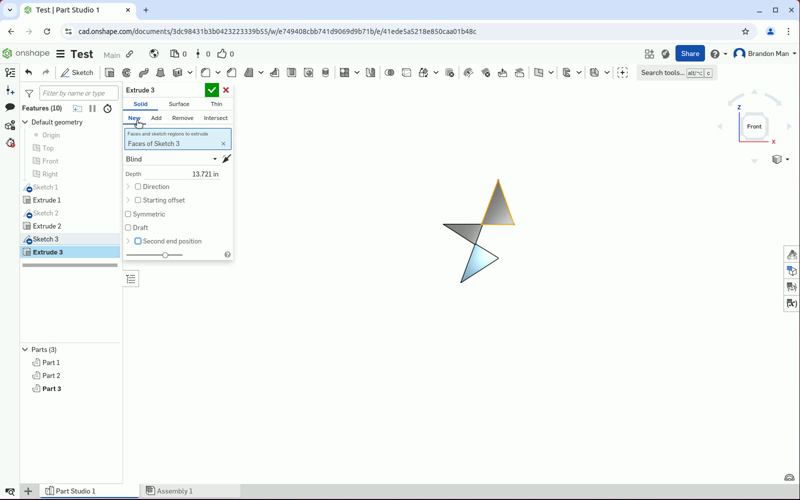
key(space)
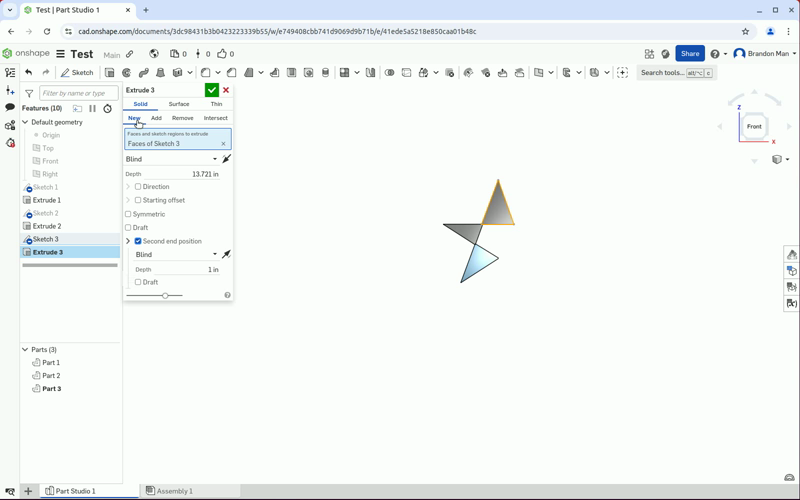
key(tab, 3)
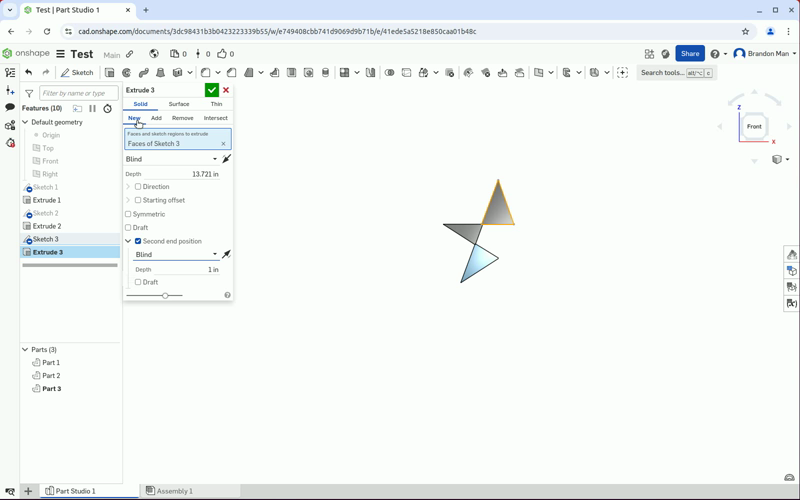
text(10.832)
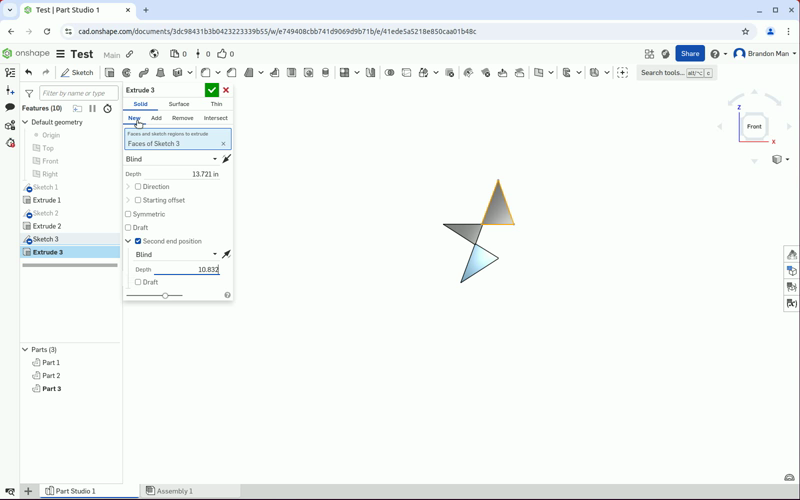
key(enter)
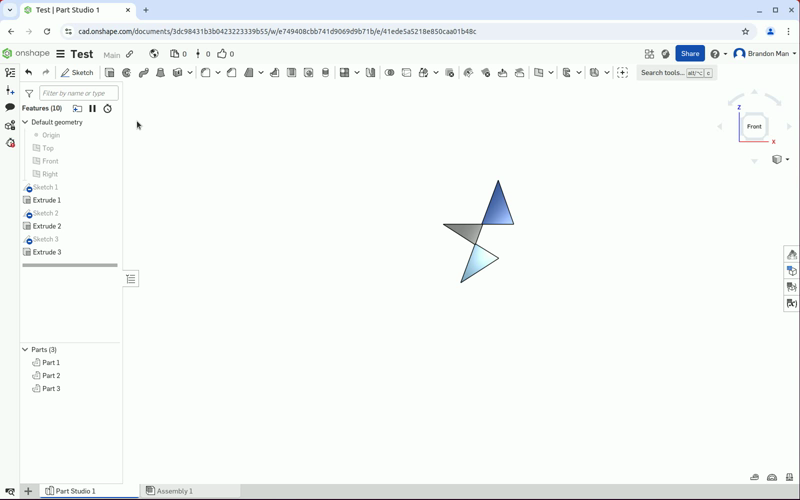
key(shift+h)
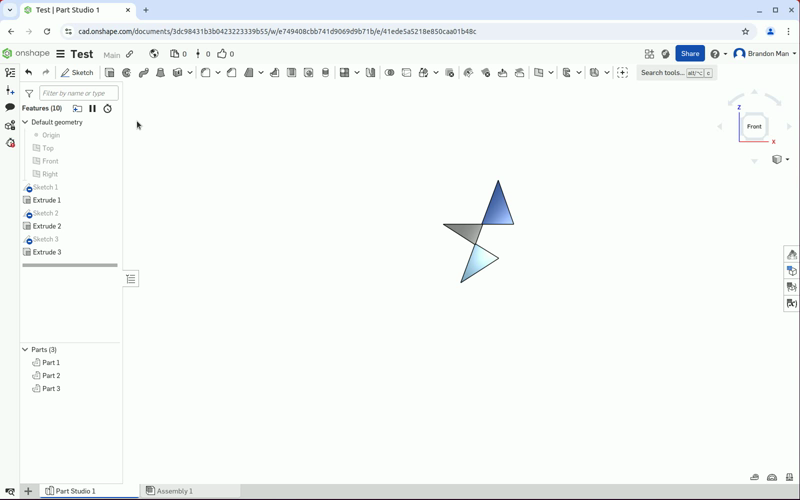
key(shift+h)
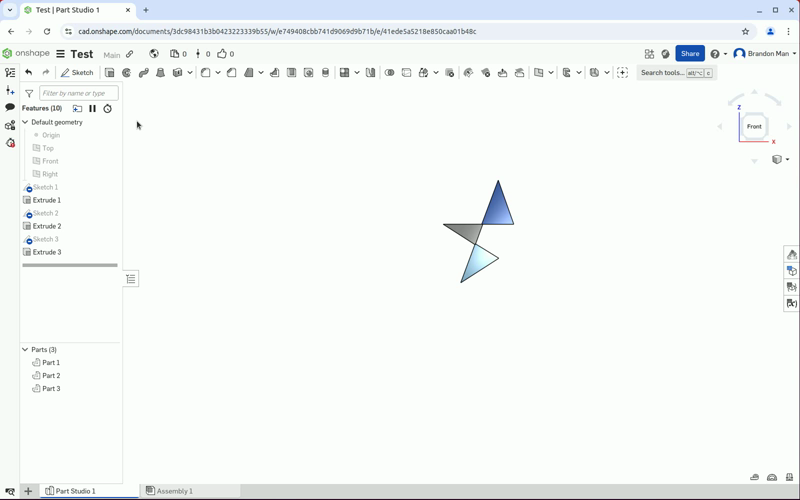
mouse_move(73, 189)
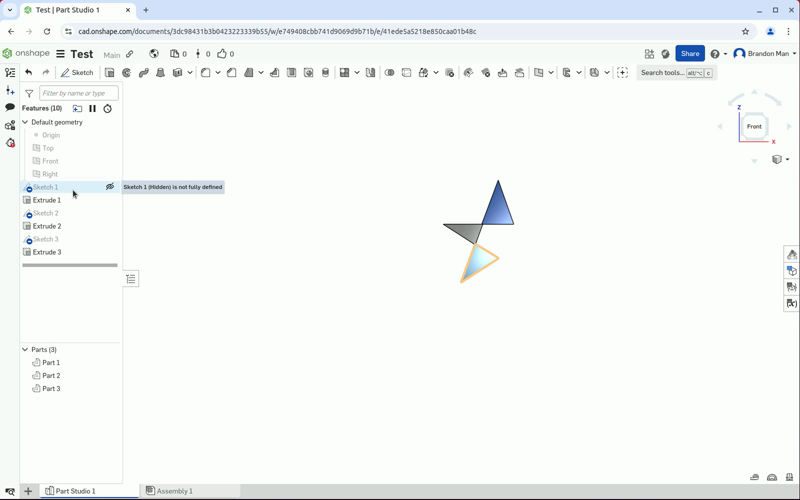
click(73, 189)
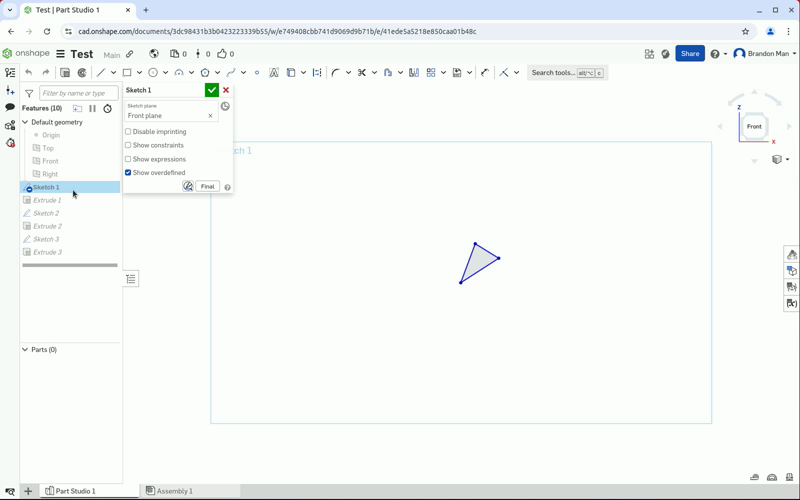
mouse_move(229, 92)
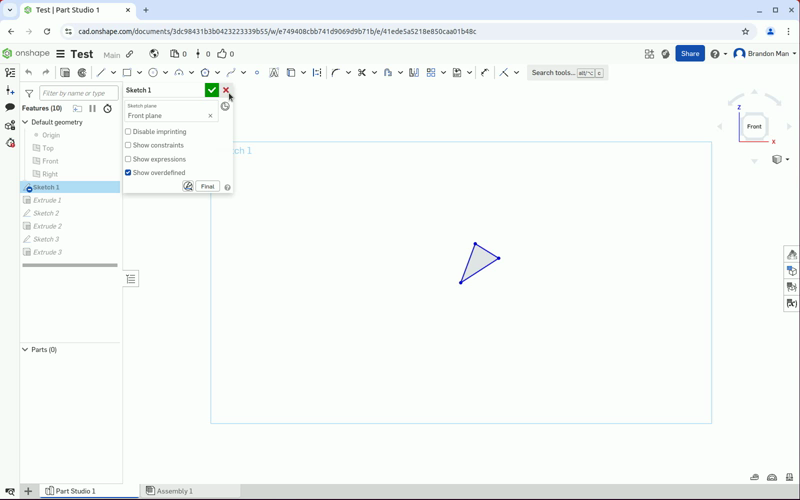
click(229, 92)
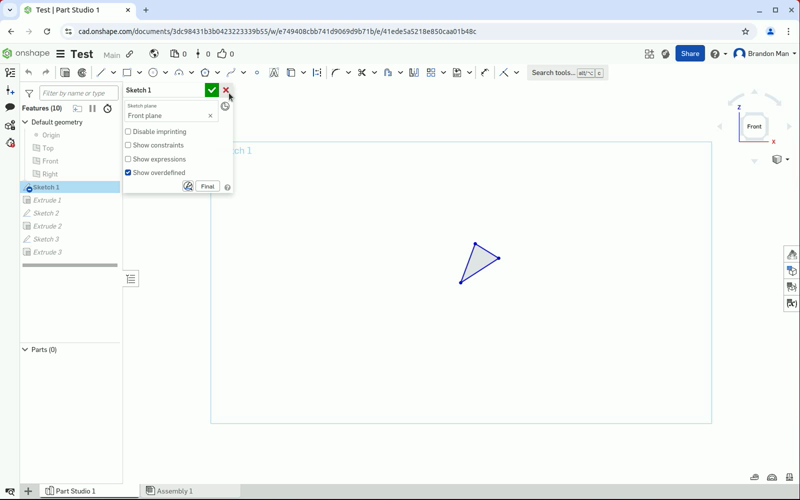
key(shift+s)
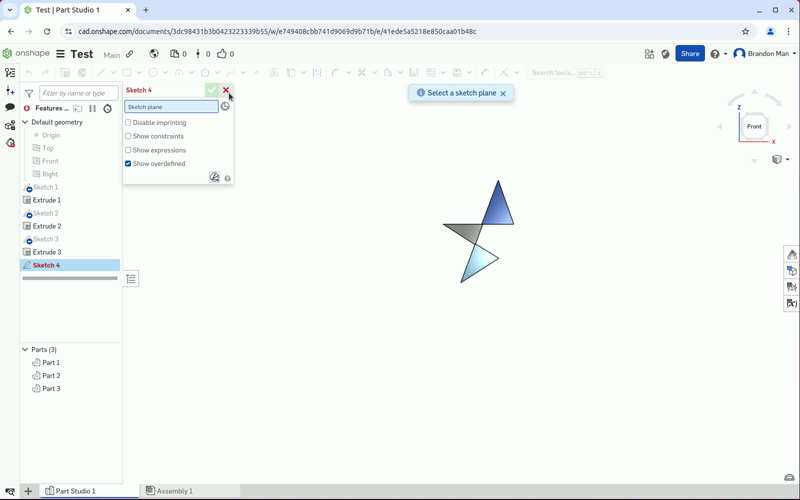
mouse_move(73, 163)
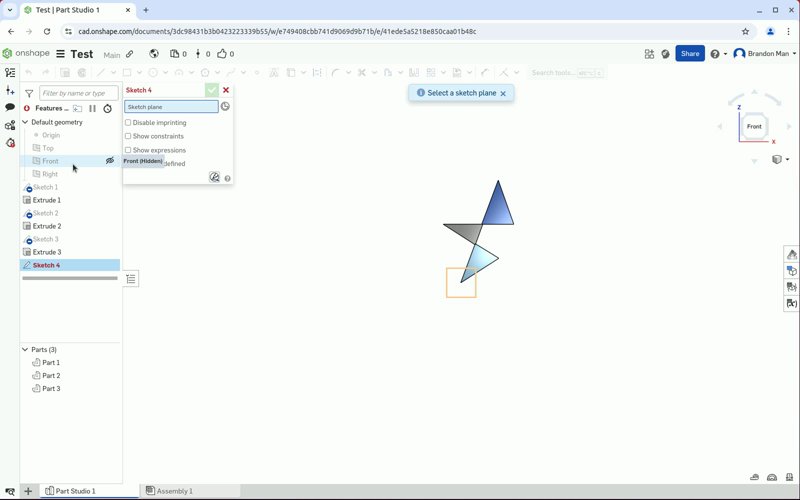
click(73, 163)
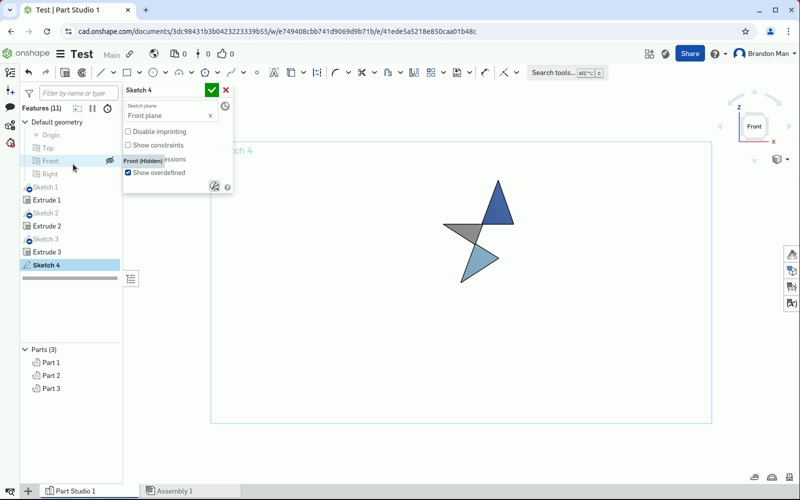
mouse_move(73, 352)
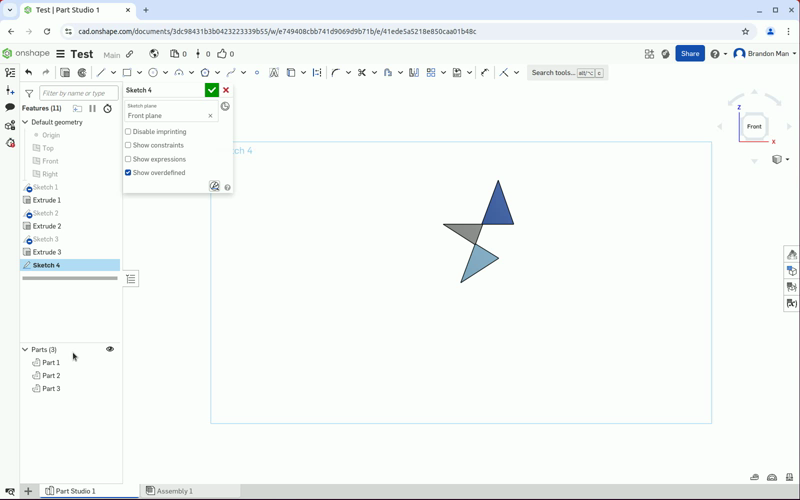
key(y)
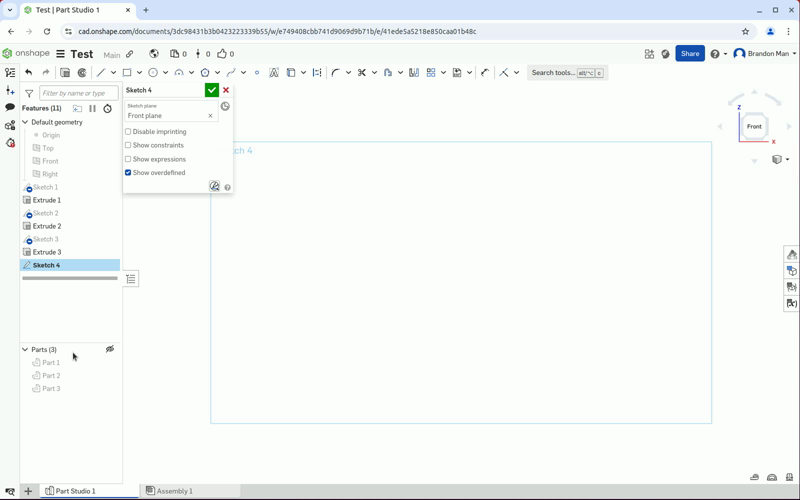
key(l)
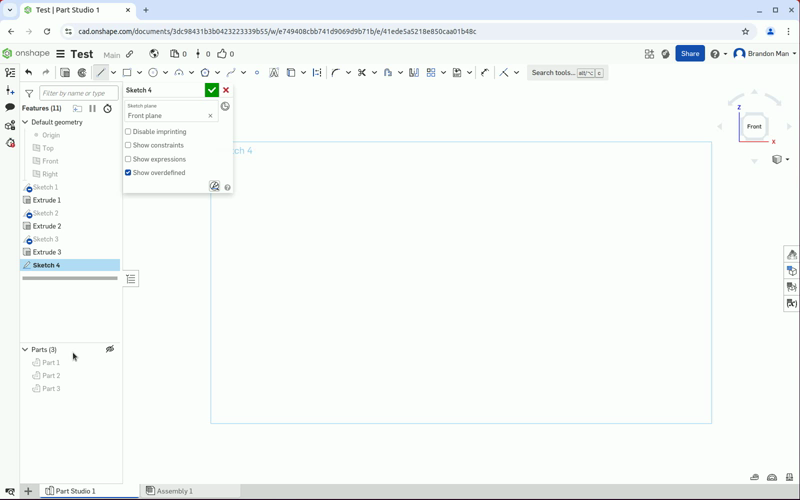
key_down(shift)
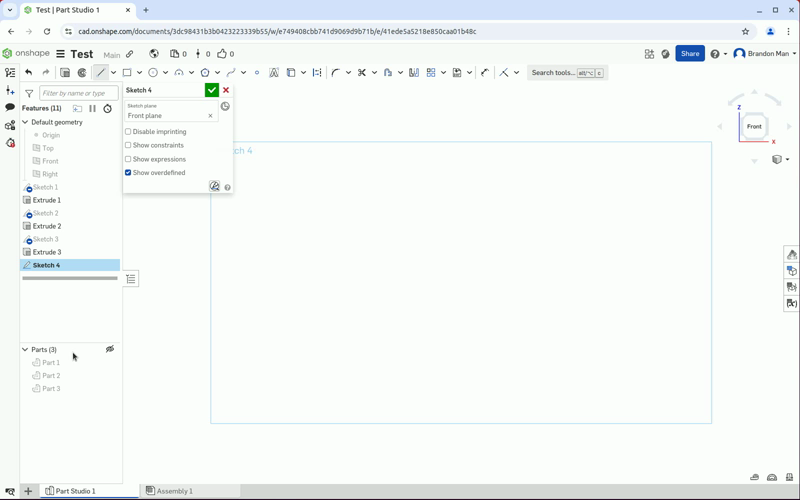
mouse_move(514, 224)
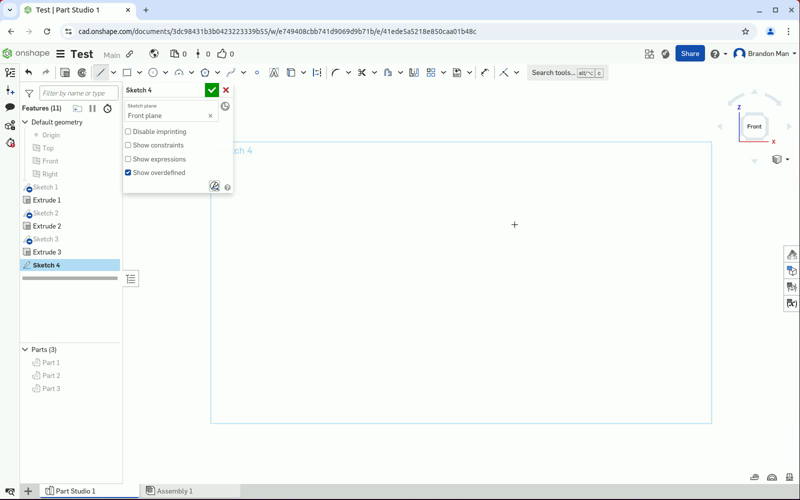
click(514, 224)
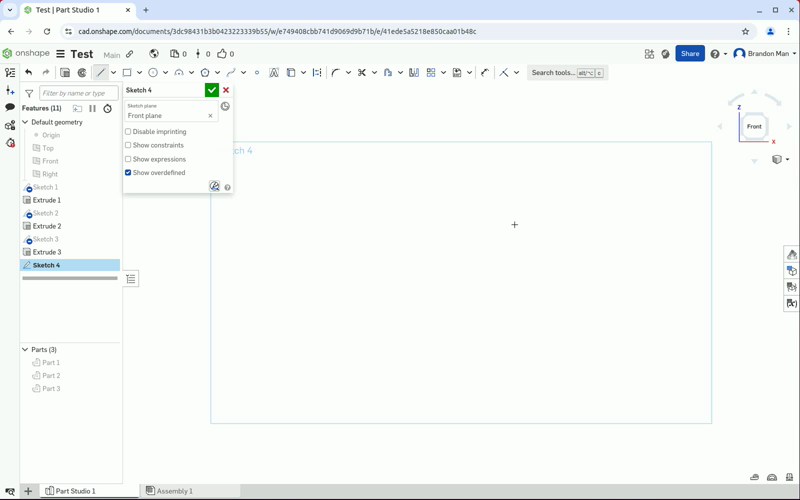
key_up(shift)
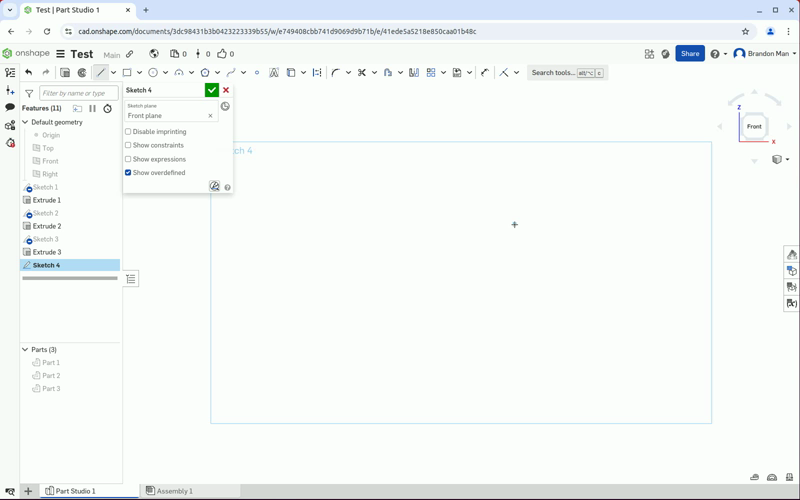
key_down(shift)
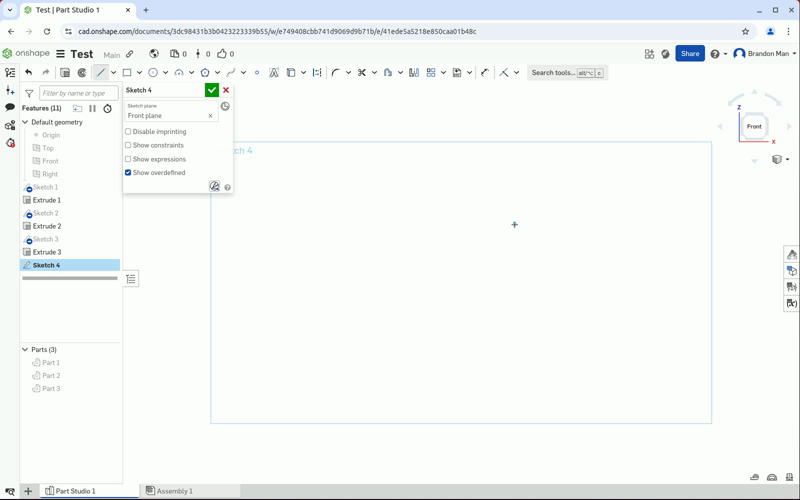
mouse_move(544, 224)
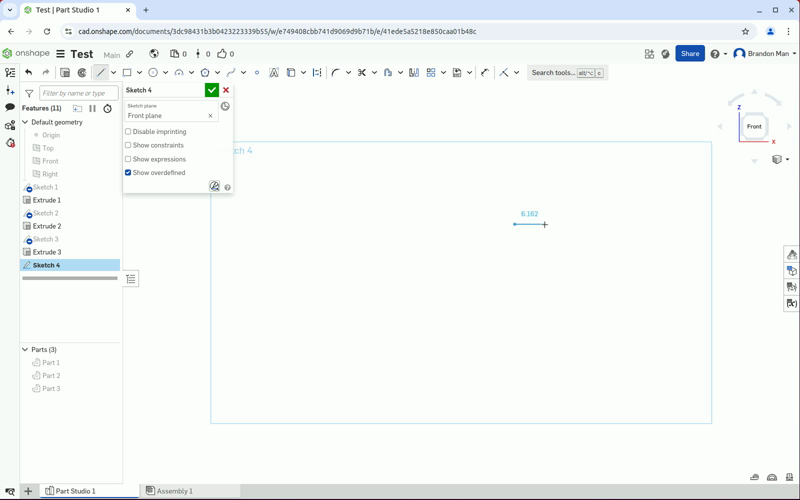
mouse_move(522, 244)
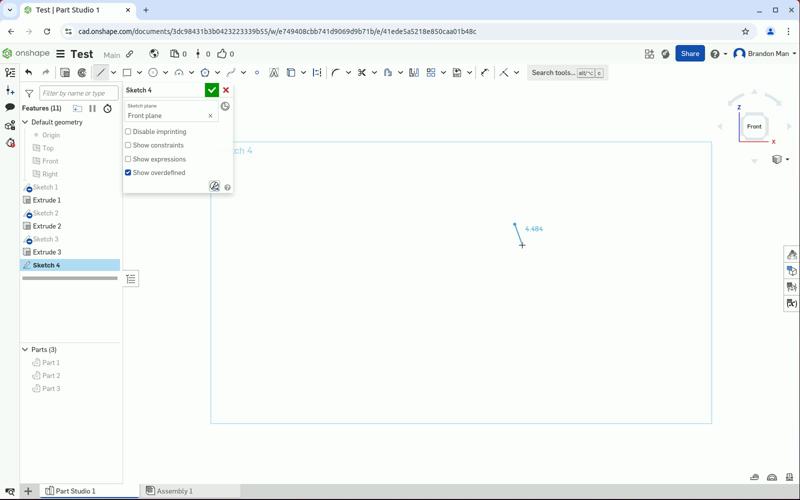
click(522, 244)
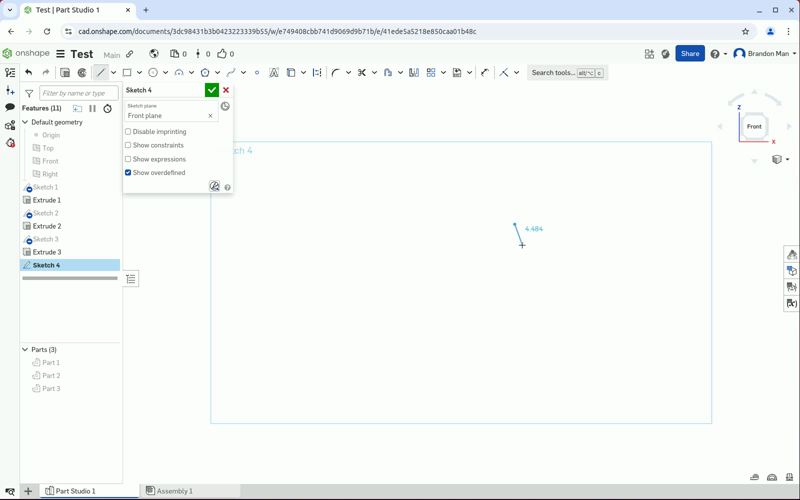
key_up(shift)
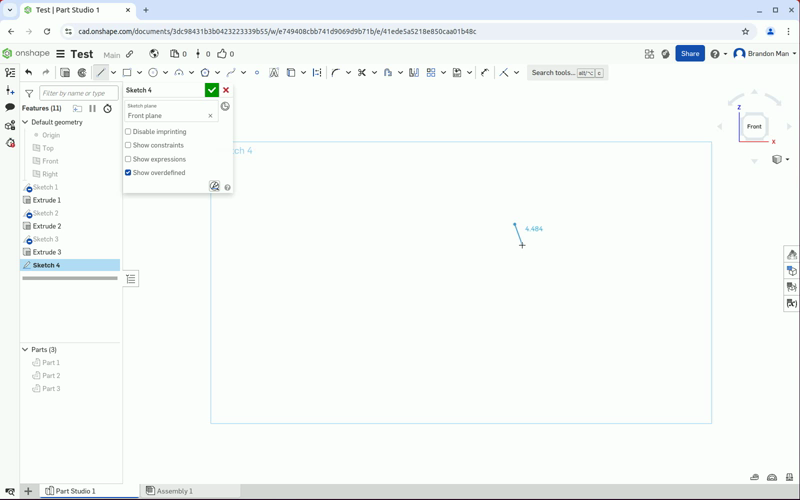
key_down(shift)
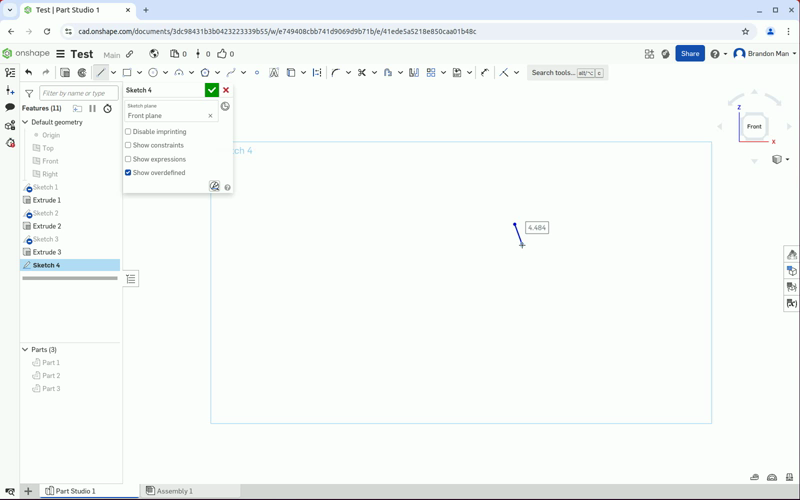
mouse_move(552, 244)
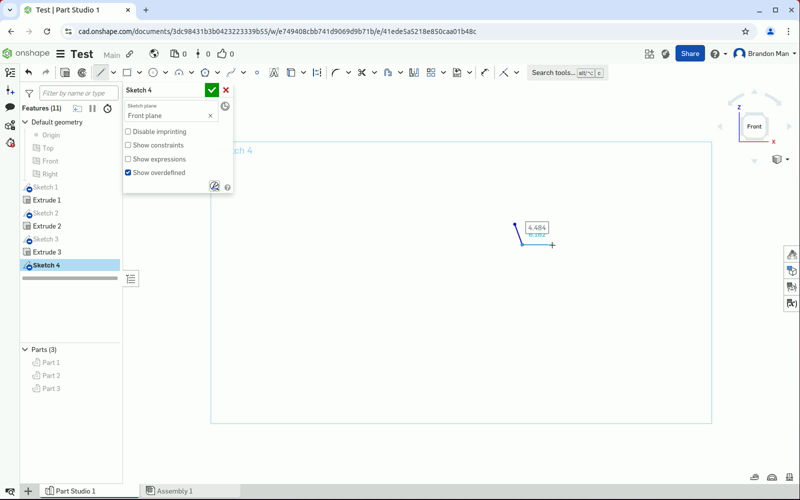
mouse_move(554, 224)
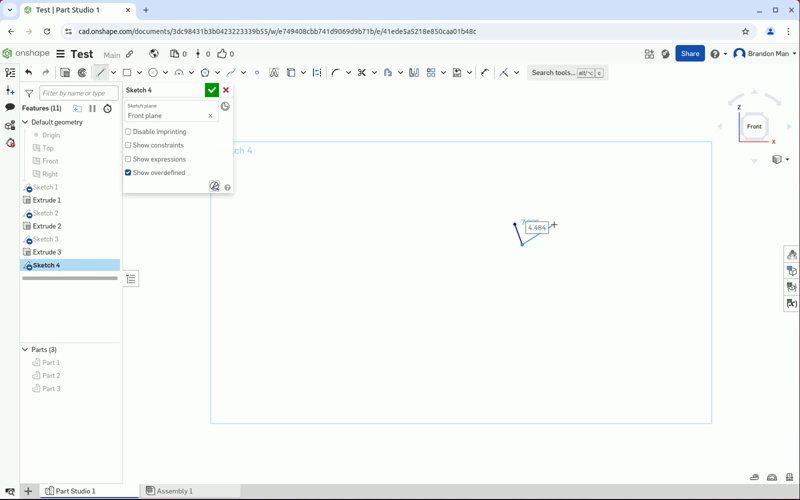
click(554, 224)
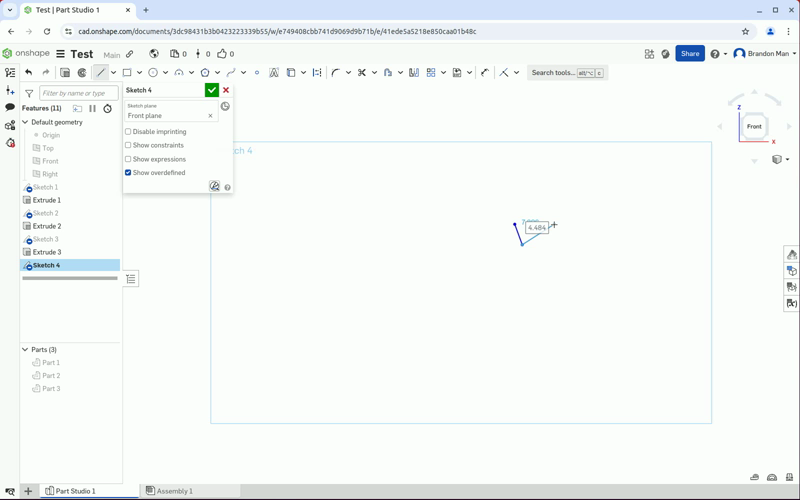
key_up(shift)
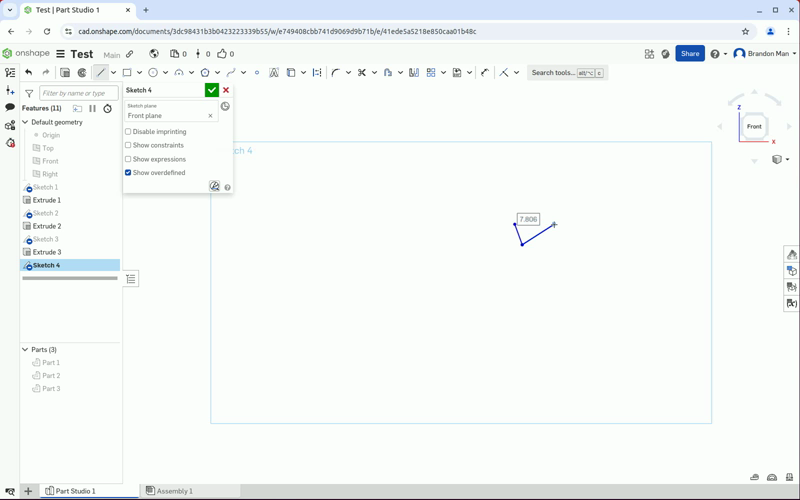
mouse_move(584, 224)
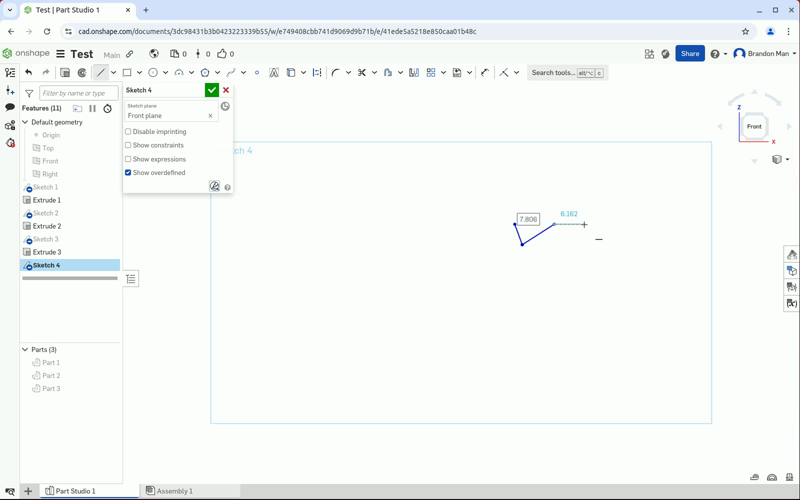
key_down(shift)
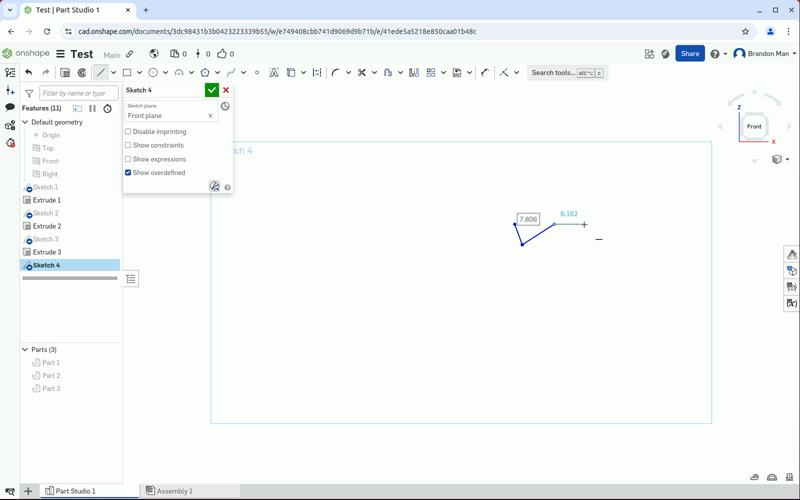
mouse_move(514, 224)
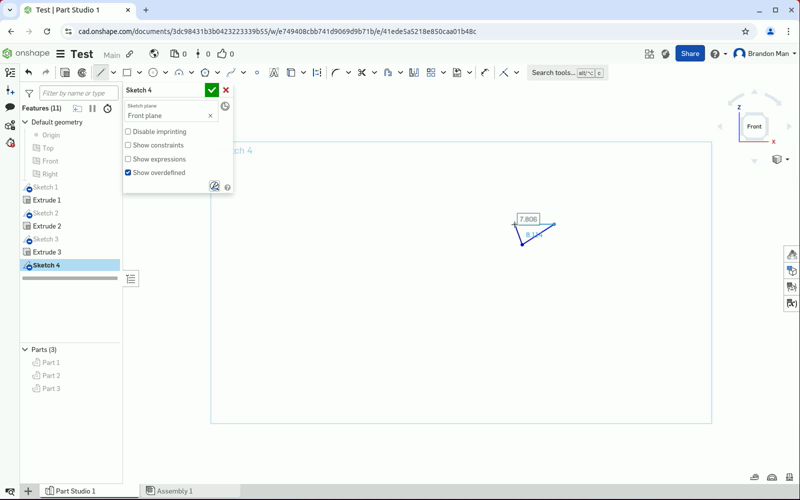
key_up(shift)
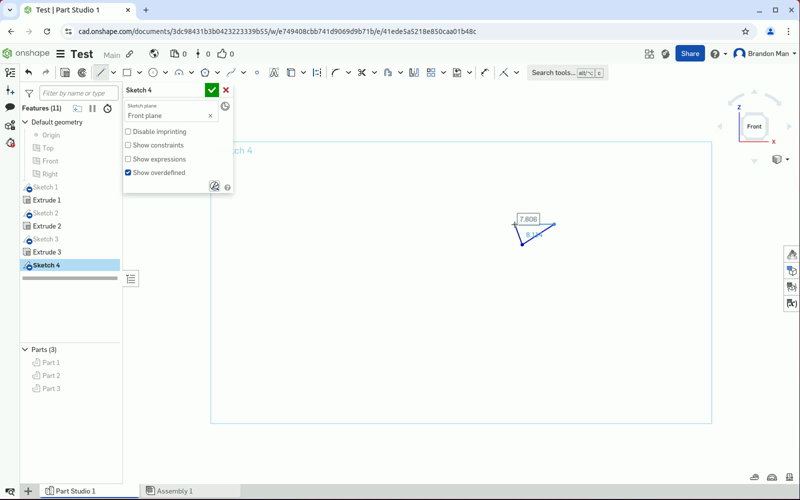
click(514, 224)
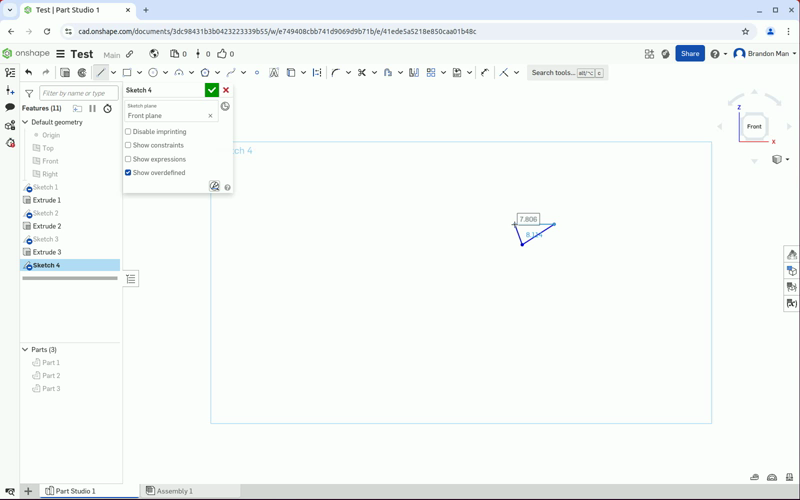
key(esc)
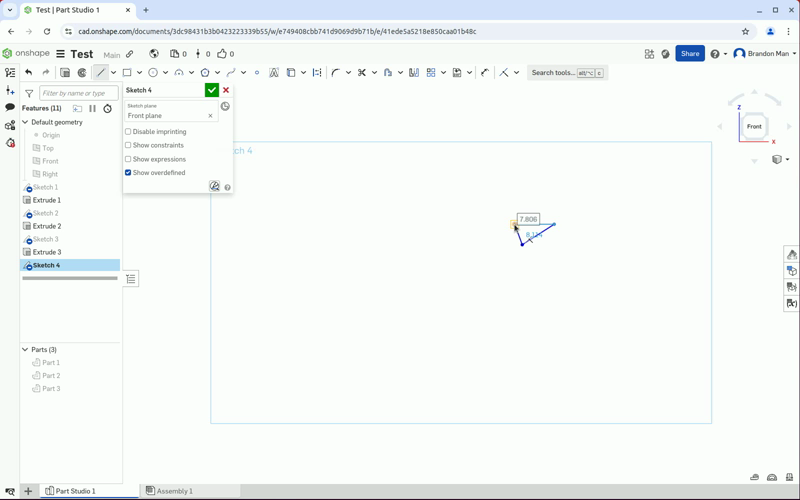
mouse_move(543, 229)
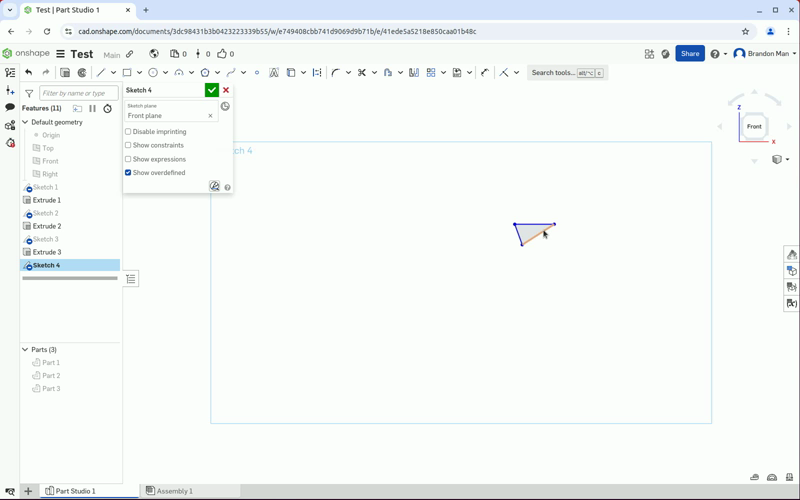
scroll(6)
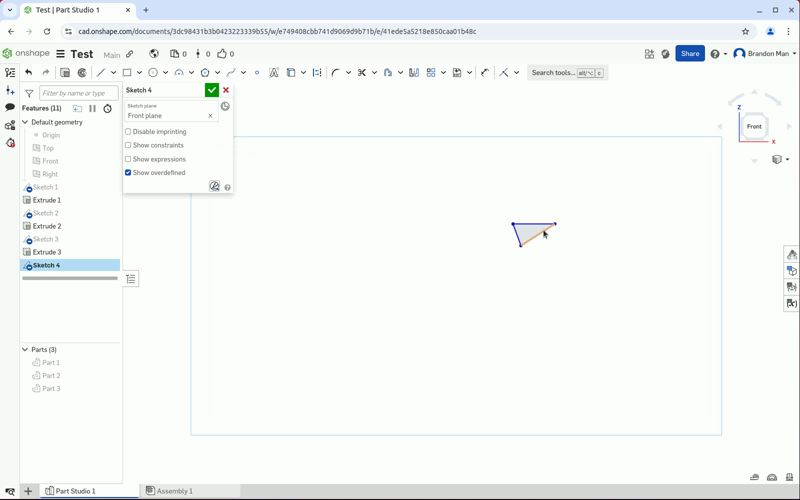
scroll(6)
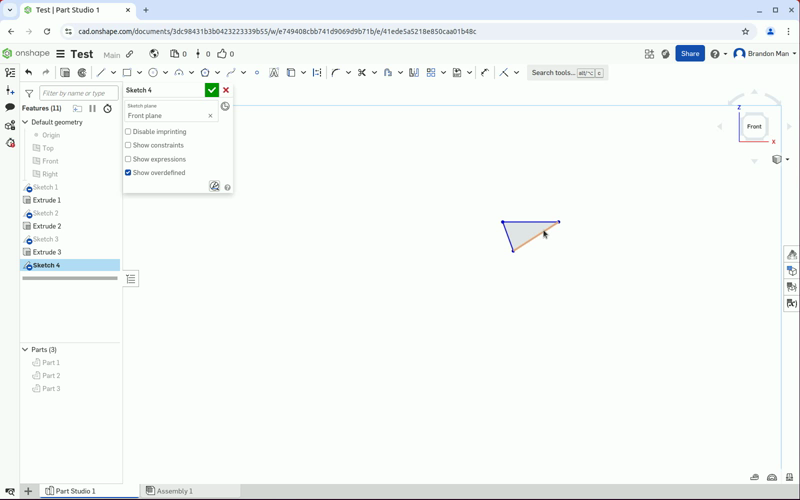
scroll(6)
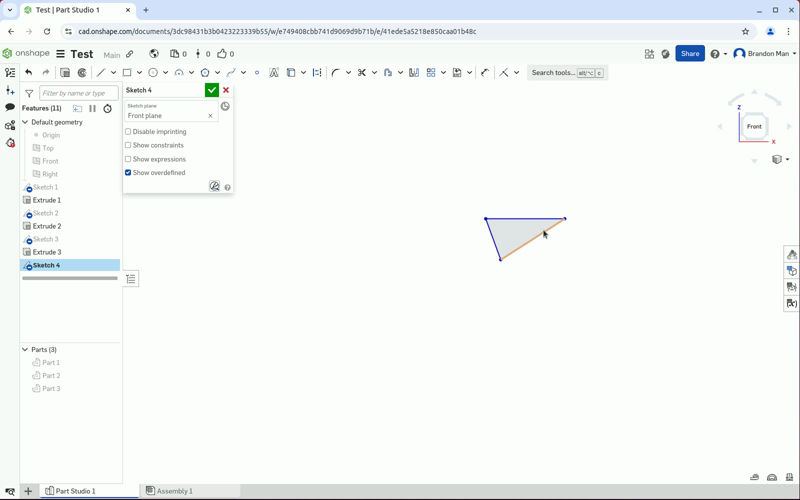
scroll(6)
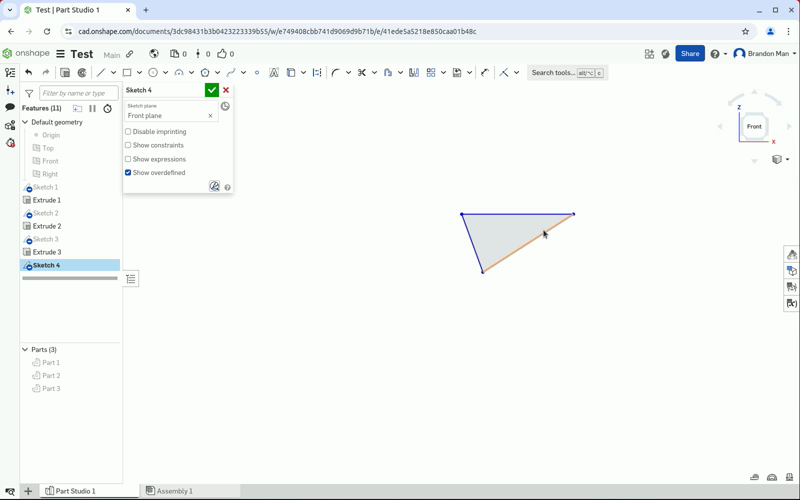
scroll(6)
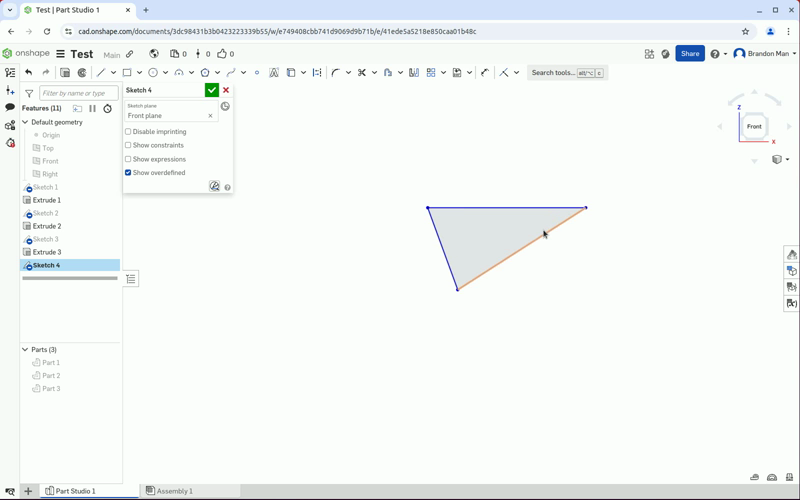
scroll(6)
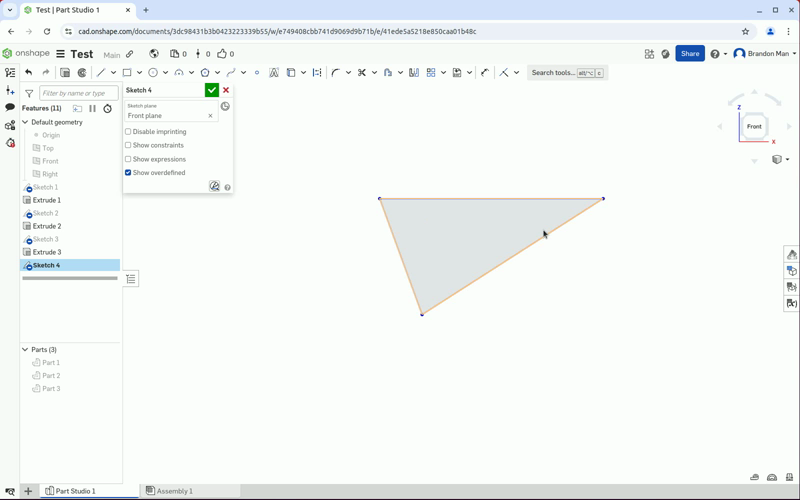
scroll(6)
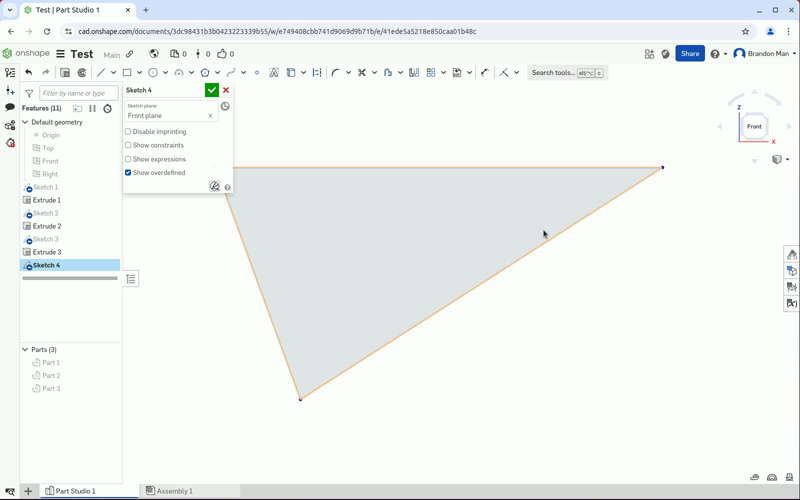
click(543, 229)
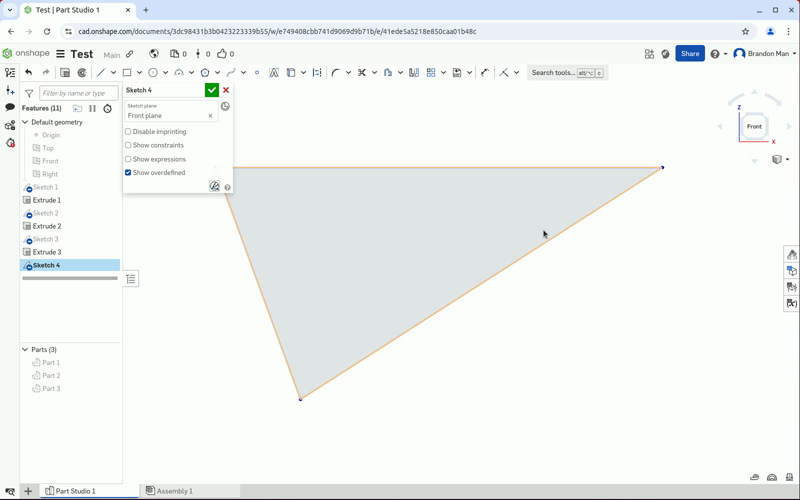
scroll(-6)
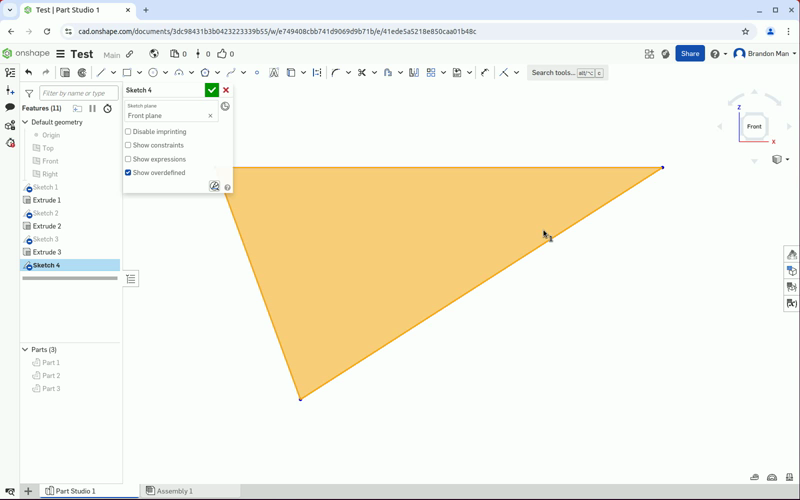
scroll(-6)
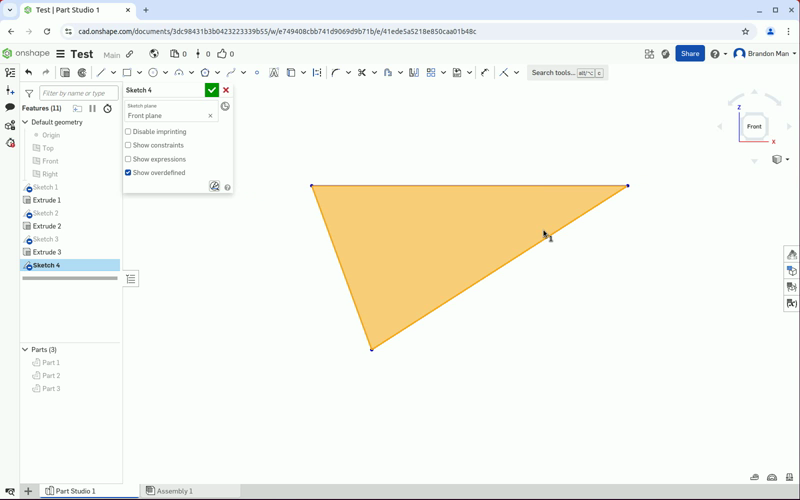
scroll(-6)
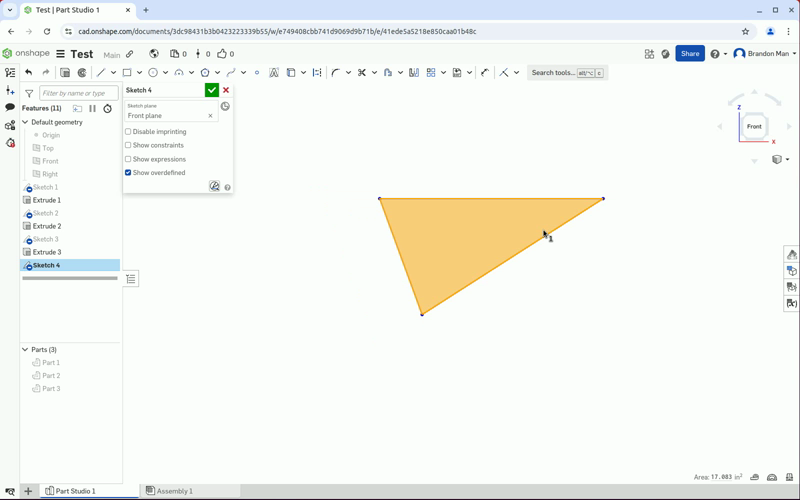
scroll(-6)
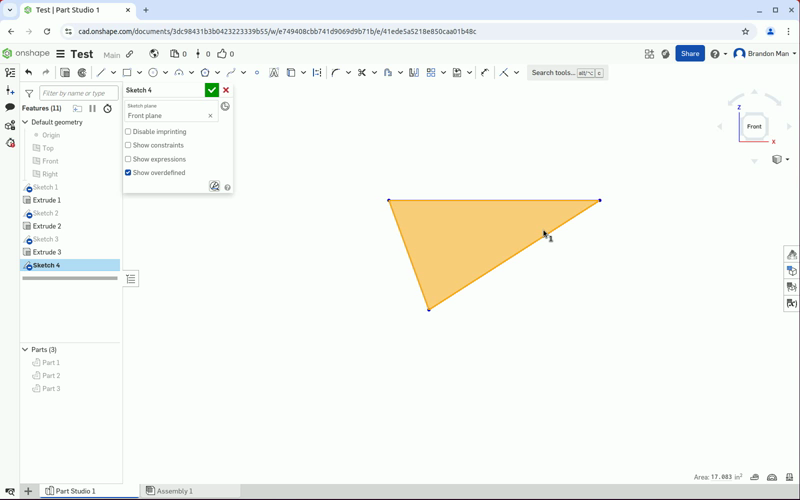
scroll(-6)
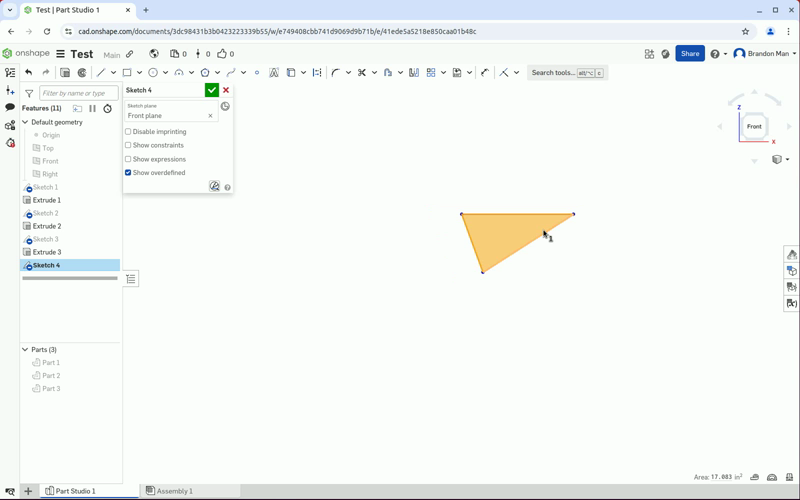
scroll(-6)
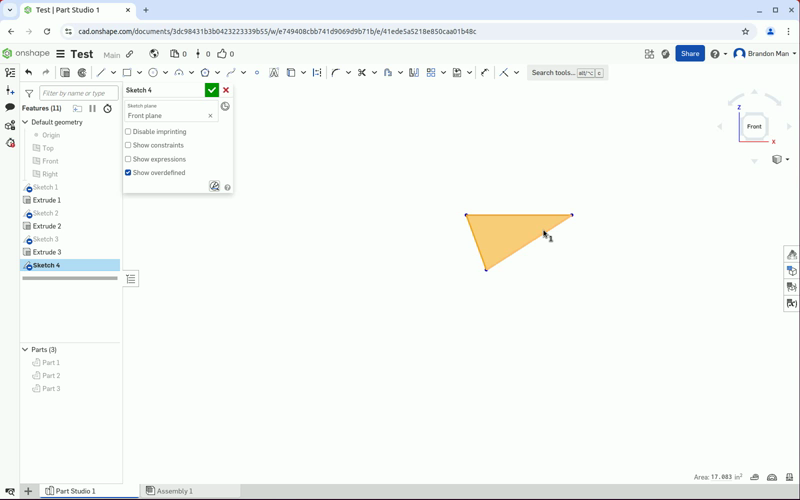
scroll(-6)
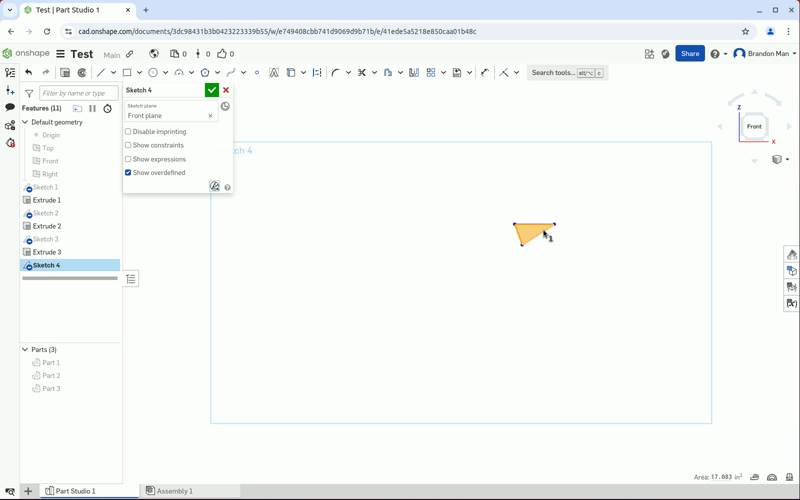
mouse_move(73, 352)
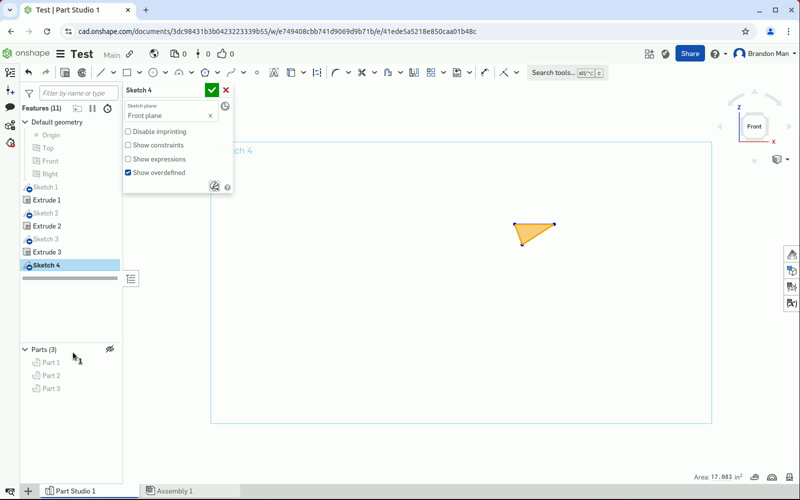
key(shift+y)
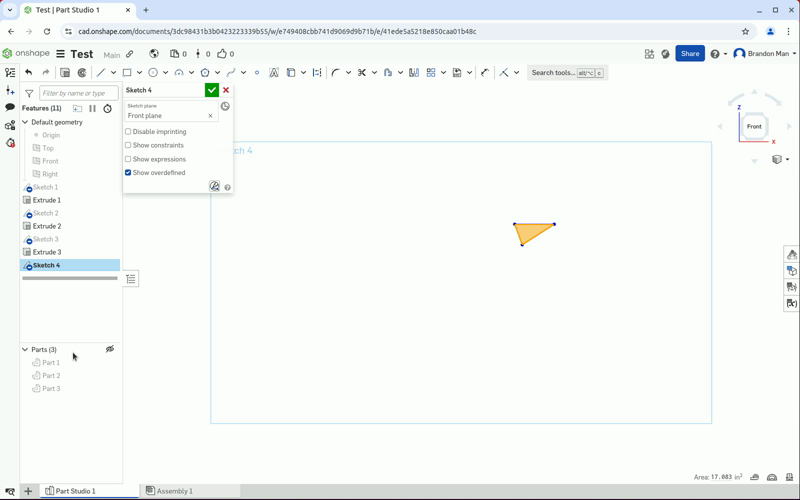
key(shift+e)
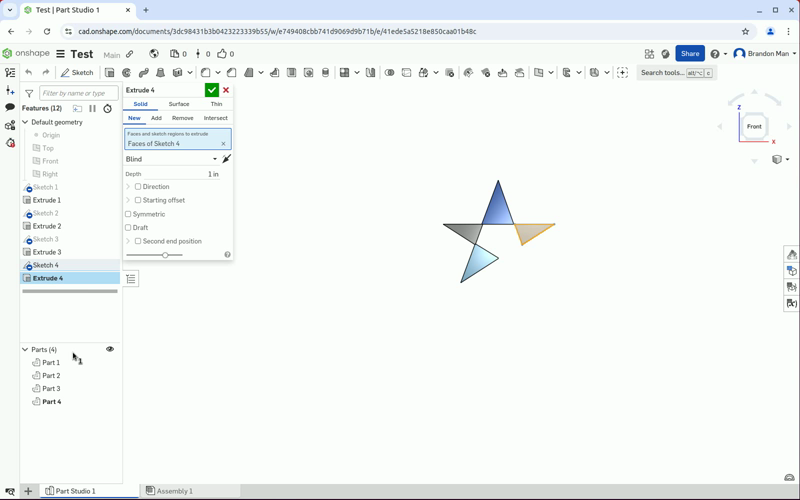
mouse_move(143, 106)
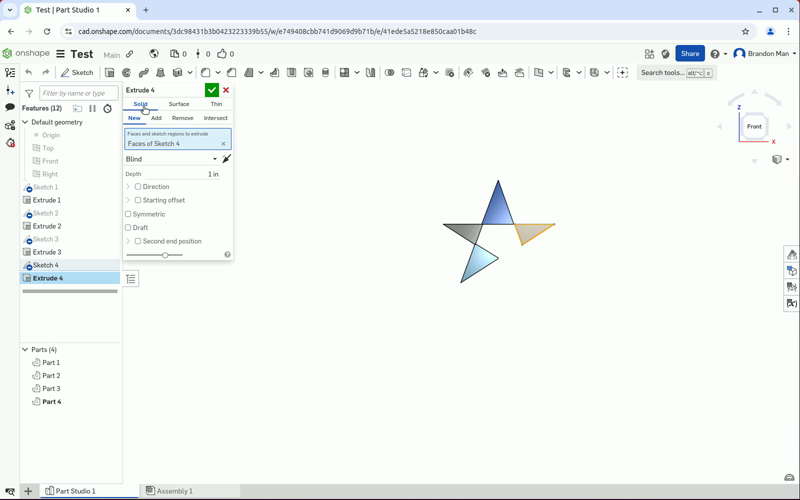
click(143, 106)
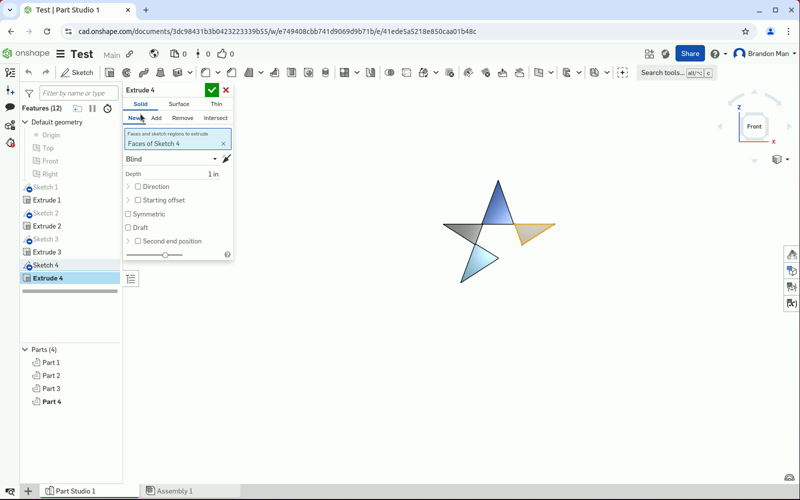
mouse_move(137, 120)
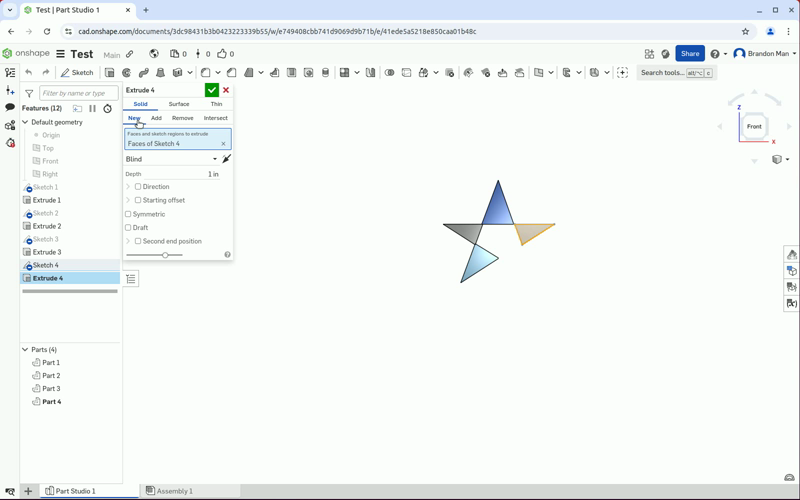
click(137, 120)
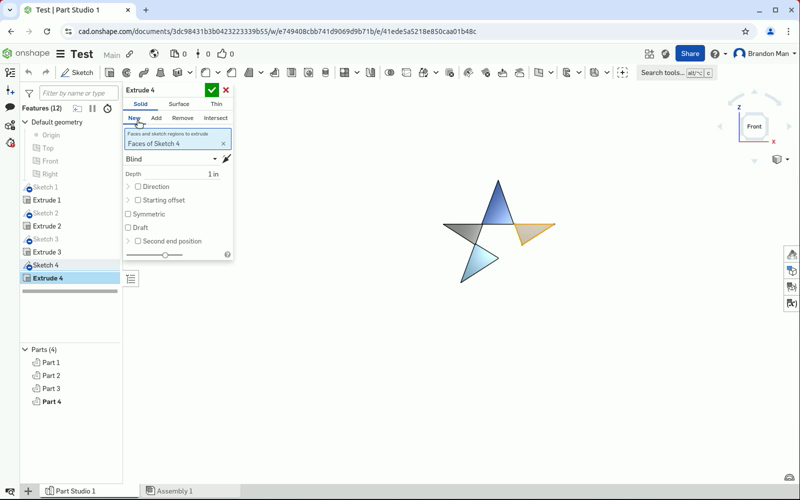
key(tab, 4)
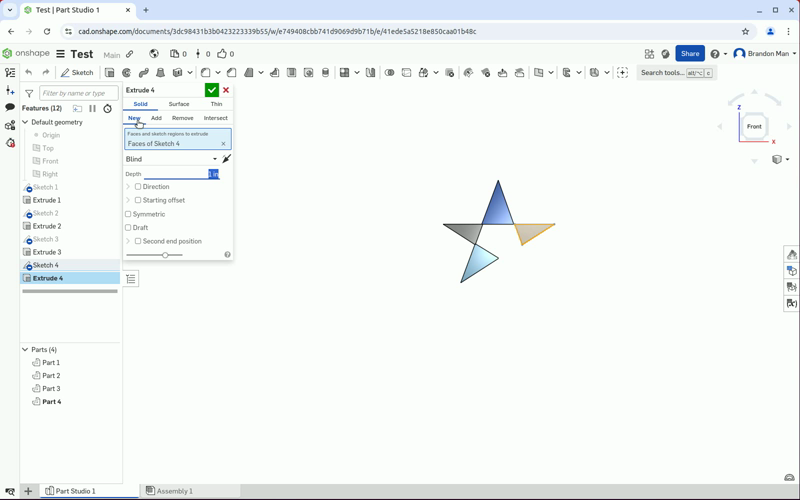
text(13.721)
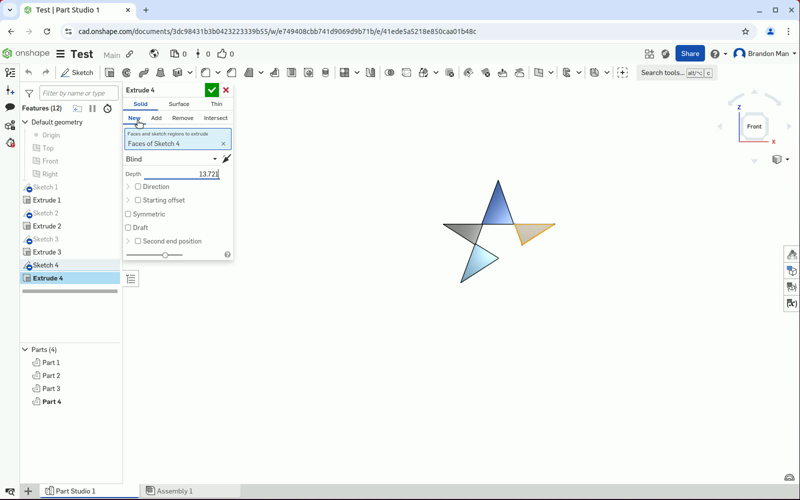
key(tab, 3)
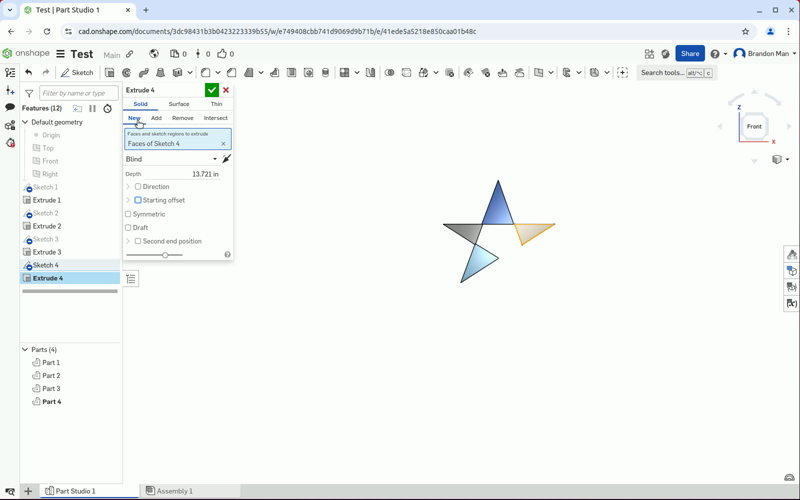
key(tab, 2)
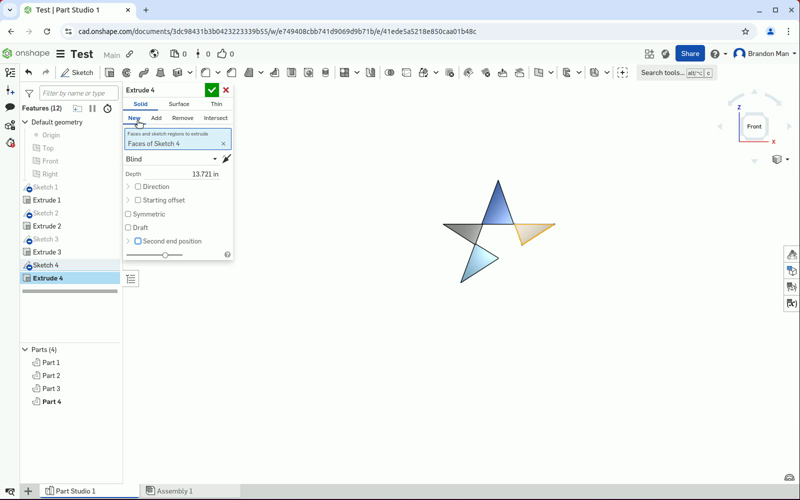
key(space)
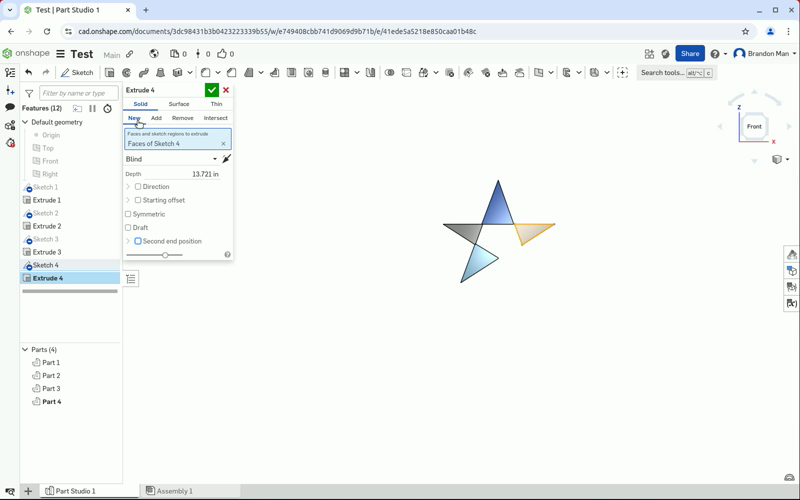
key(tab, 3)
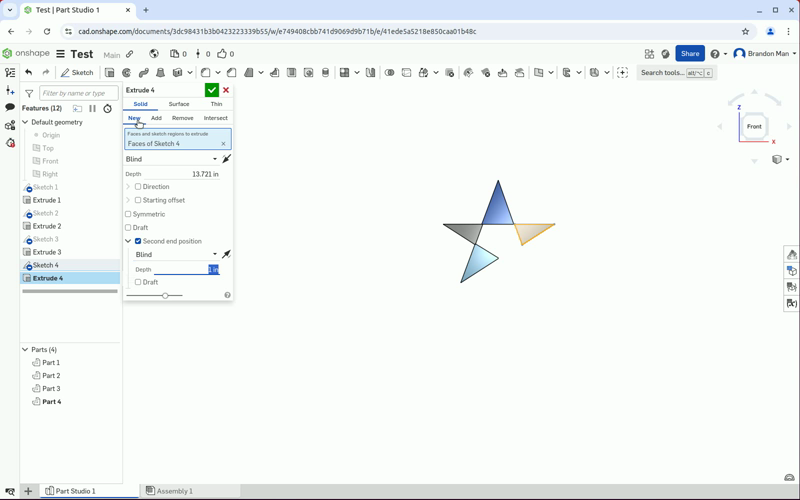
text(10.832)
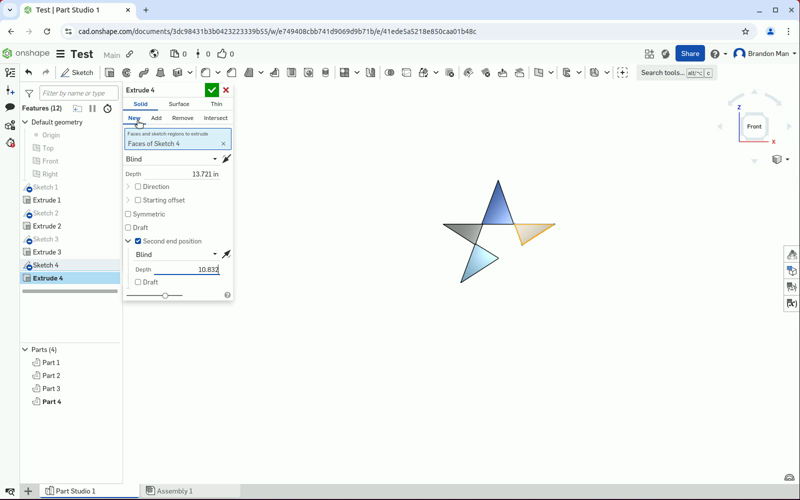
key(enter)
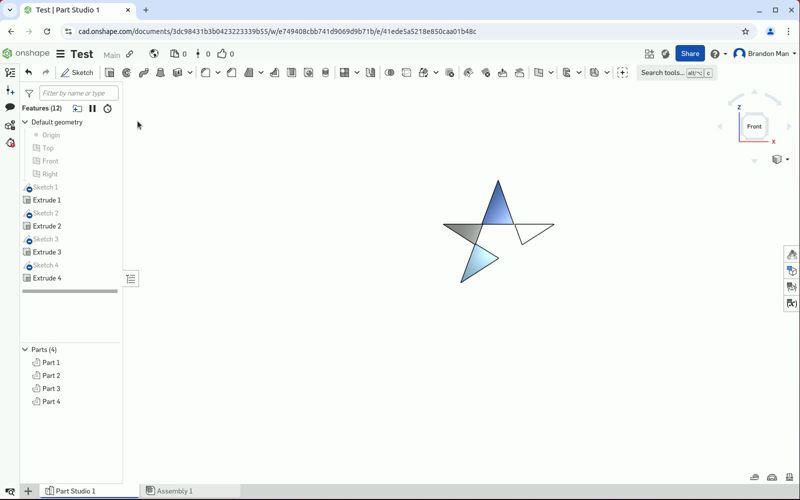
key(shift+h)
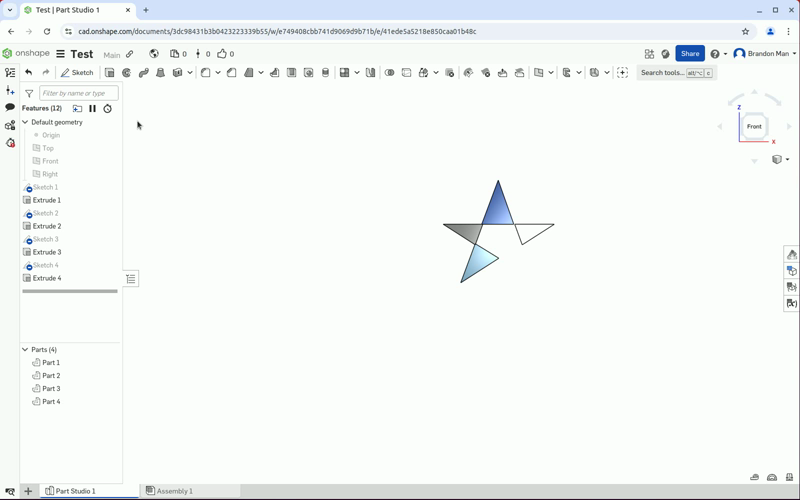
key(shift+h)
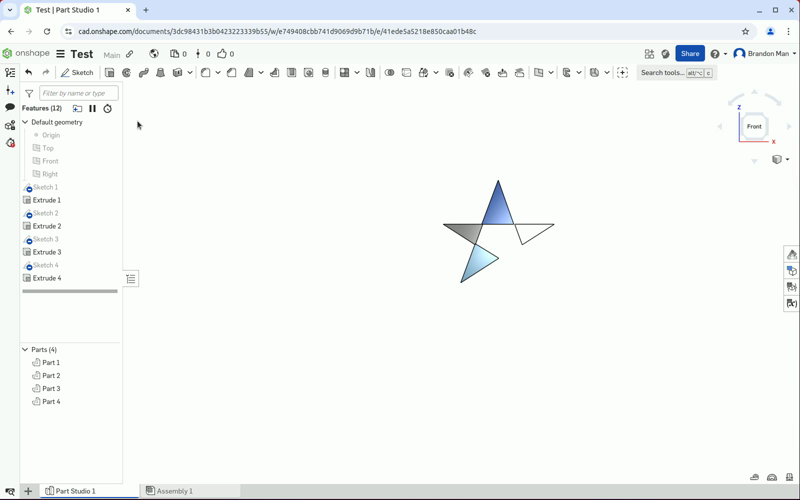
mouse_move(73, 189)
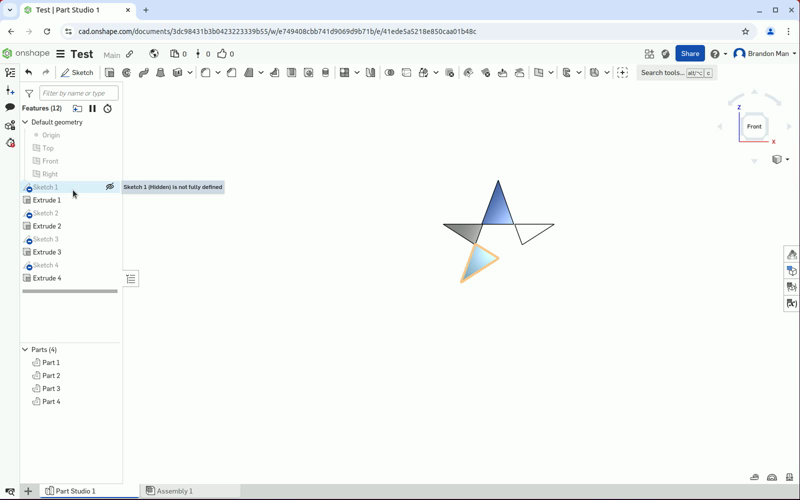
click(73, 189)
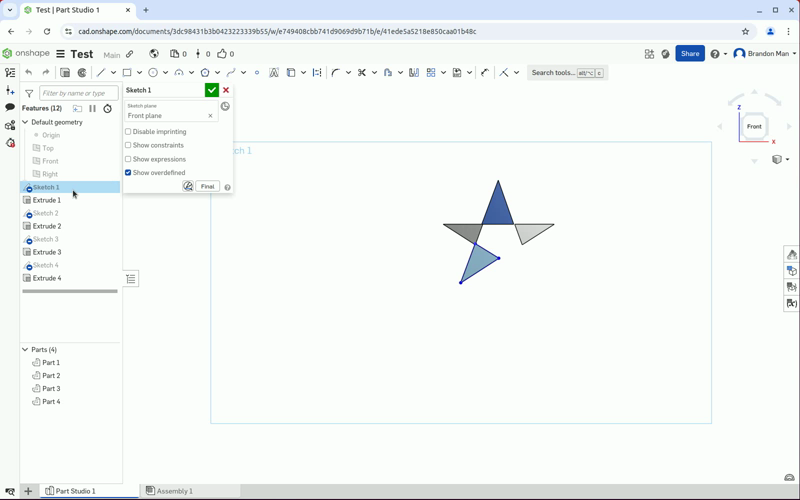
mouse_move(229, 92)
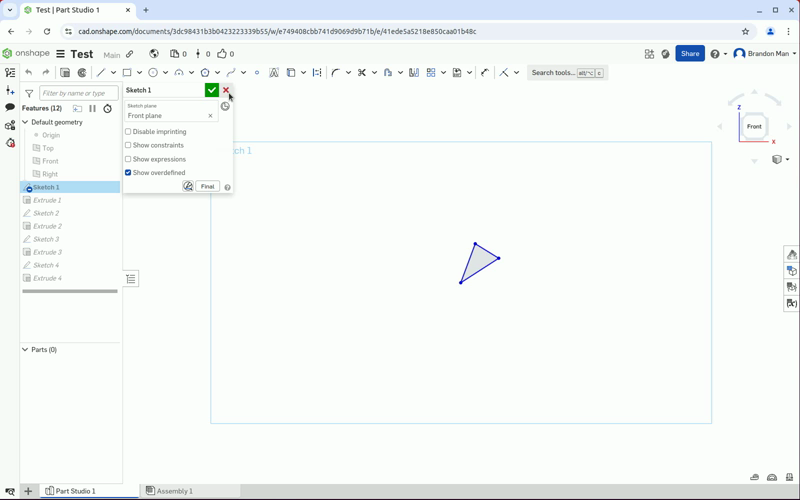
click(229, 92)
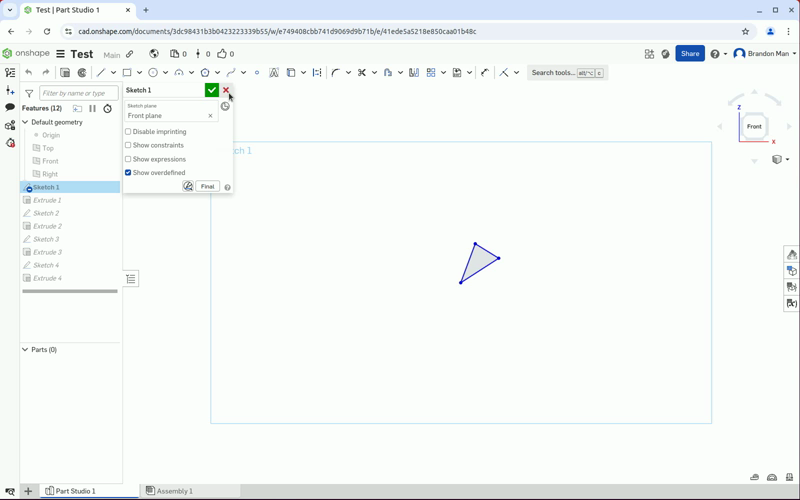
key(shift+s)
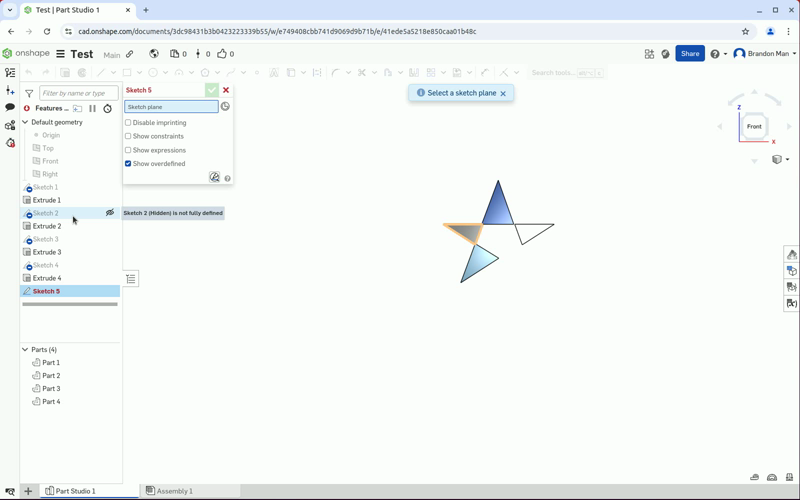
scroll(3)
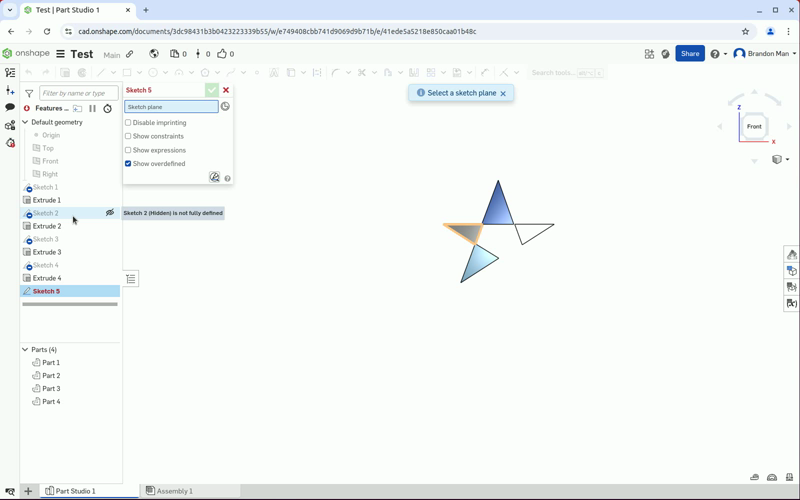
mouse_move(73, 163)
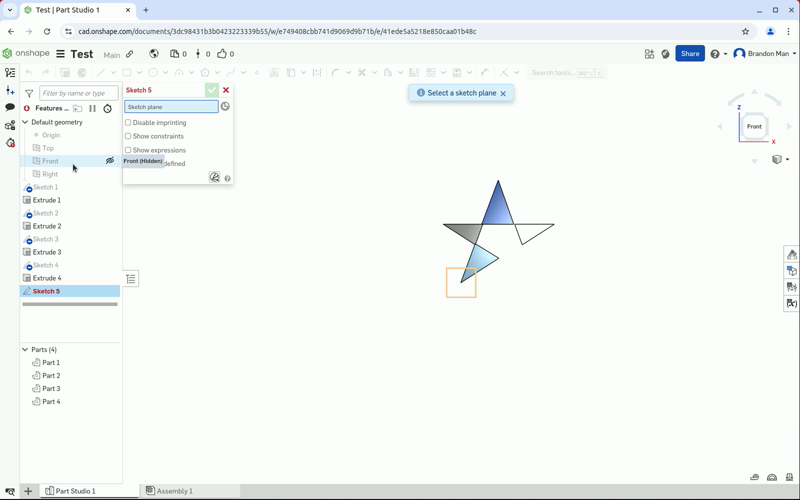
click(73, 163)
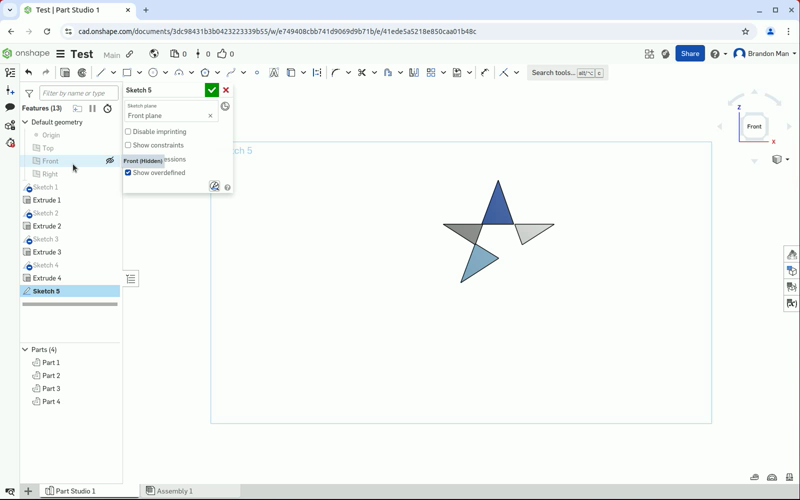
mouse_move(73, 352)
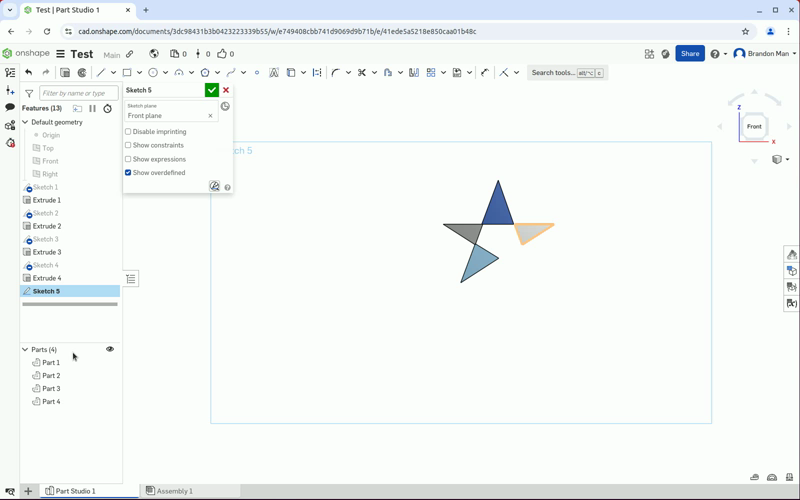
key(y)
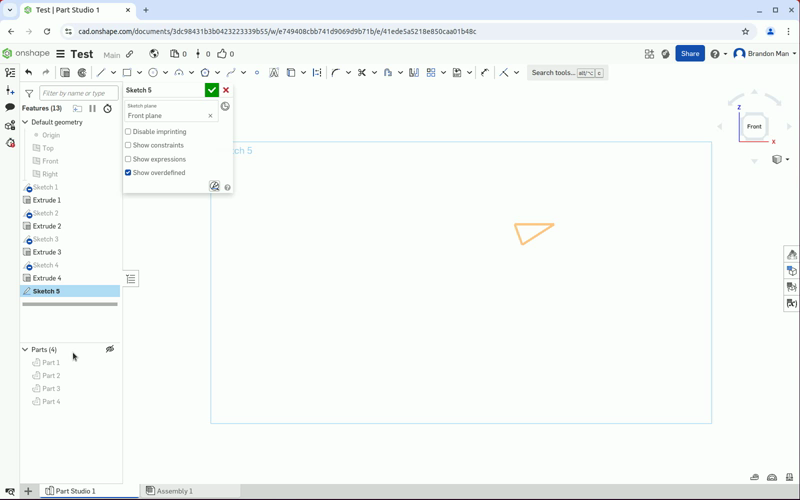
key(l)
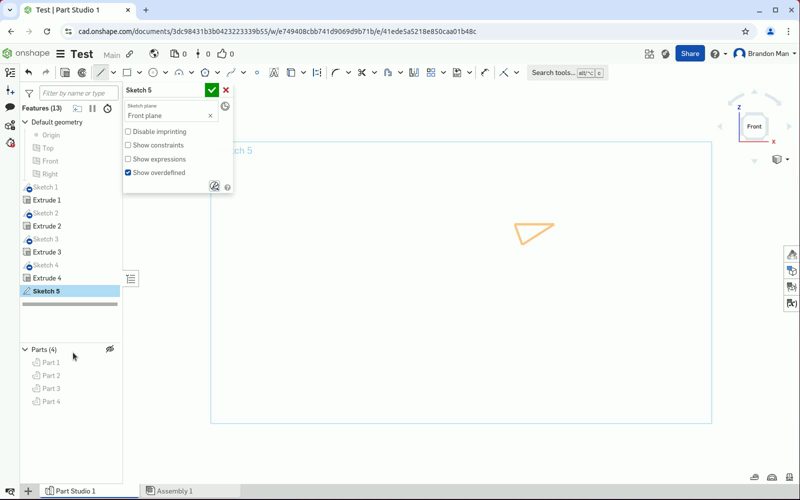
key_down(shift)
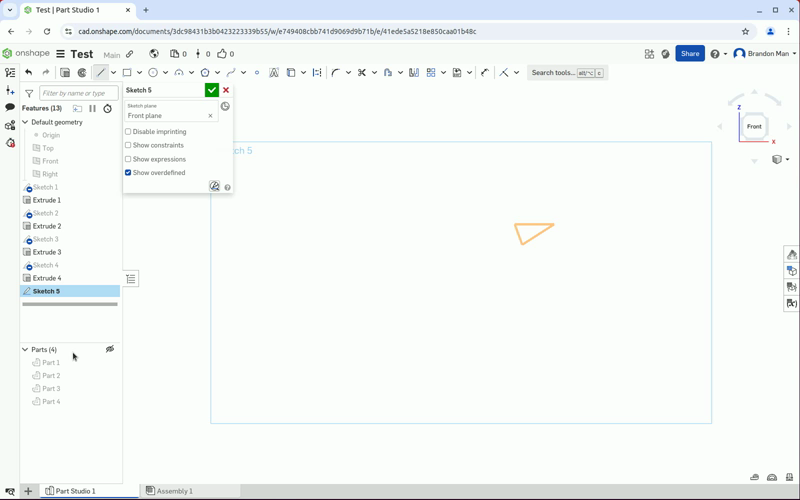
mouse_move(498, 259)
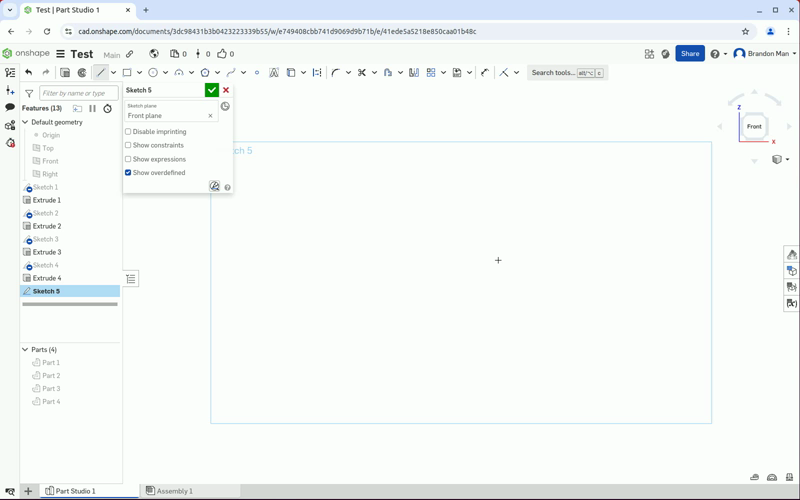
click(498, 259)
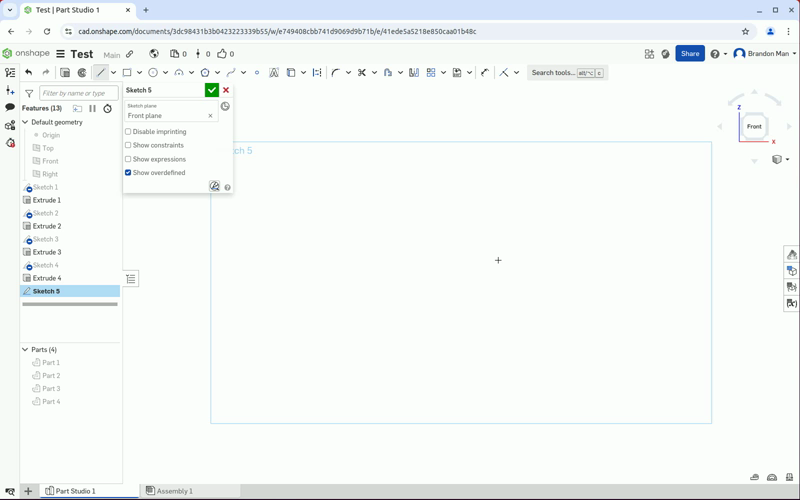
key_up(shift)
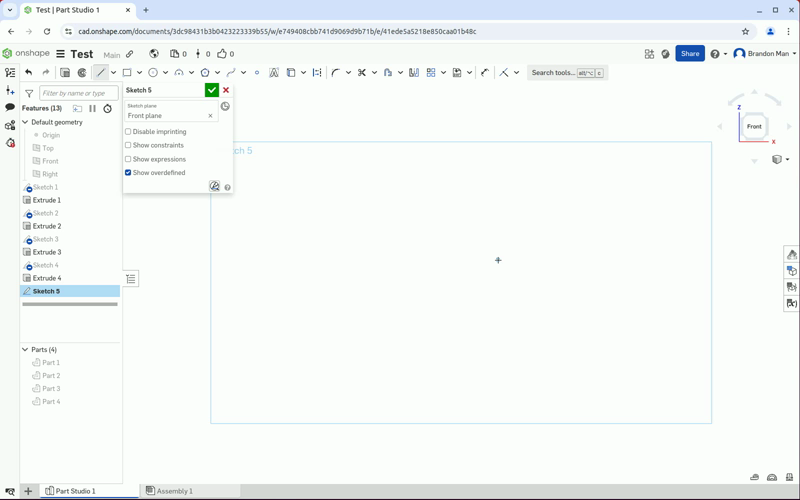
key_down(shift)
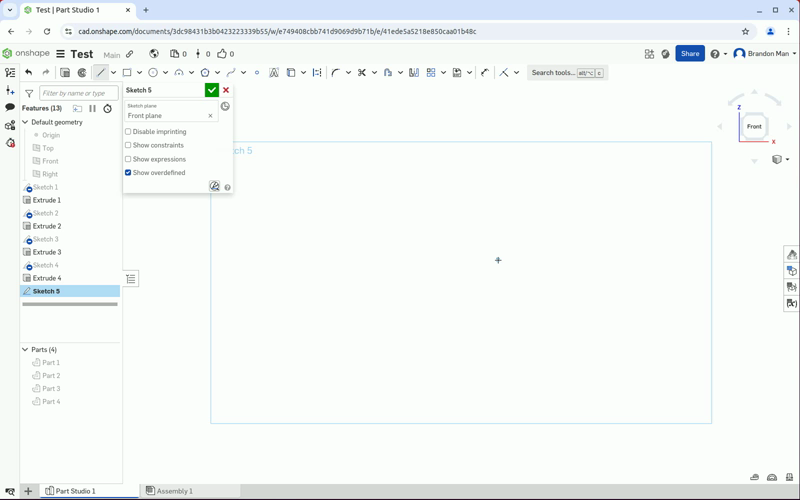
mouse_move(528, 259)
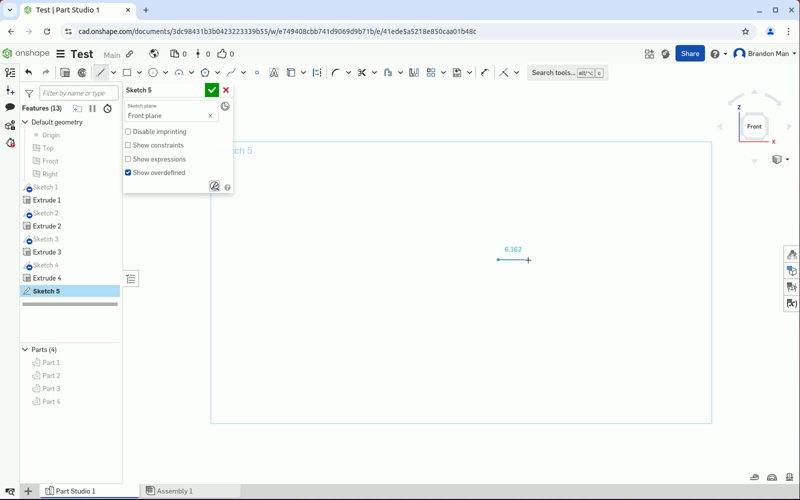
mouse_move(536, 284)
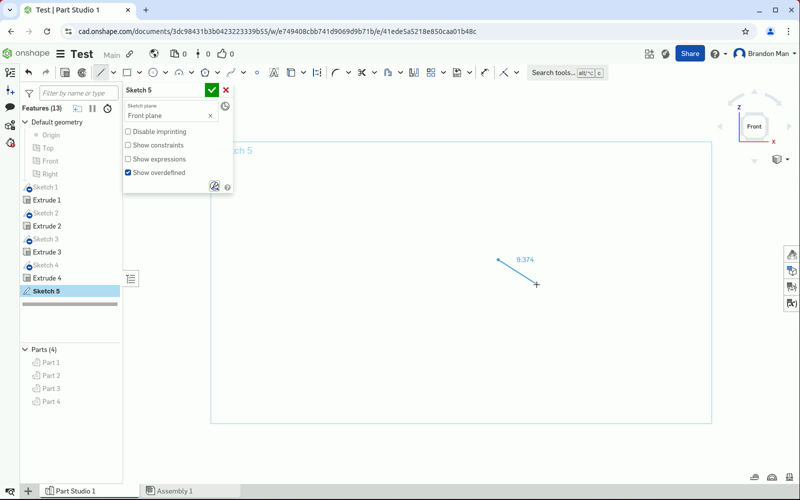
click(536, 284)
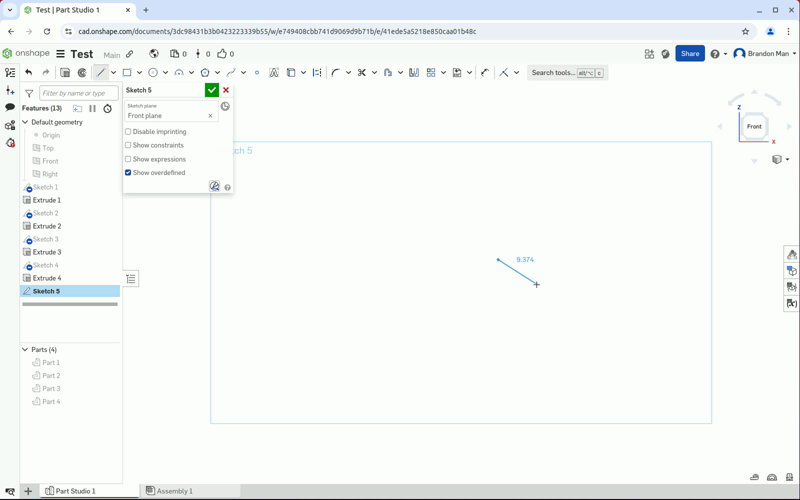
key_up(shift)
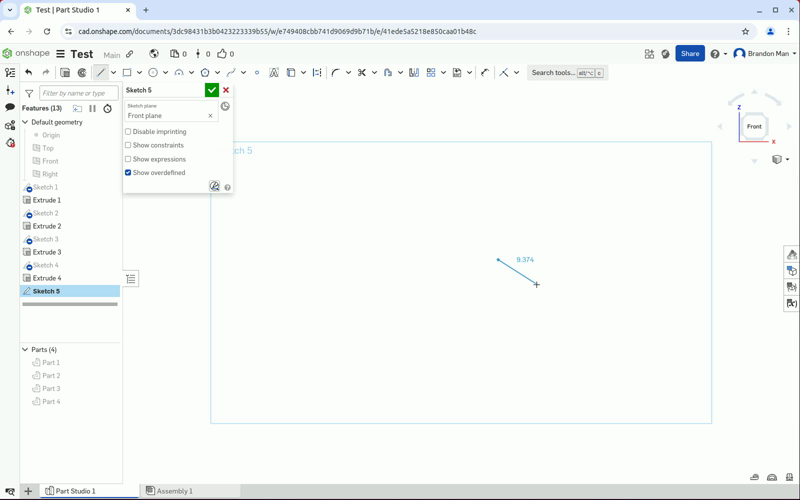
key_down(shift)
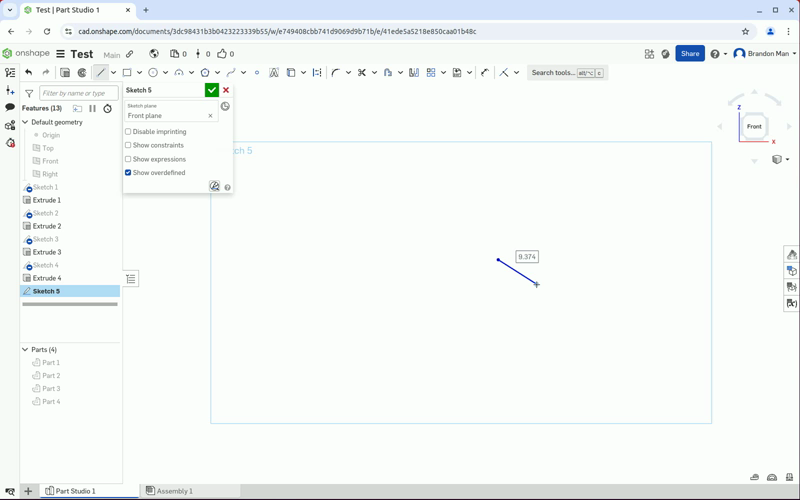
mouse_move(566, 284)
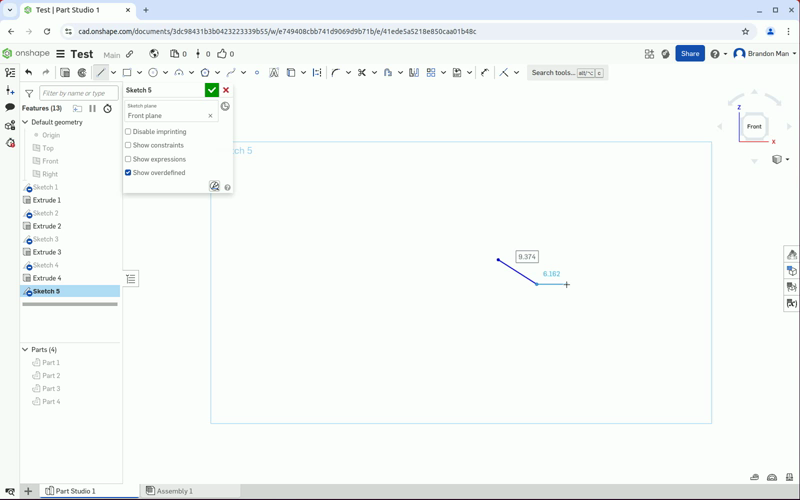
mouse_move(522, 244)
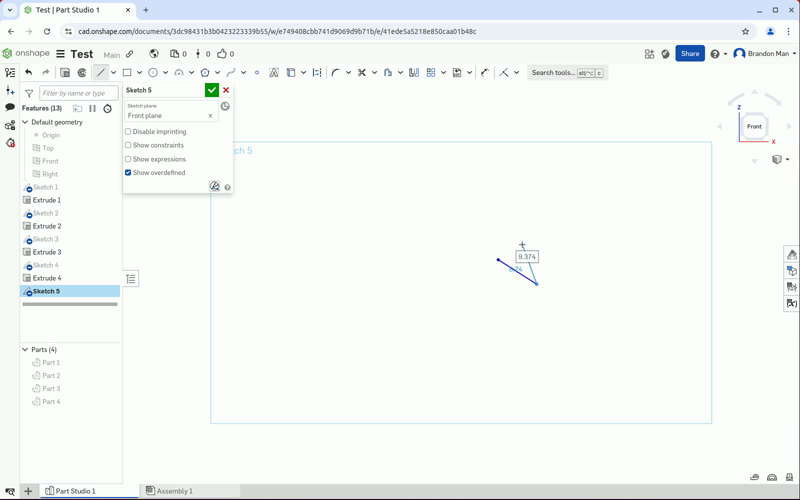
click(522, 244)
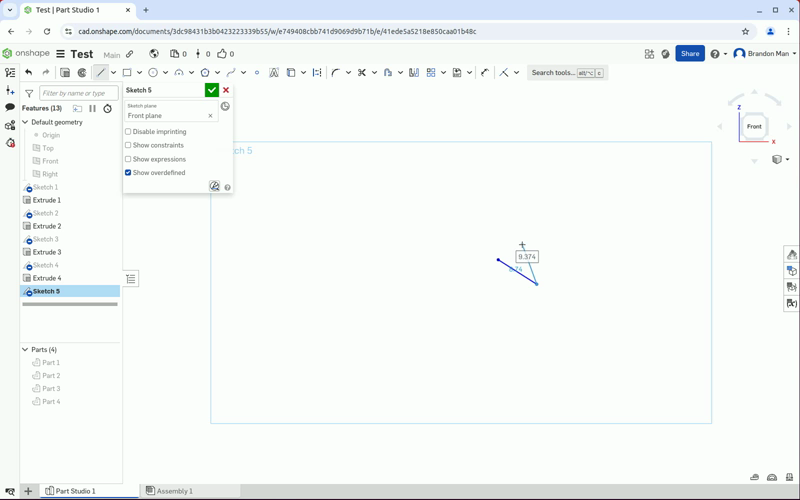
key_up(shift)
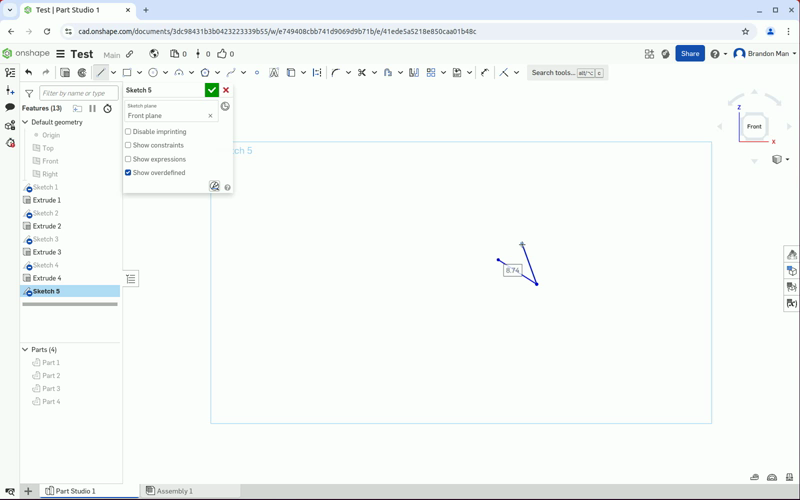
mouse_move(552, 244)
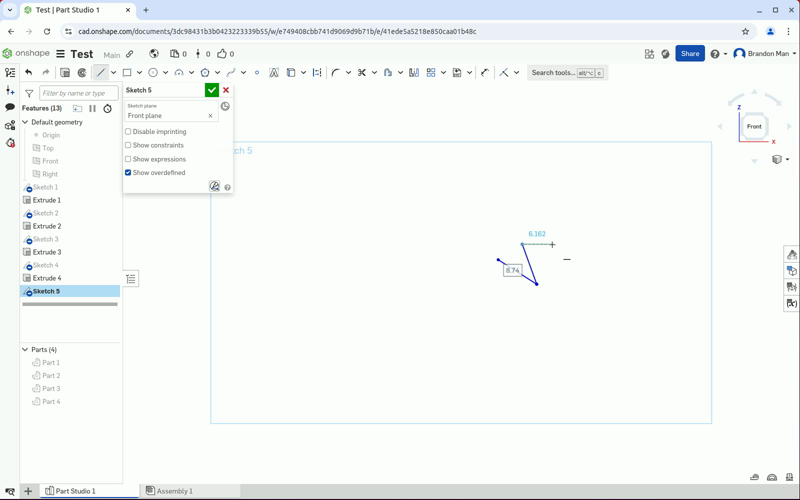
key_down(shift)
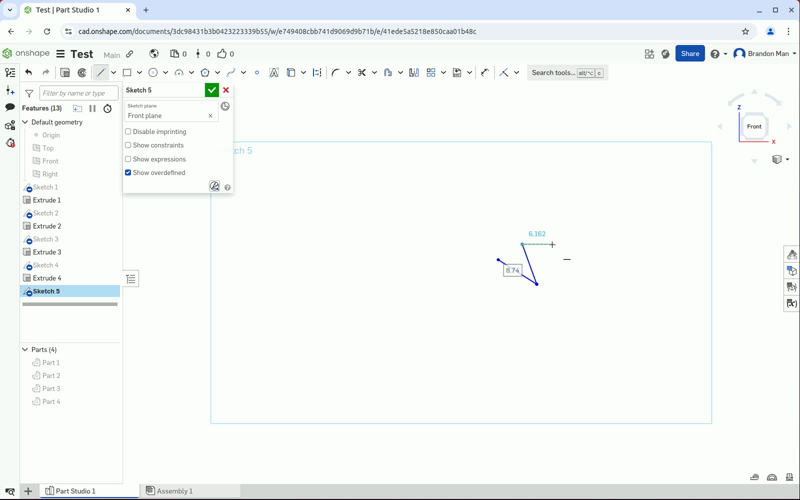
mouse_move(498, 259)
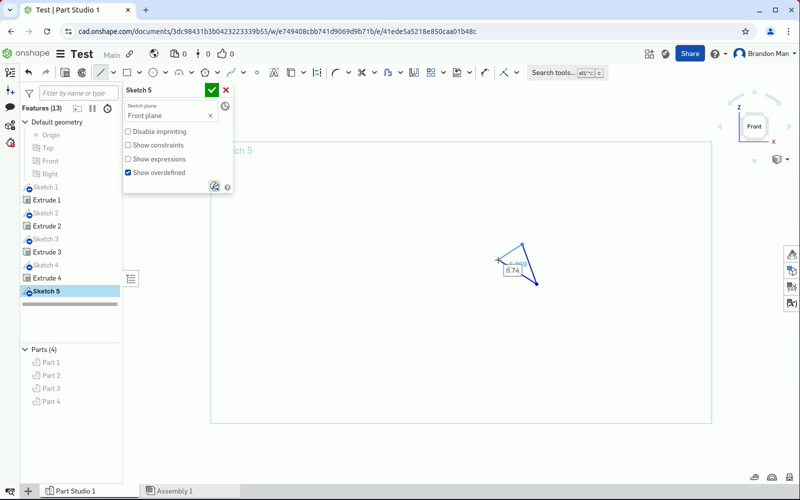
key_up(shift)
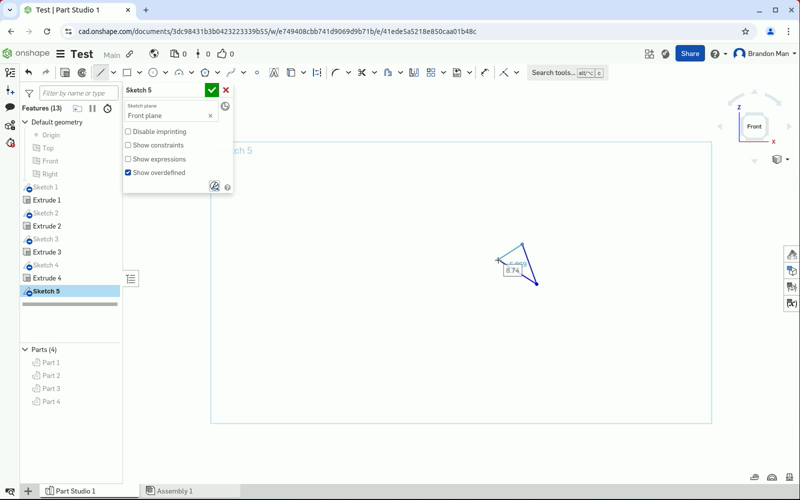
click(498, 259)
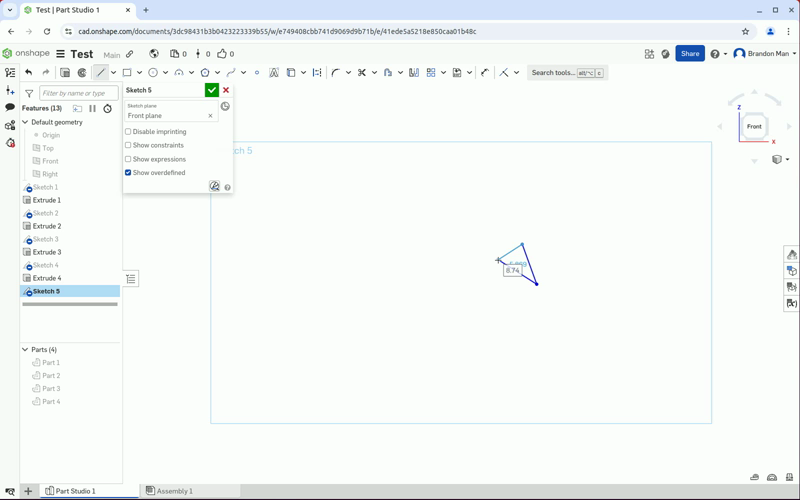
key(esc)
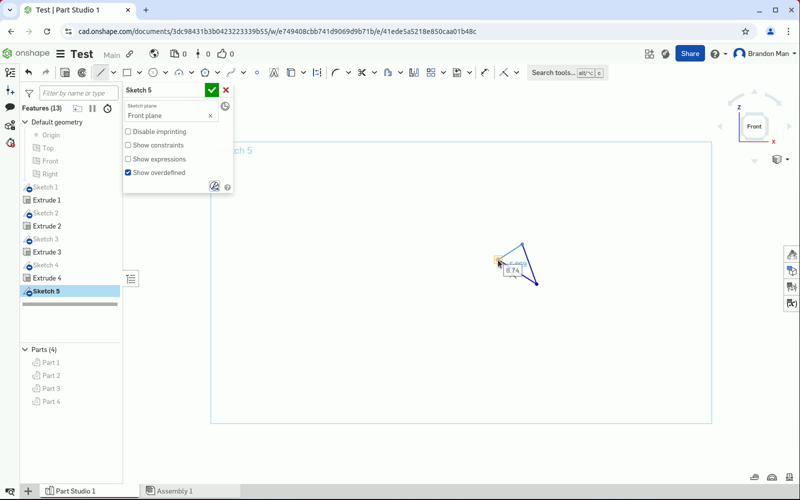
mouse_move(510, 263)
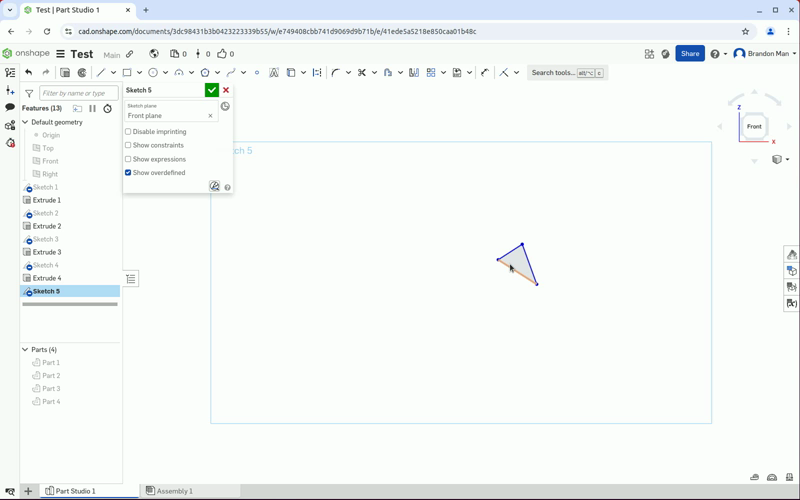
scroll(6)
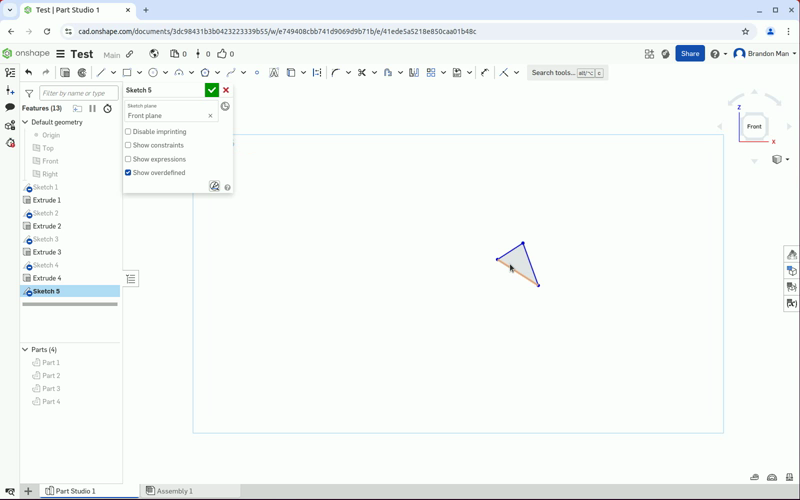
scroll(6)
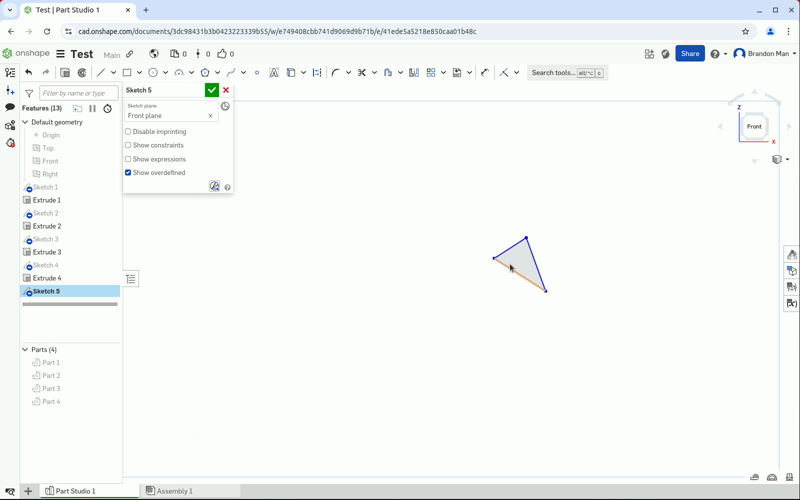
scroll(6)
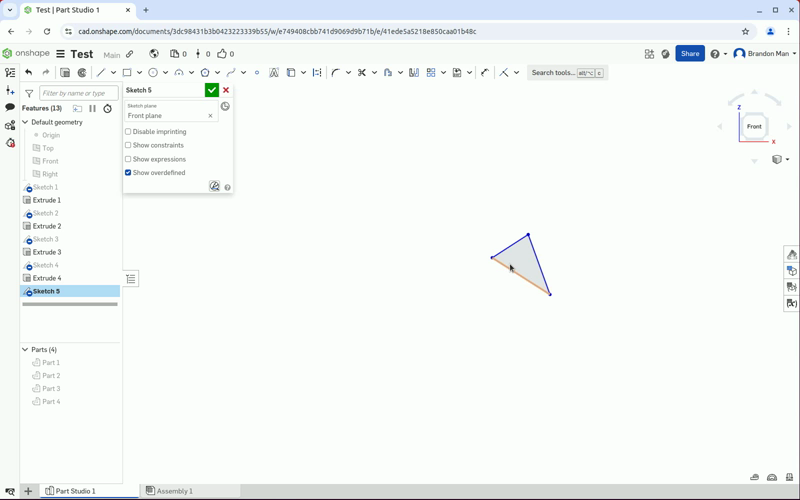
scroll(6)
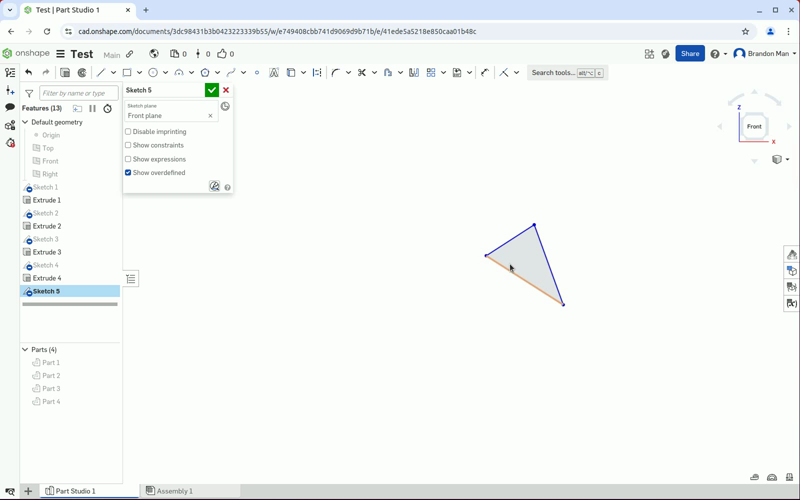
scroll(6)
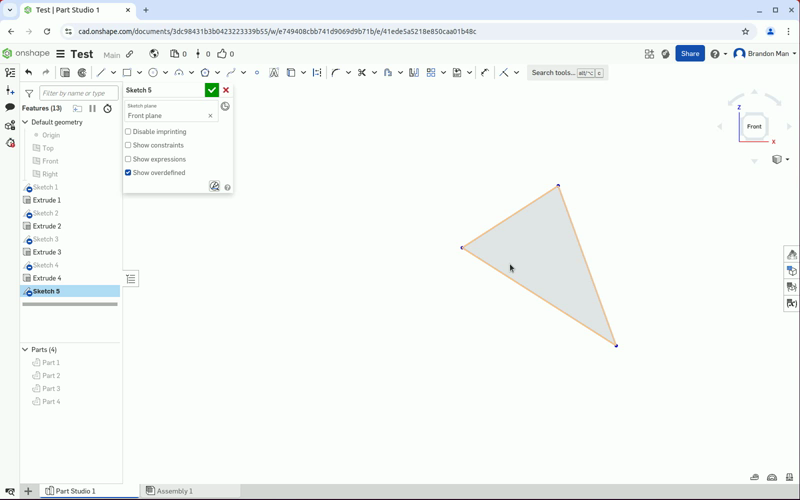
scroll(6)
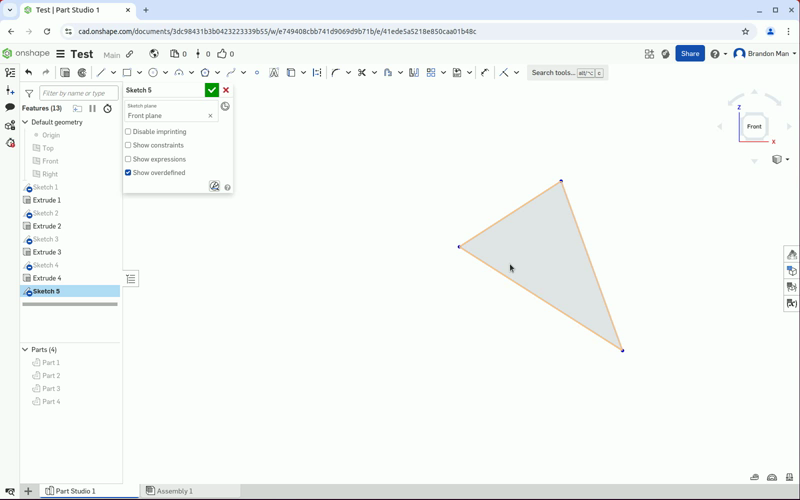
scroll(6)
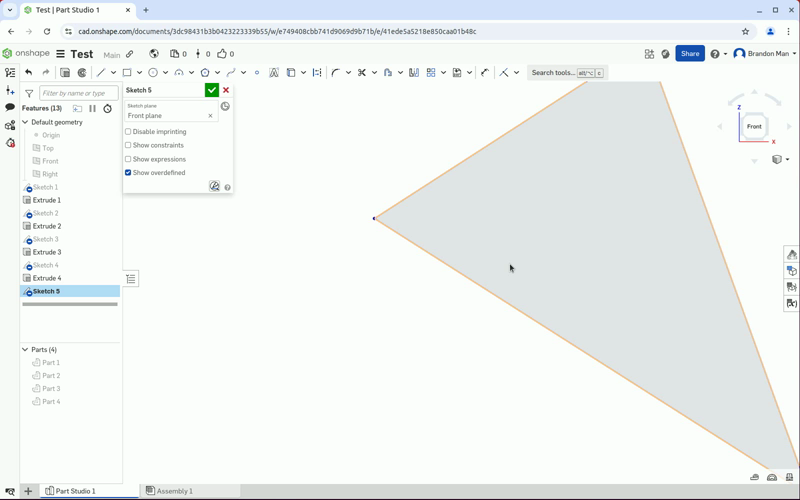
click(510, 263)
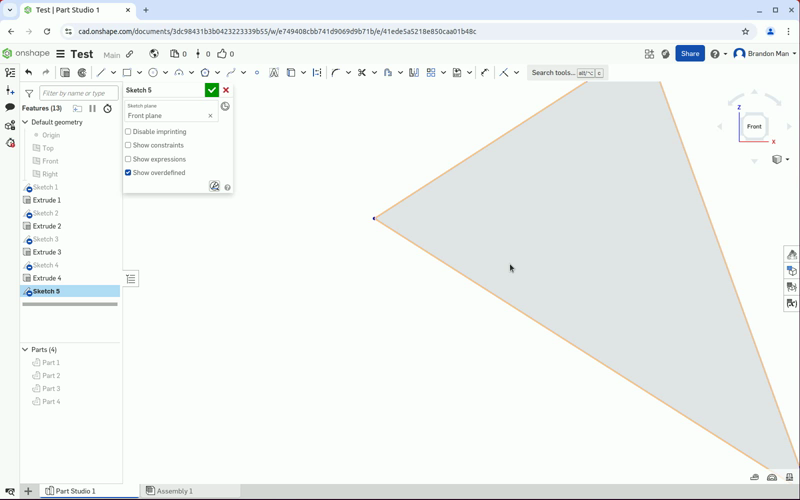
scroll(-6)
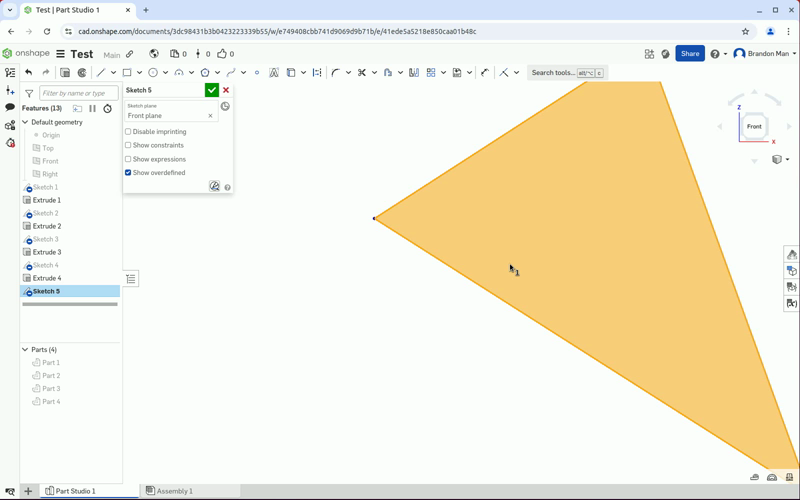
scroll(-6)
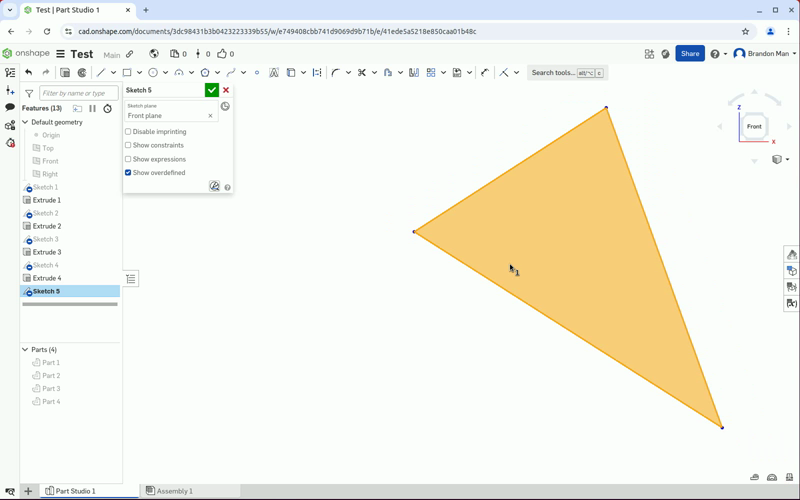
scroll(-6)
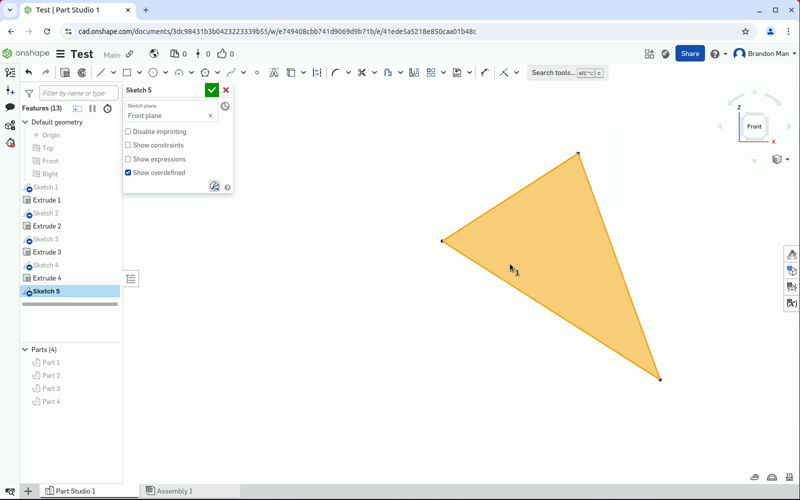
scroll(-6)
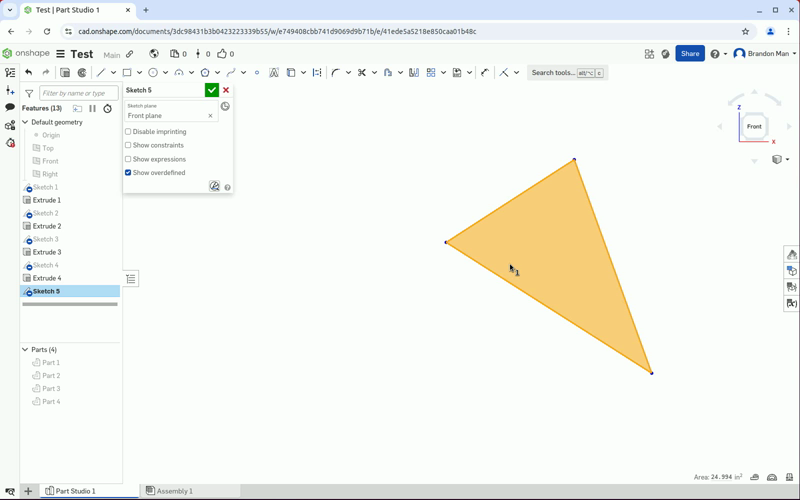
scroll(-6)
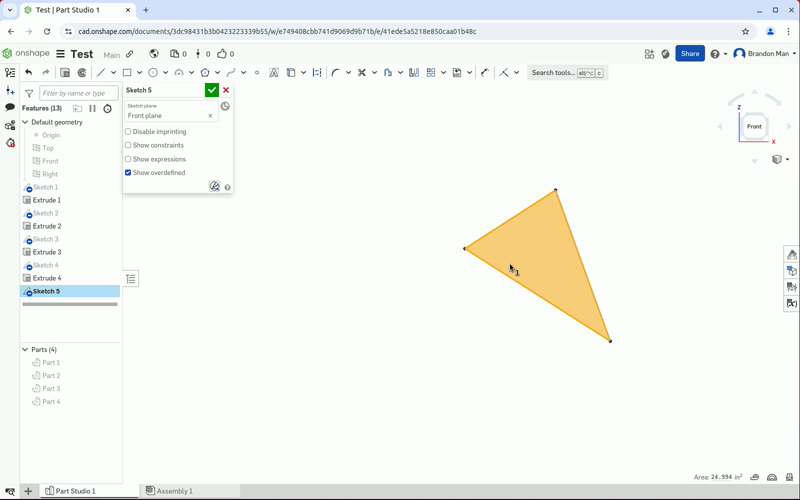
scroll(-6)
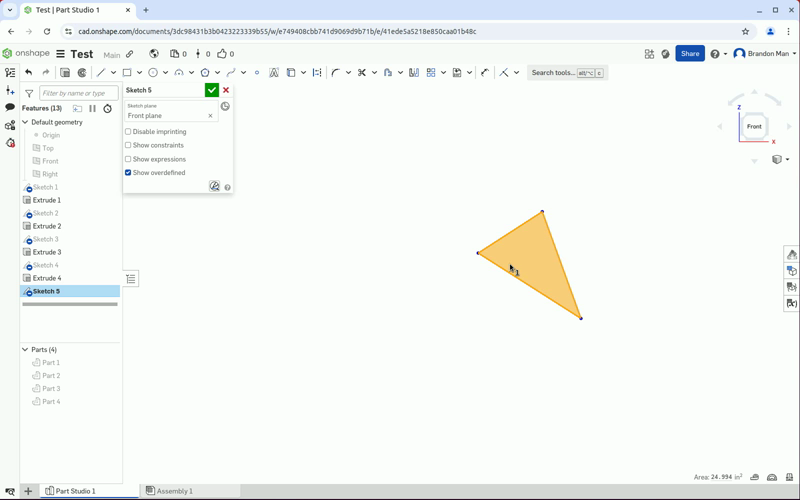
scroll(-6)
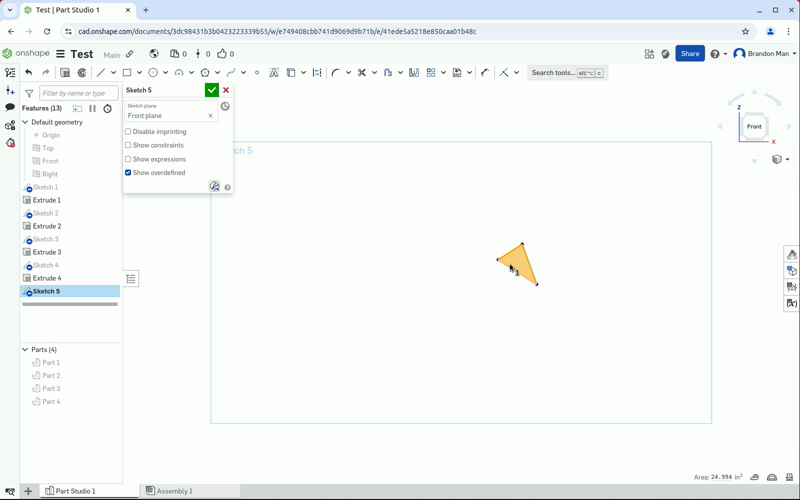
mouse_move(73, 352)
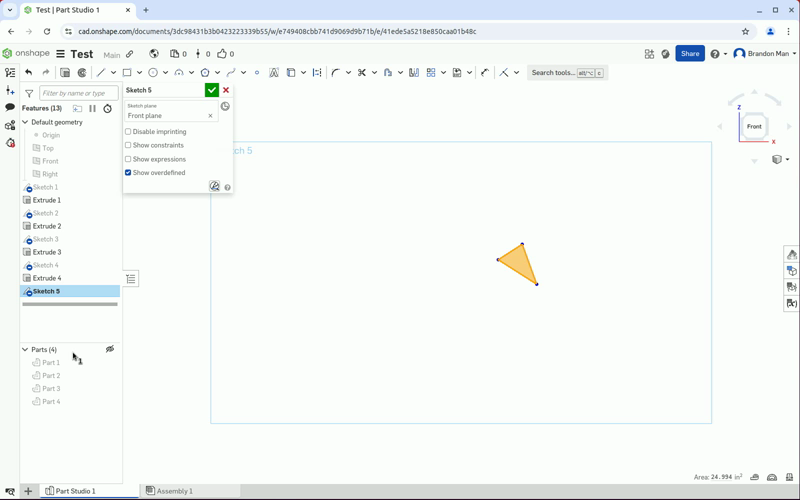
key(shift+y)
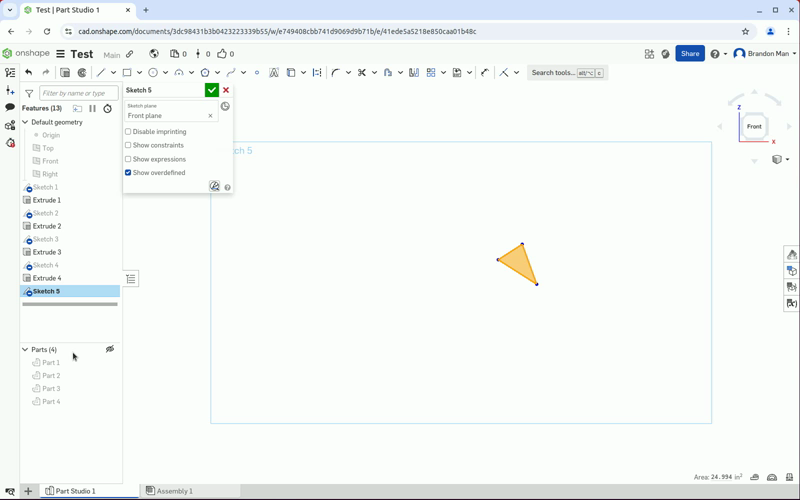
key(shift+e)
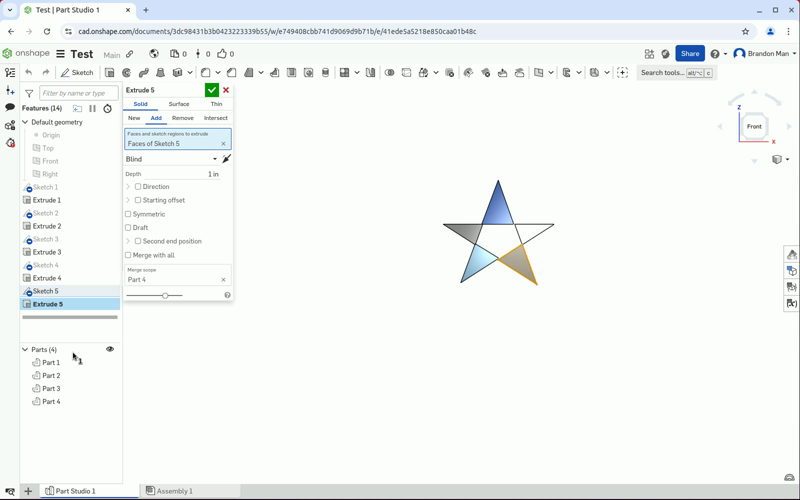
mouse_move(143, 106)
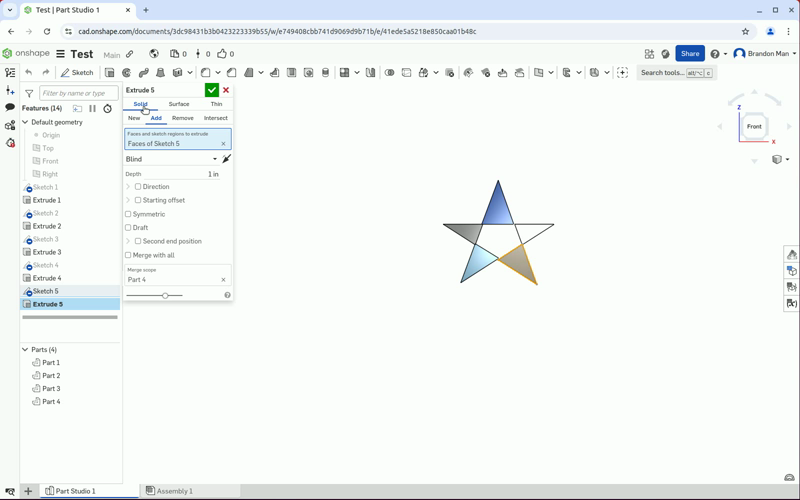
click(143, 106)
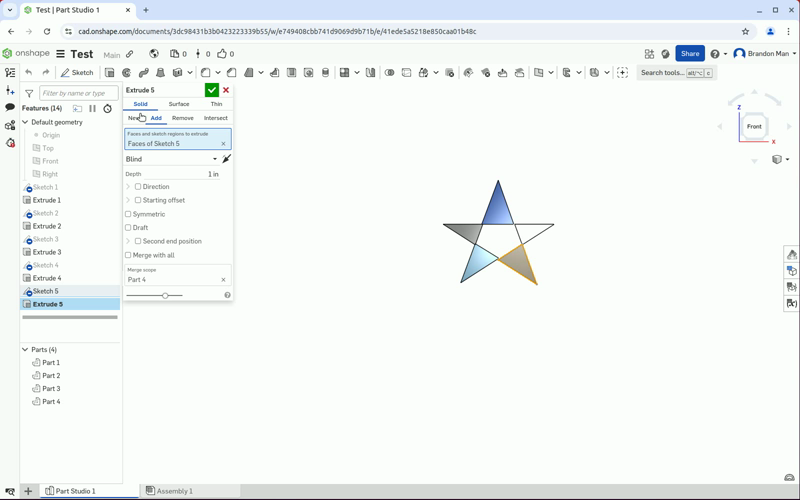
mouse_move(137, 120)
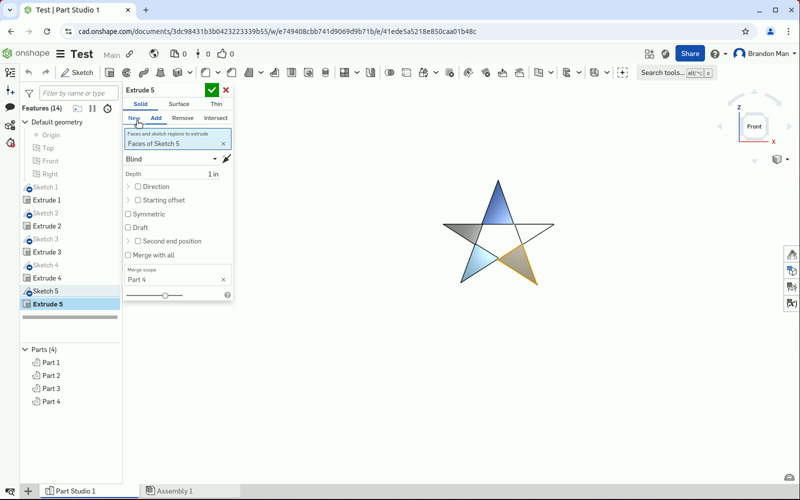
click(137, 120)
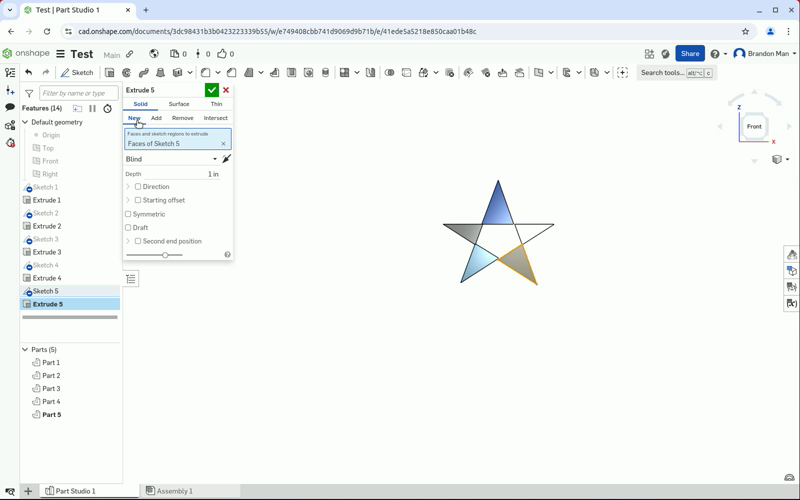
key(tab, 4)
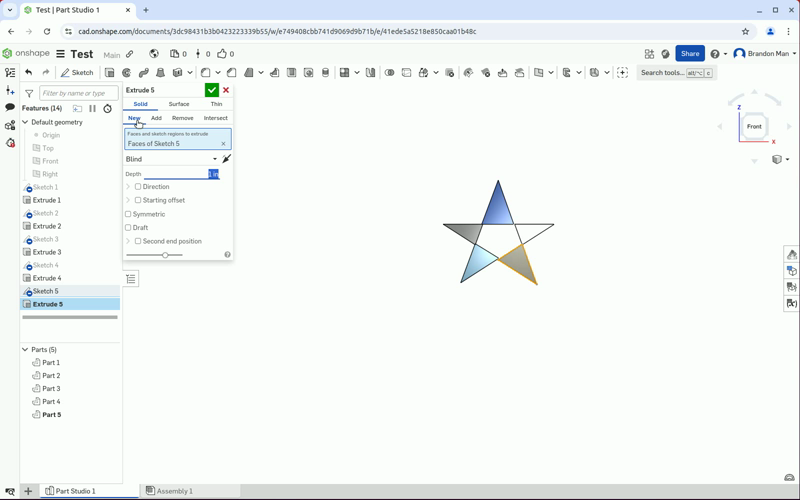
text(13.721)
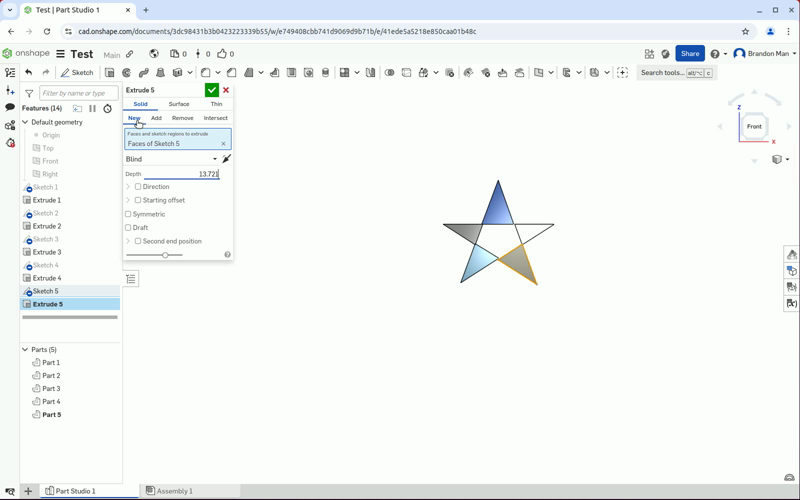
key(tab, 3)
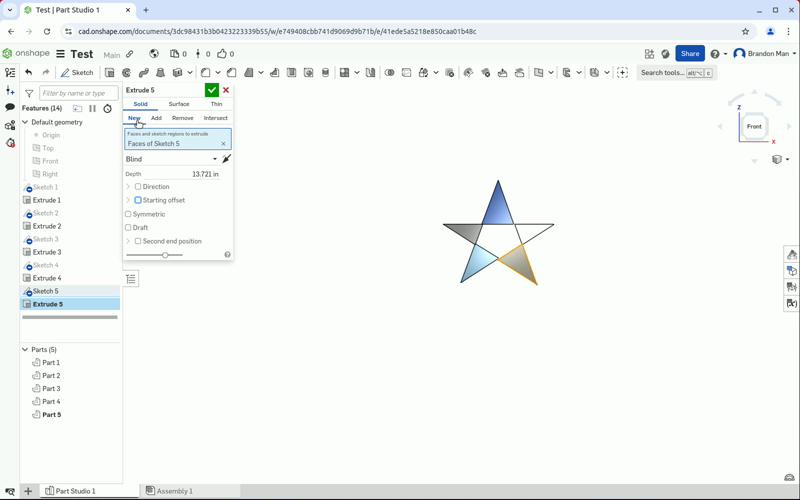
key(tab, 2)
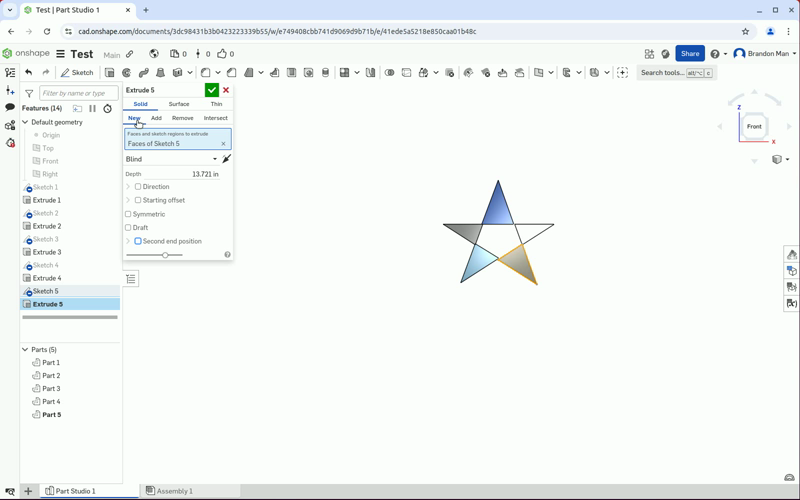
key(space)
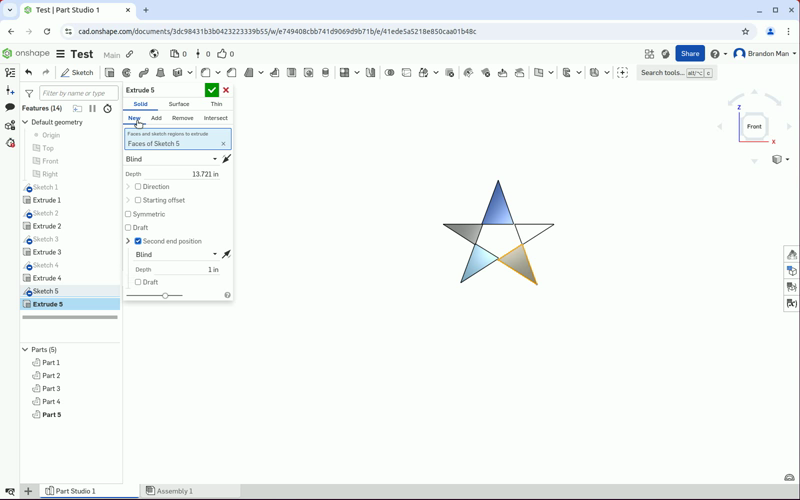
key(tab, 3)
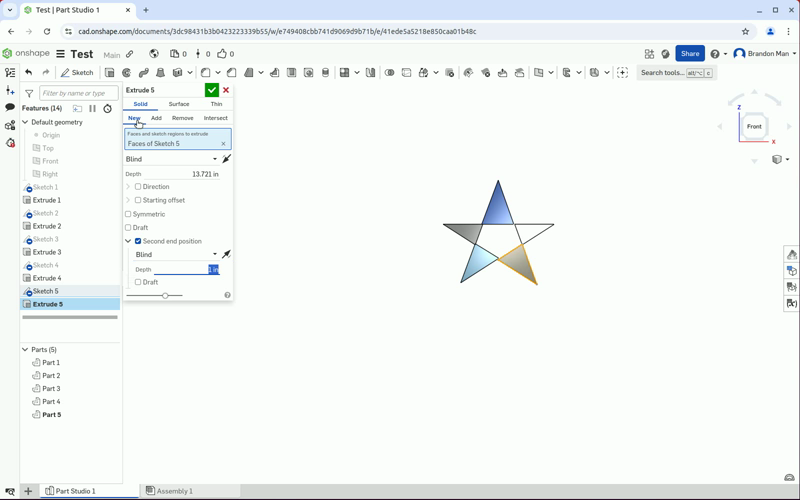
text(10.832)
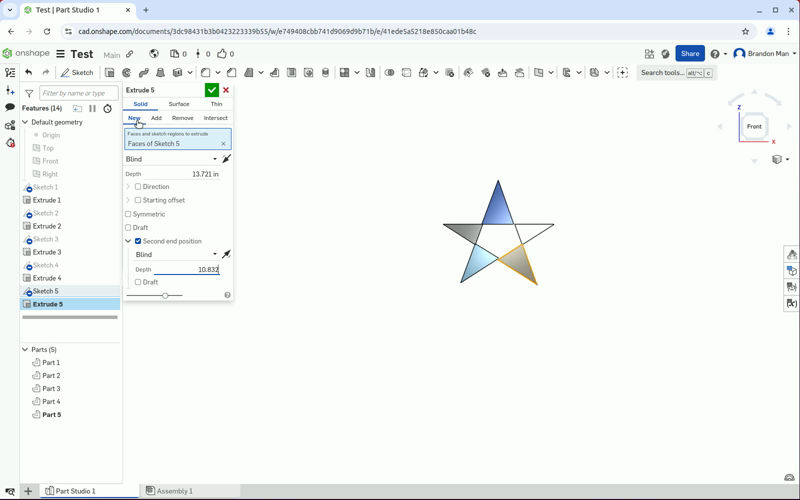
key(enter)
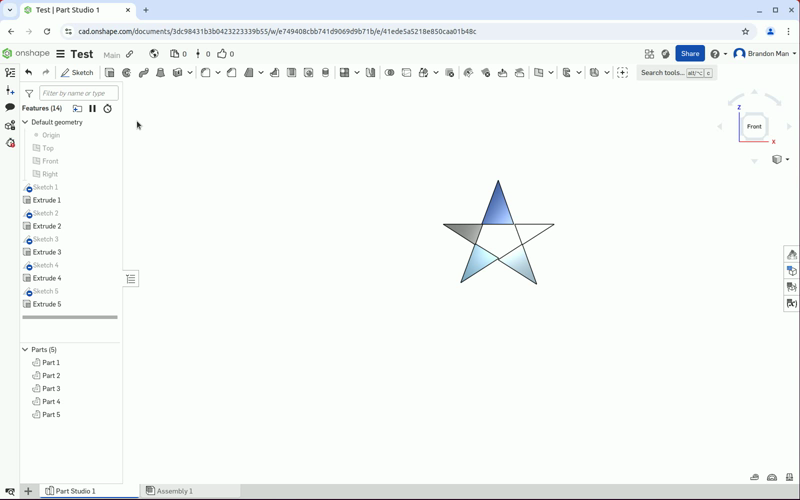
key(shift+h)
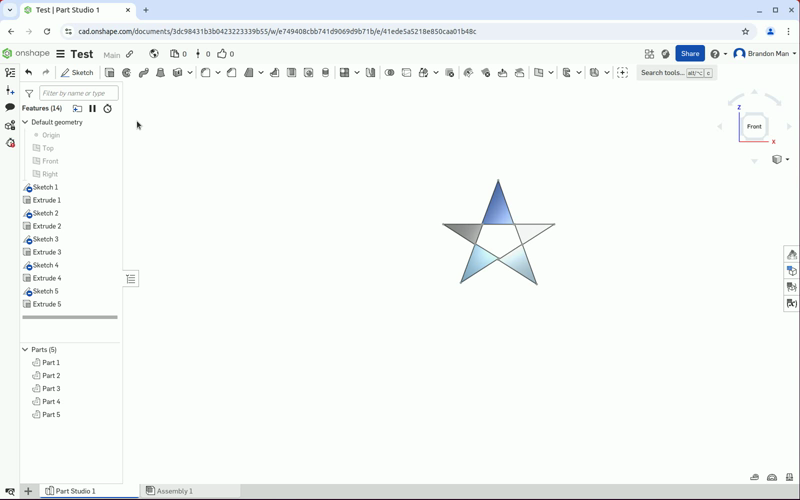
key(shift+h)
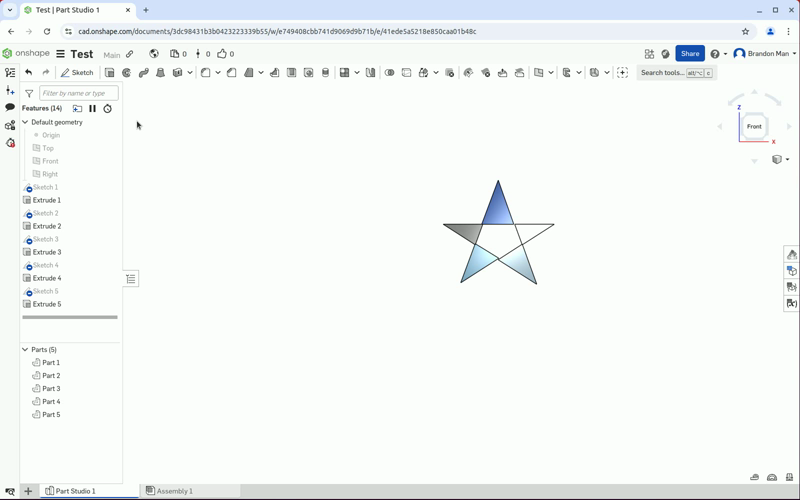
mouse_move(73, 189)
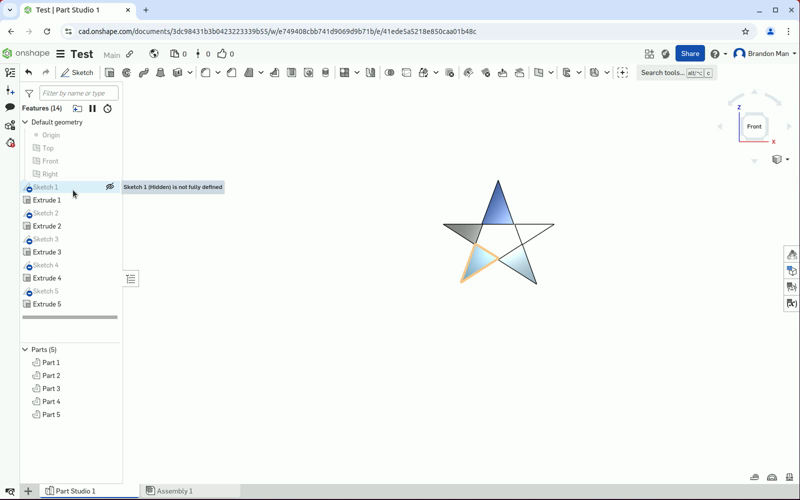
click(73, 189)
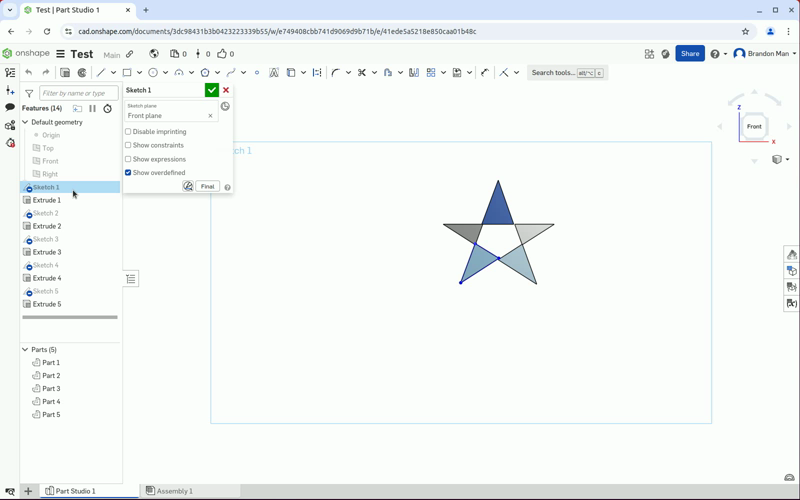
mouse_move(229, 92)
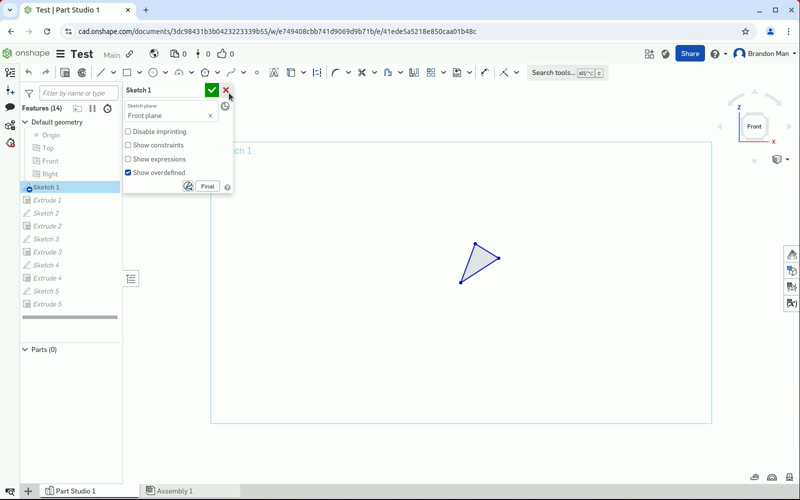
click(229, 92)
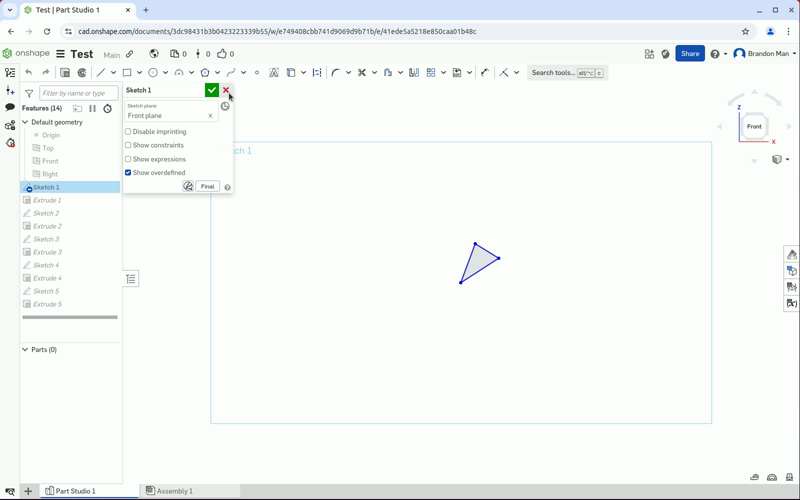
key(shift+s)
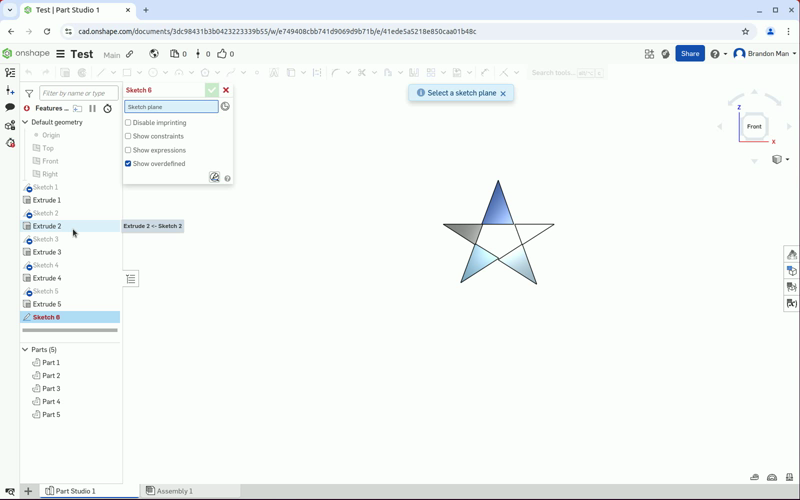
scroll(3)
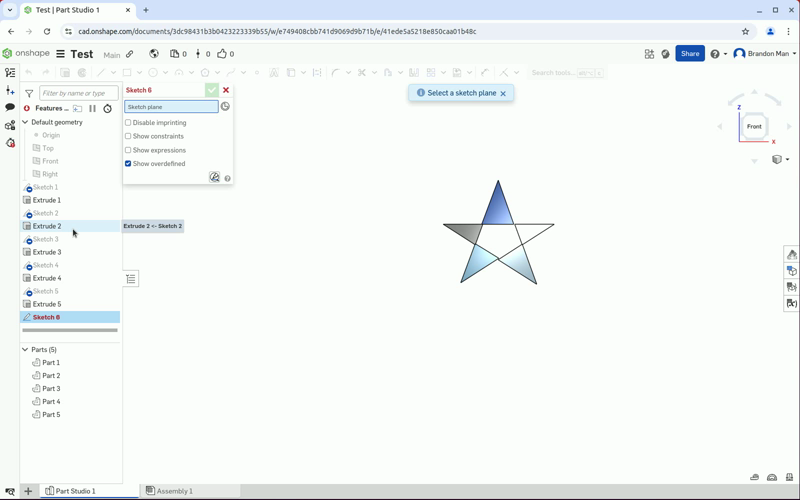
mouse_move(73, 163)
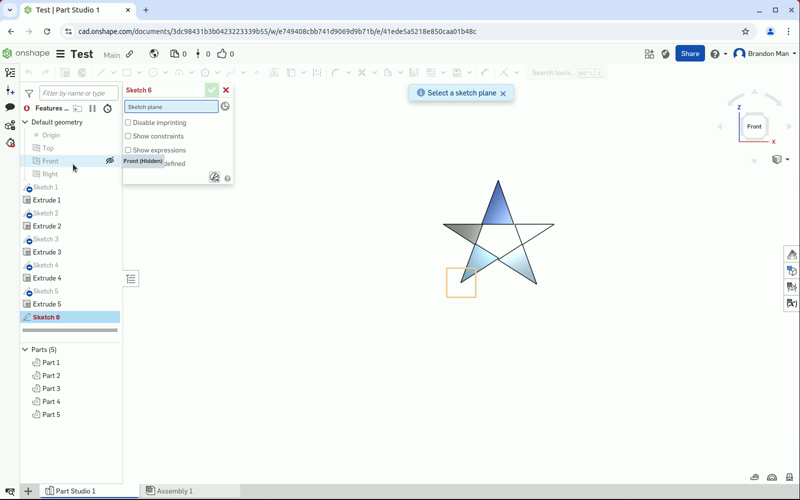
click(73, 163)
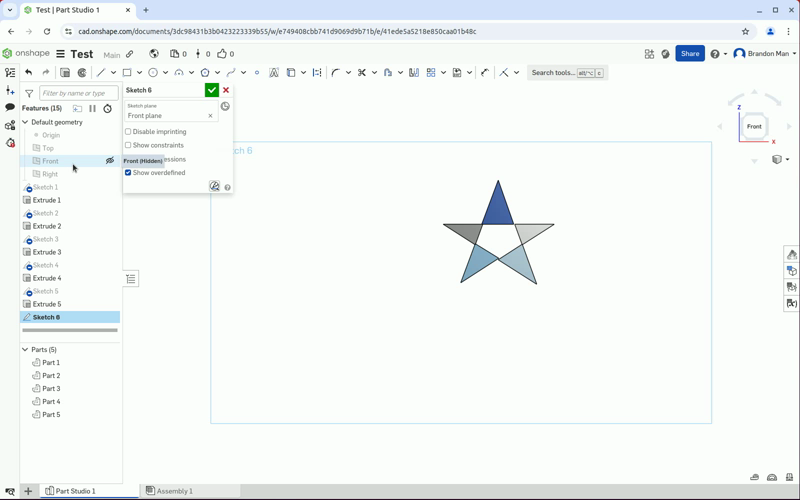
mouse_move(73, 352)
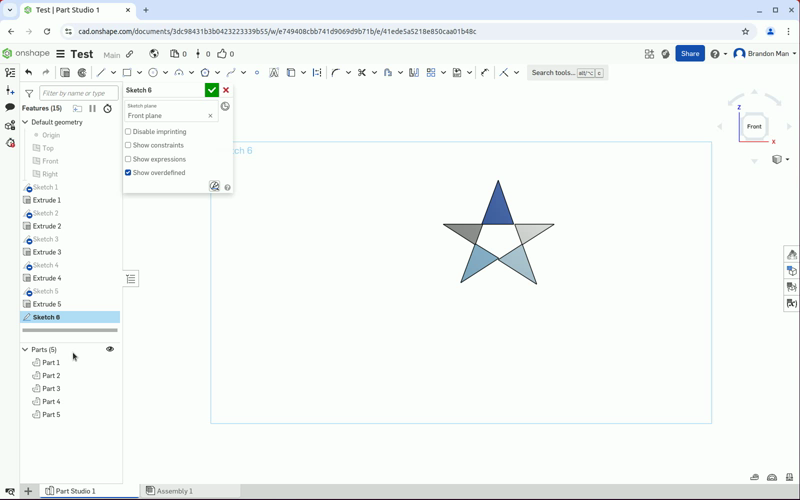
key(y)
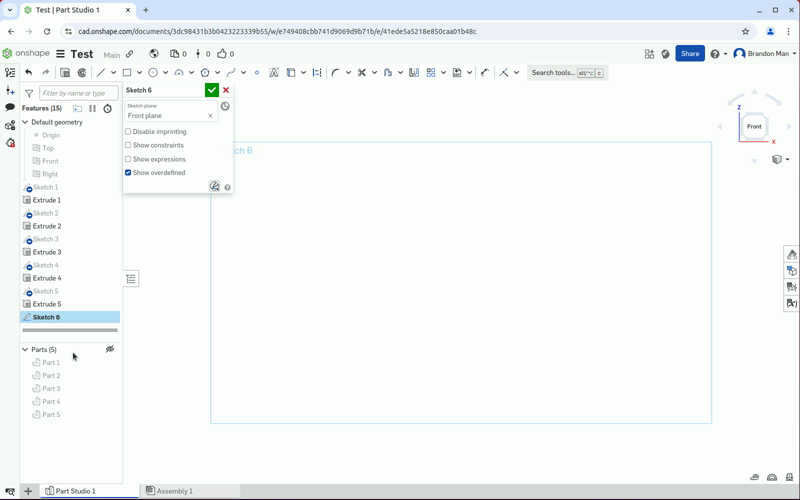
key(l)
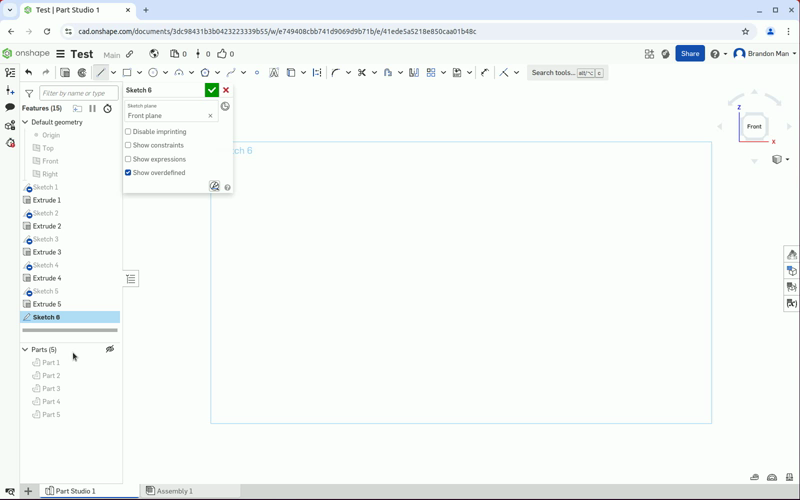
key_down(shift)
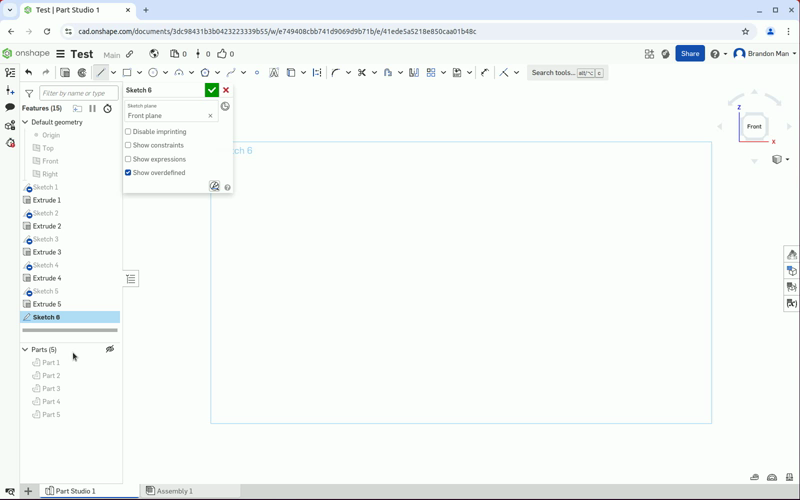
mouse_move(474, 244)
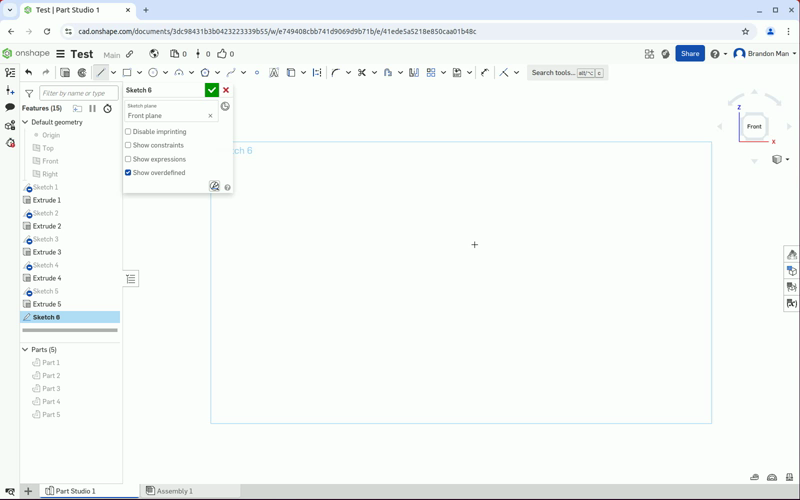
click(474, 244)
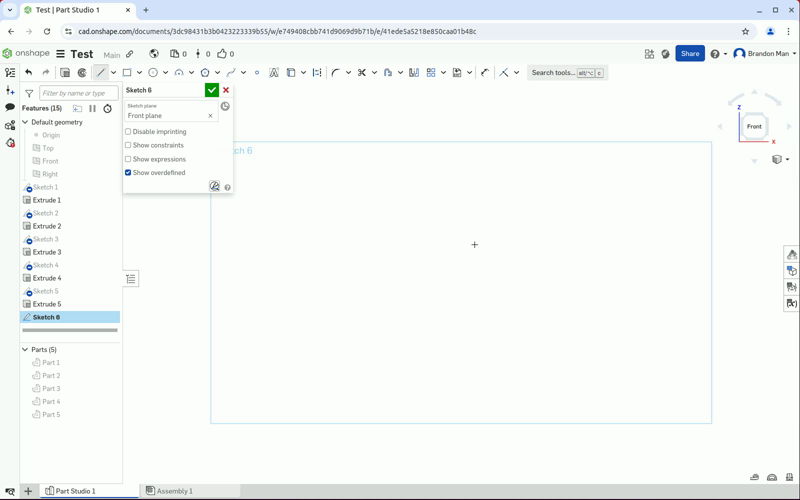
key_up(shift)
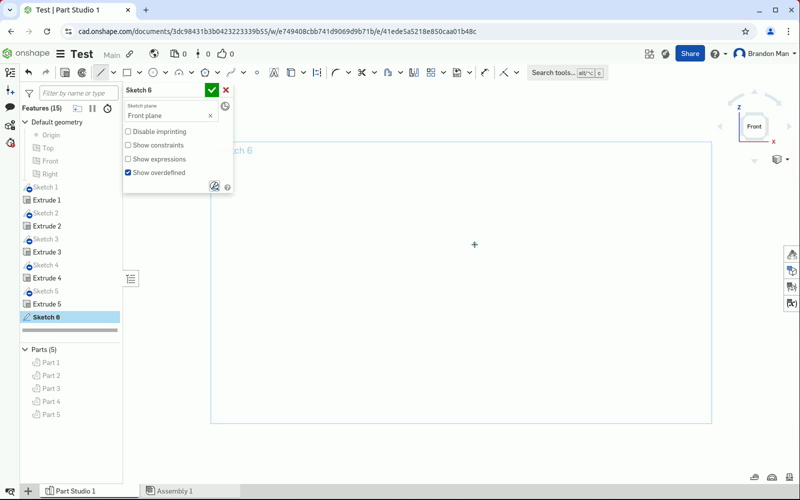
key_down(shift)
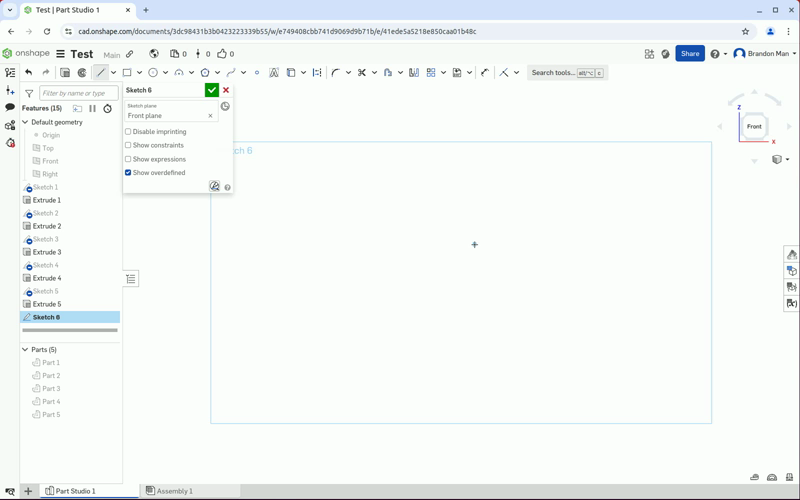
mouse_move(504, 244)
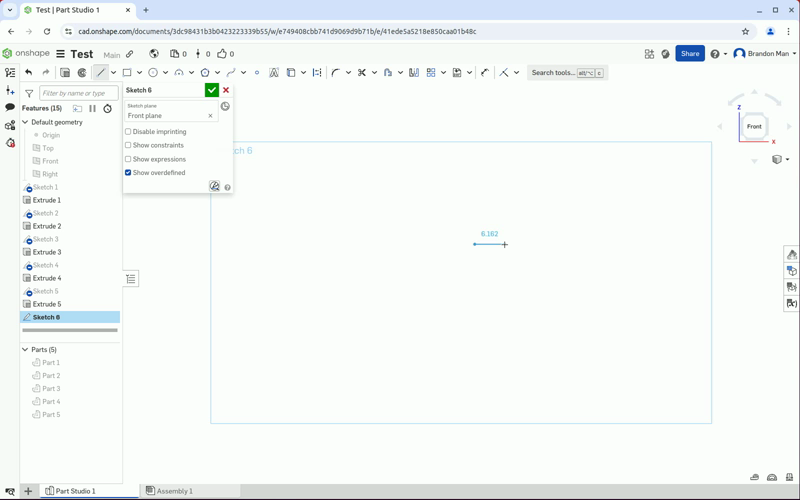
mouse_move(498, 259)
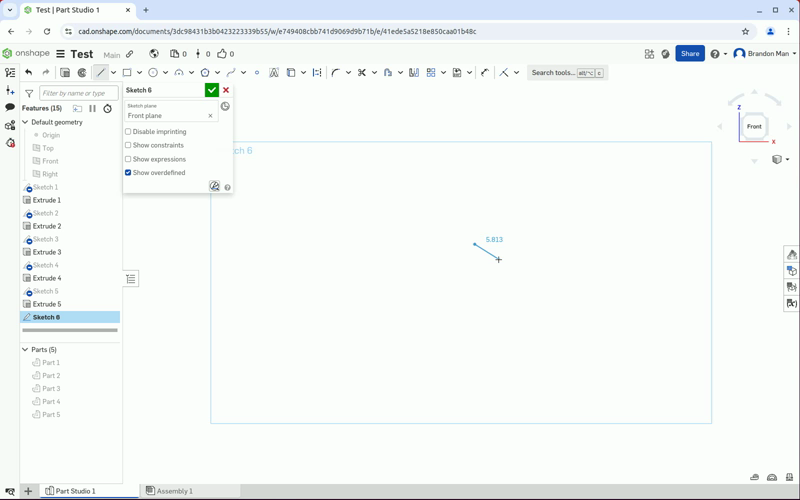
click(498, 259)
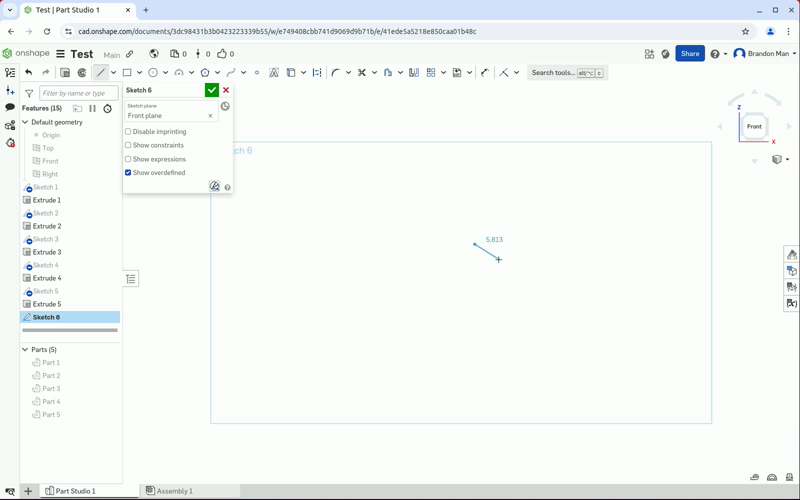
key_up(shift)
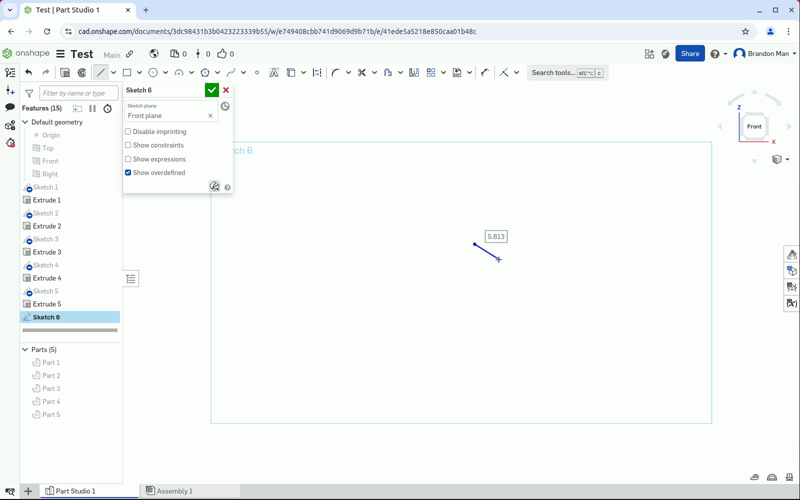
key_down(shift)
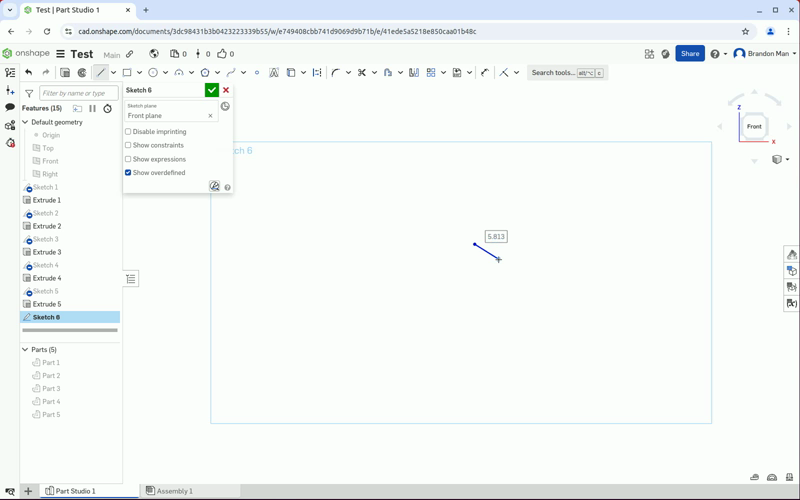
mouse_move(528, 259)
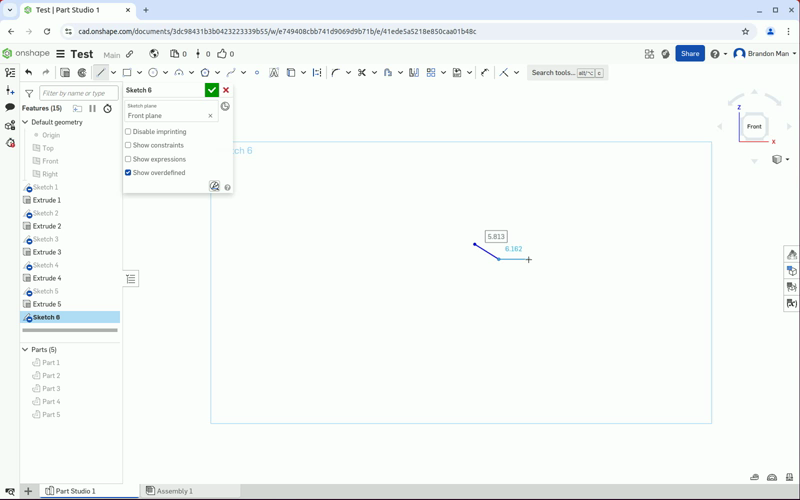
mouse_move(522, 244)
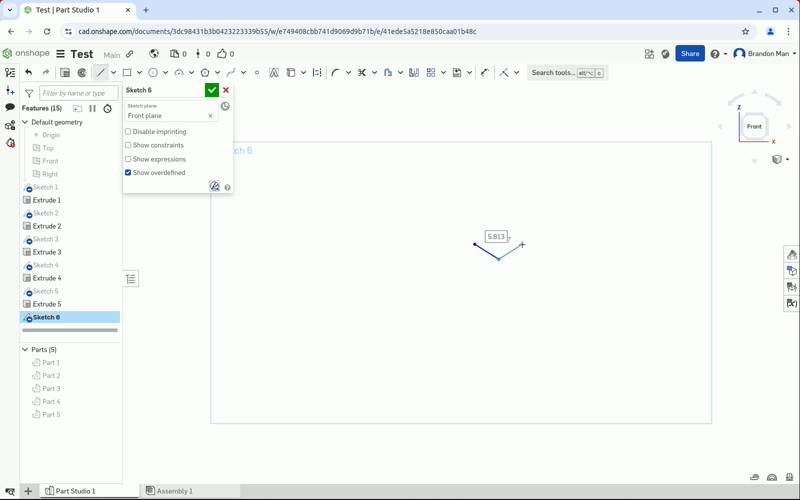
click(522, 244)
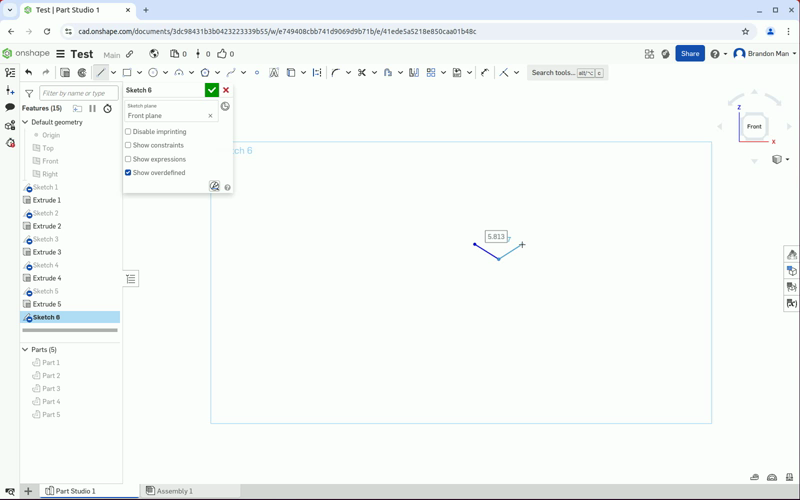
key_up(shift)
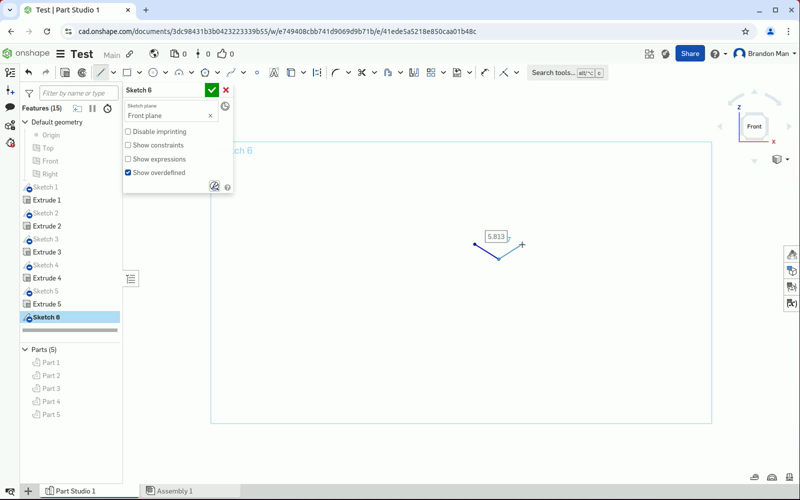
key_down(shift)
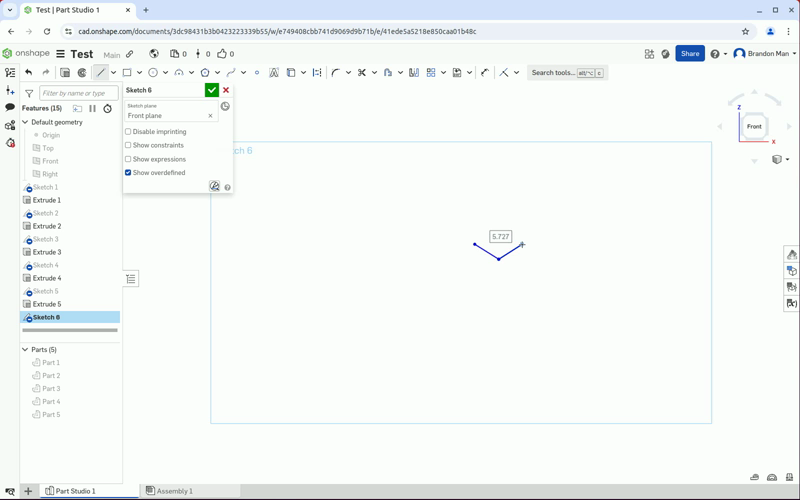
mouse_move(552, 244)
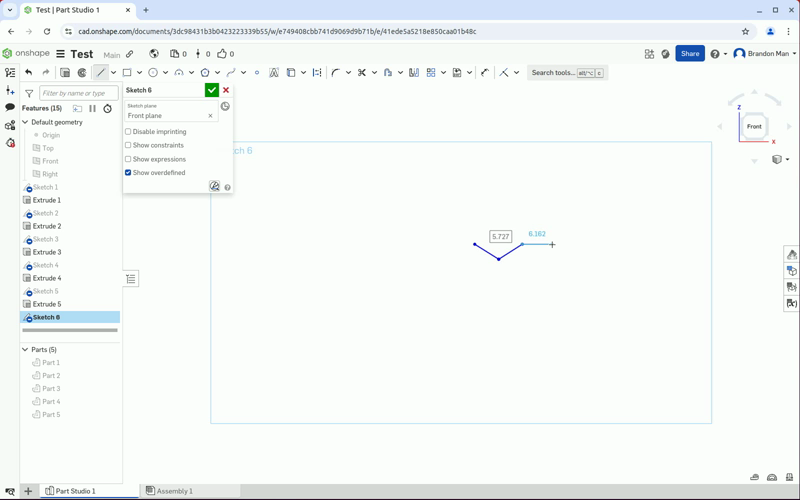
mouse_move(514, 223)
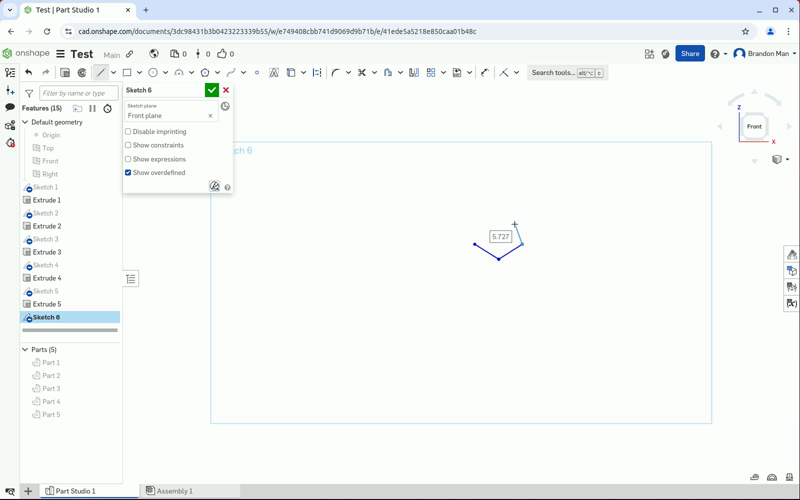
click(514, 223)
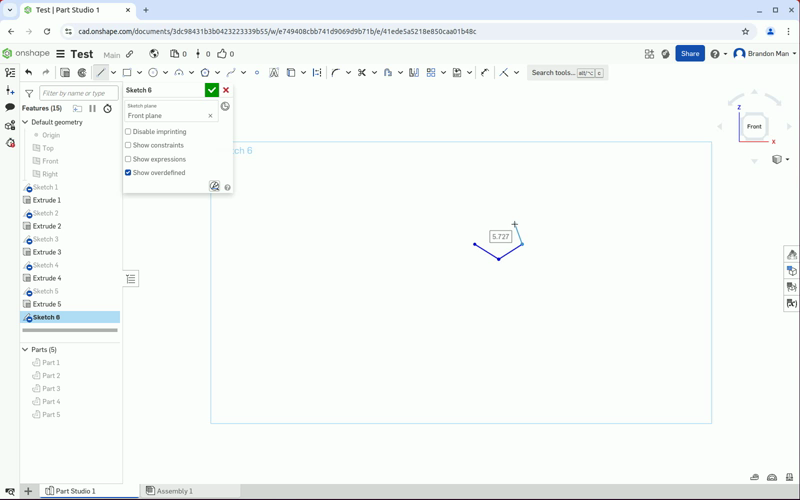
key_up(shift)
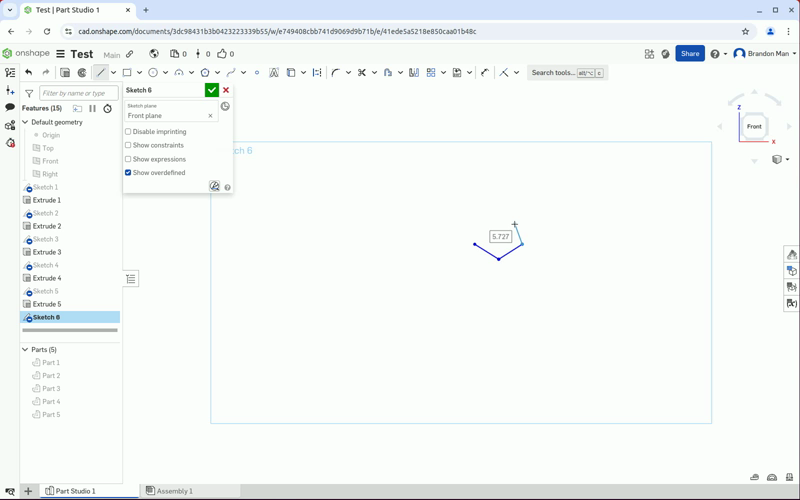
key_down(shift)
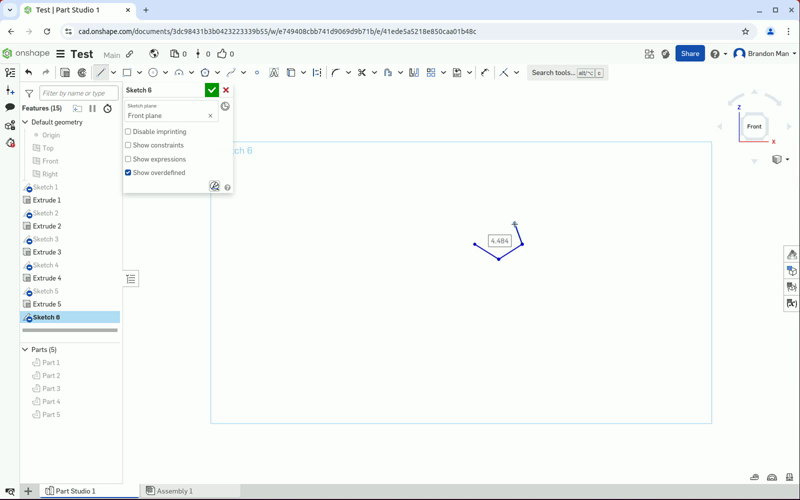
mouse_move(544, 223)
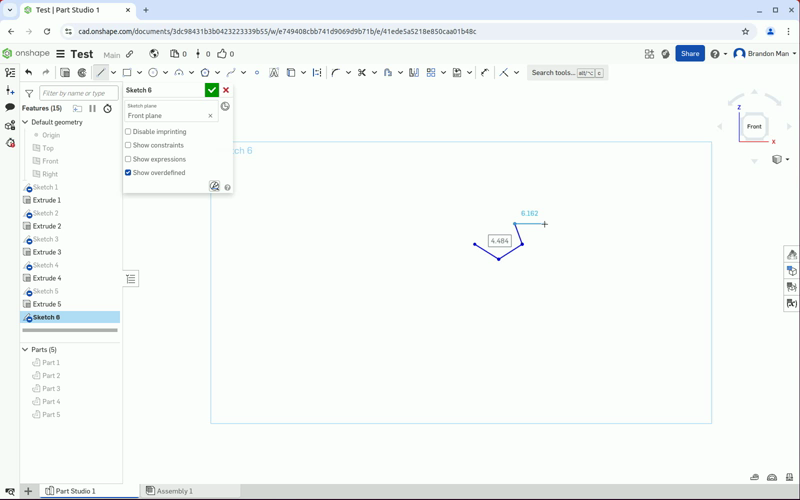
mouse_move(482, 223)
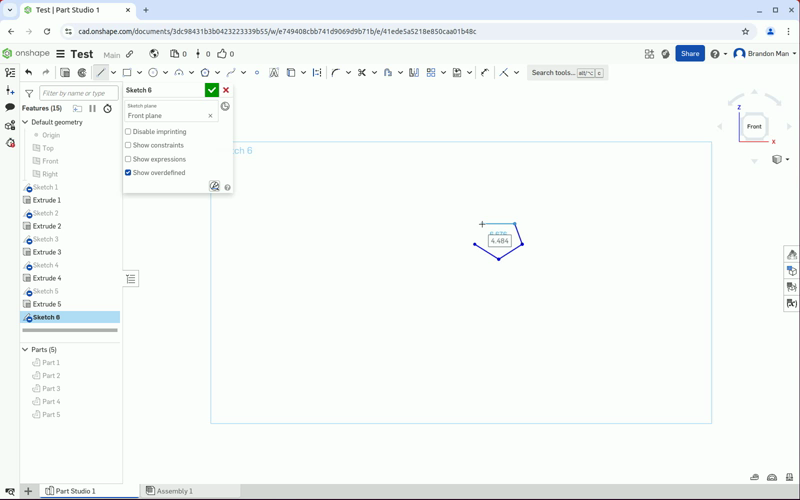
click(482, 223)
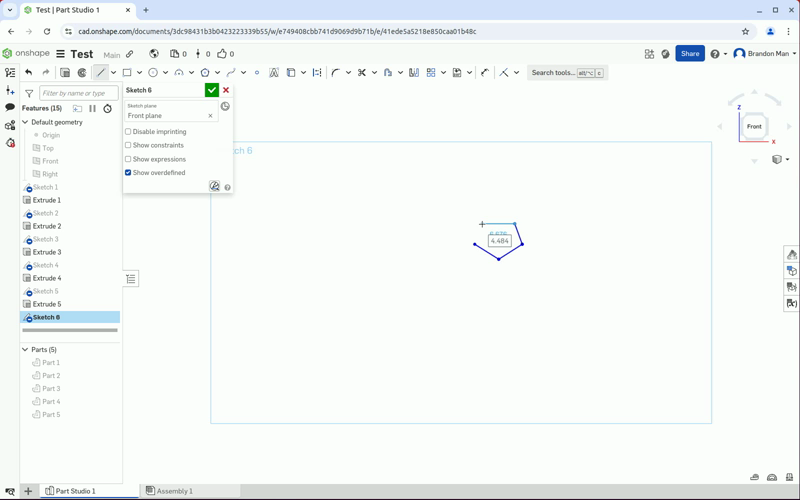
key_up(shift)
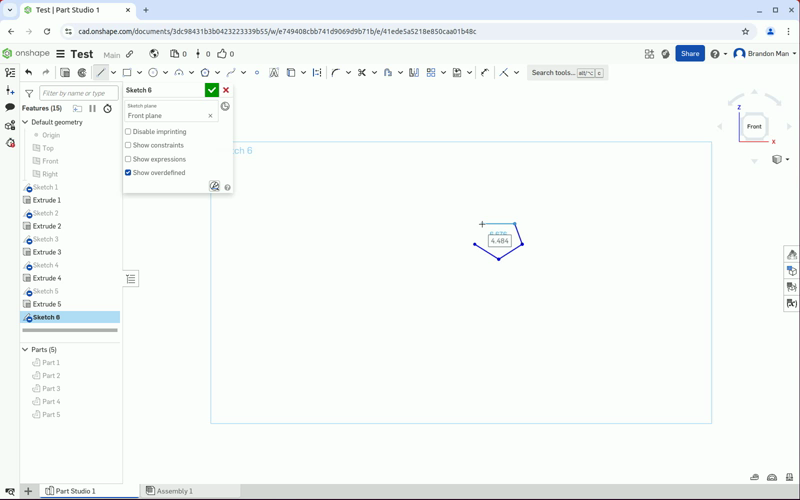
mouse_move(512, 223)
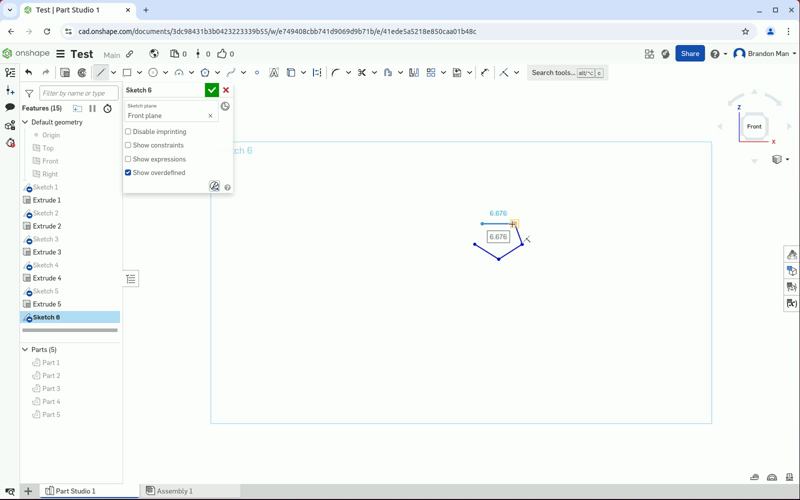
key_down(shift)
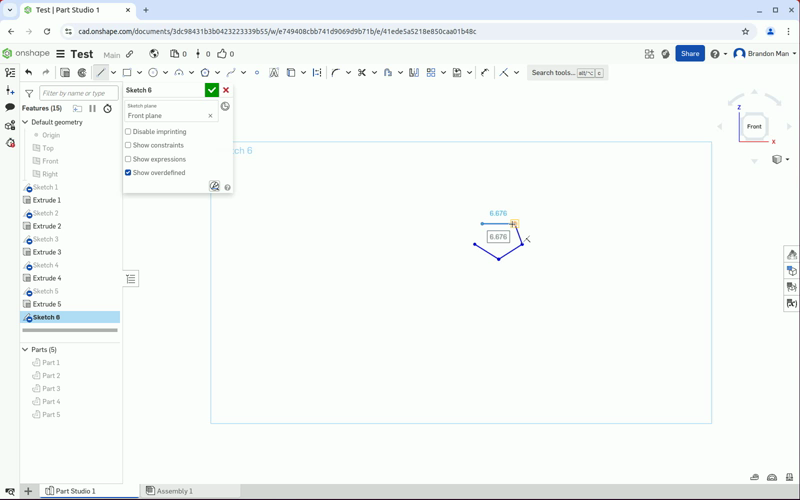
mouse_move(474, 244)
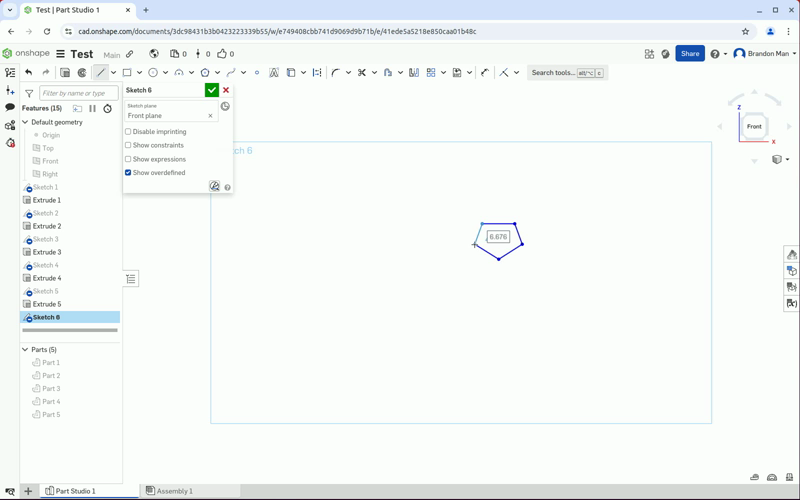
key_up(shift)
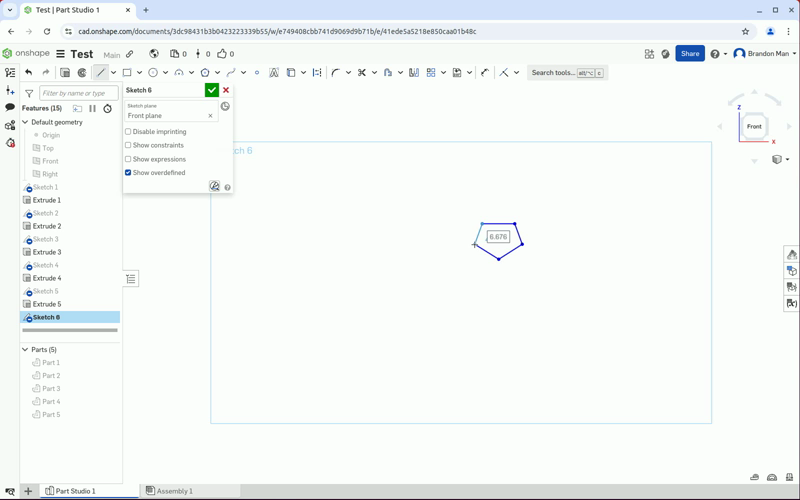
click(474, 244)
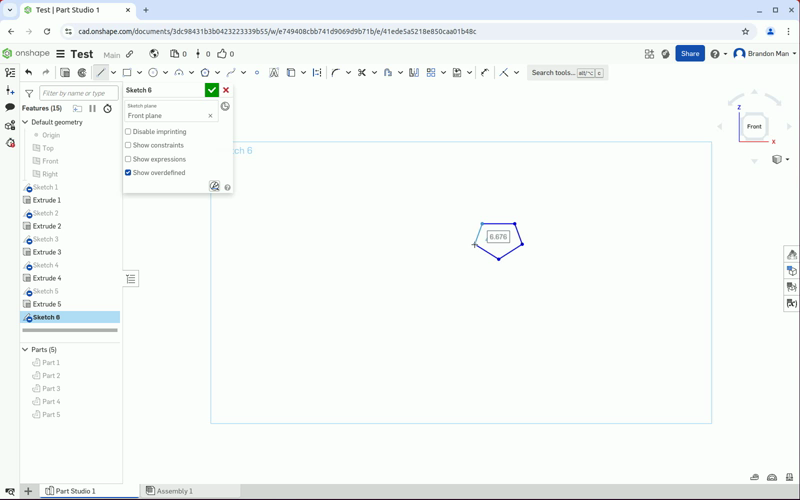
key(esc)
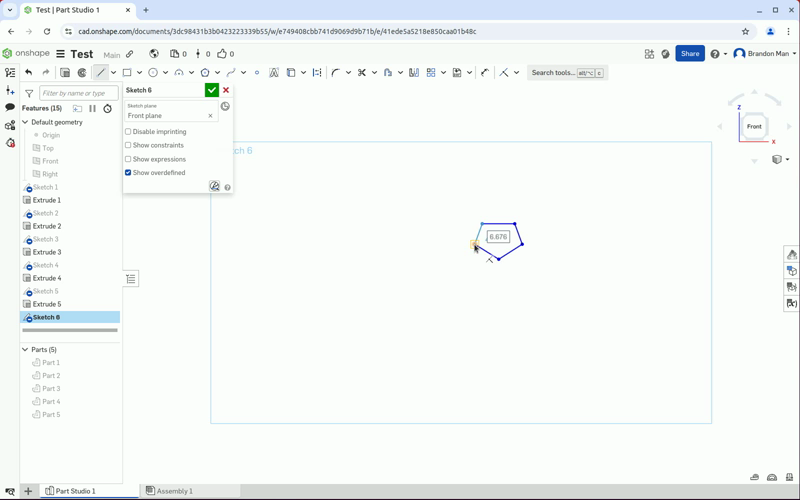
mouse_move(517, 243)
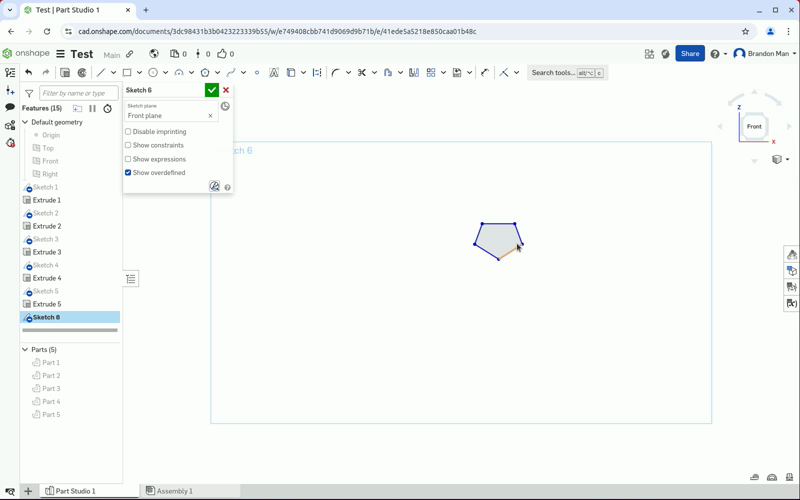
scroll(6)
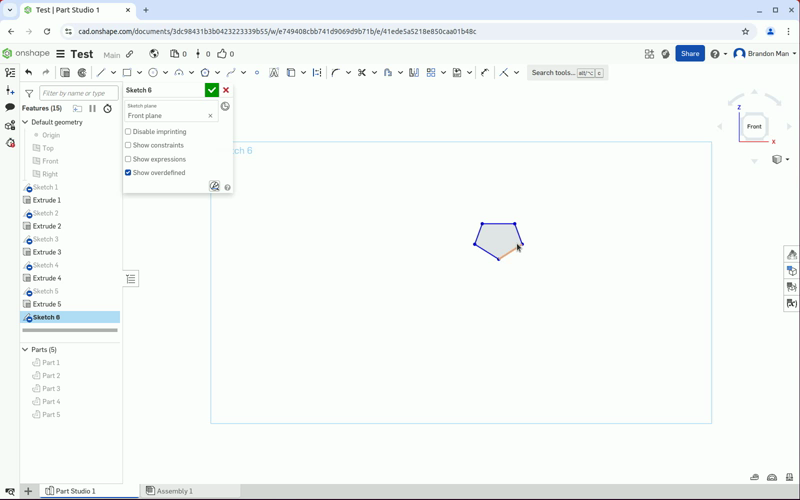
scroll(6)
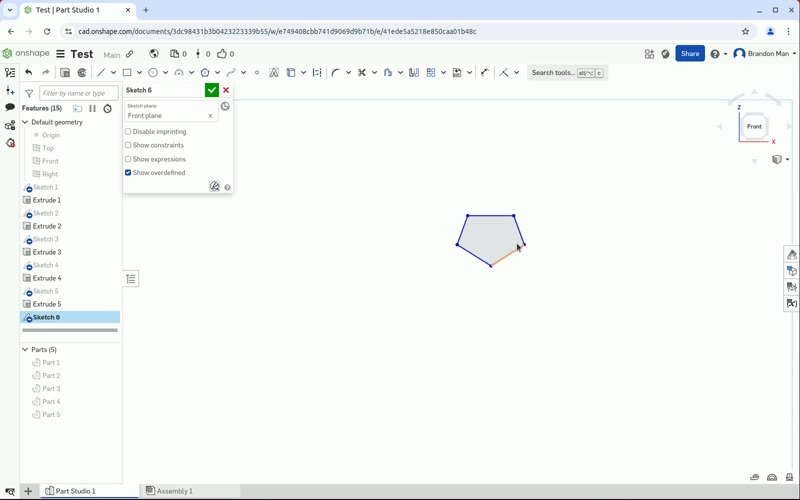
scroll(6)
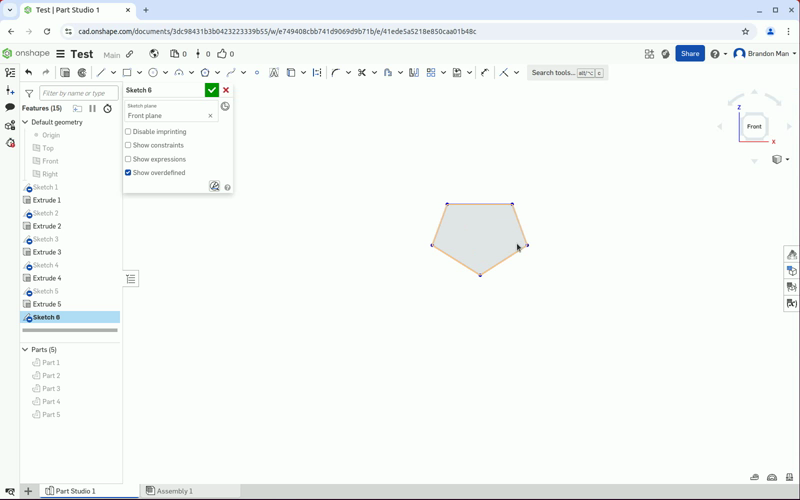
scroll(6)
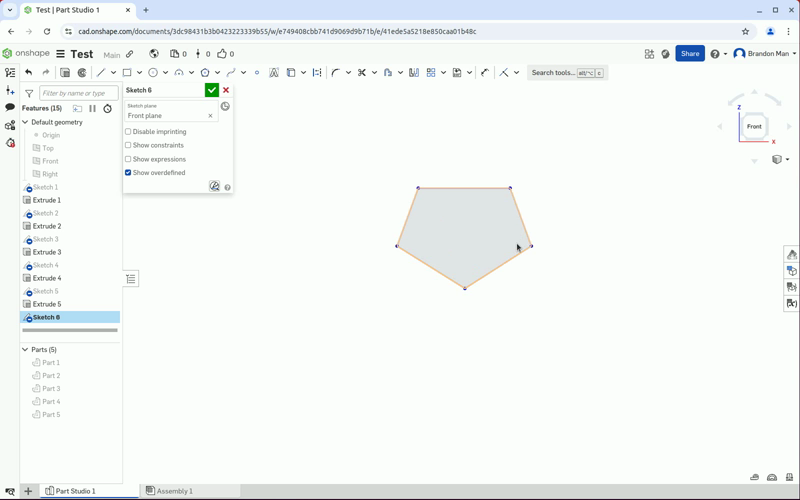
scroll(6)
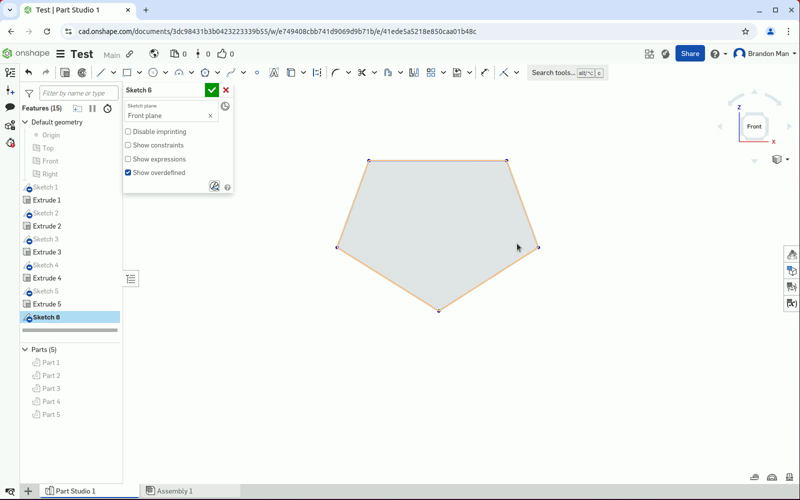
scroll(6)
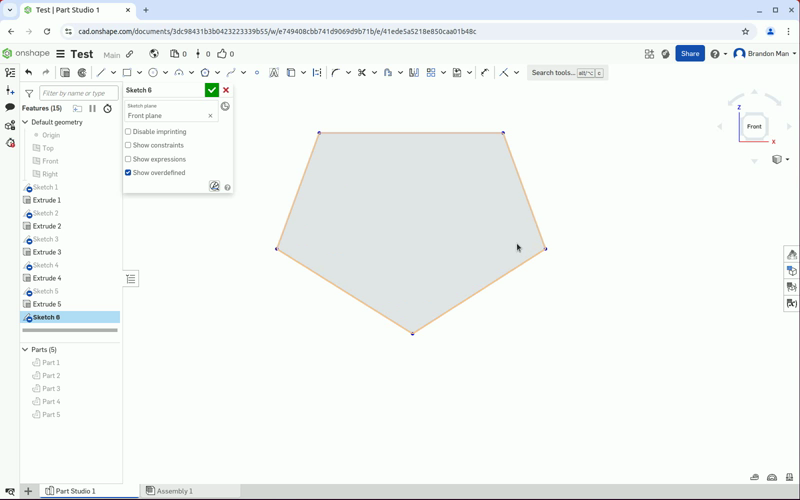
scroll(6)
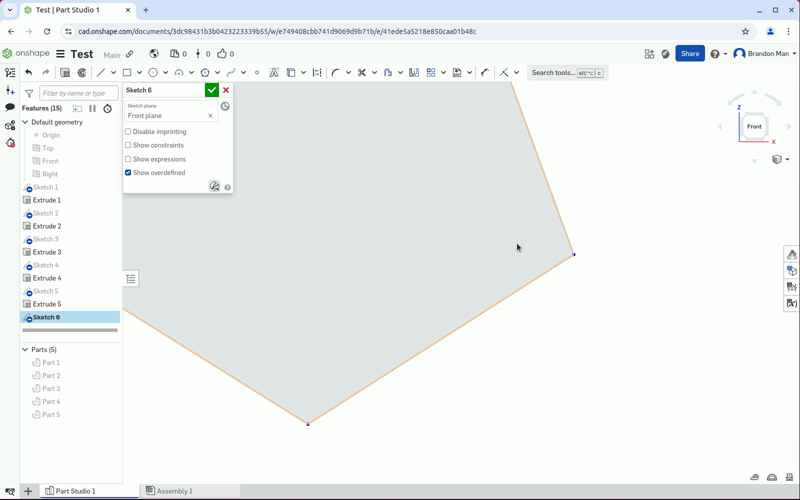
click(517, 243)
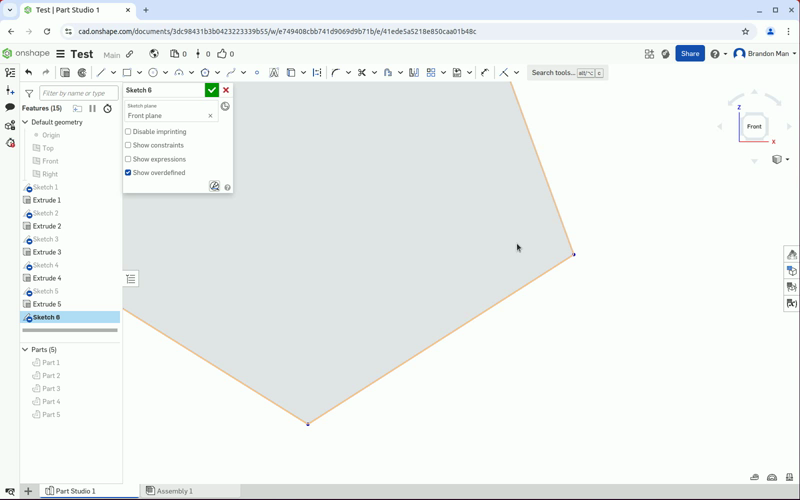
scroll(-6)
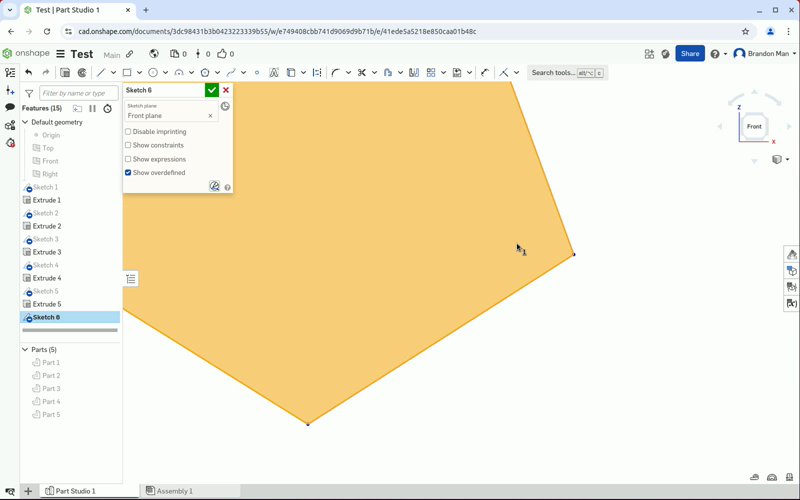
scroll(-6)
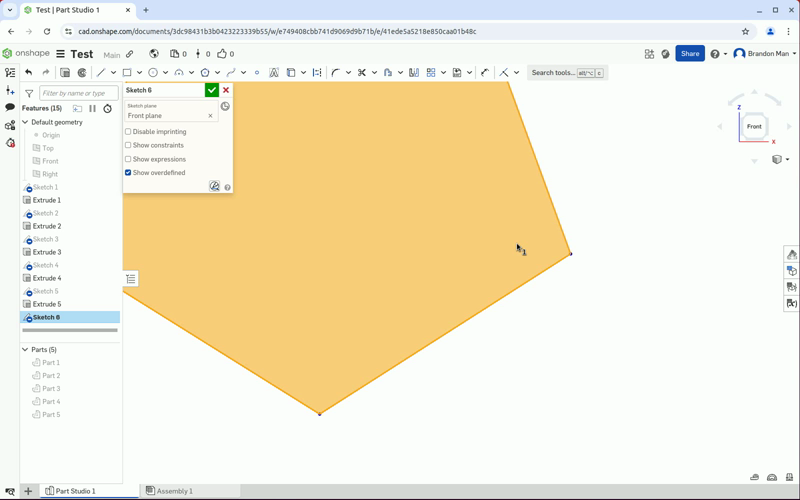
scroll(-6)
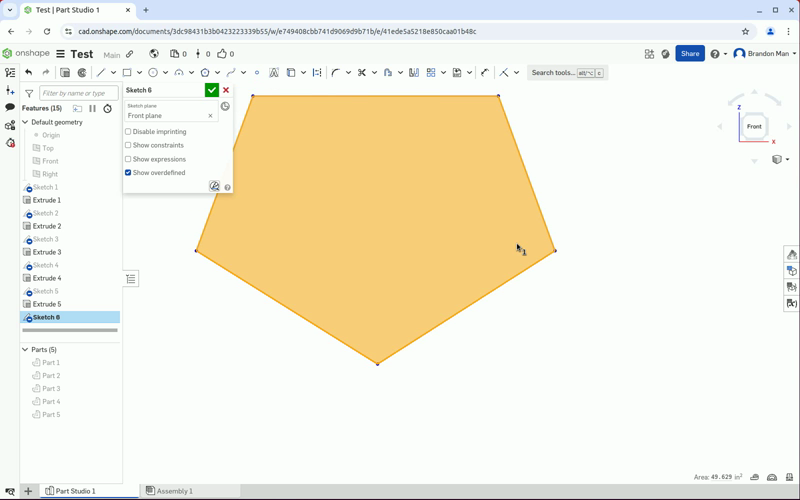
scroll(-6)
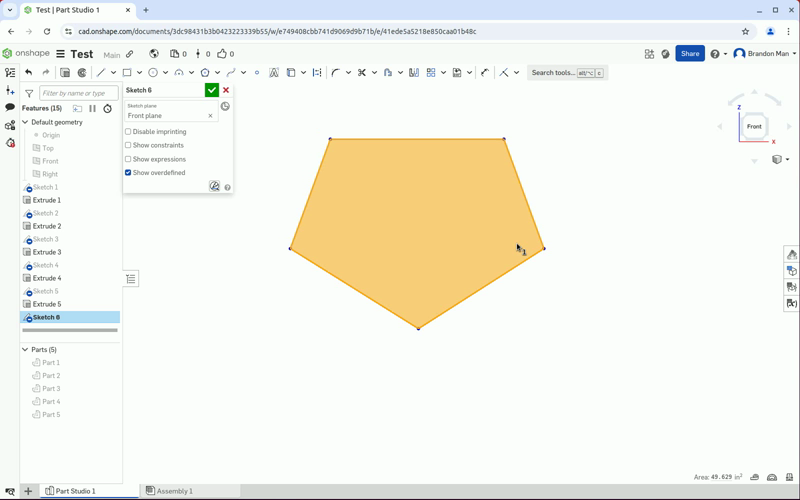
scroll(-6)
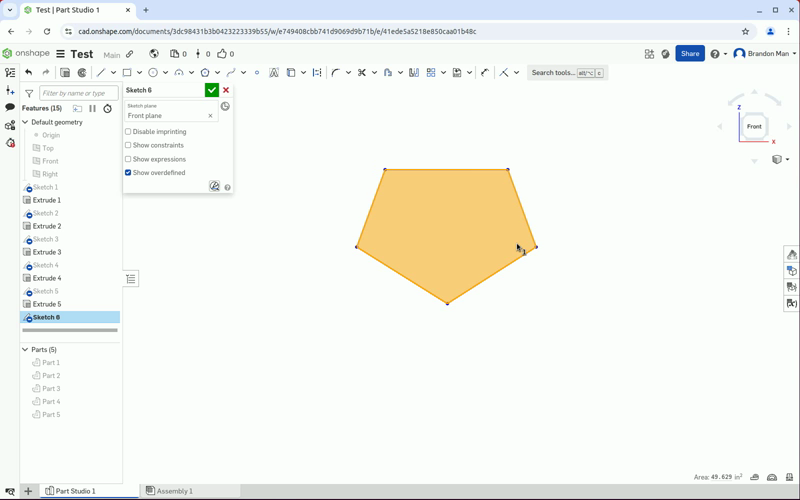
scroll(-6)
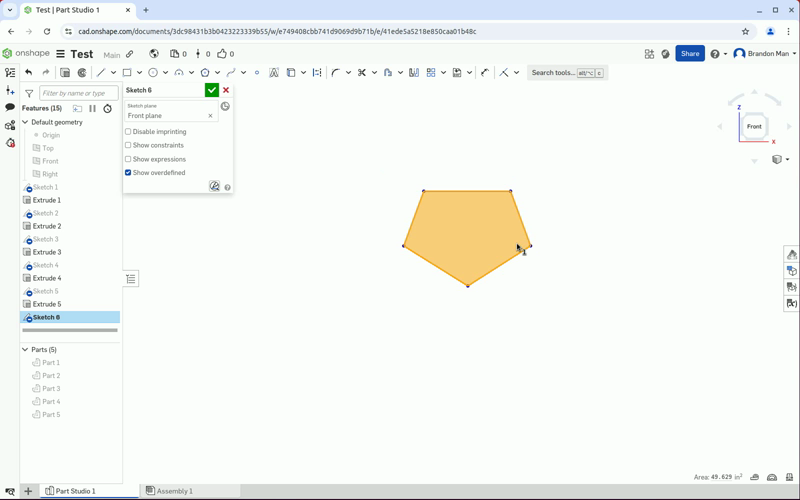
scroll(-6)
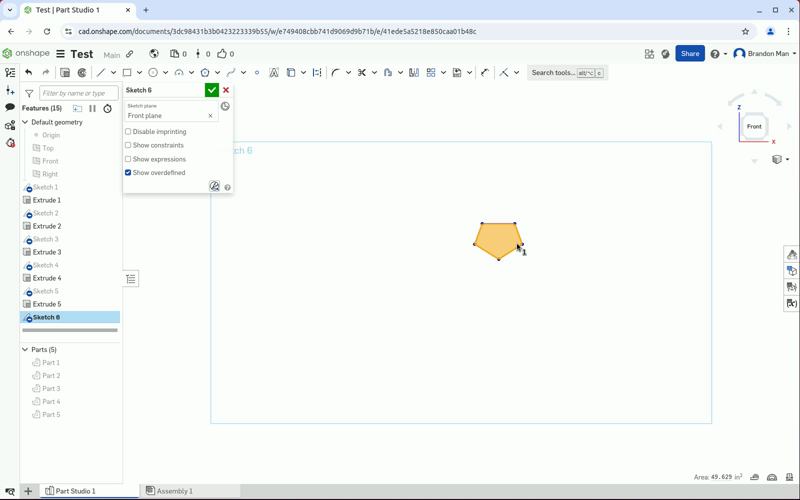
mouse_move(73, 352)
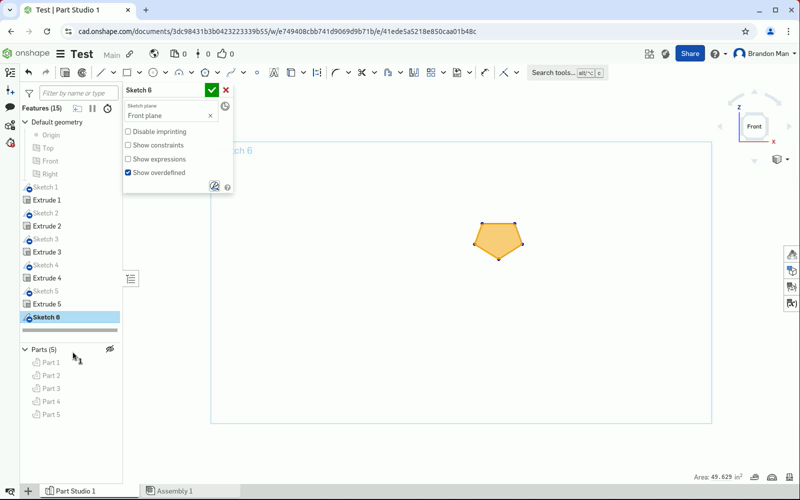
key(shift+y)
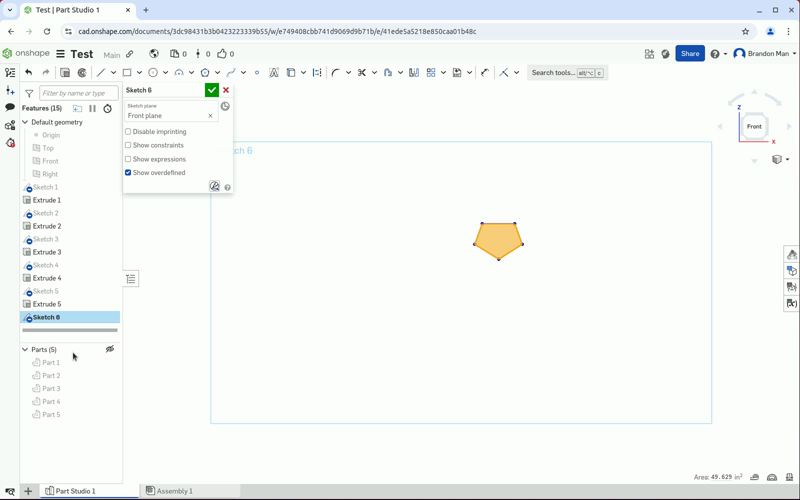
key(shift+e)
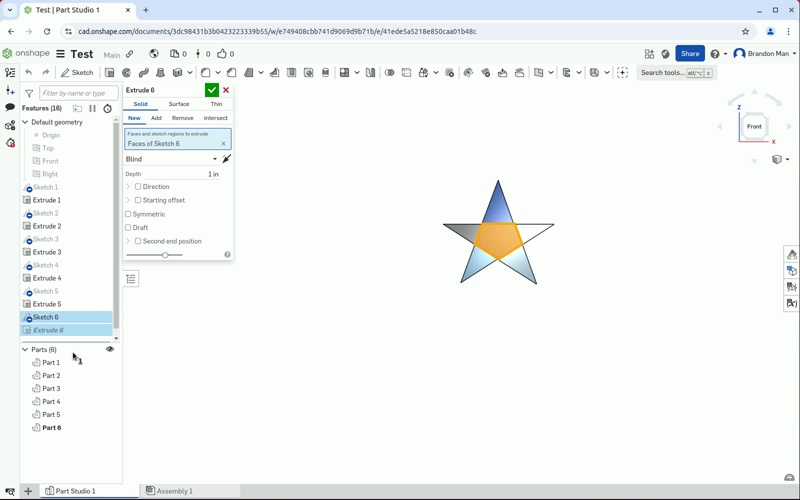
mouse_move(143, 106)
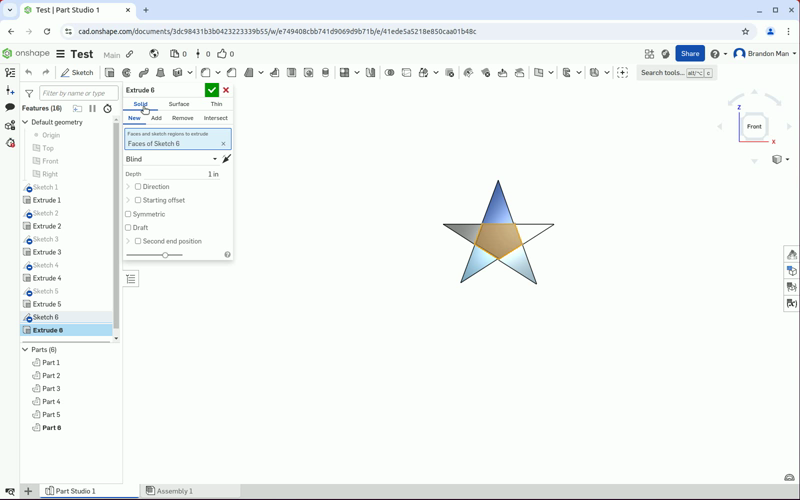
click(143, 106)
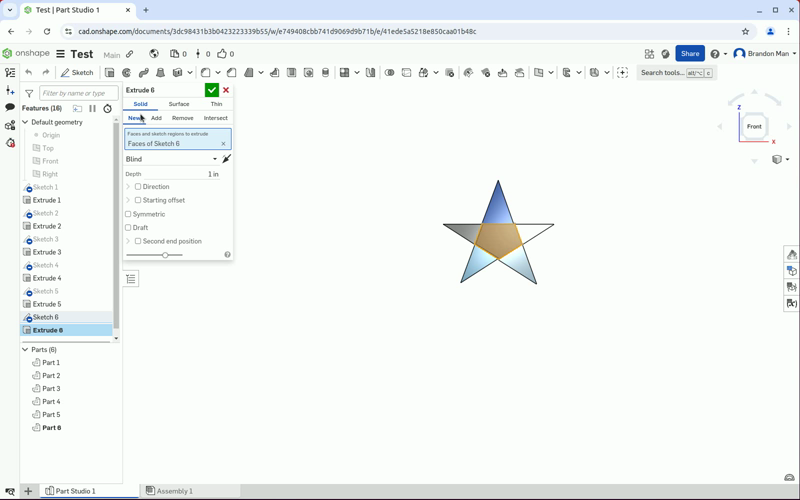
mouse_move(137, 120)
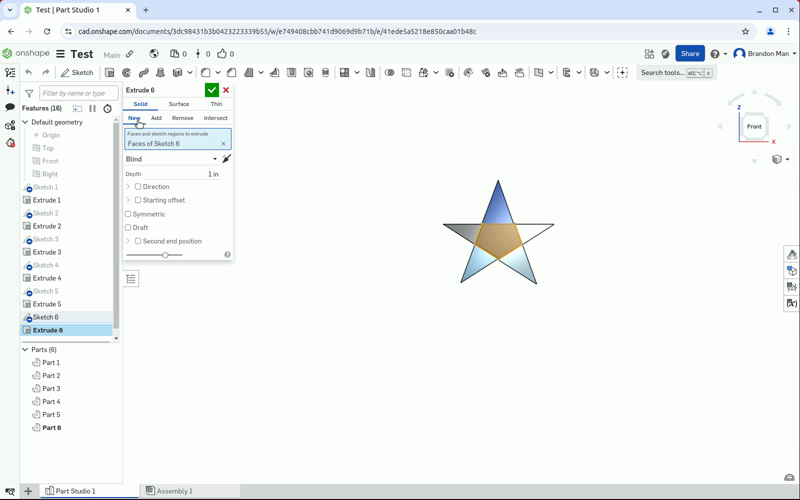
click(137, 120)
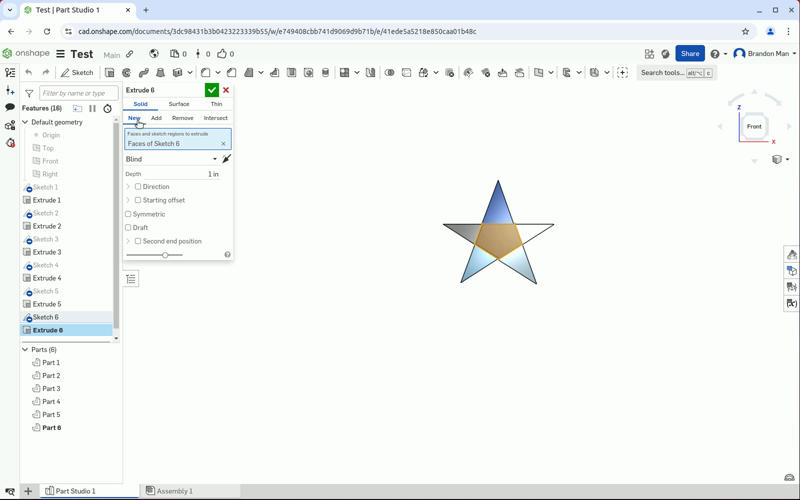
key(tab, 4)
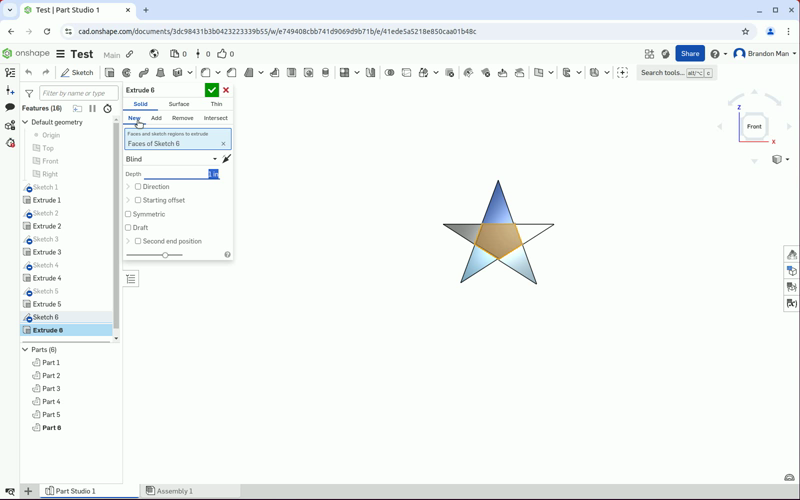
text(13.721)
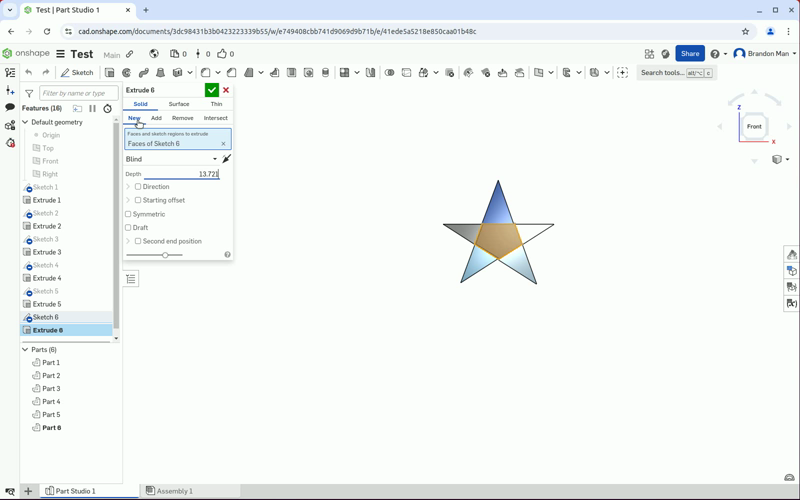
key(tab, 3)
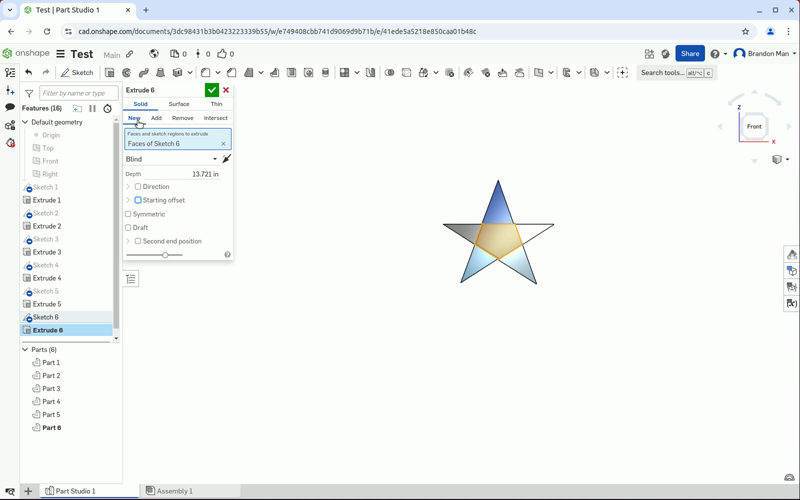
key(tab, 2)
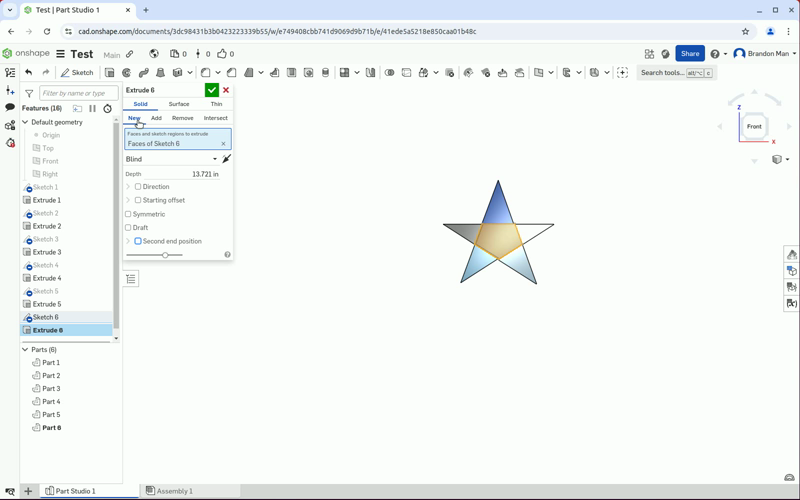
key(space)
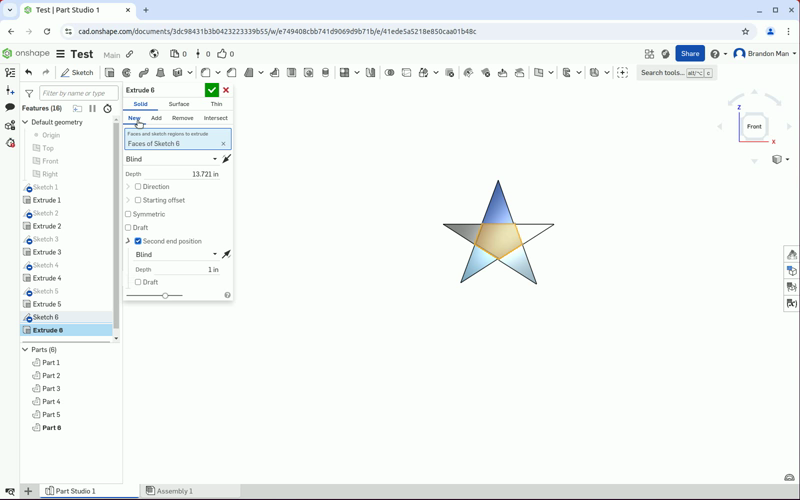
key(tab, 3)
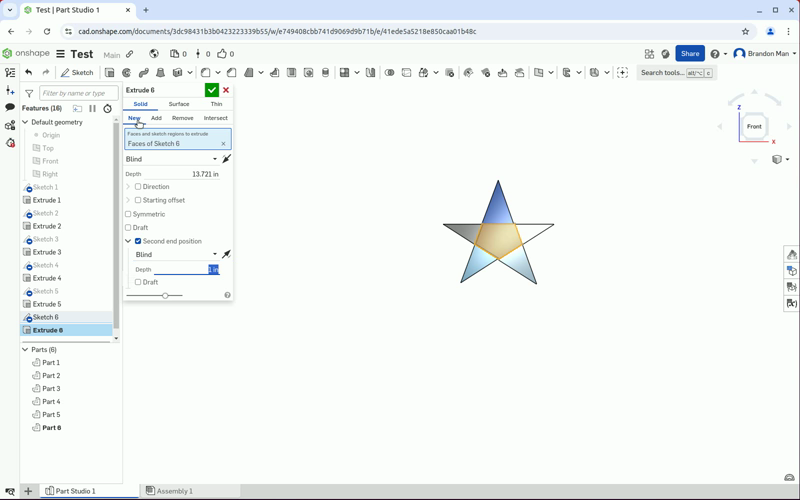
text(10.832)
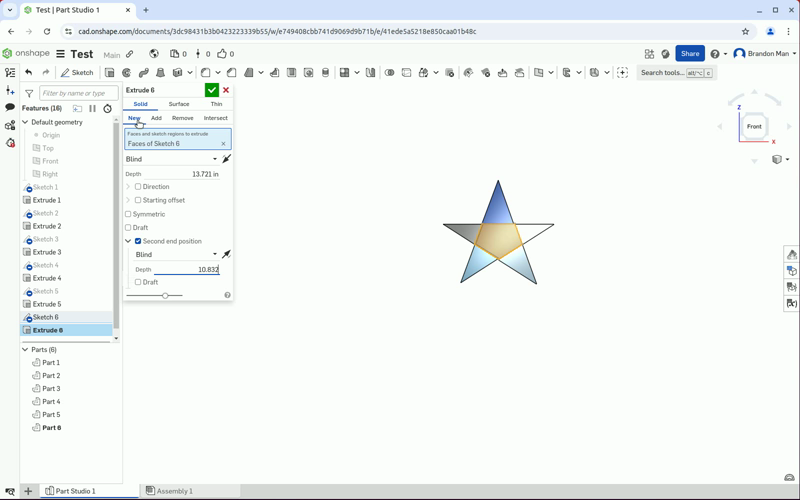
key(enter)
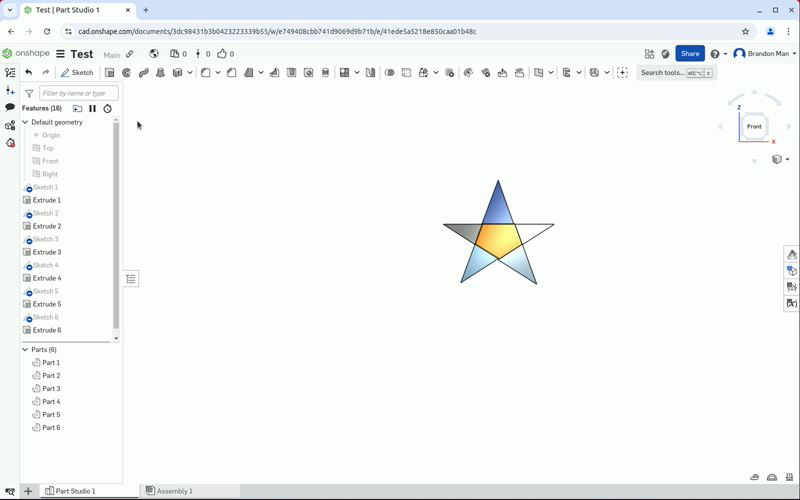
key(shift+h)
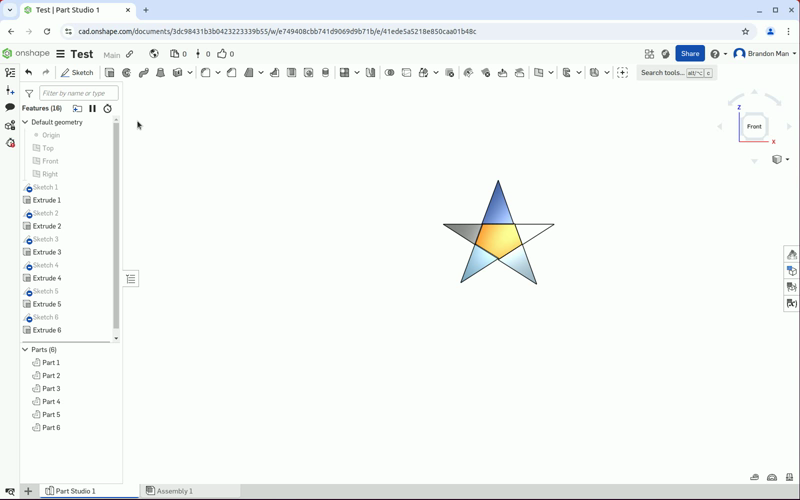
key(shift+h)
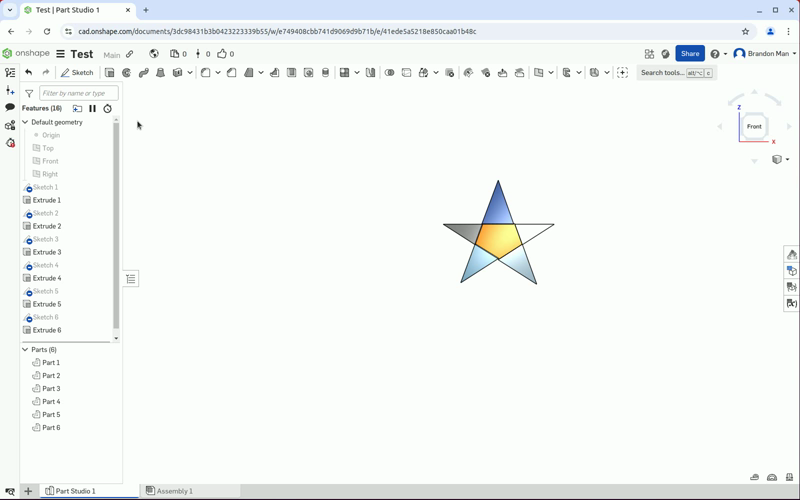
key(shift+7)
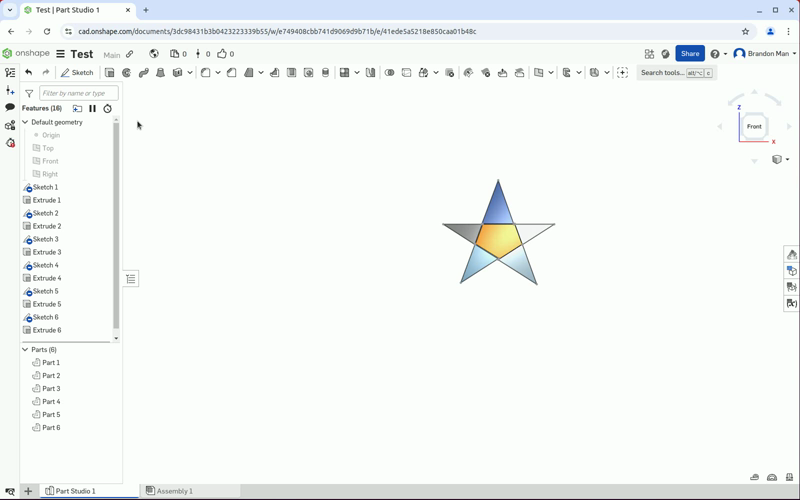
key(left, 2)
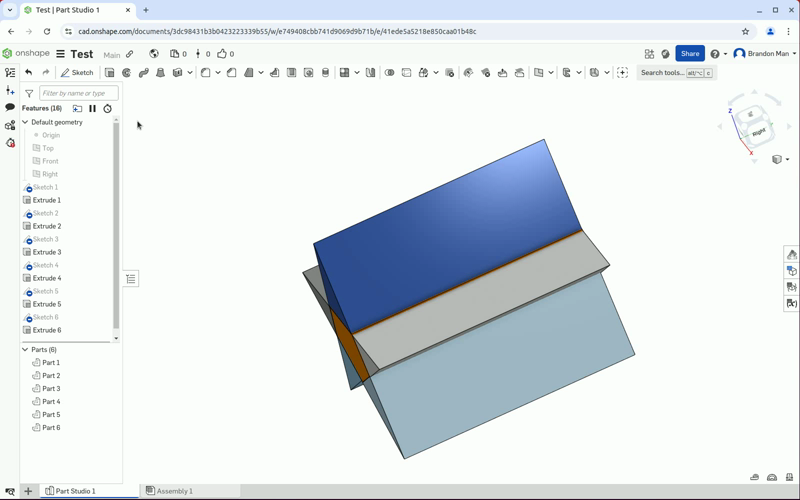
key(down, 2)
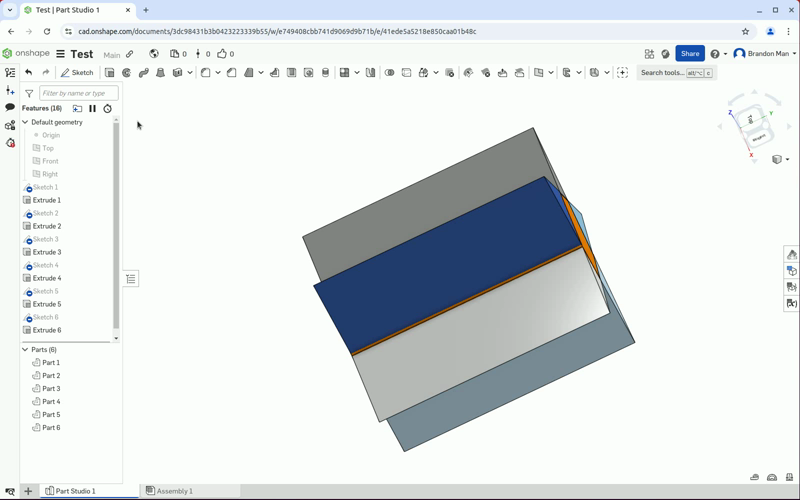
key(up, 2)
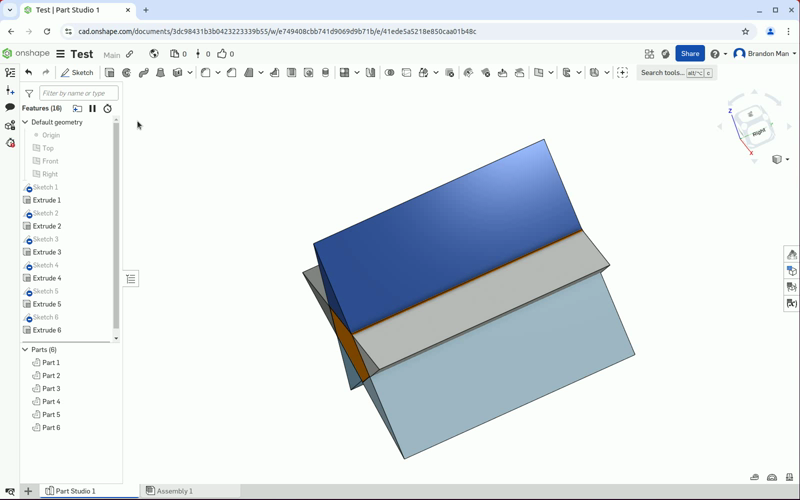
key(right, 2)
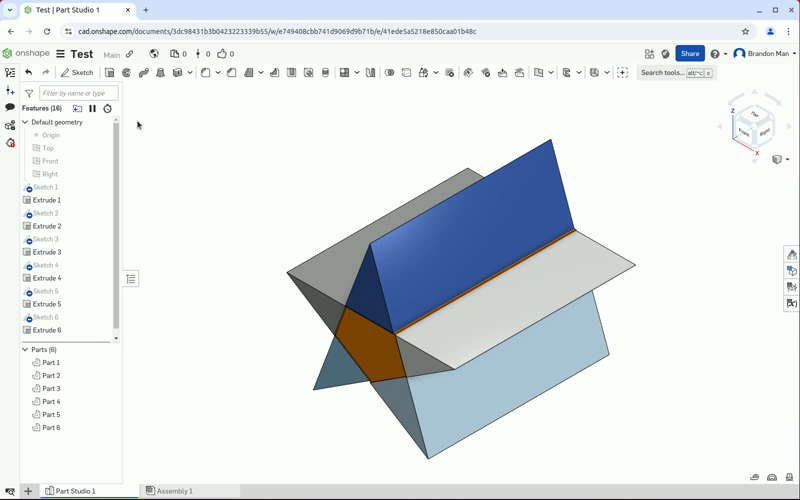
mouse_move(69, 189)
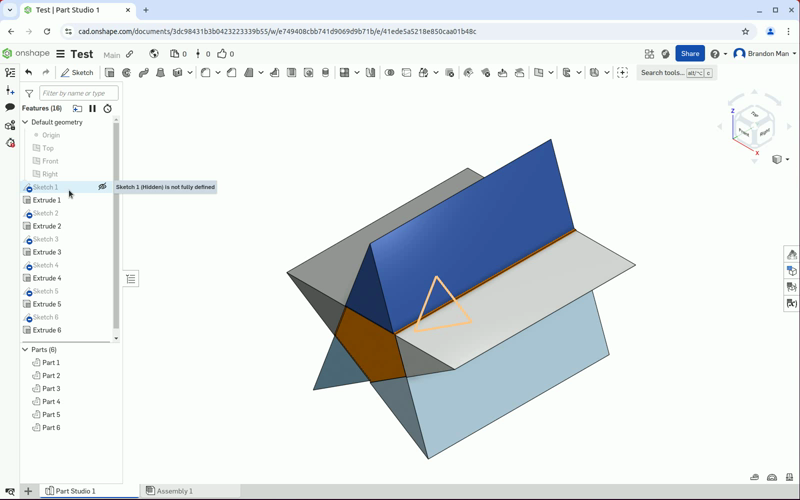
click(69, 189)